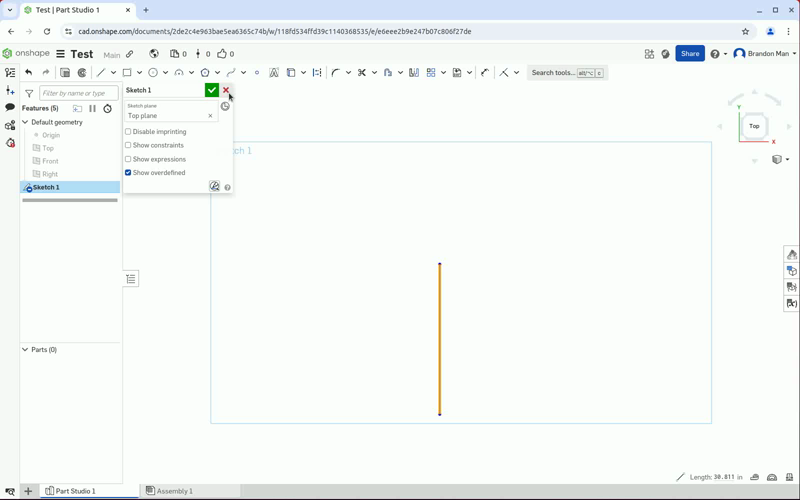
key(shift+h)
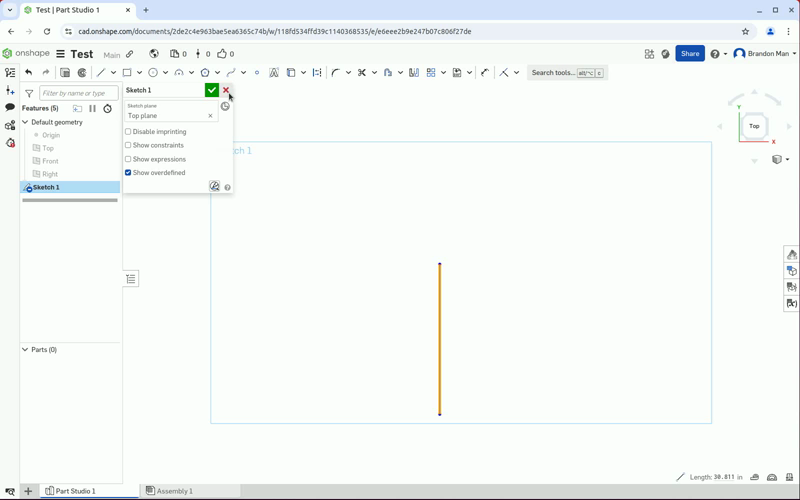
key(shift+s)
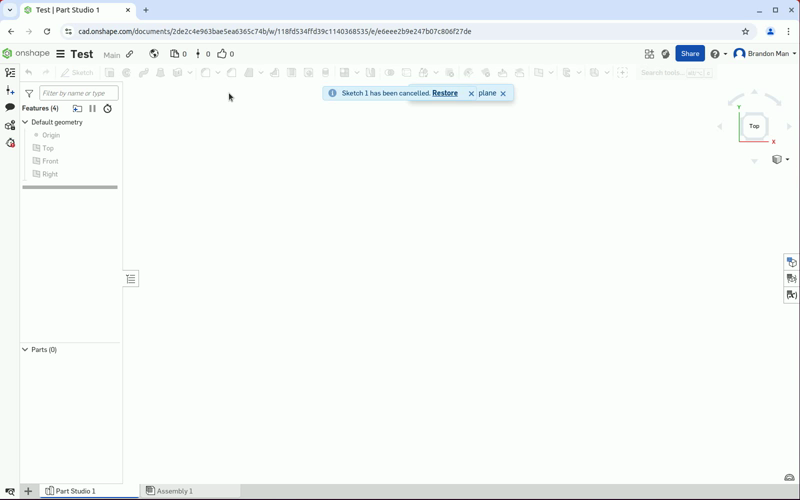
mouse_move(73, 150)
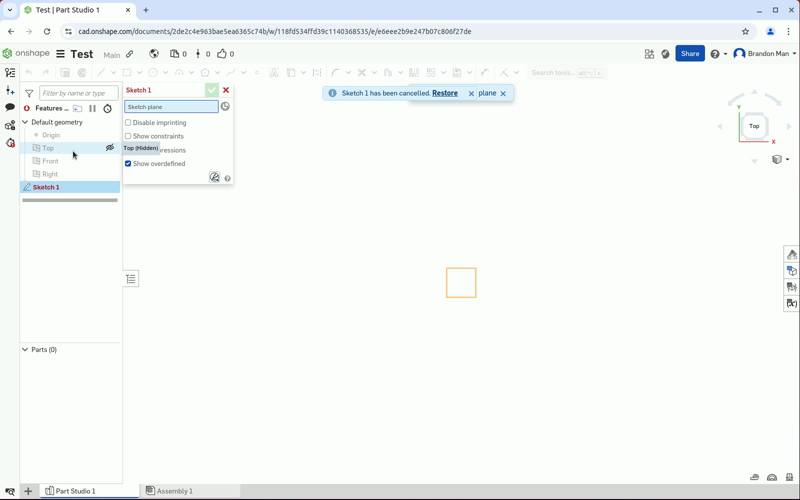
click(73, 150)
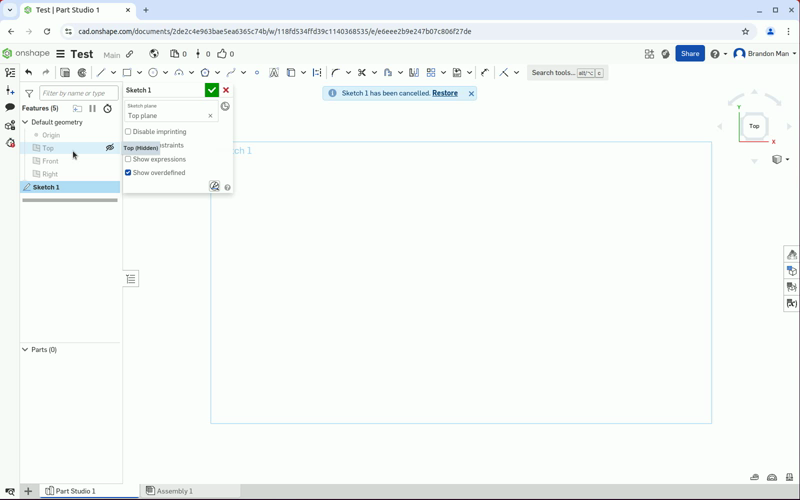
mouse_move(73, 352)
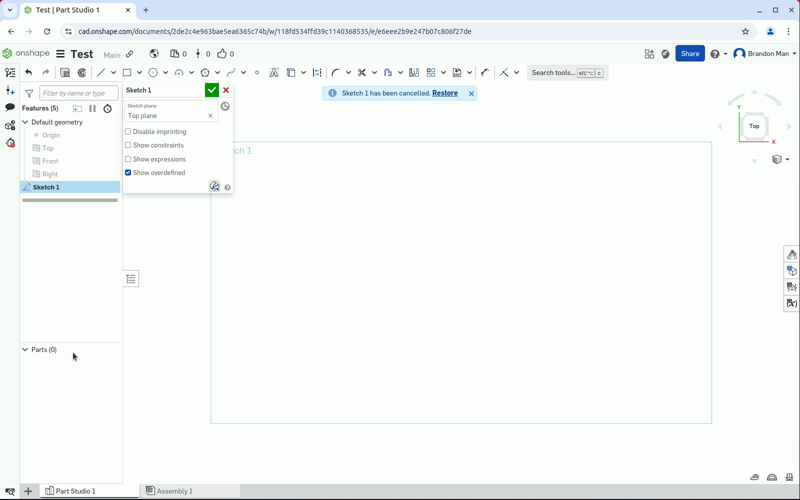
key(y)
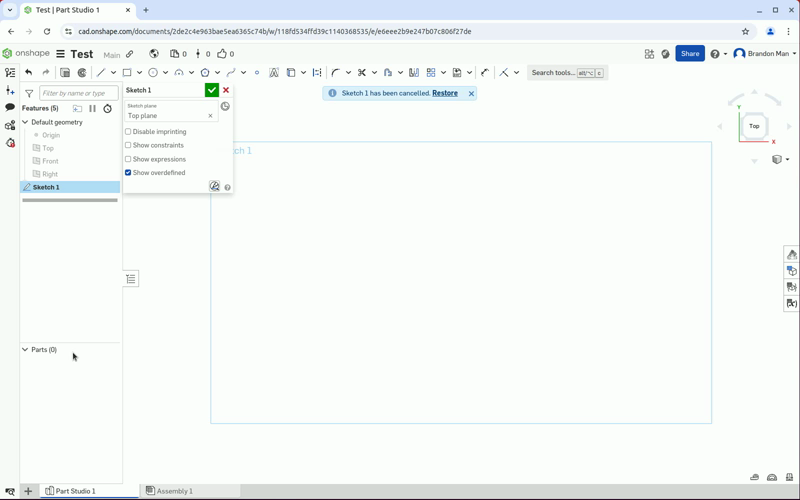
key(l)
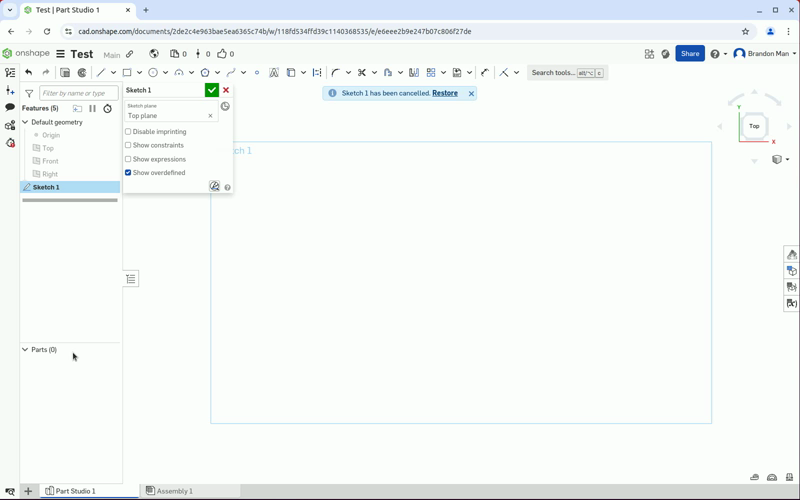
key_down(shift)
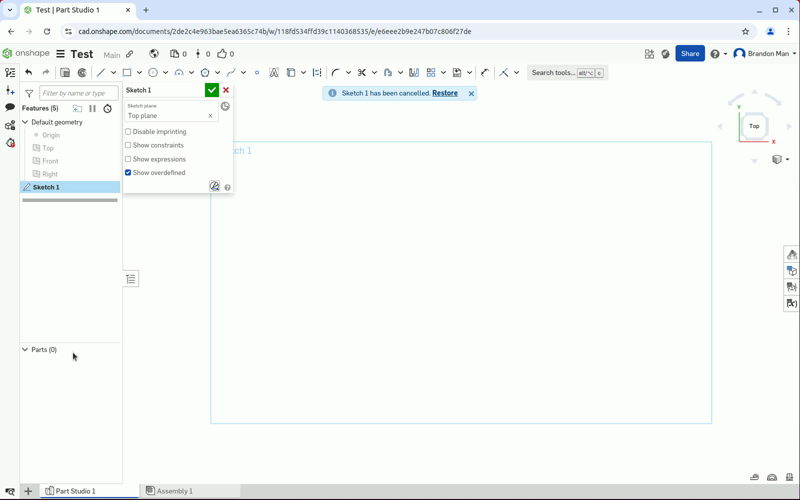
mouse_move(391, 326)
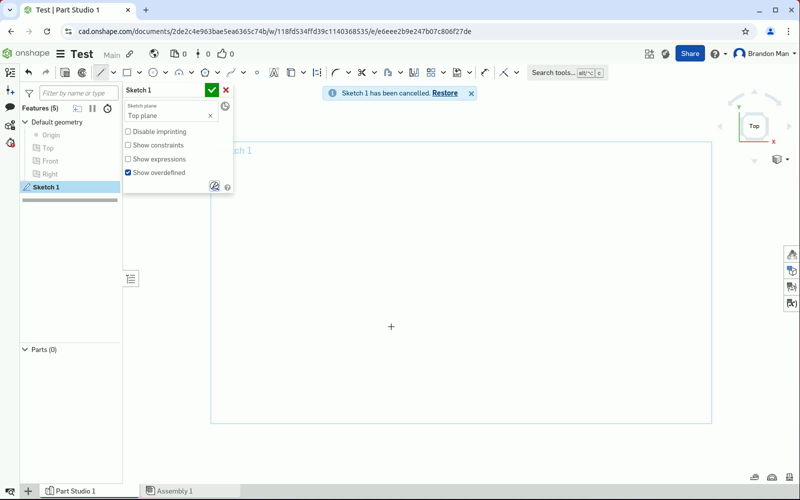
click(391, 326)
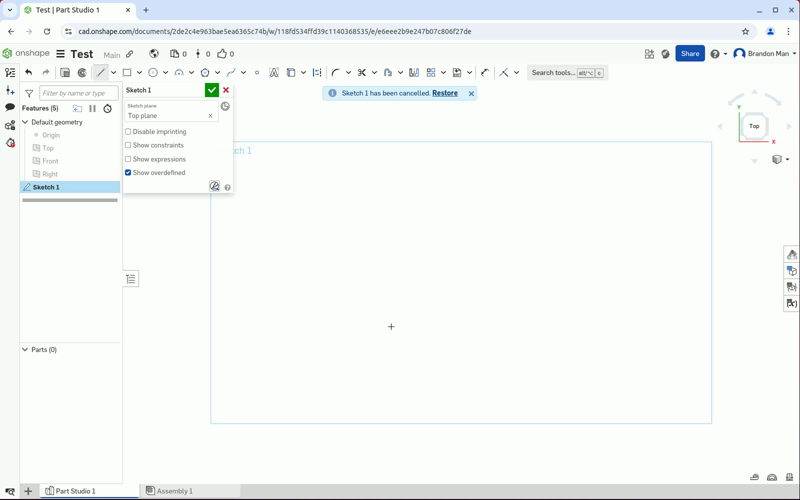
key_up(shift)
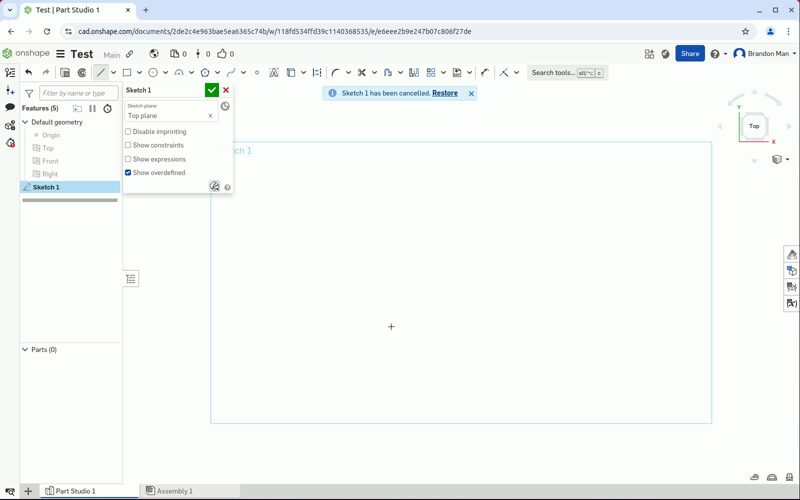
key_down(shift)
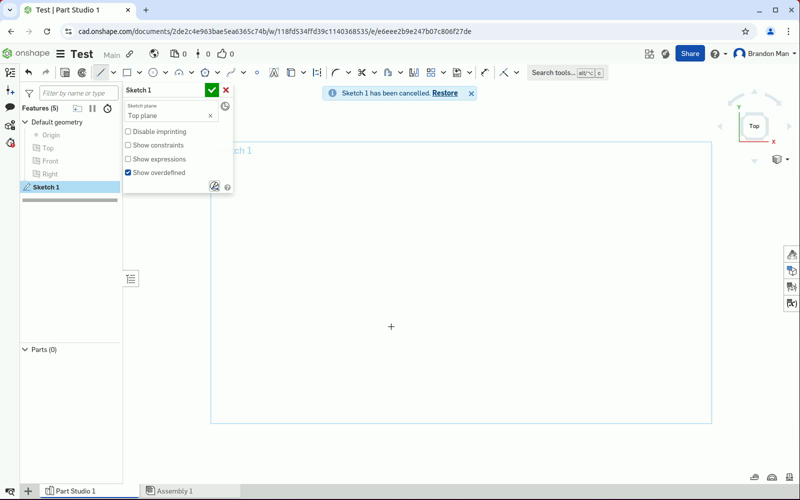
mouse_move(421, 326)
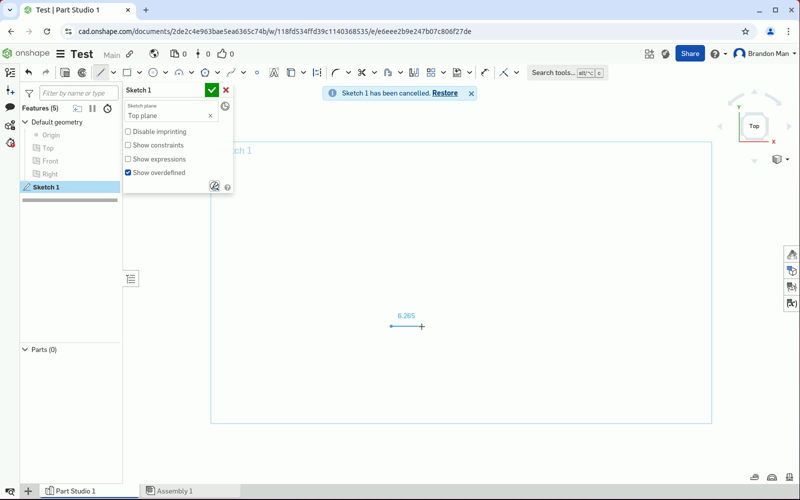
mouse_move(408, 326)
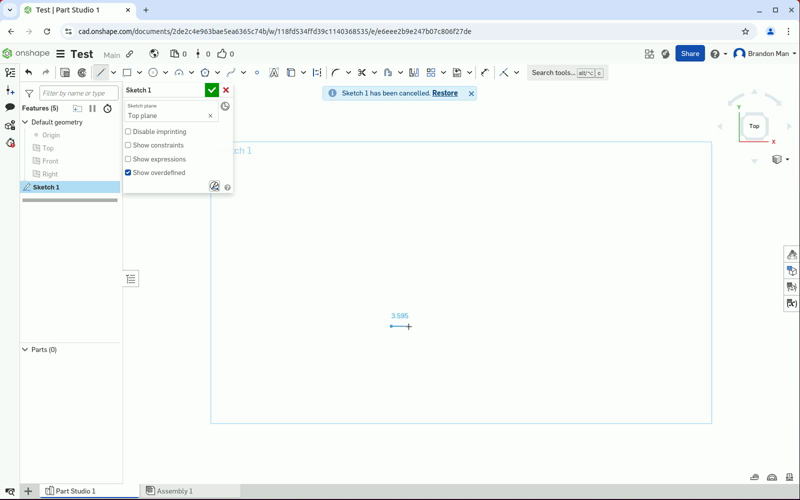
click(408, 326)
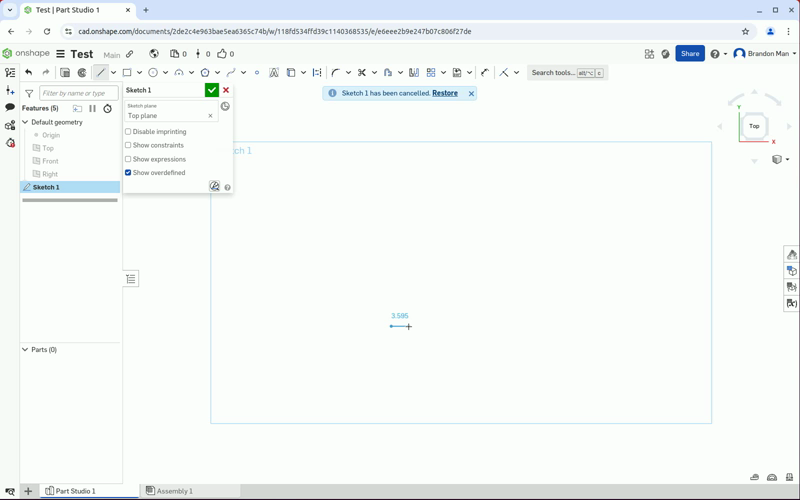
key_up(shift)
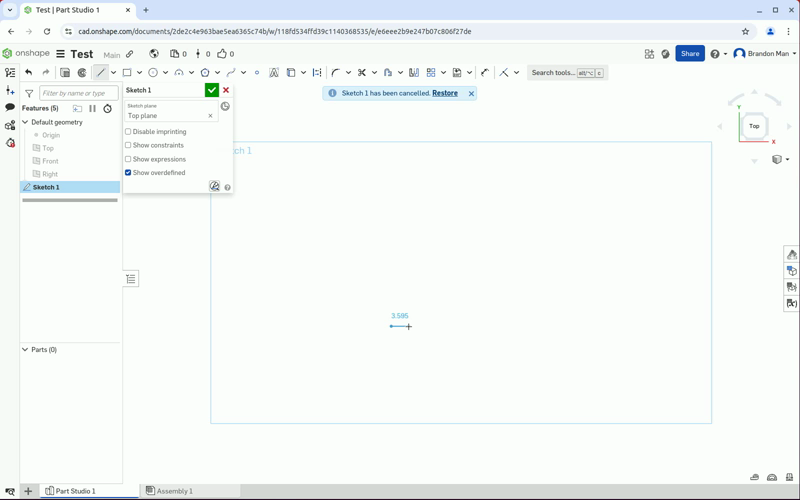
key_down(shift)
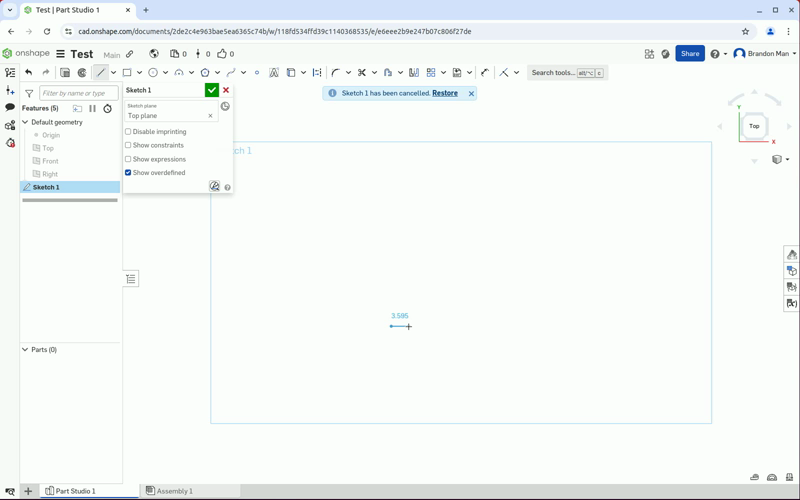
mouse_move(408, 239)
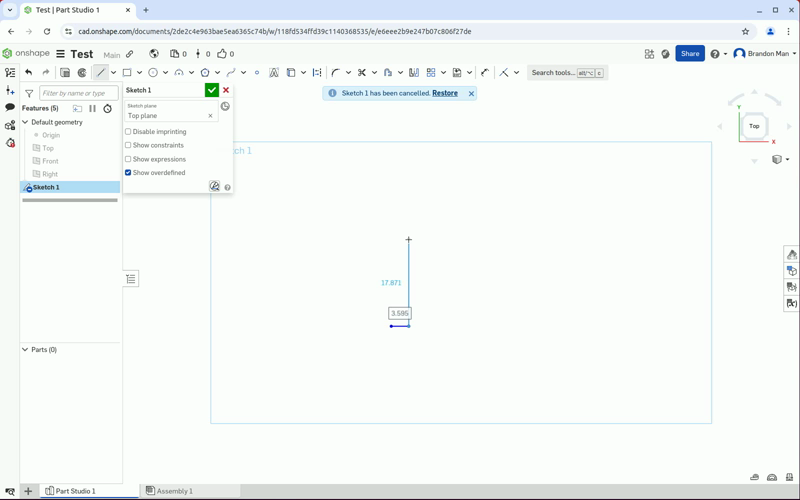
click(408, 239)
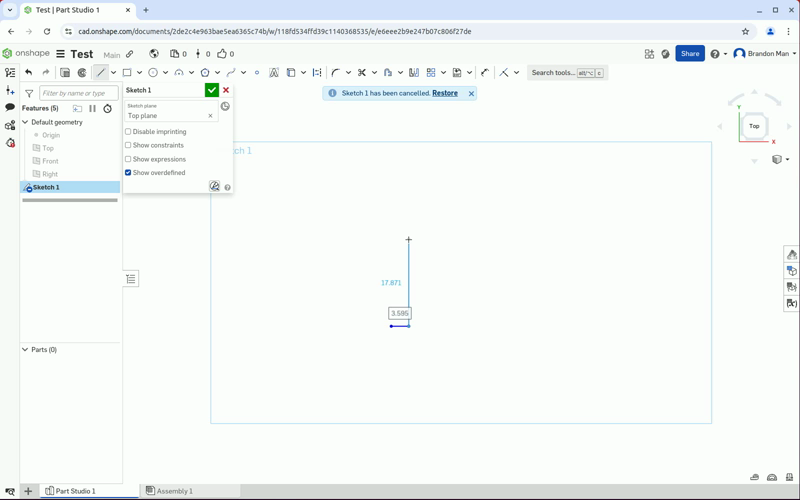
key_up(shift)
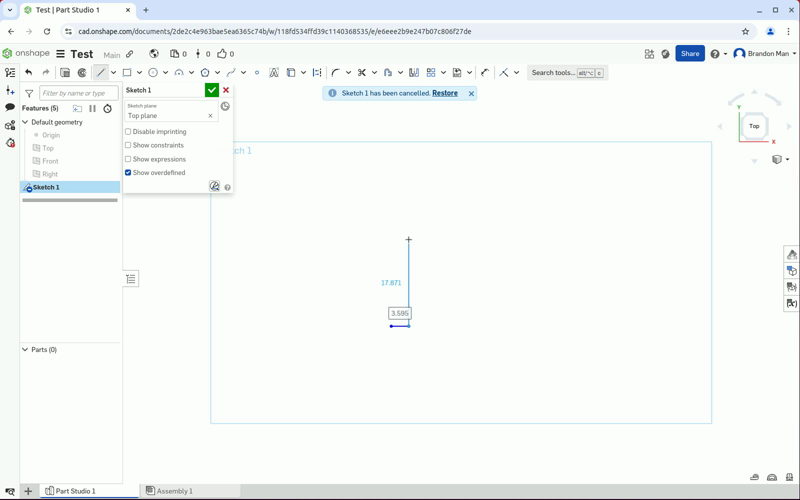
key_down(shift)
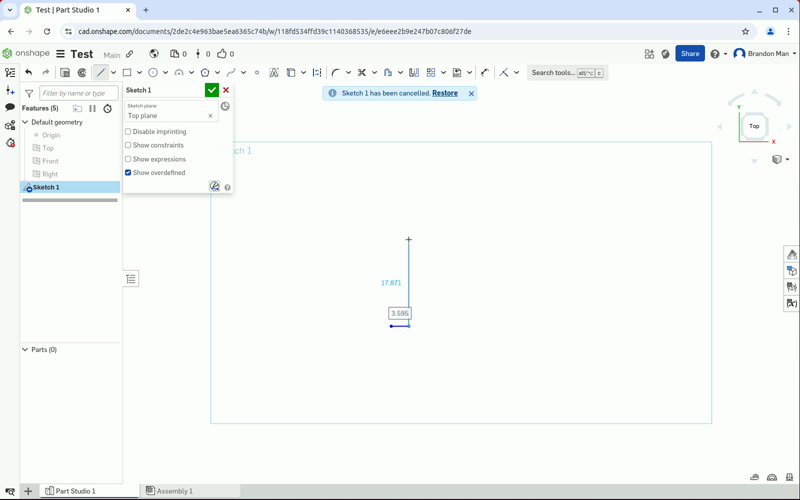
mouse_move(438, 239)
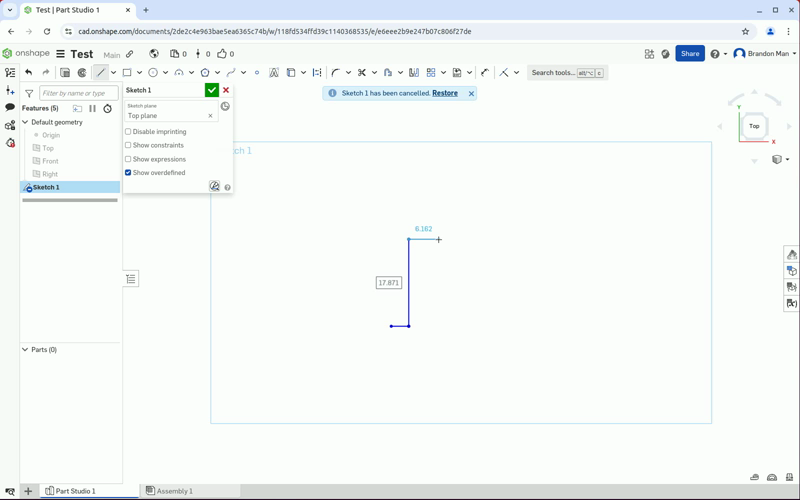
mouse_move(391, 239)
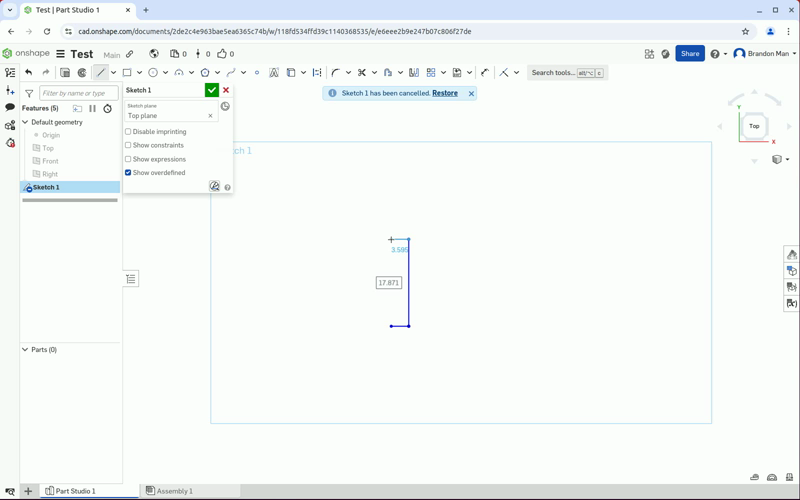
click(391, 239)
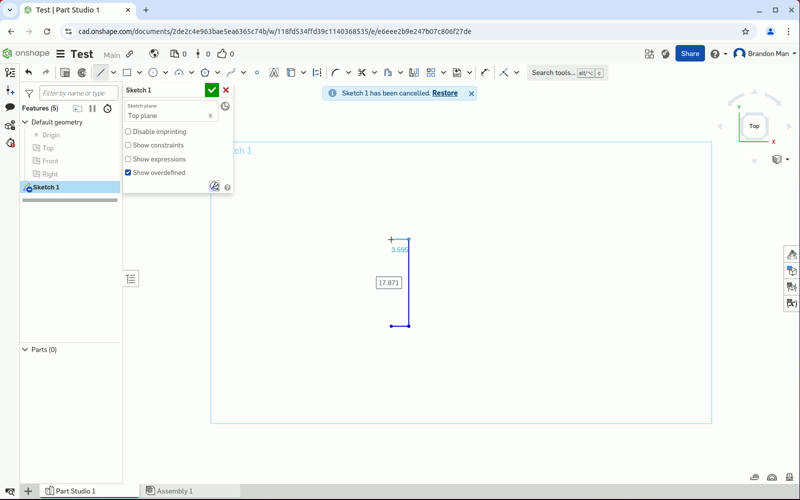
key_up(shift)
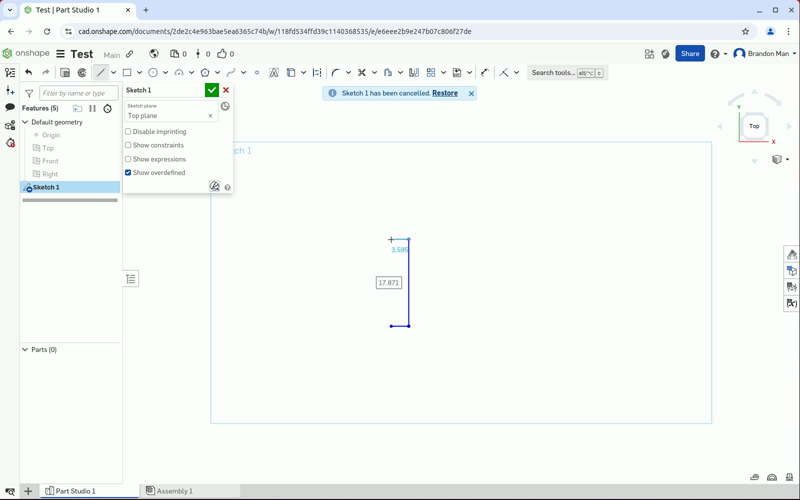
key(esc)
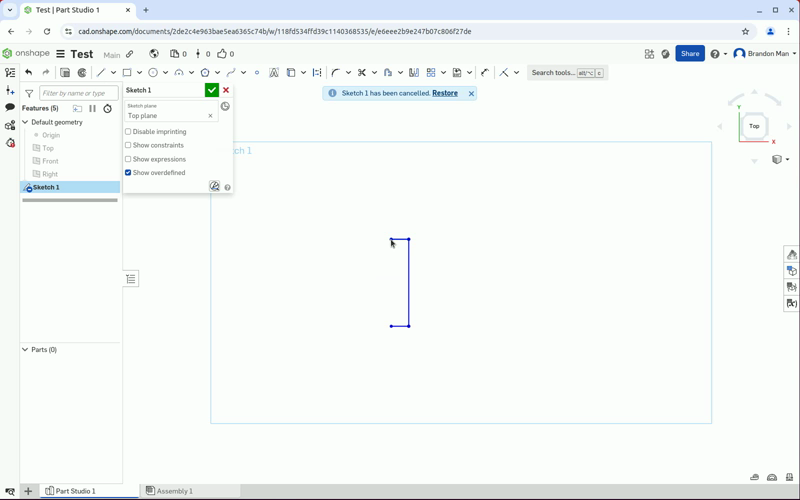
key(a)
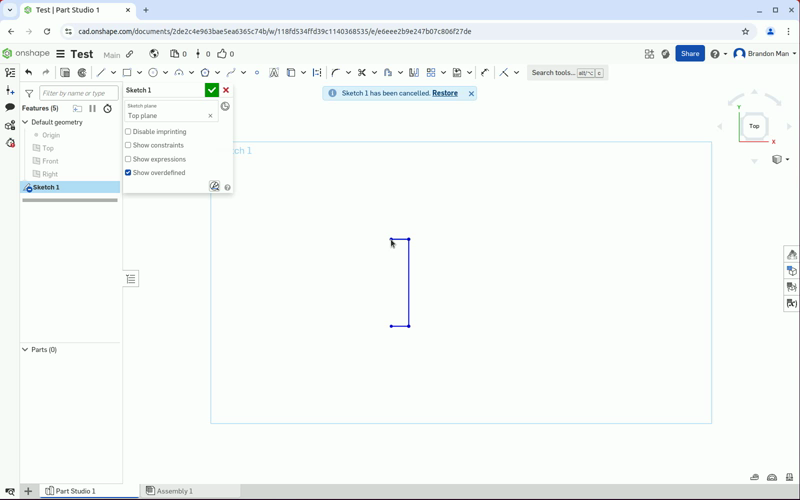
mouse_move(391, 239)
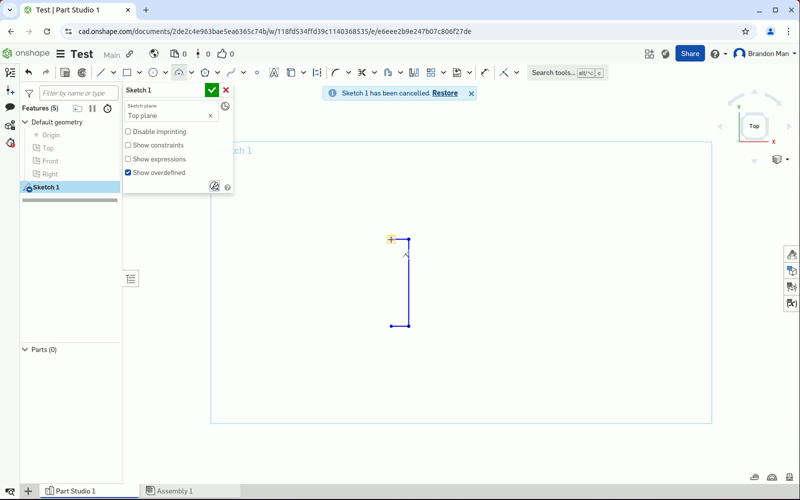
click(391, 239)
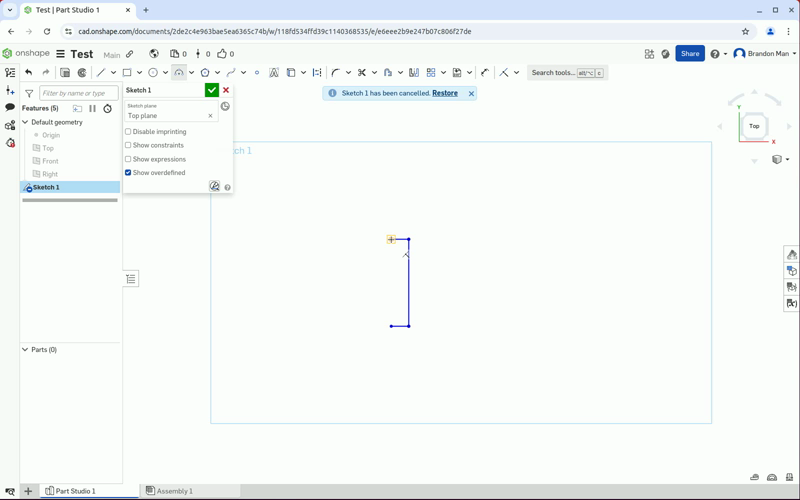
mouse_move(391, 326)
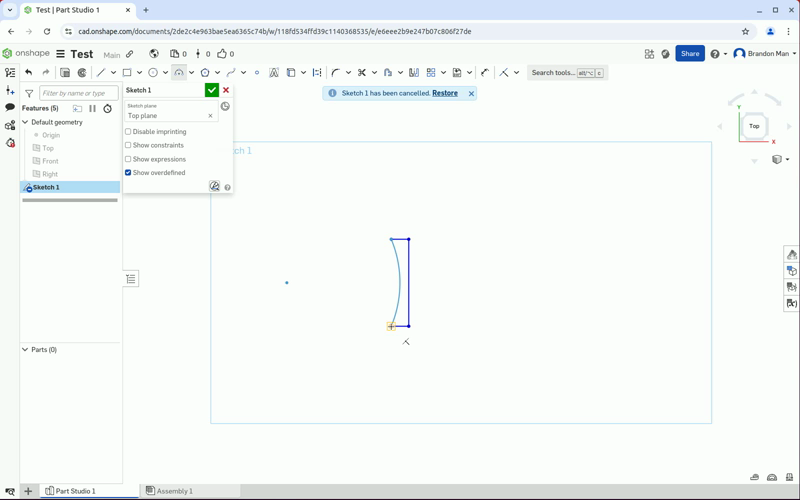
click(391, 326)
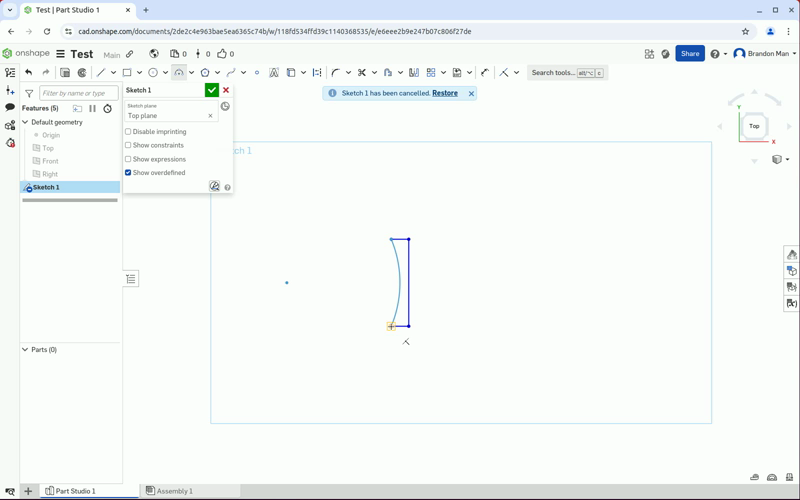
key_down(shift)
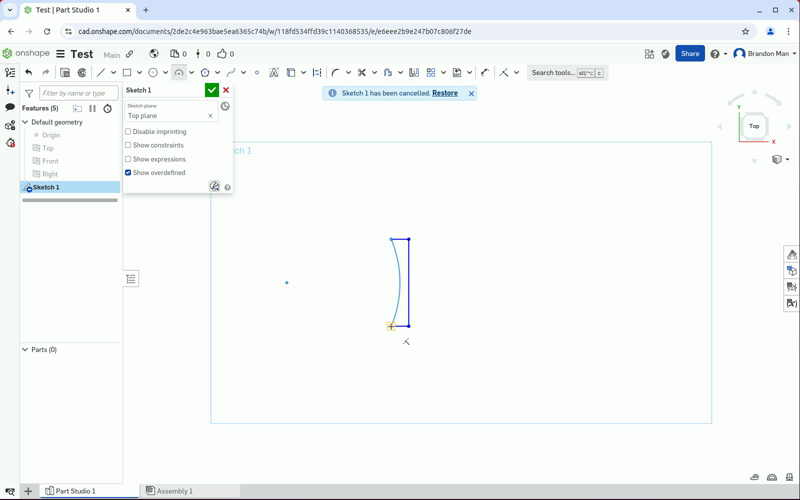
mouse_move(348, 282)
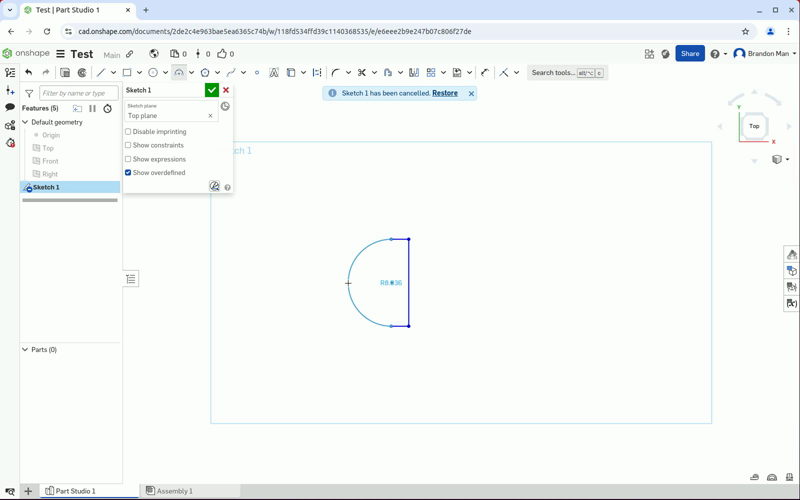
click(348, 282)
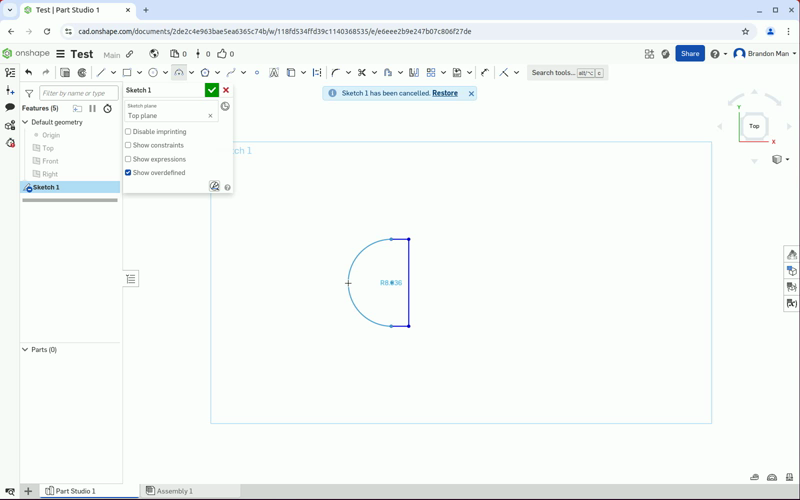
key_up(shift)
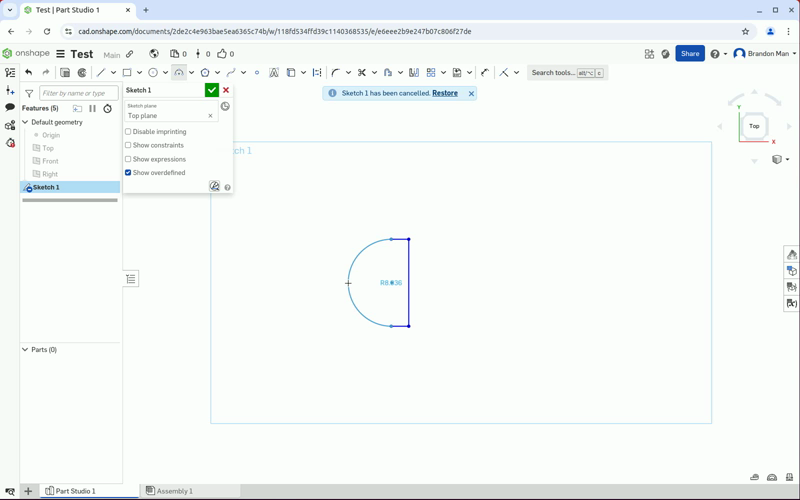
key(esc)
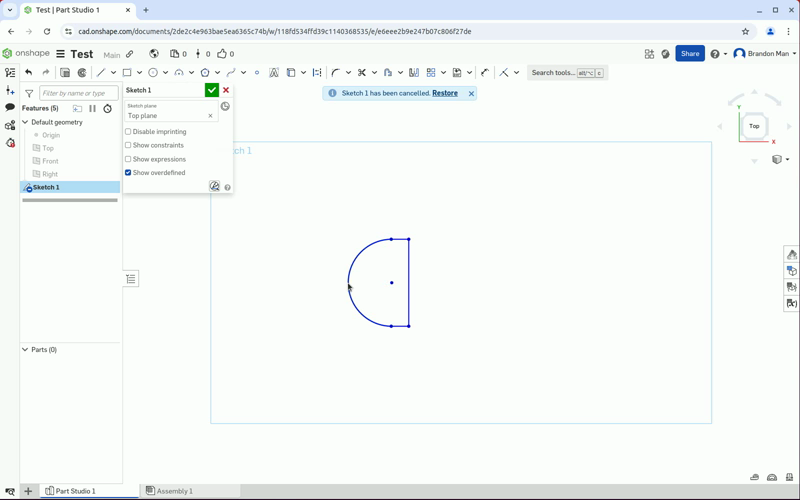
mouse_move(398, 244)
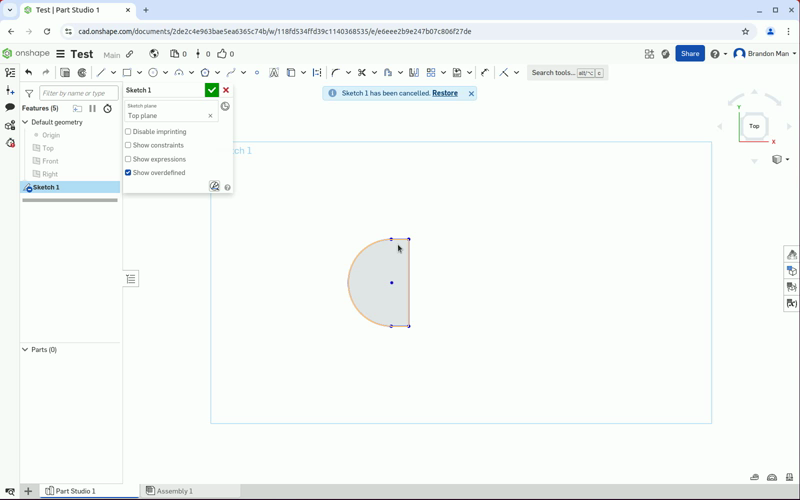
click(398, 244)
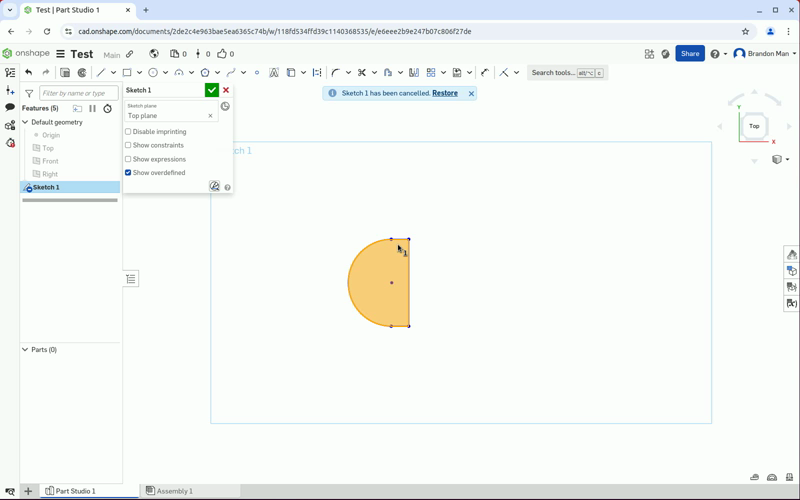
mouse_move(73, 352)
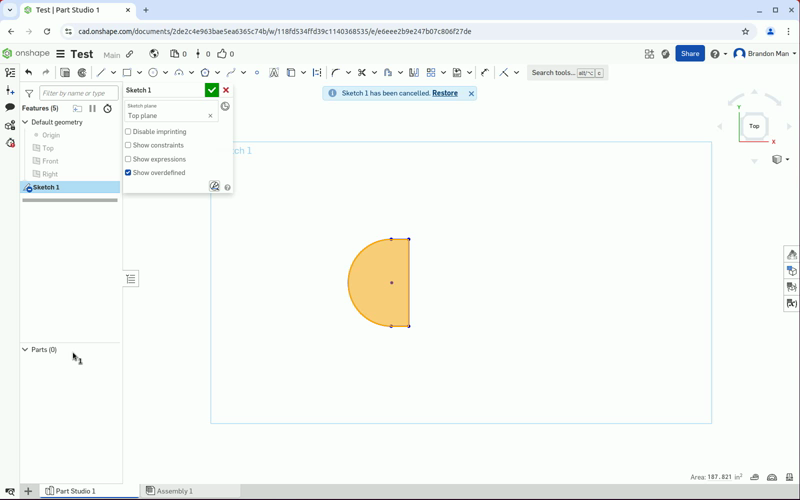
key(shift+y)
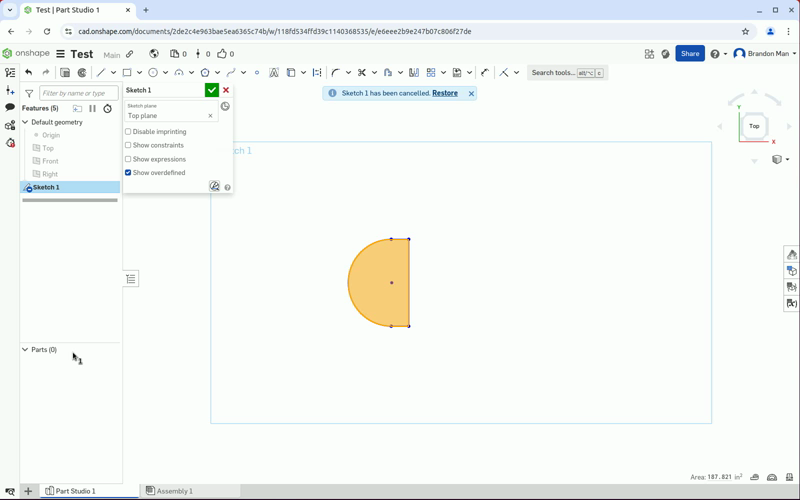
key(shift+e)
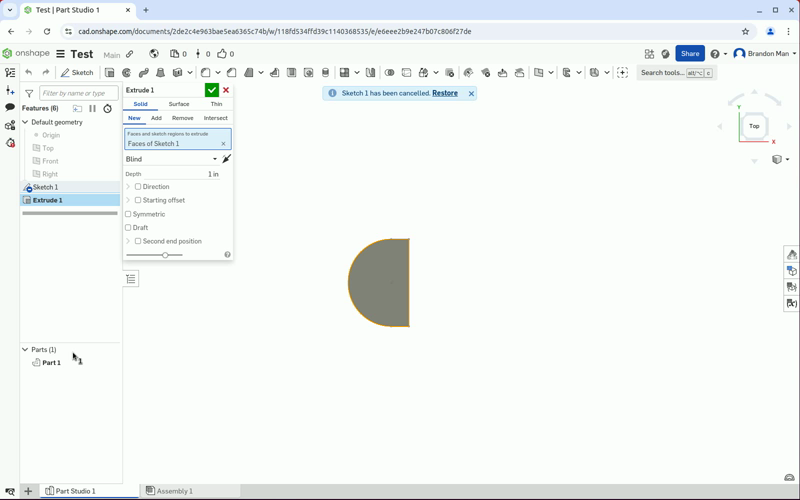
mouse_move(143, 106)
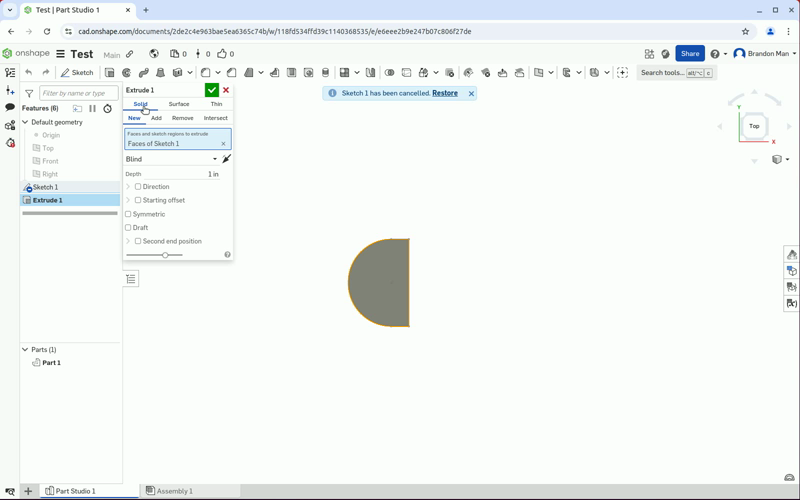
click(143, 106)
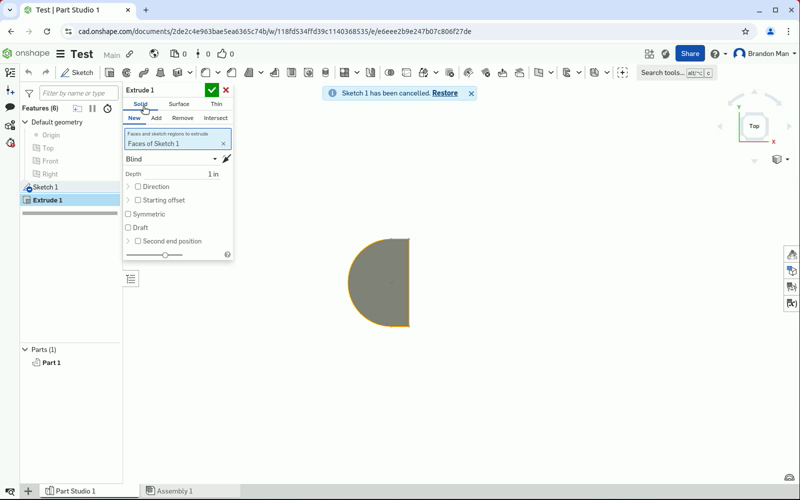
mouse_move(137, 120)
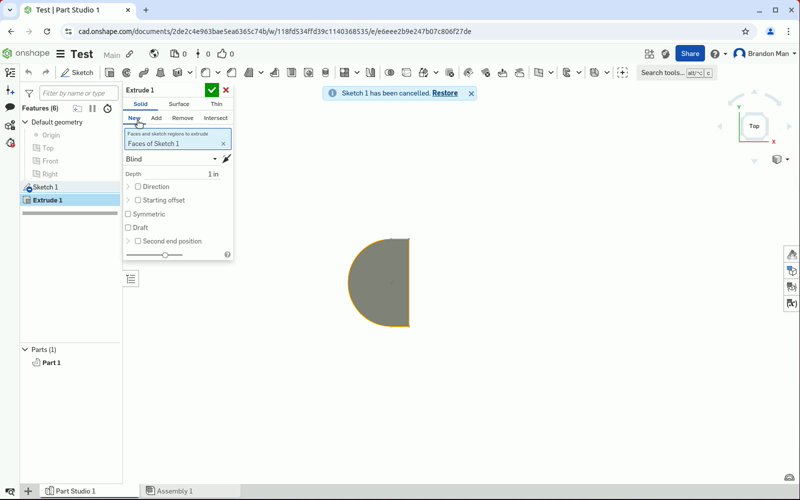
click(137, 120)
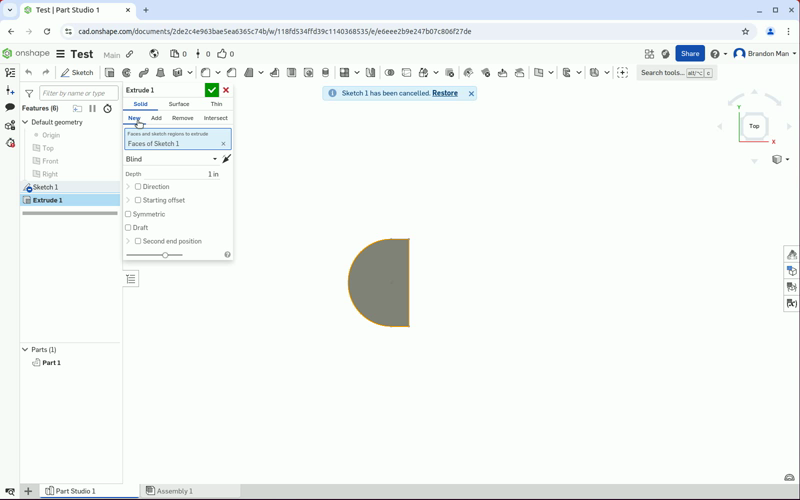
key(tab, 4)
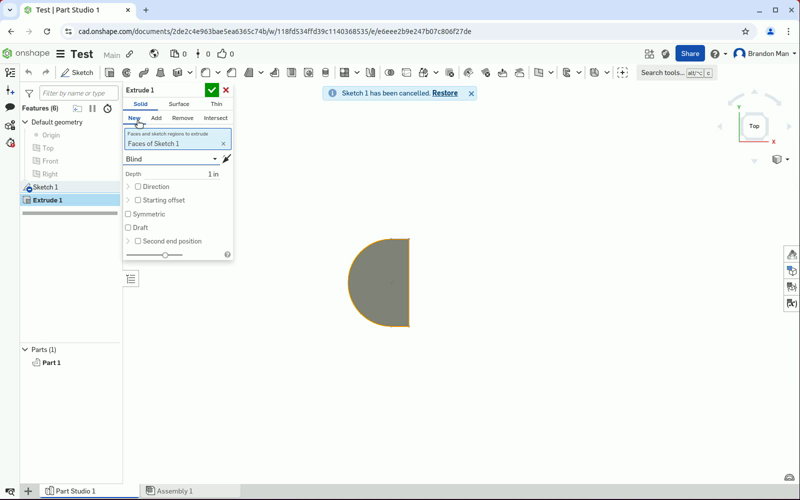
text(1.204)
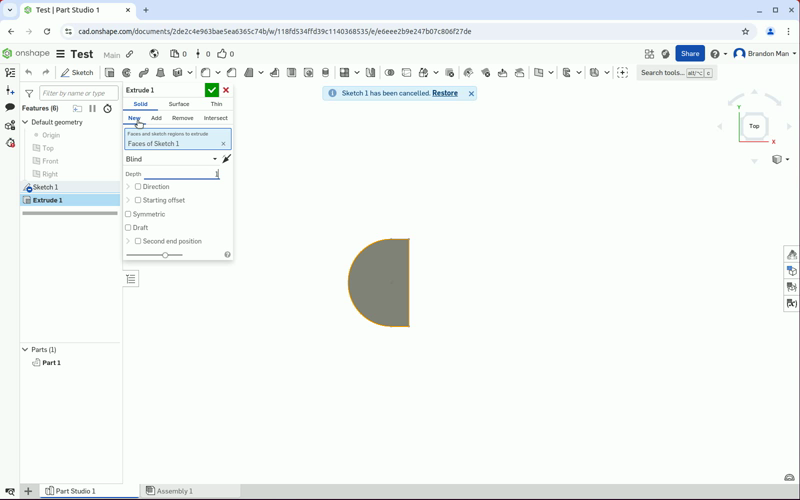
key(enter)
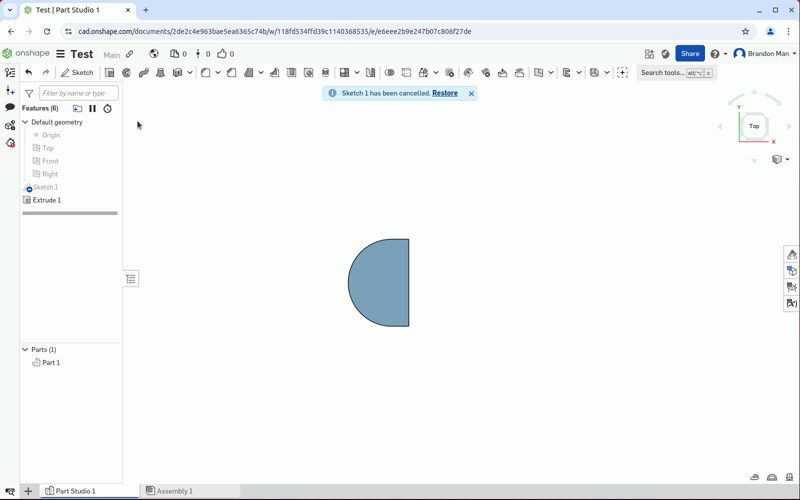
key(shift+h)
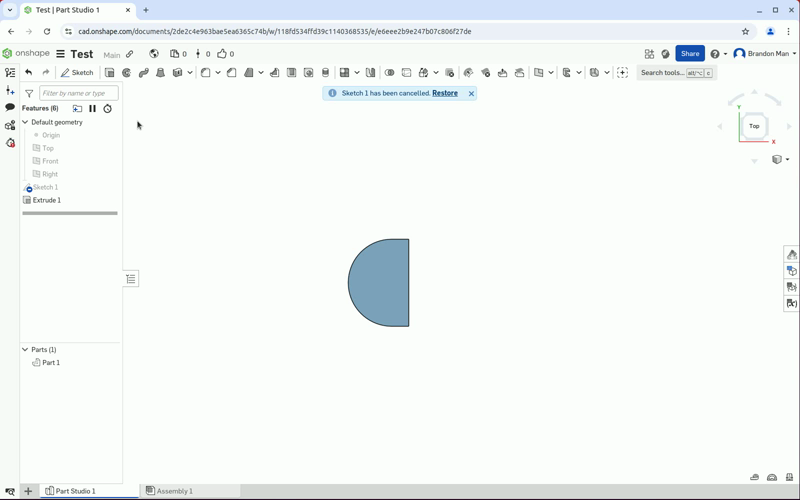
key(shift+h)
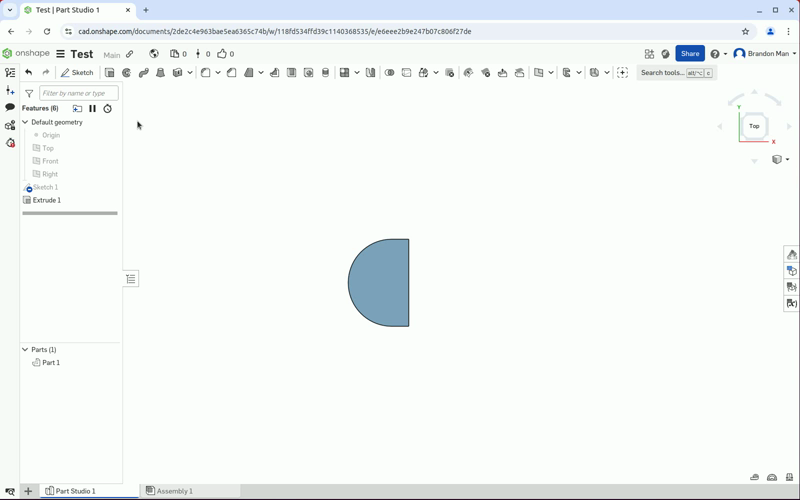
mouse_move(73, 189)
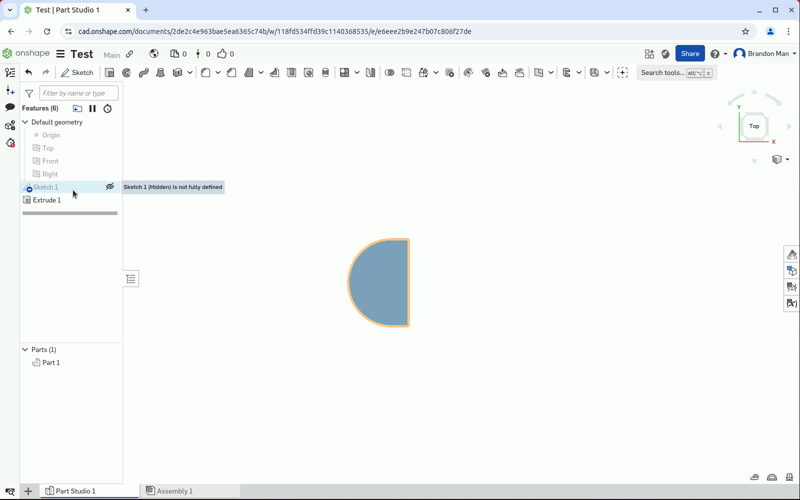
click(73, 189)
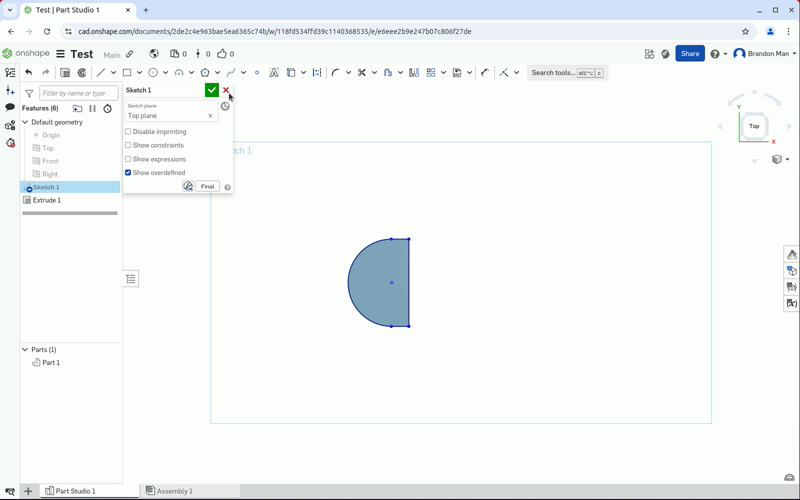
mouse_move(229, 92)
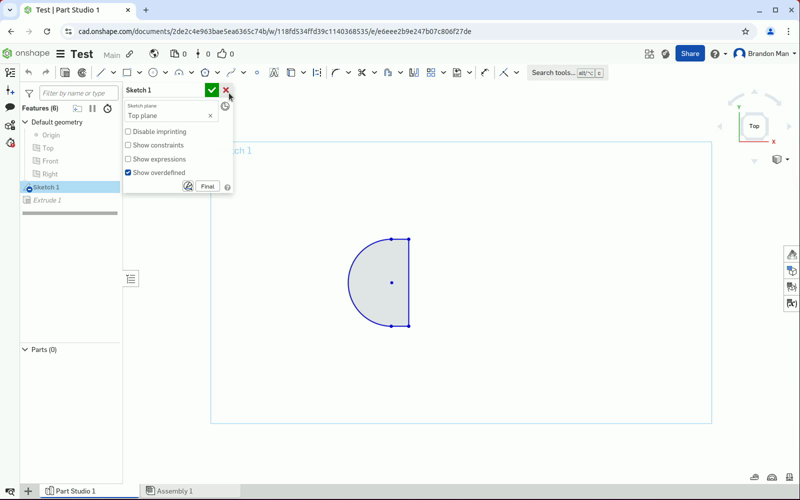
click(229, 92)
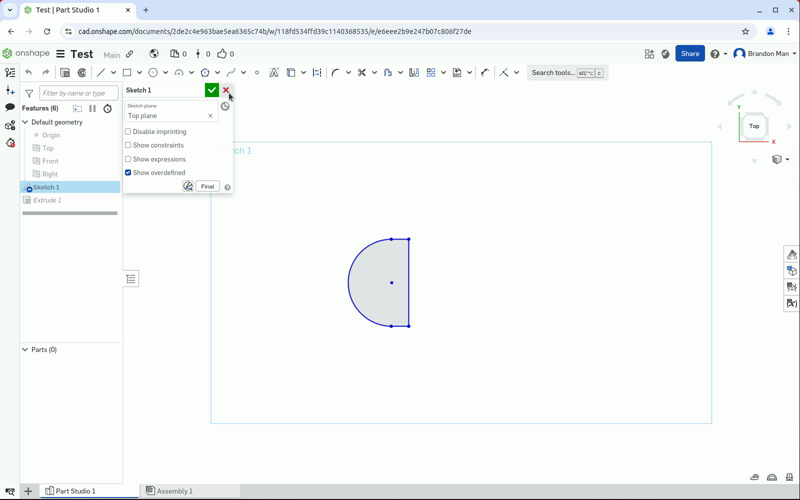
key(shift+s)
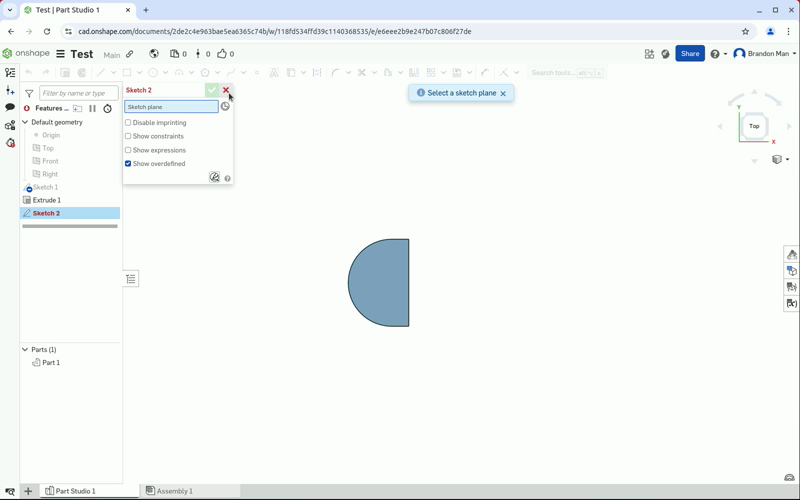
mouse_move(73, 150)
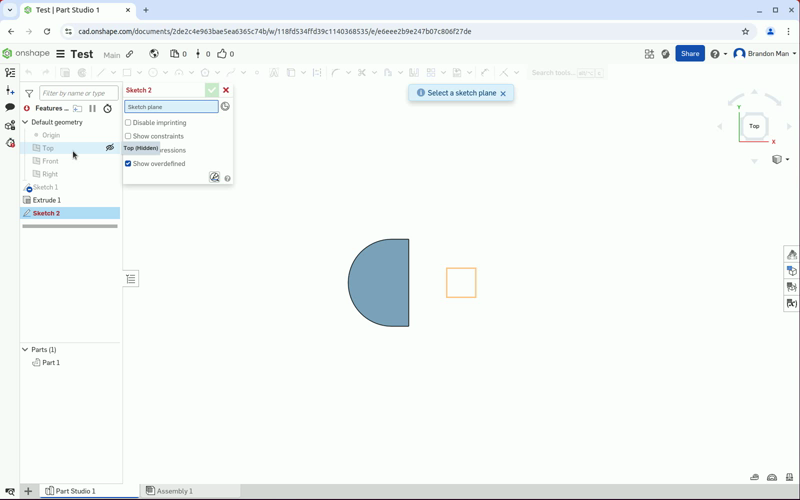
click(73, 150)
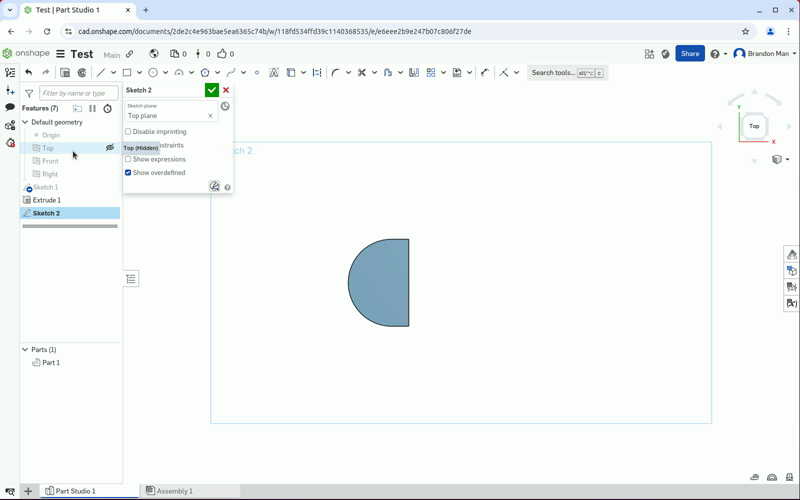
mouse_move(73, 352)
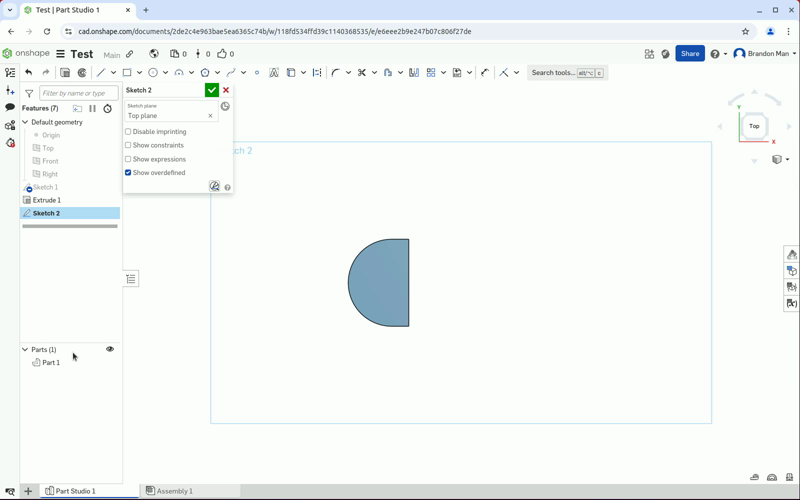
key(y)
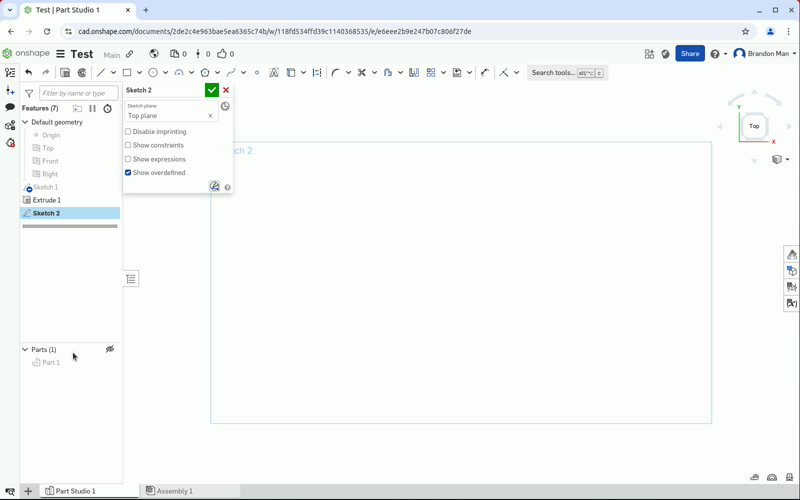
key(l)
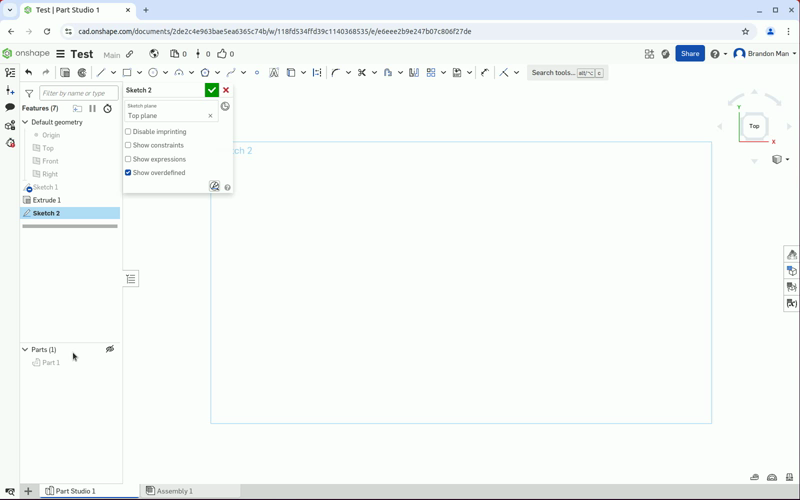
key_down(shift)
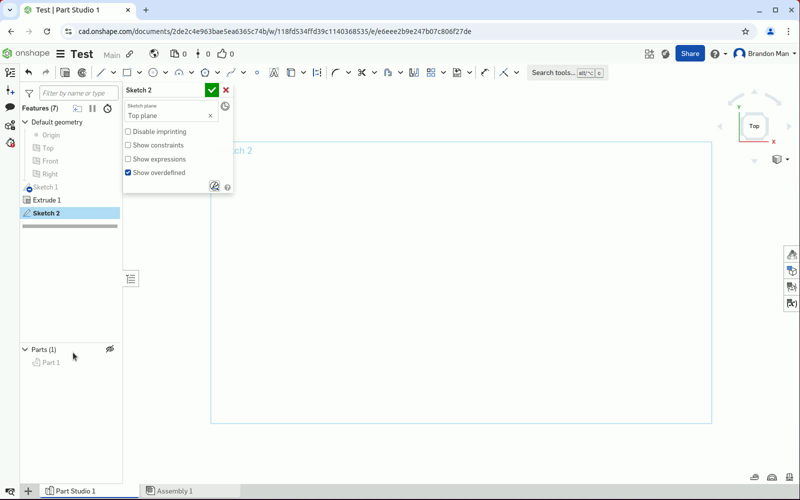
mouse_move(409, 326)
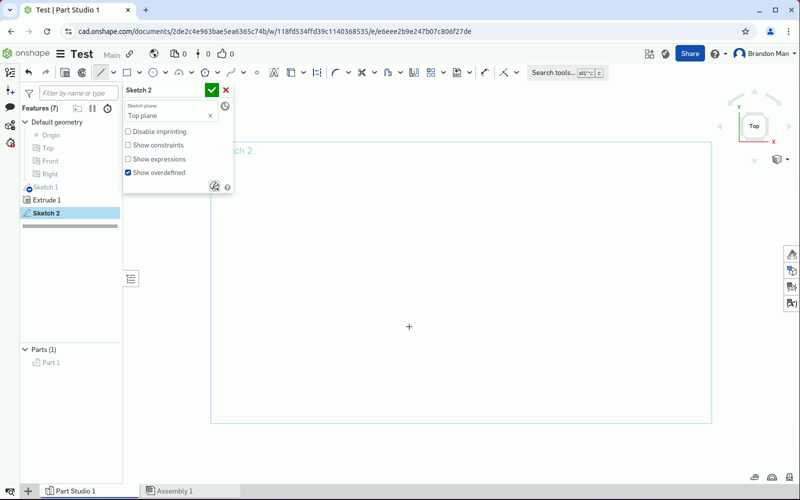
click(409, 326)
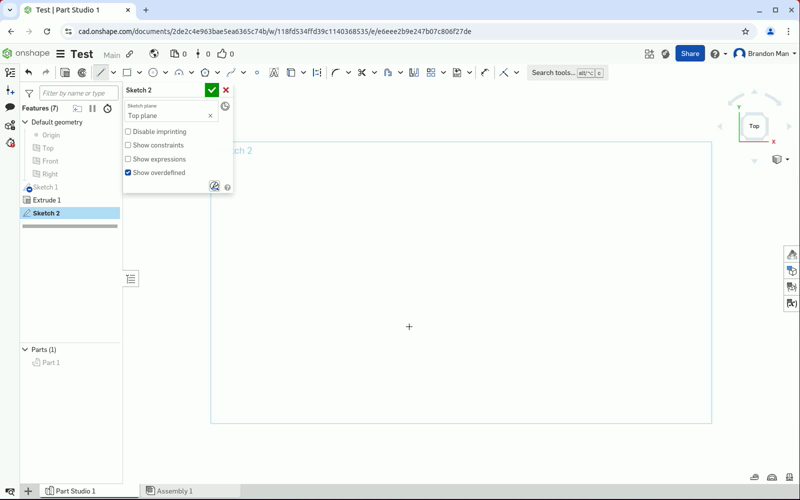
key_up(shift)
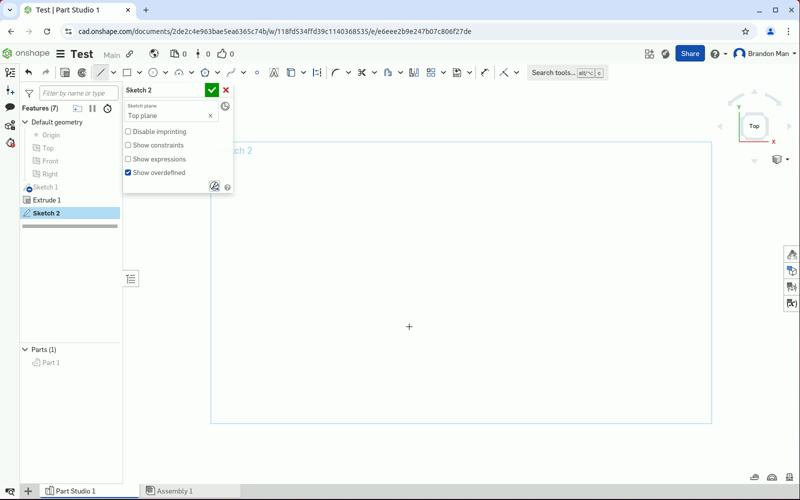
key_down(shift)
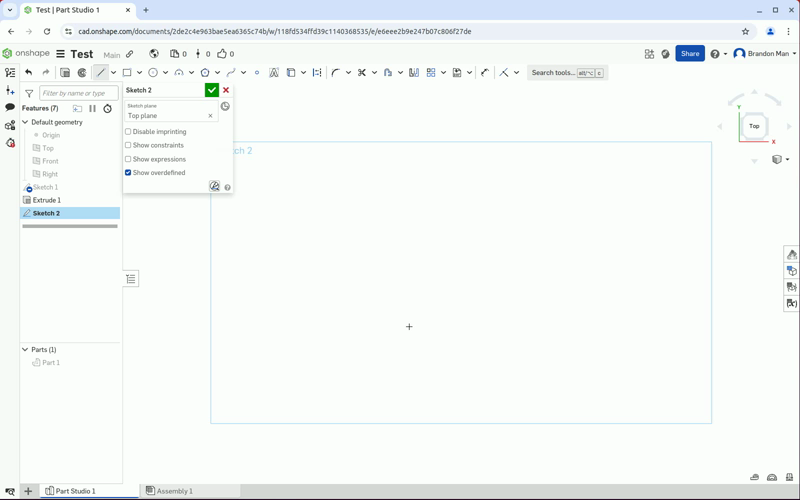
mouse_move(513, 326)
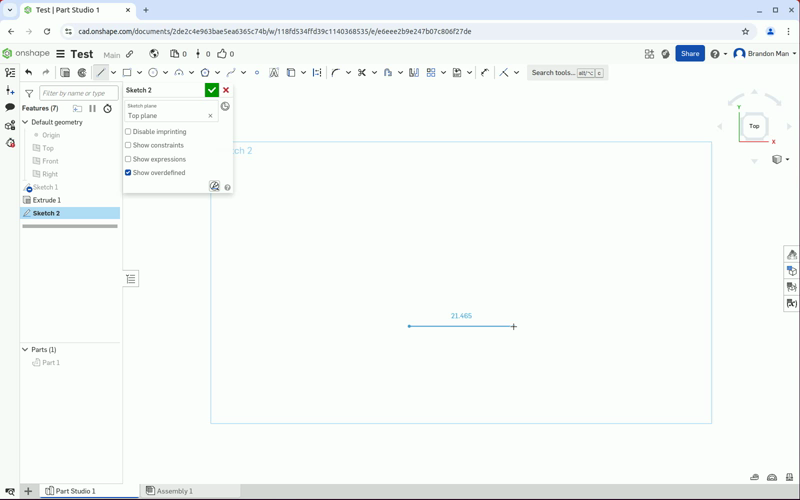
click(513, 326)
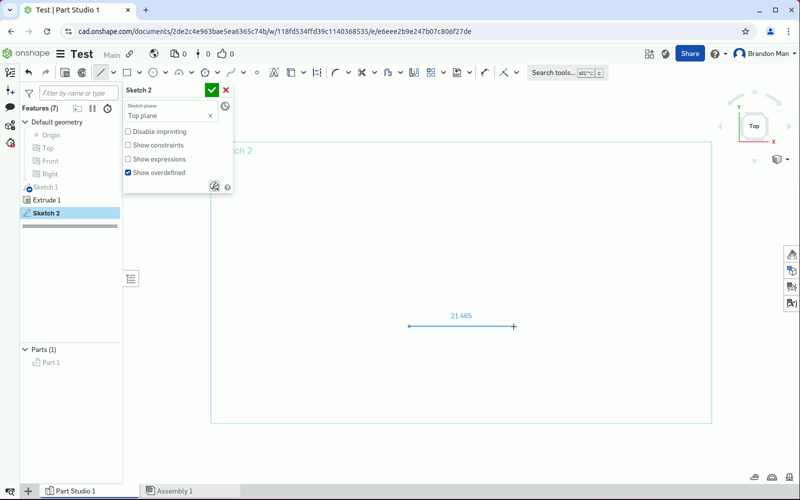
key_up(shift)
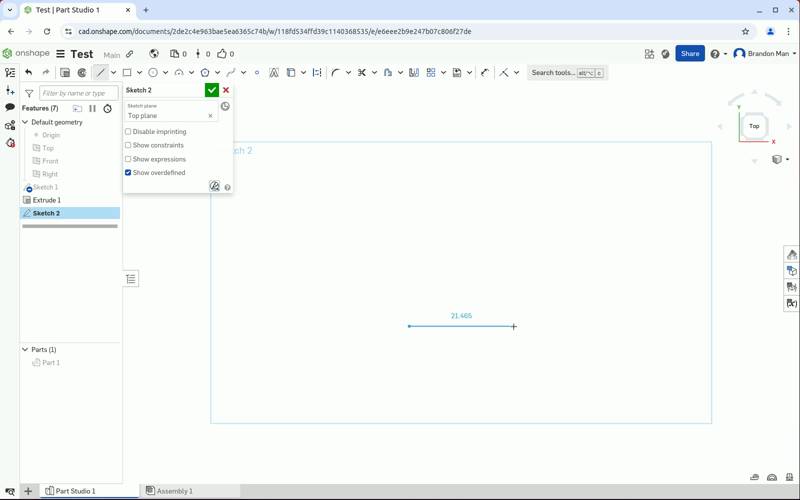
key_down(shift)
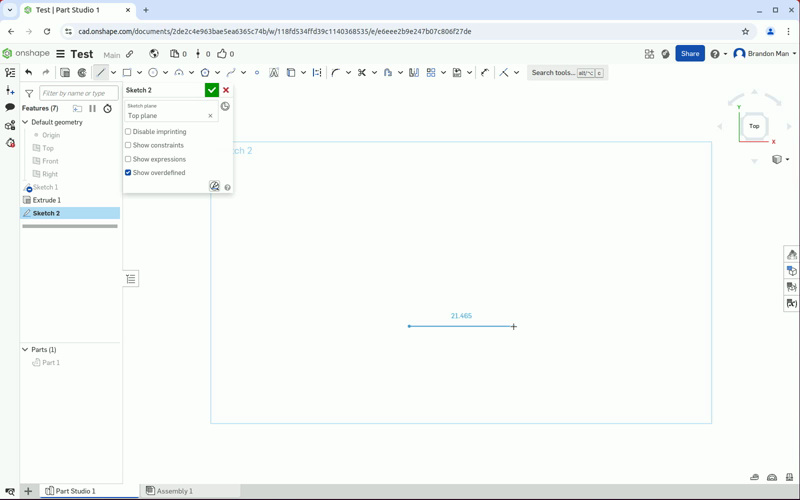
mouse_move(513, 239)
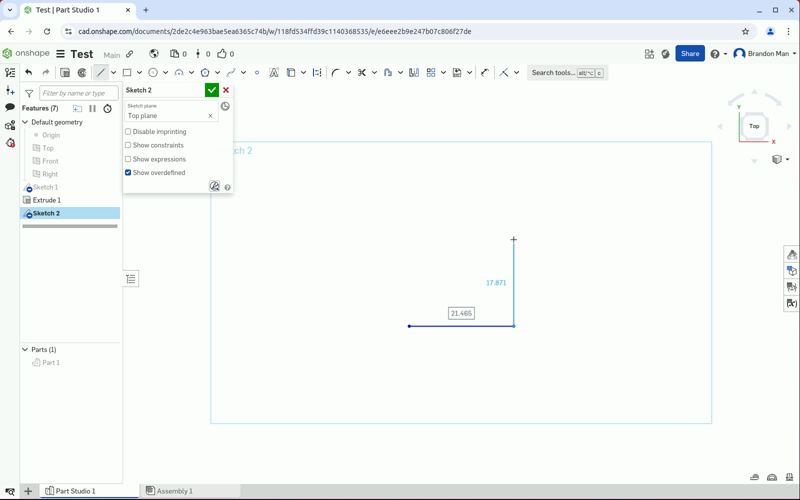
click(513, 239)
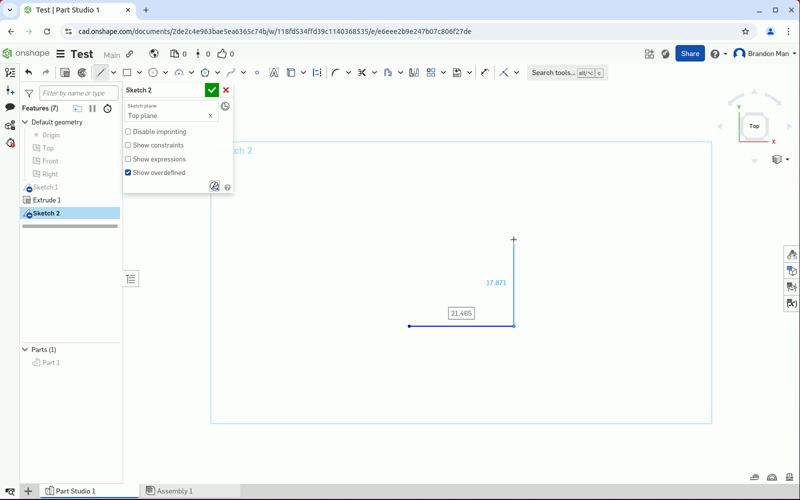
key_up(shift)
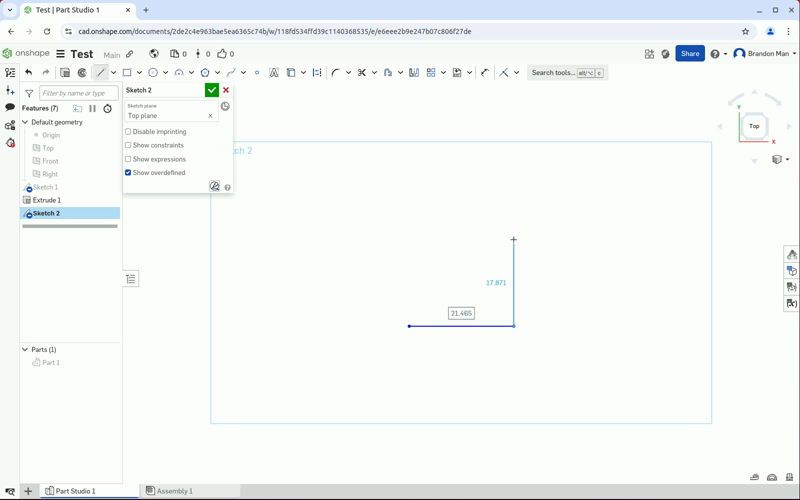
key_down(shift)
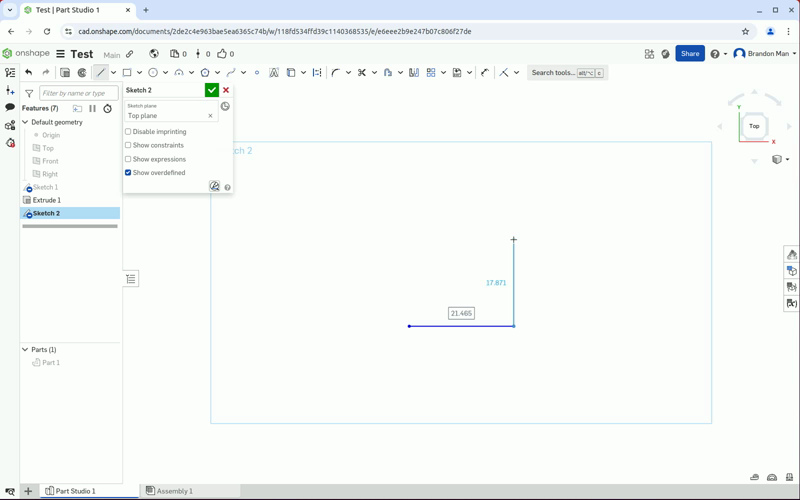
mouse_move(409, 239)
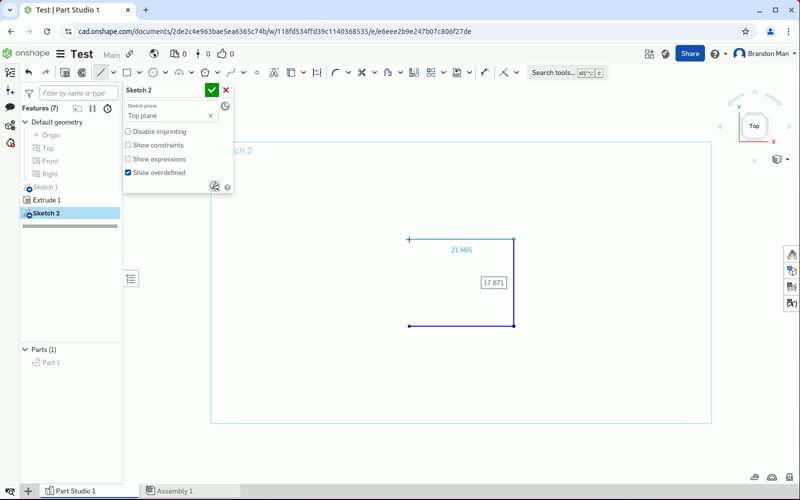
click(409, 239)
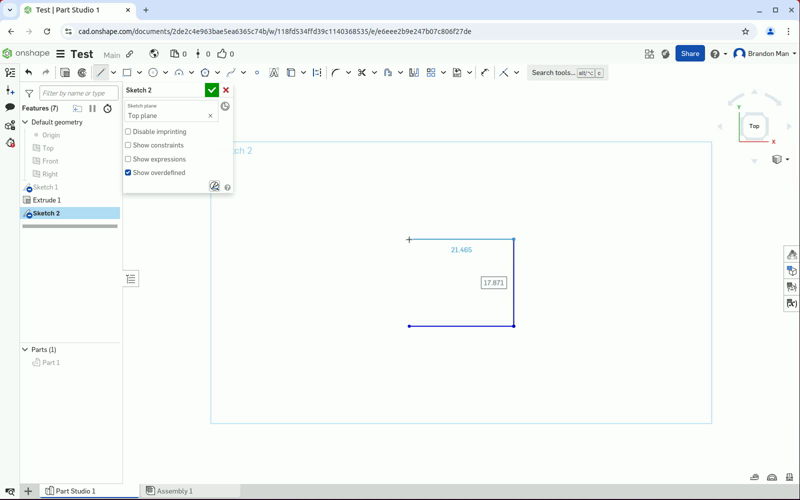
key_up(shift)
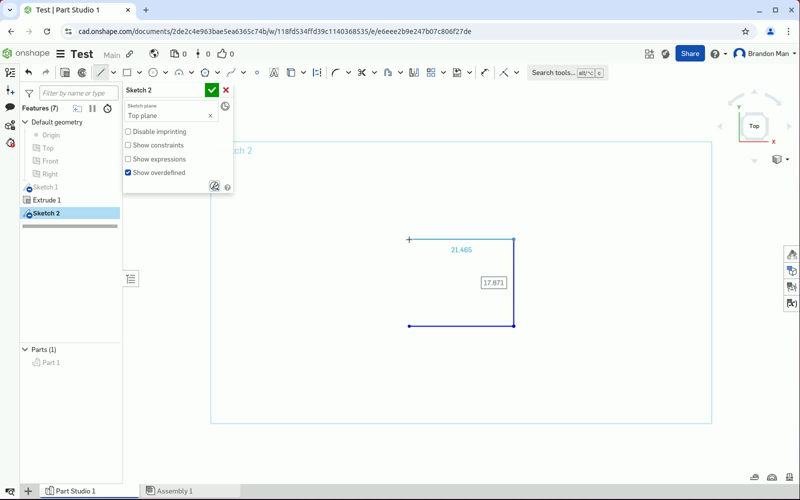
key_down(shift)
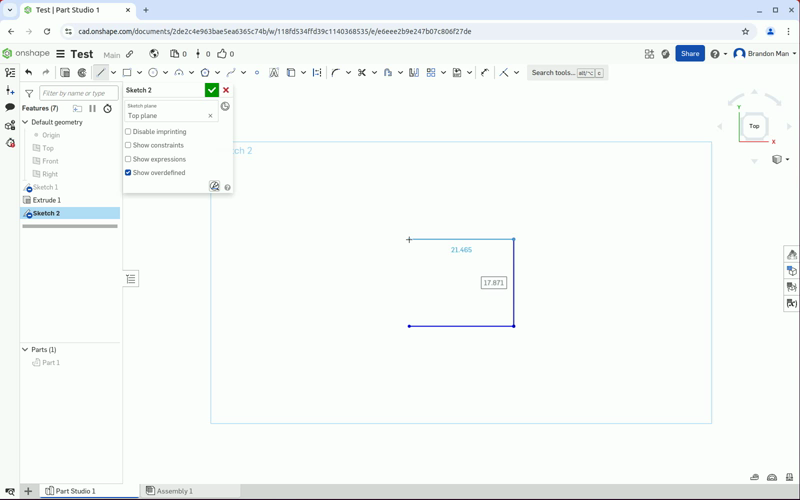
mouse_move(409, 326)
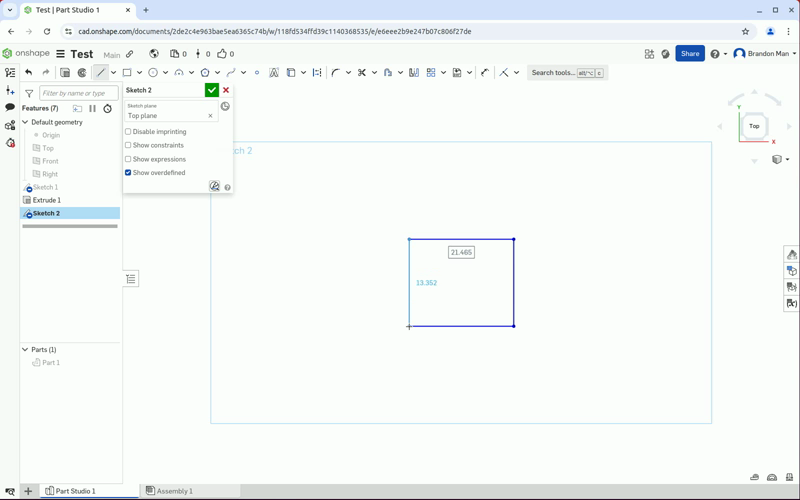
key_up(shift)
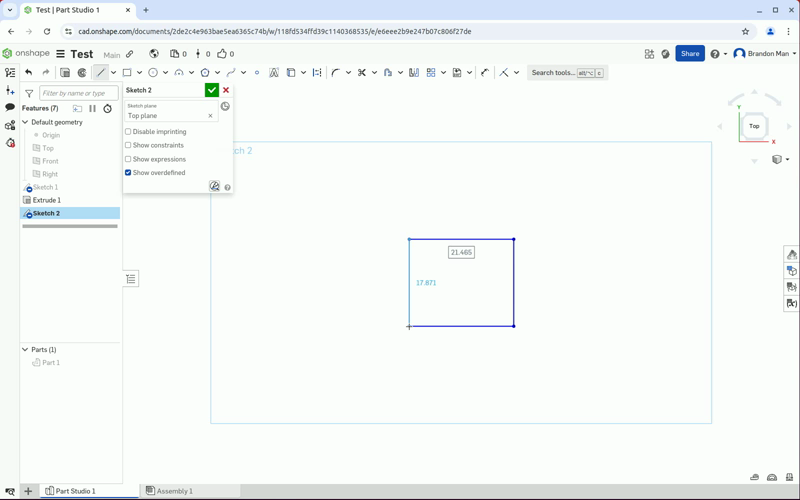
click(409, 326)
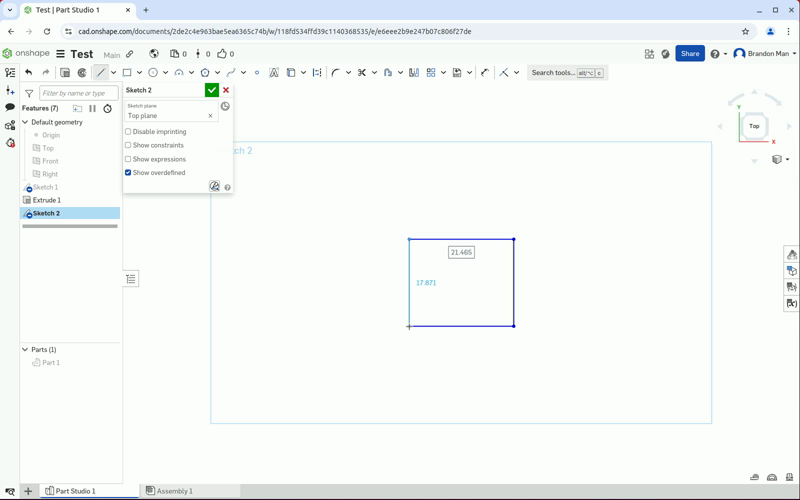
key(esc)
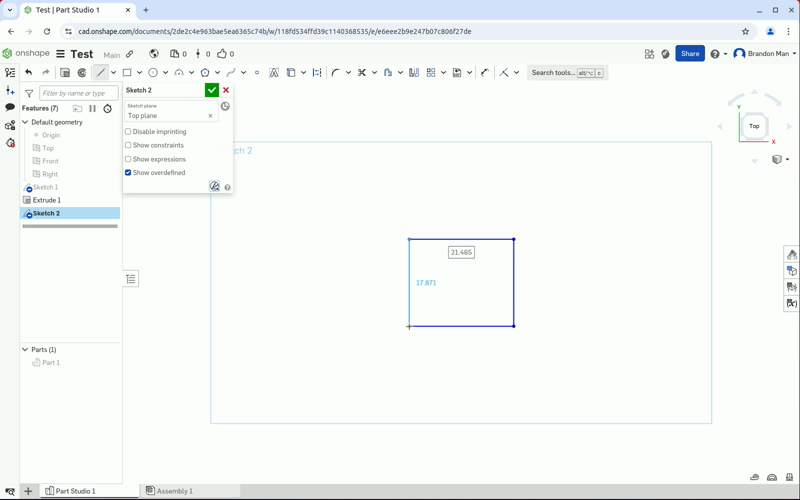
mouse_move(482, 292)
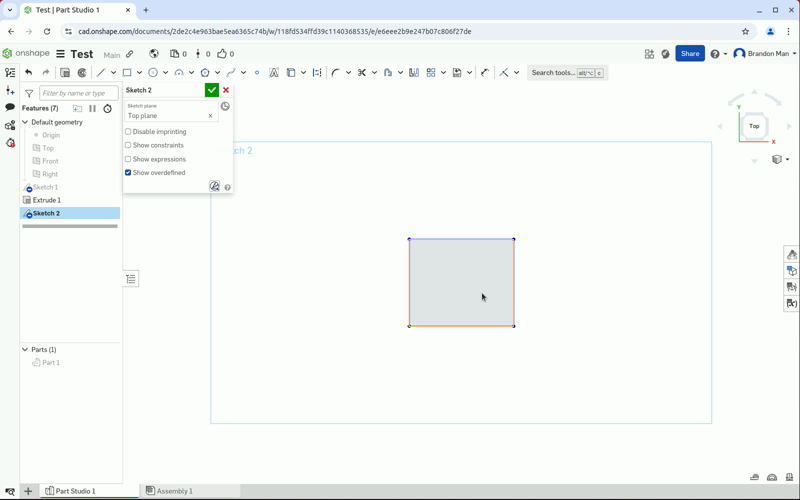
click(482, 292)
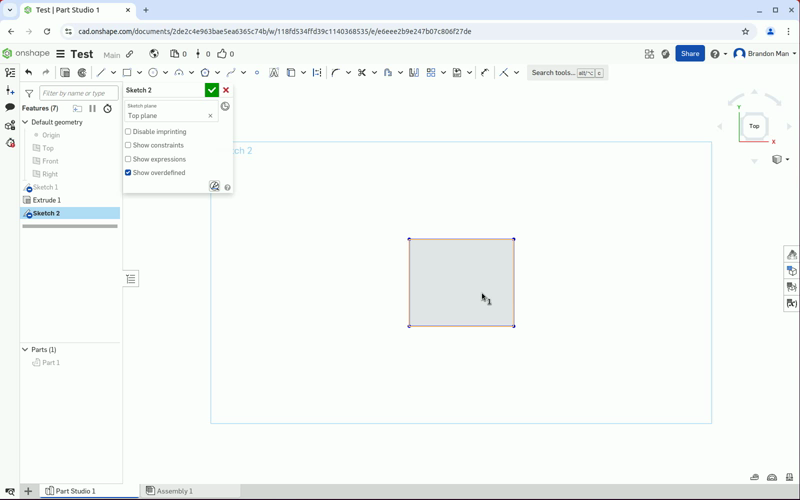
mouse_move(73, 352)
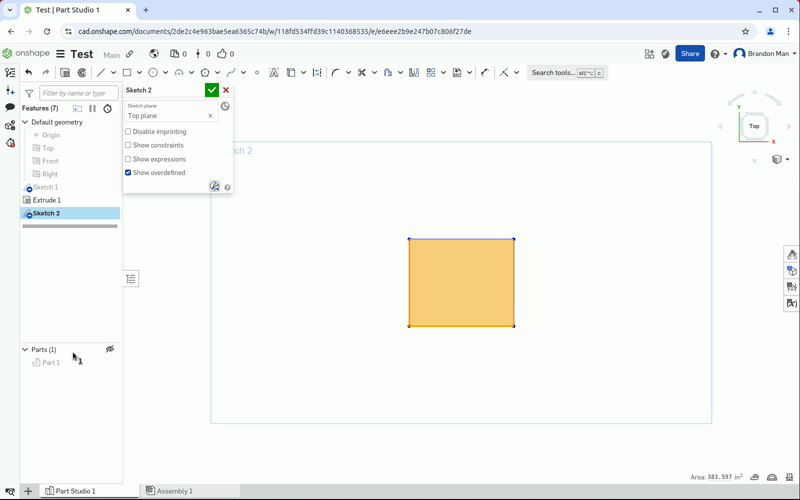
key(shift+y)
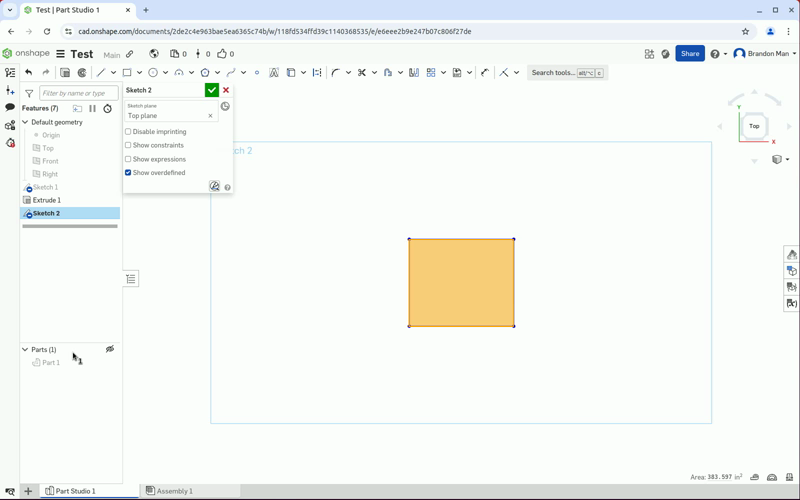
key(shift+e)
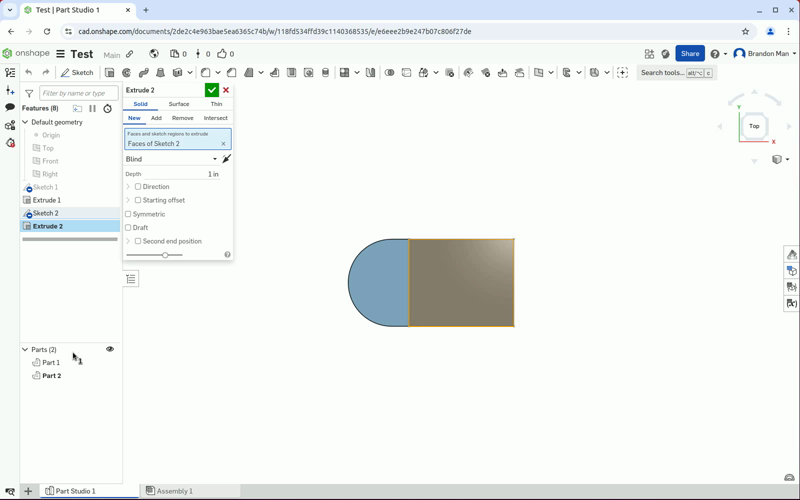
mouse_move(143, 106)
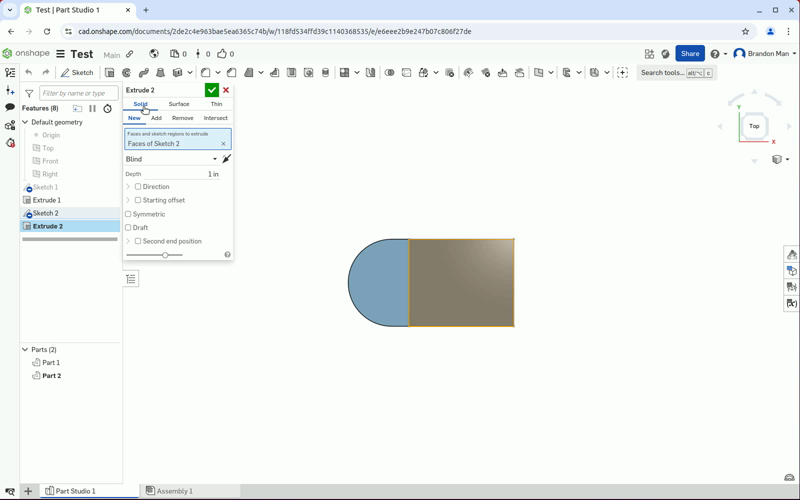
click(143, 106)
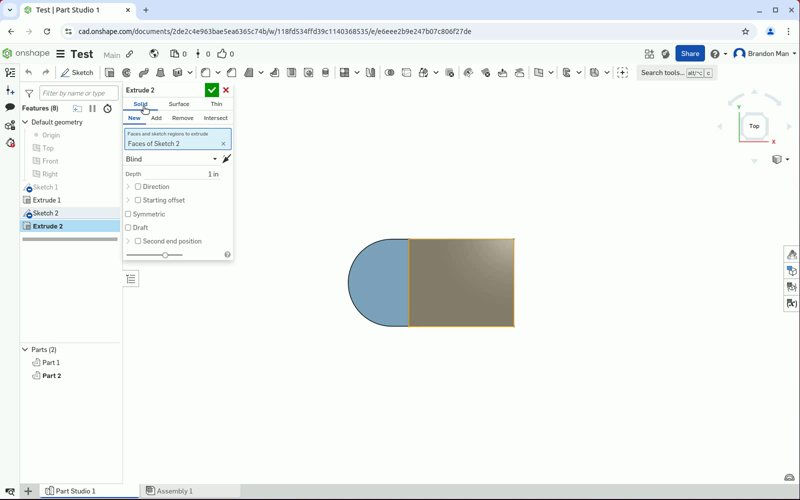
mouse_move(137, 120)
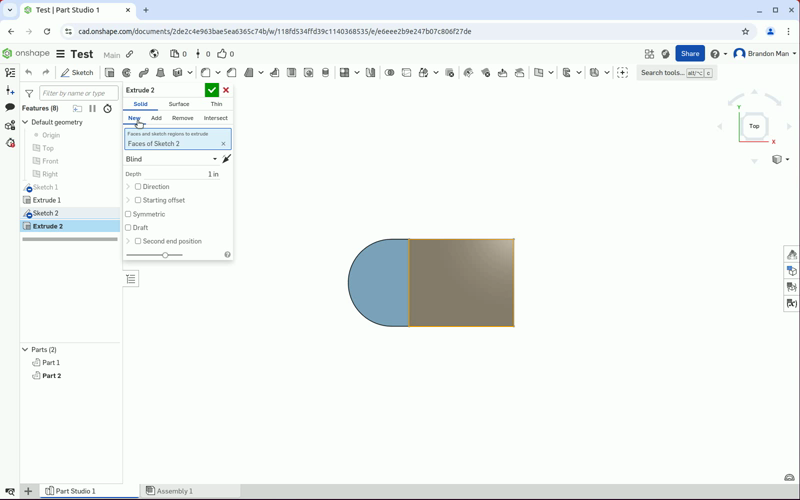
click(137, 120)
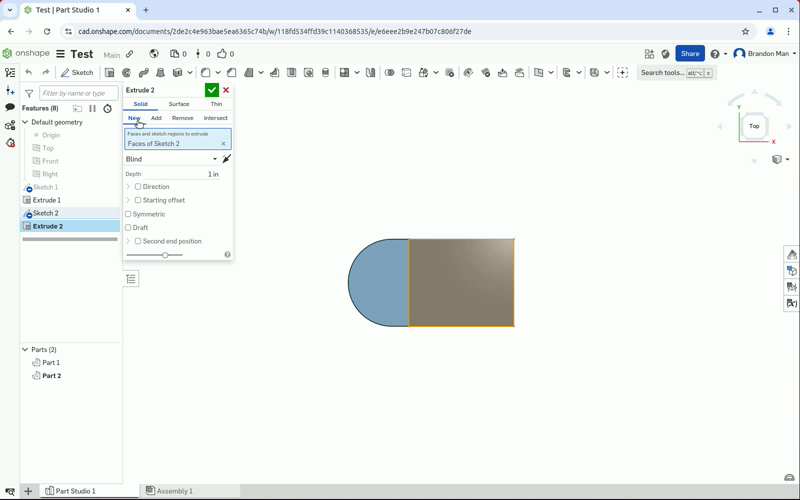
key(tab, 4)
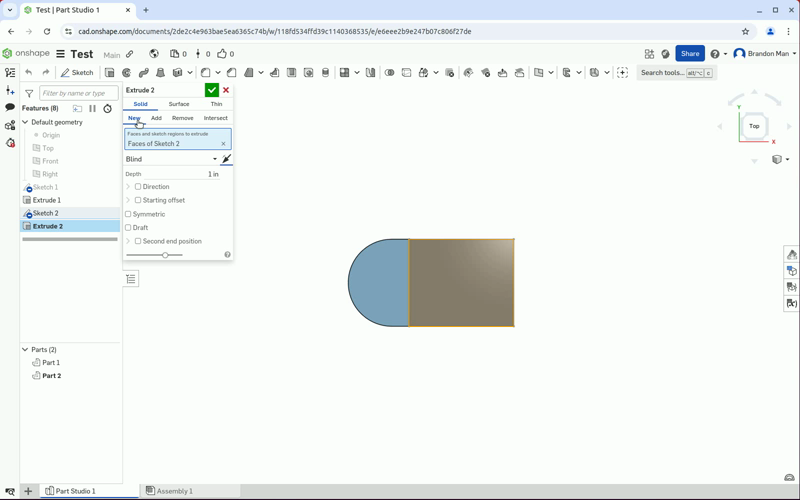
text(1.204)
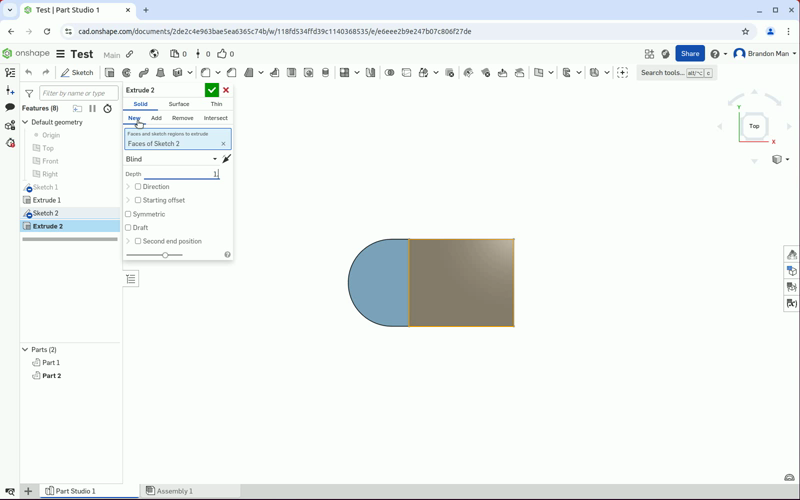
key(enter)
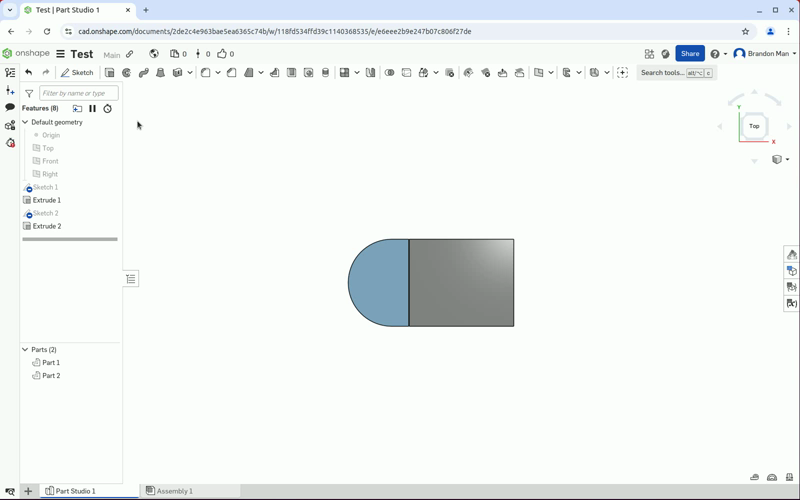
key(shift+h)
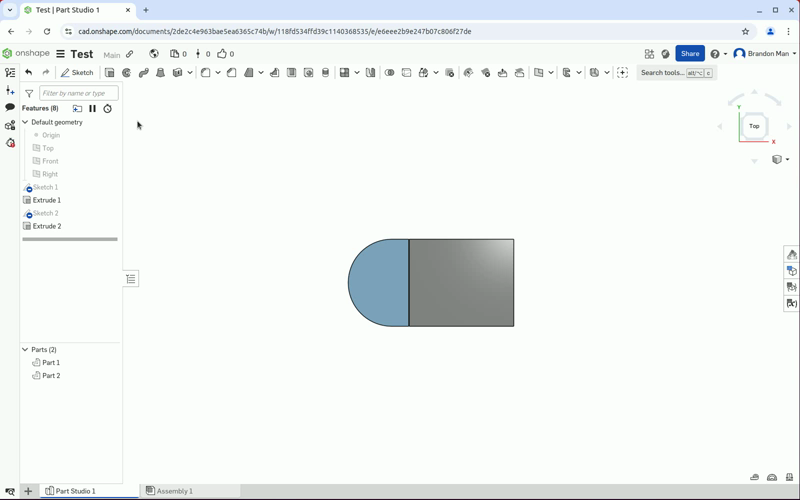
key(shift+h)
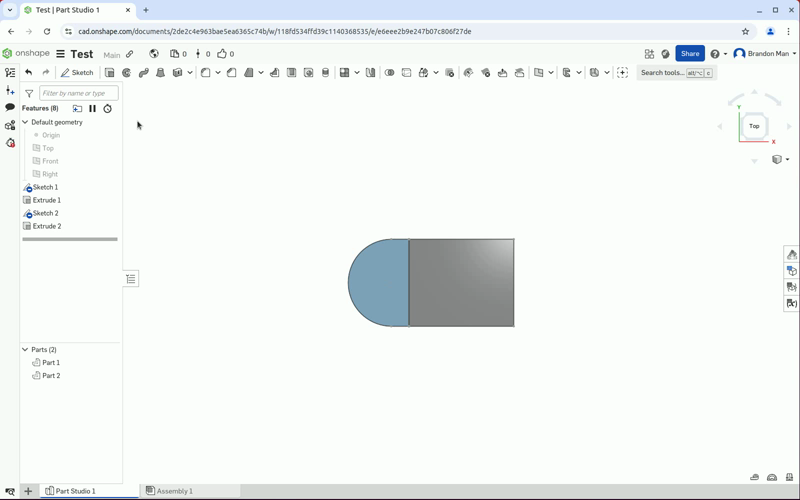
mouse_move(73, 189)
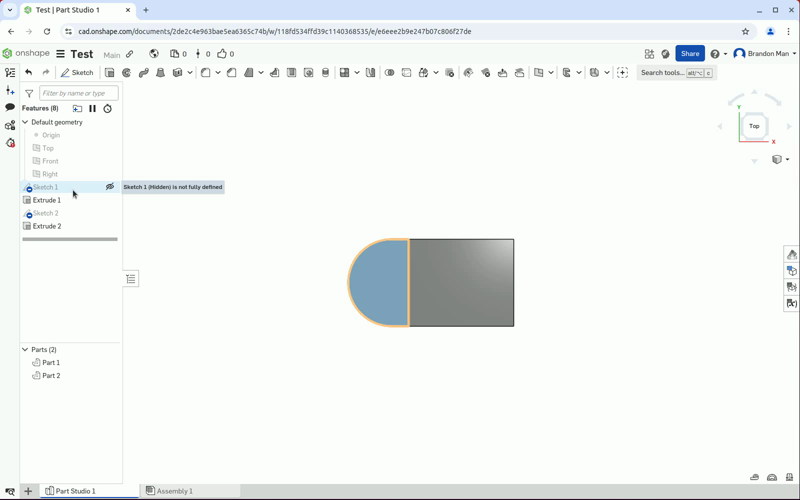
click(73, 189)
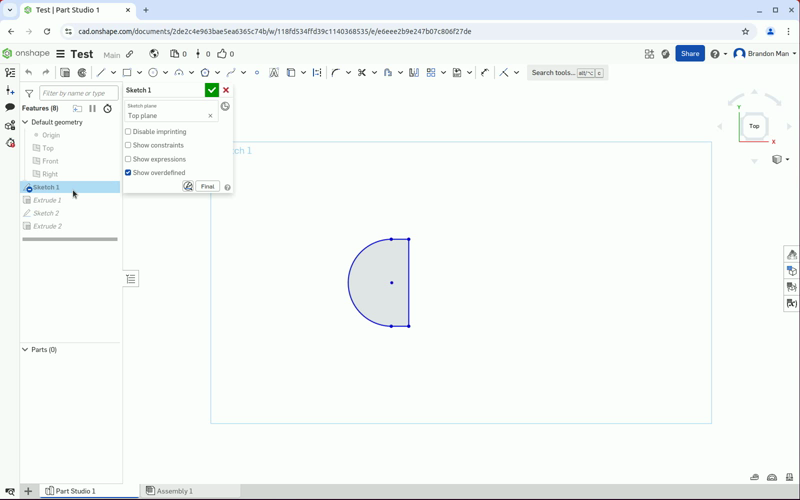
mouse_move(229, 92)
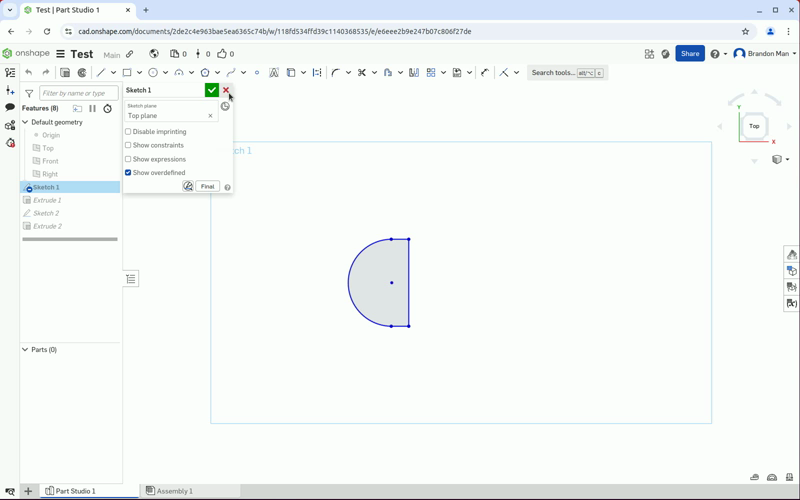
click(229, 92)
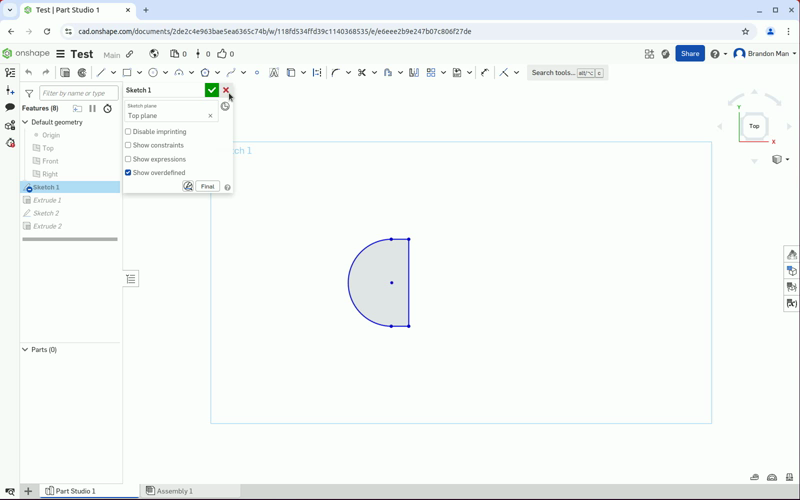
key(shift+s)
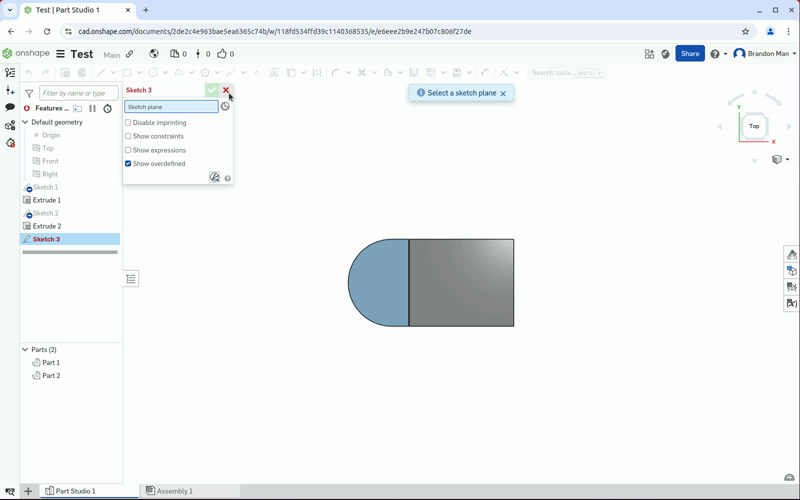
mouse_move(73, 150)
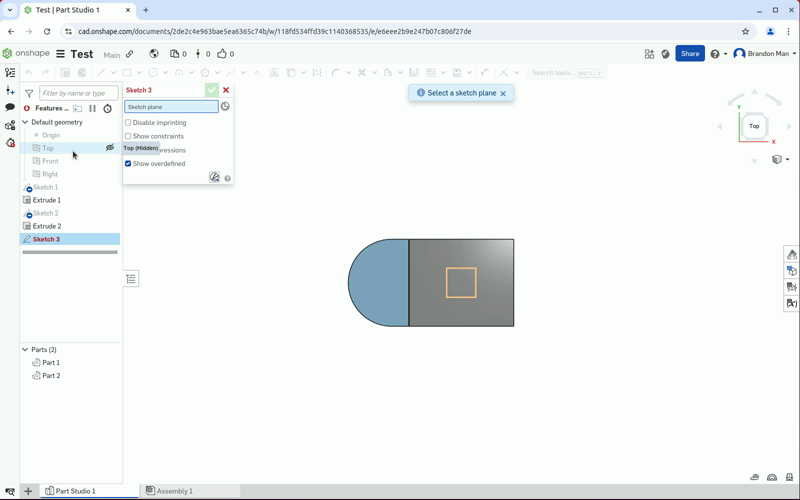
click(73, 150)
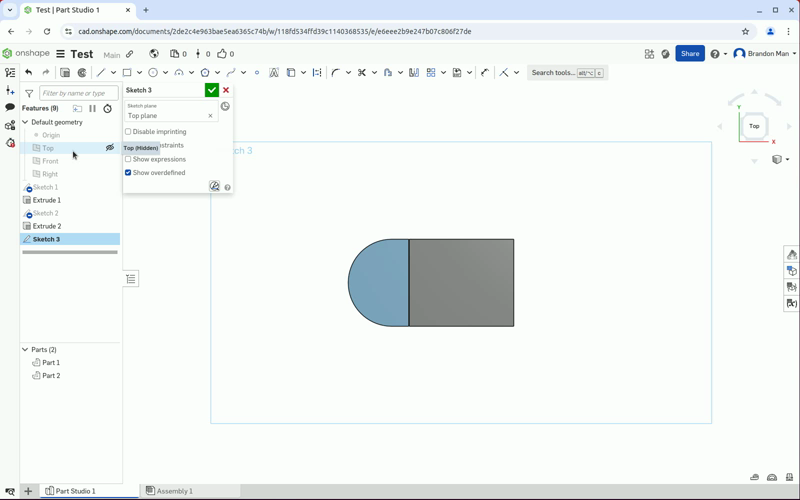
mouse_move(73, 352)
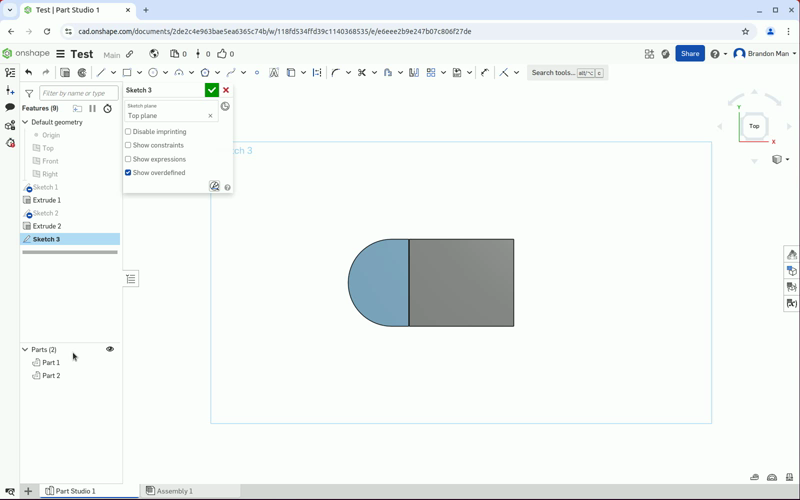
key(y)
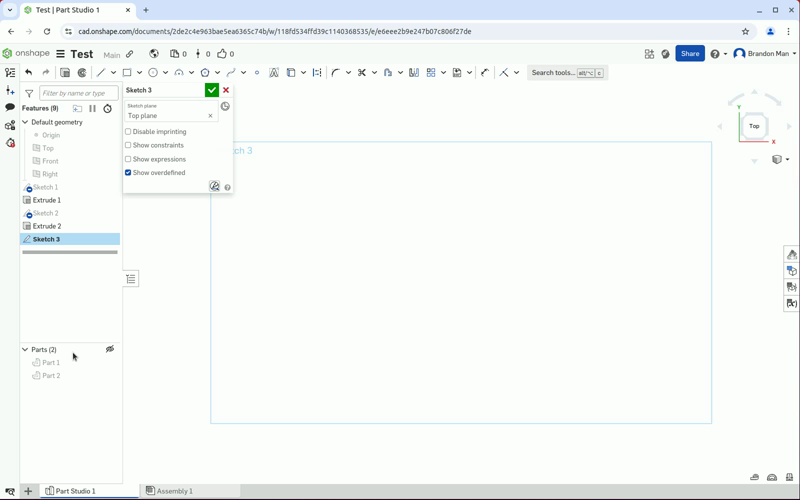
key(l)
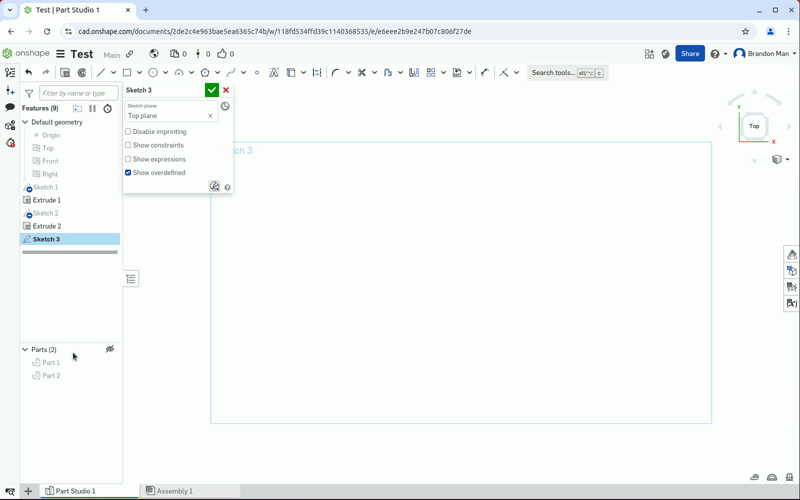
key_down(shift)
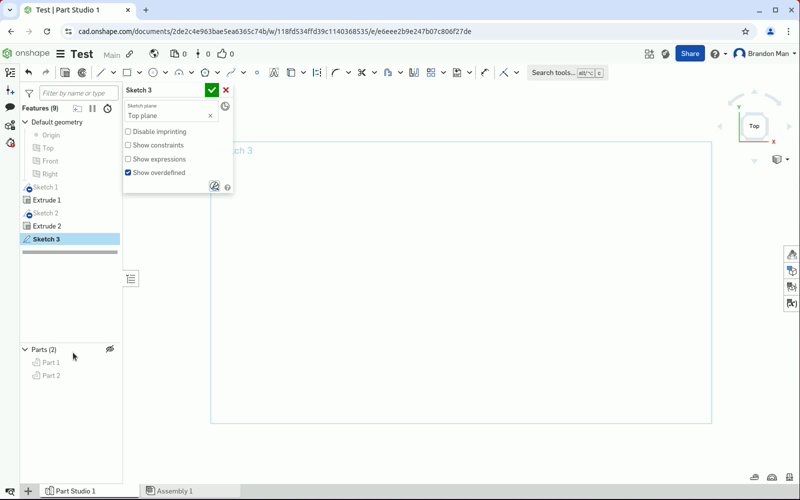
mouse_move(512, 326)
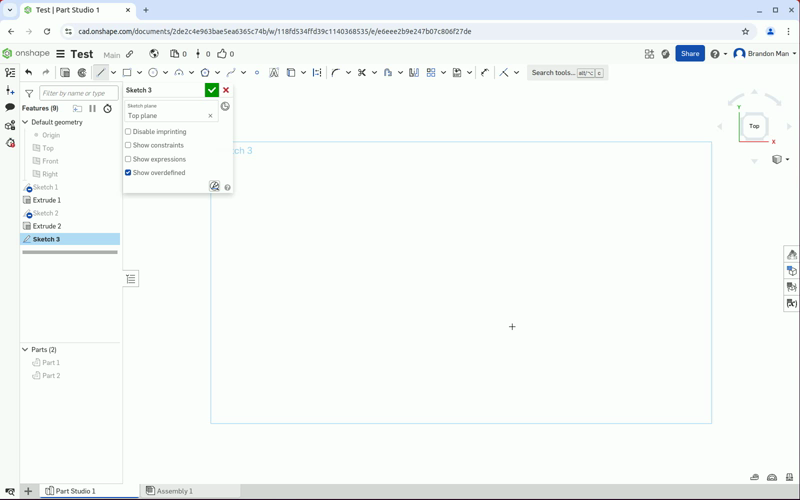
click(512, 326)
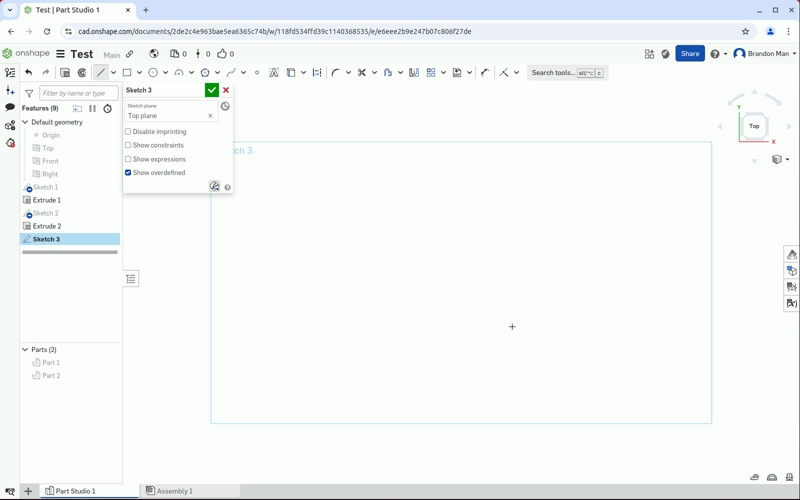
key_up(shift)
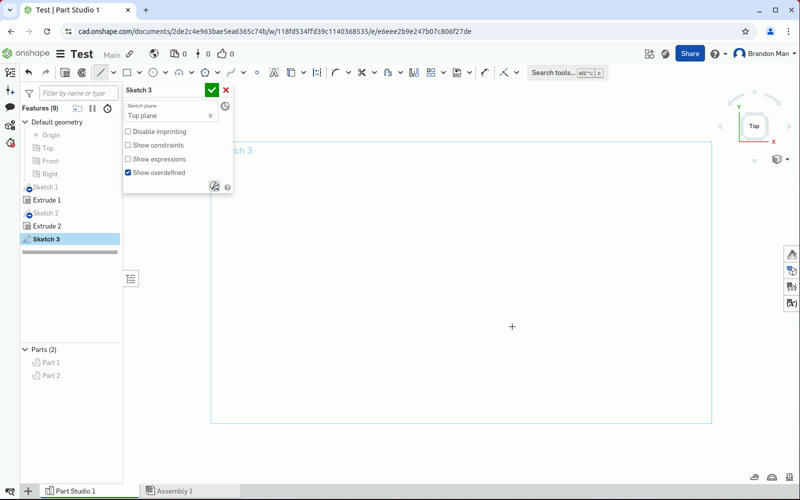
key_down(shift)
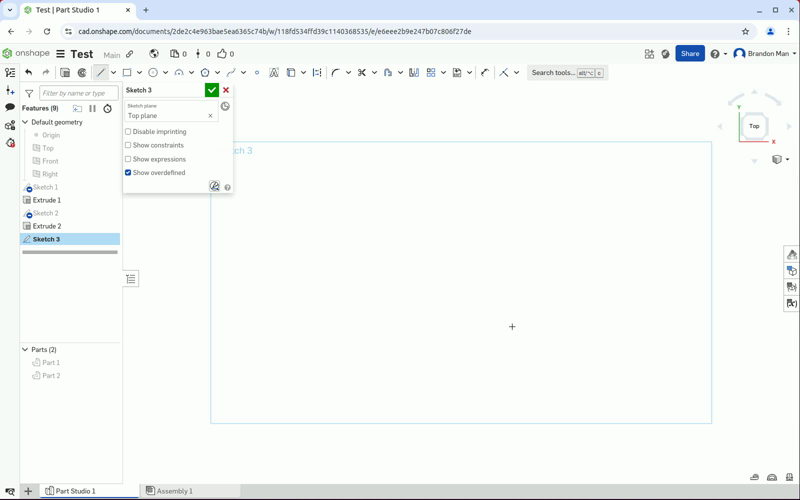
mouse_move(542, 326)
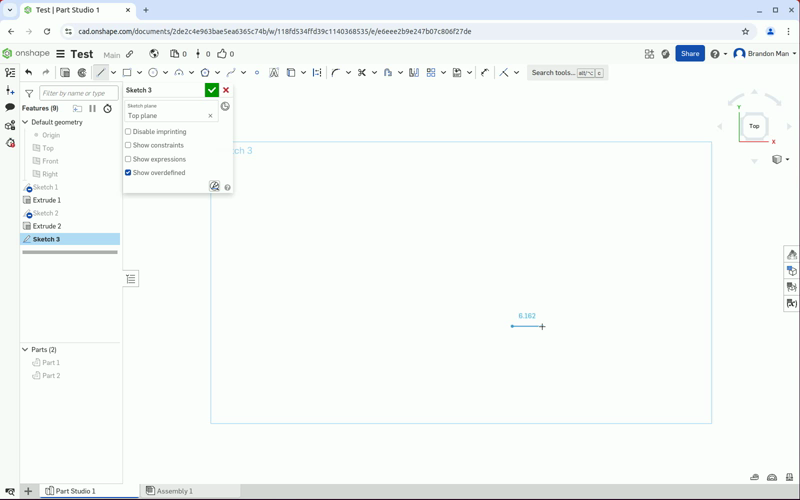
mouse_move(529, 326)
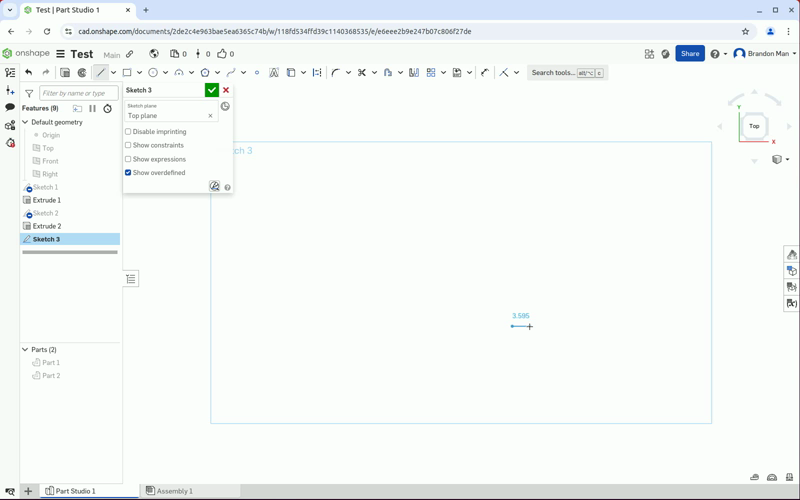
click(529, 326)
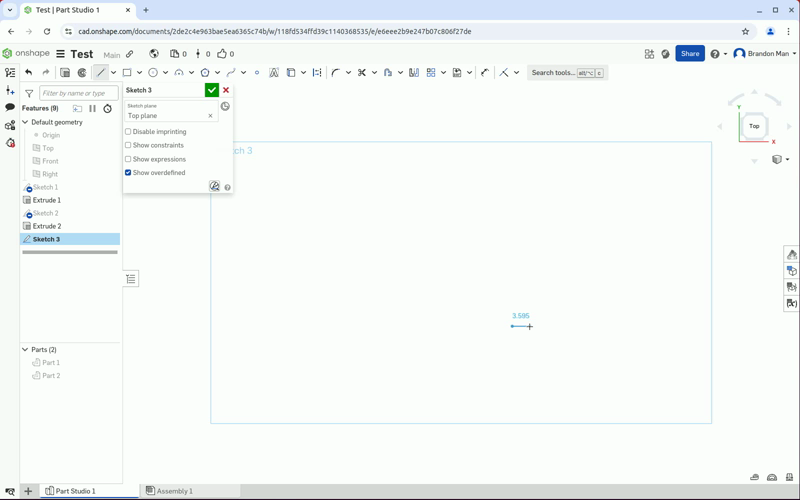
key_up(shift)
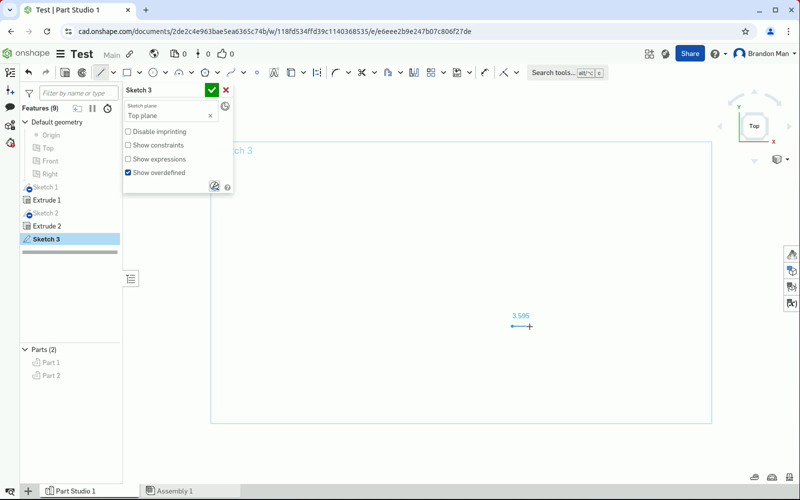
key(esc)
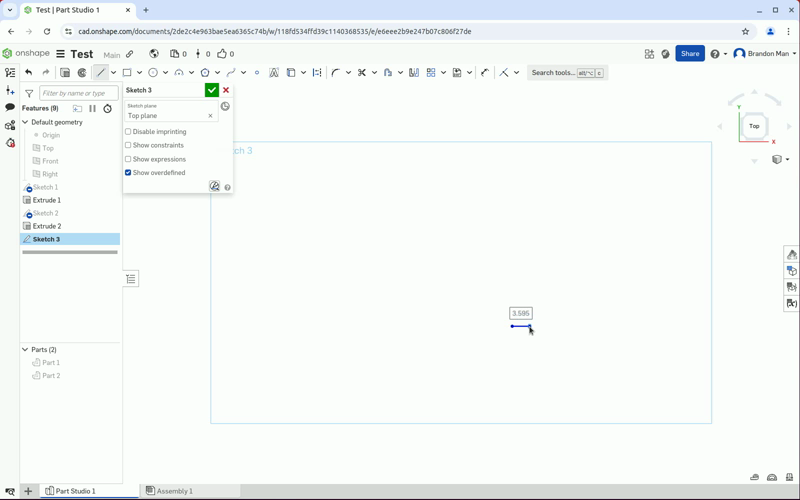
key(a)
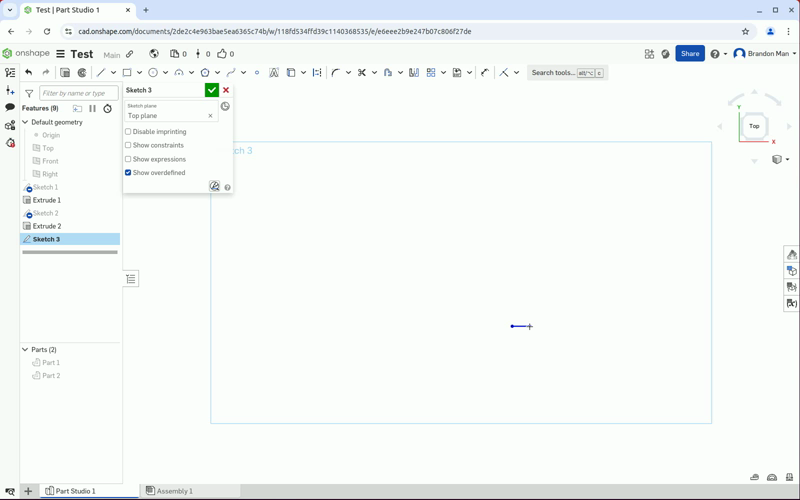
mouse_move(529, 326)
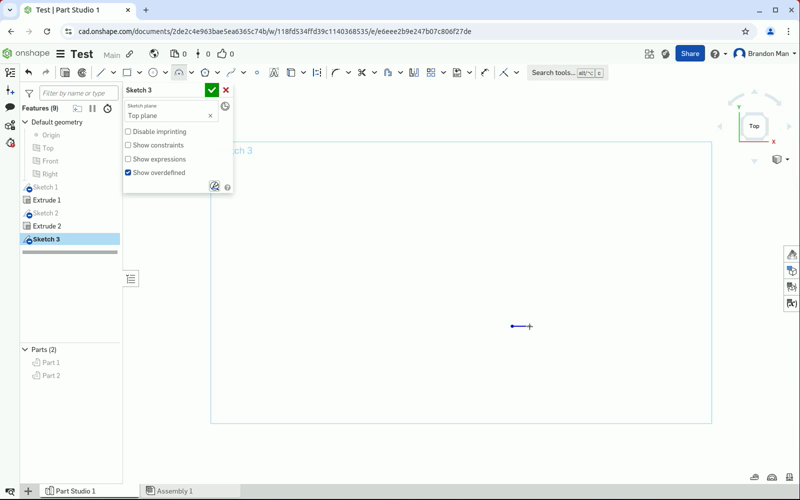
click(529, 326)
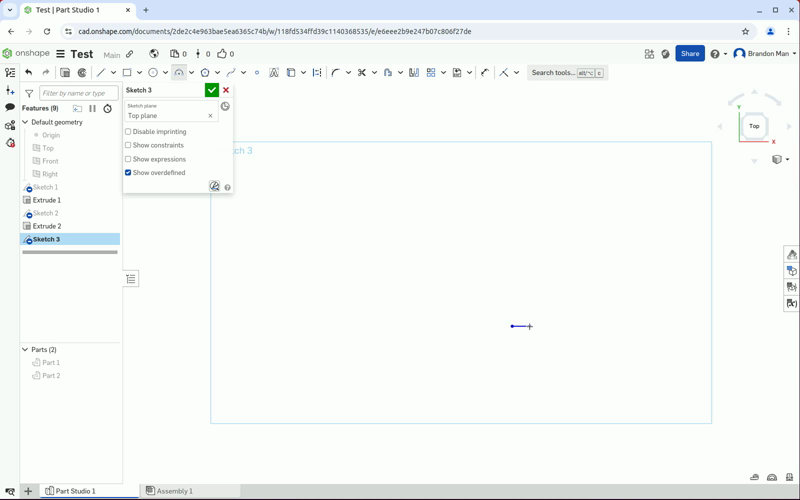
key_down(shift)
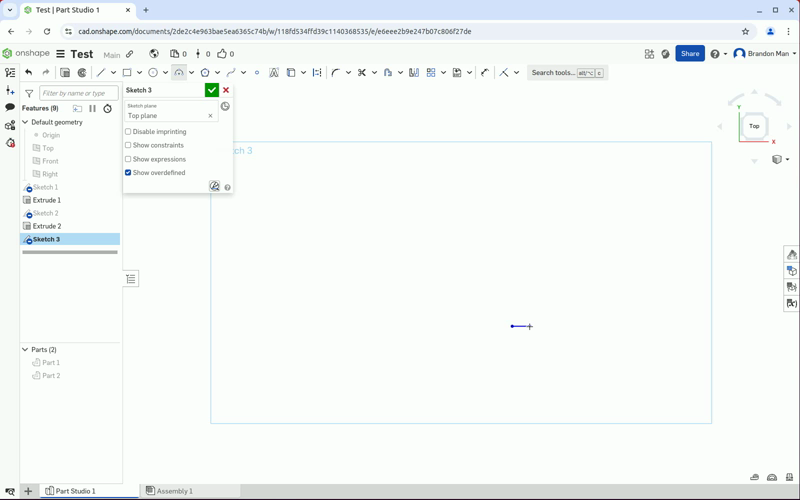
mouse_move(529, 239)
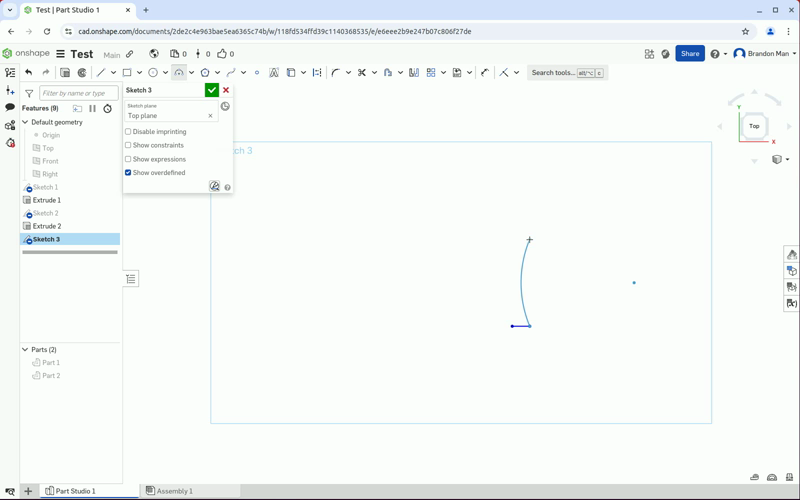
click(529, 239)
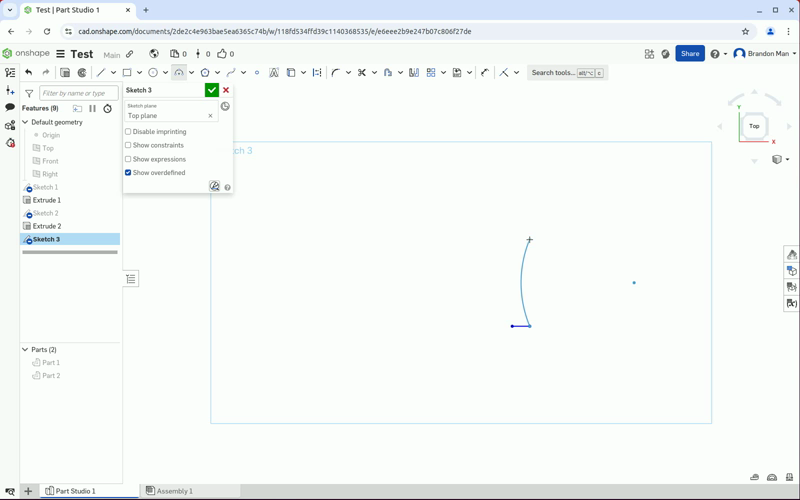
mouse_move(573, 282)
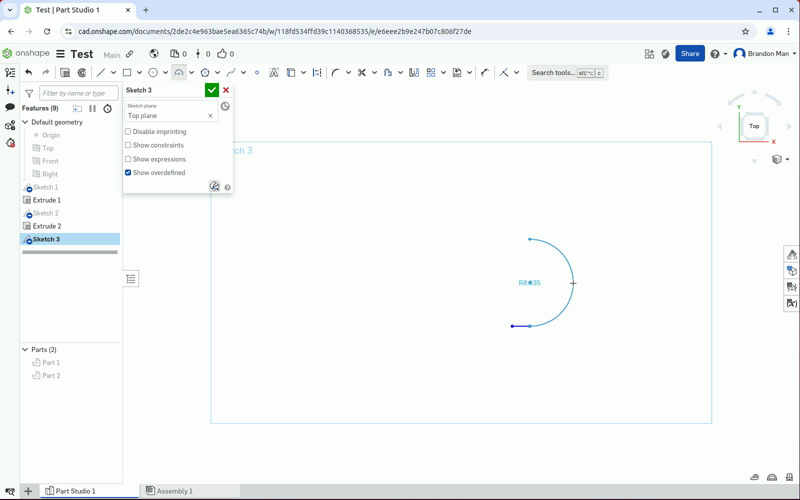
click(573, 282)
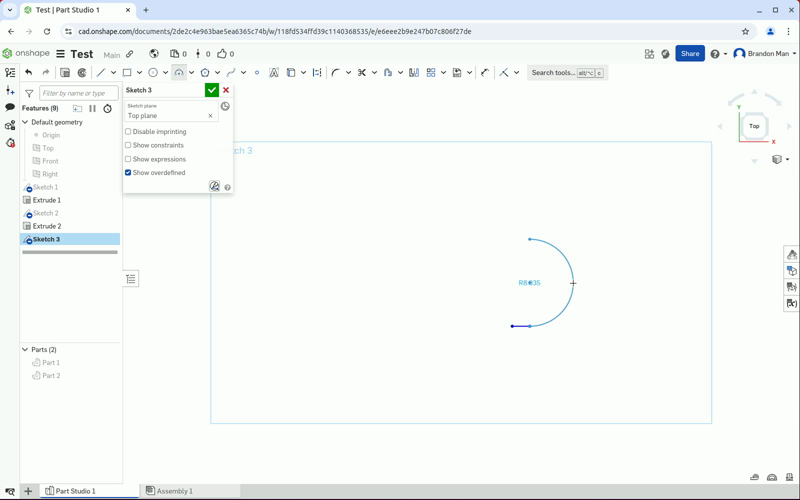
key_up(shift)
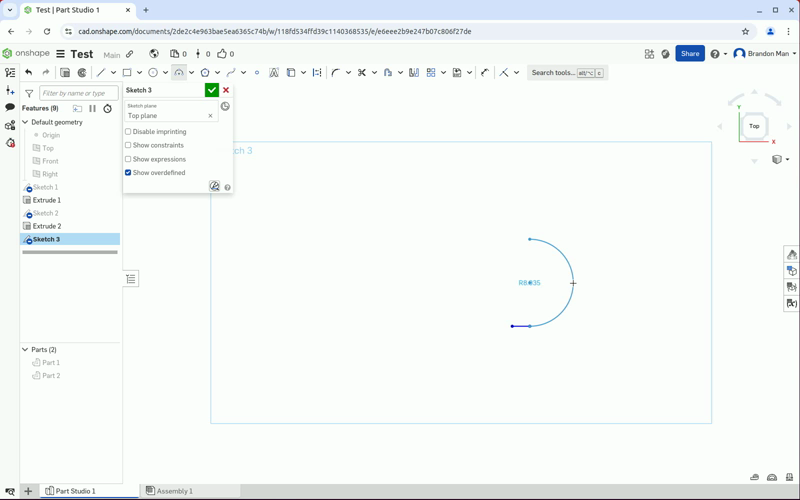
key(esc)
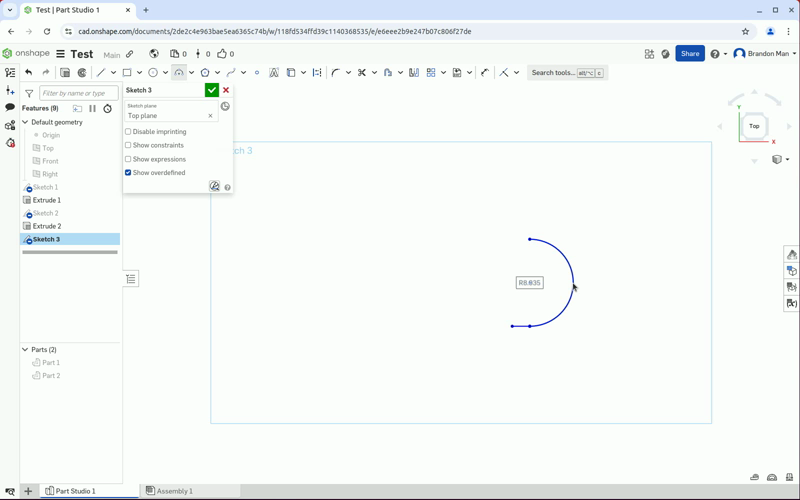
key(l)
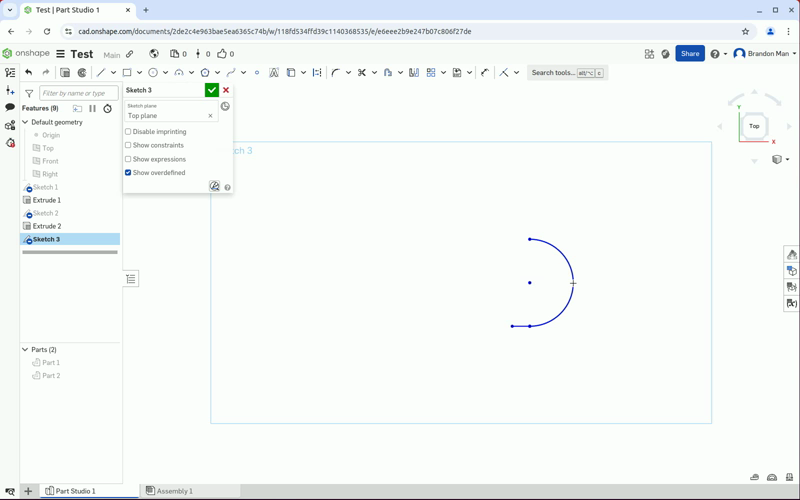
mouse_move(529, 239)
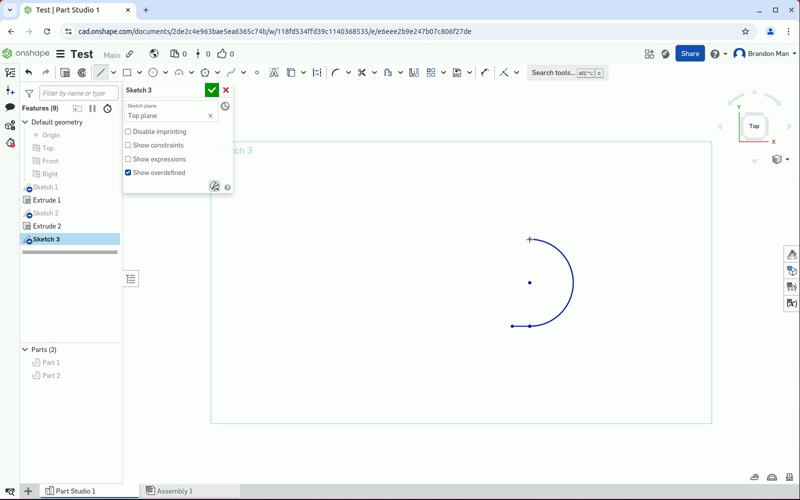
click(529, 239)
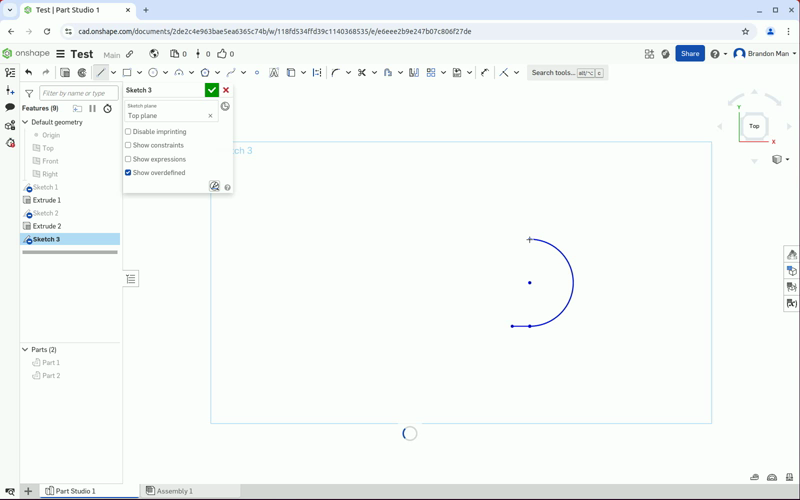
key_down(shift)
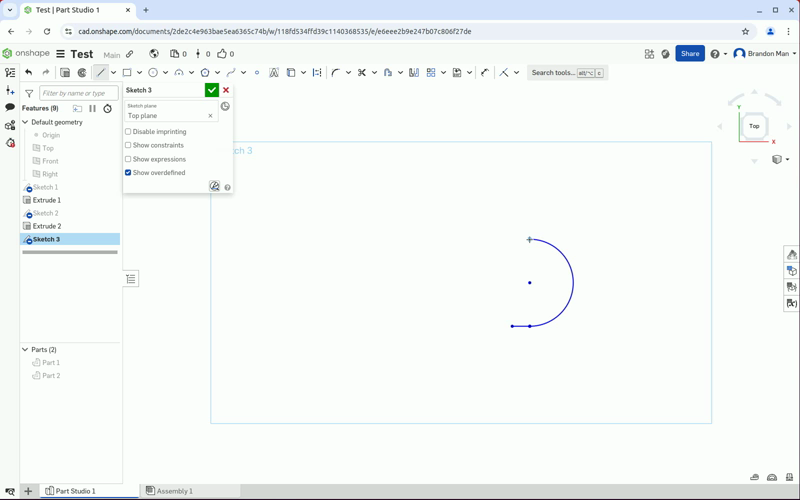
mouse_move(559, 239)
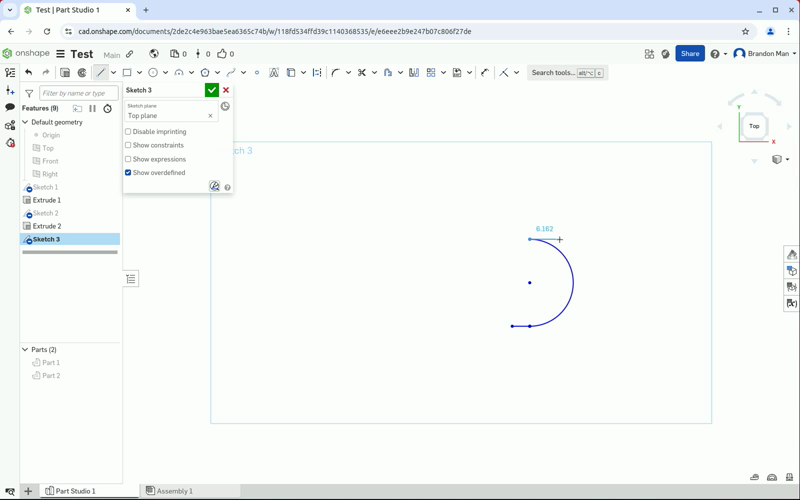
mouse_move(512, 239)
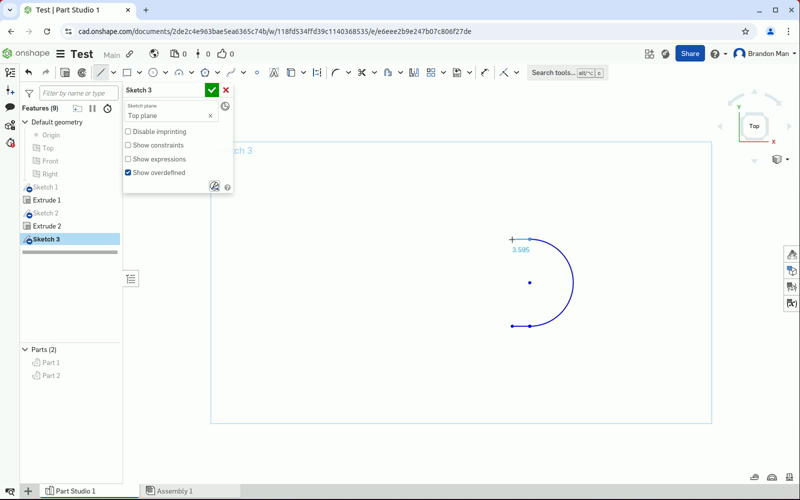
click(512, 239)
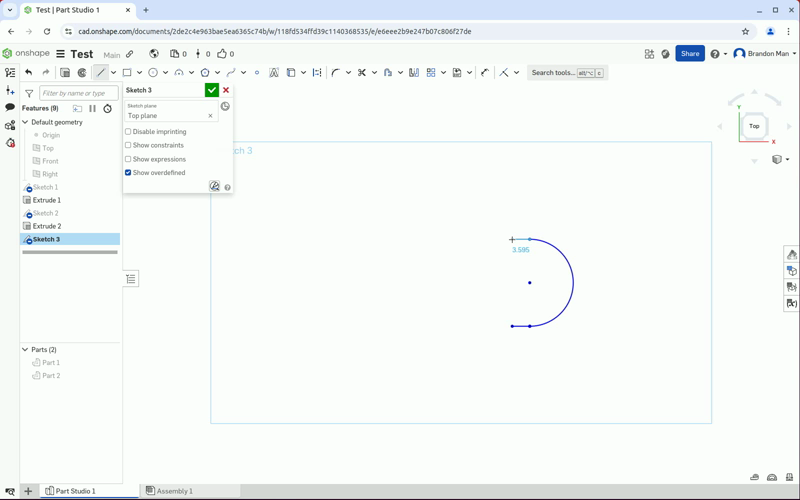
key_up(shift)
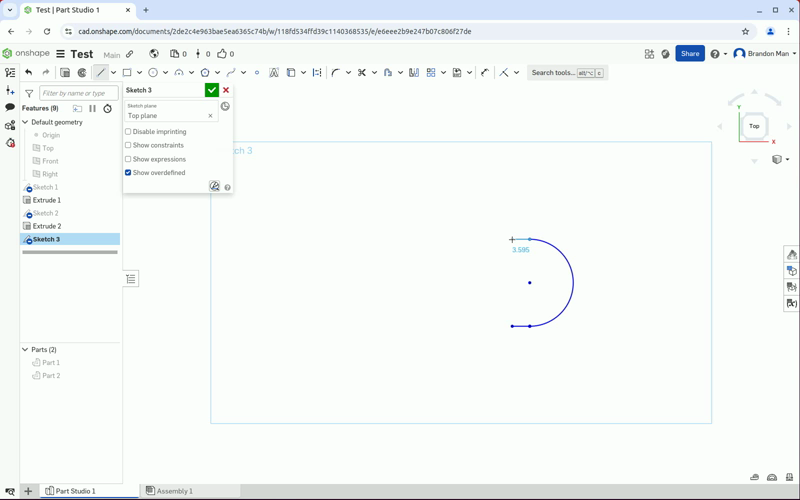
key_down(shift)
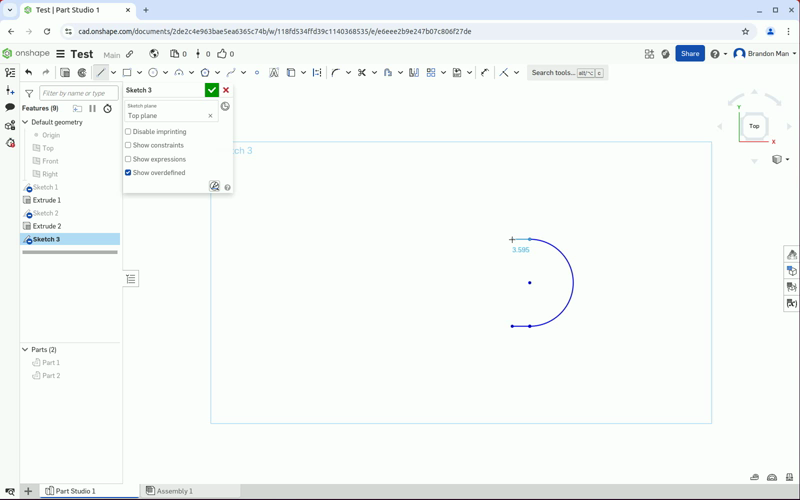
mouse_move(512, 326)
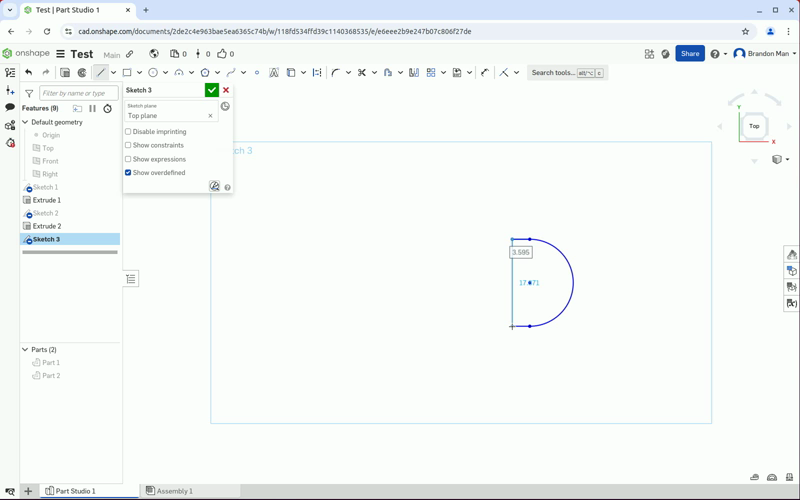
key_up(shift)
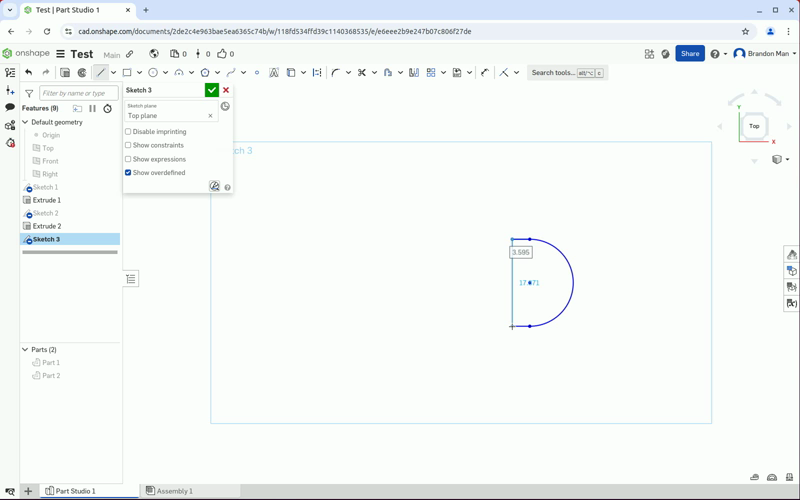
click(512, 326)
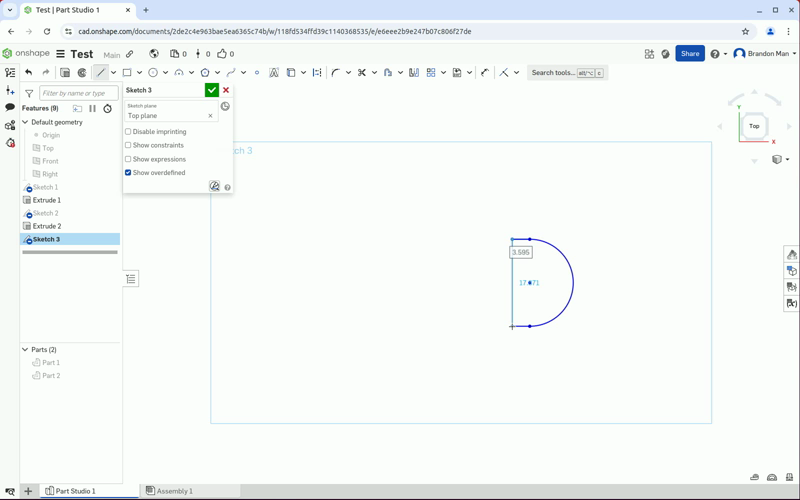
key(esc)
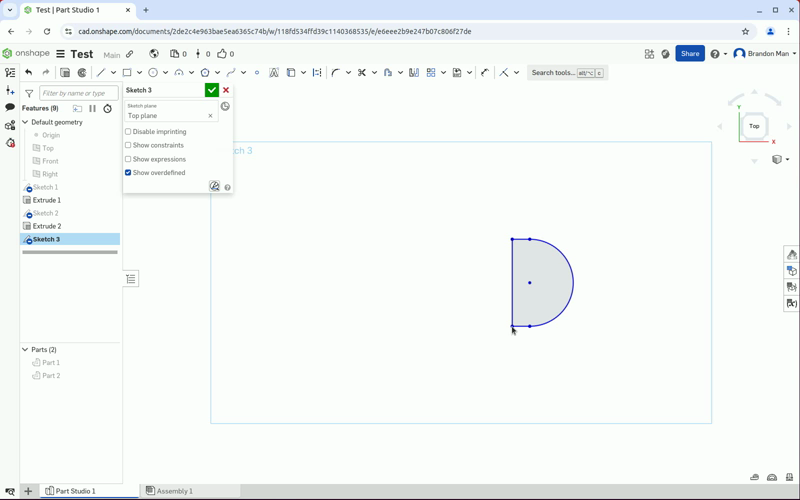
mouse_move(527, 281)
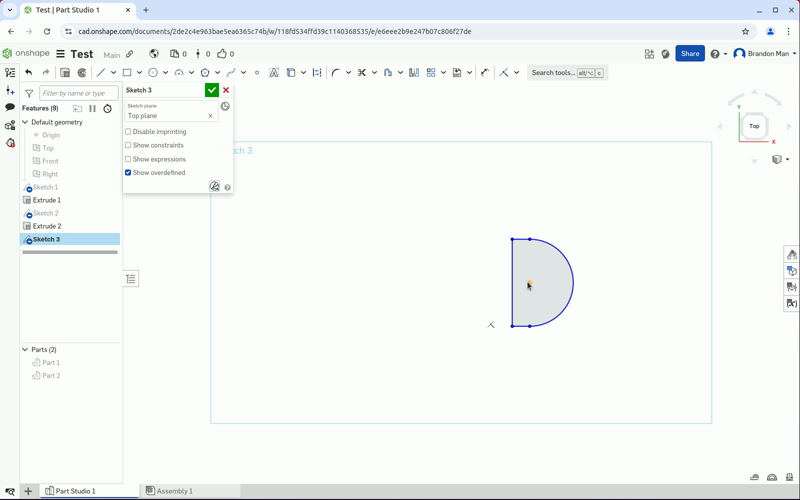
click(527, 281)
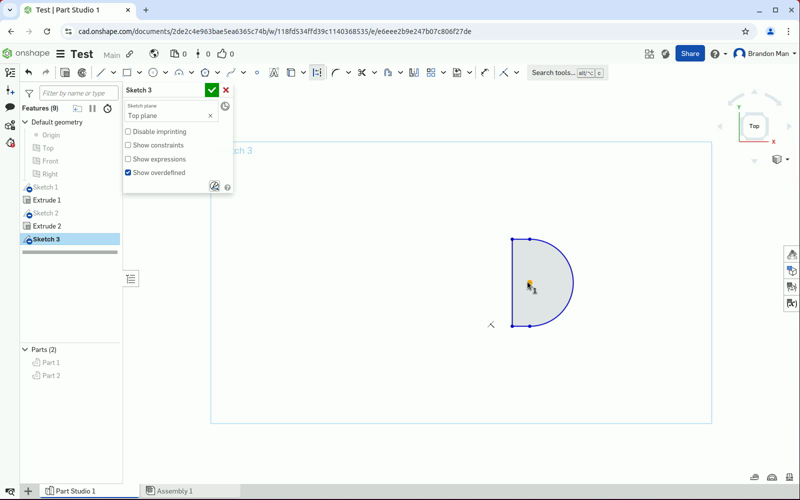
mouse_move(73, 352)
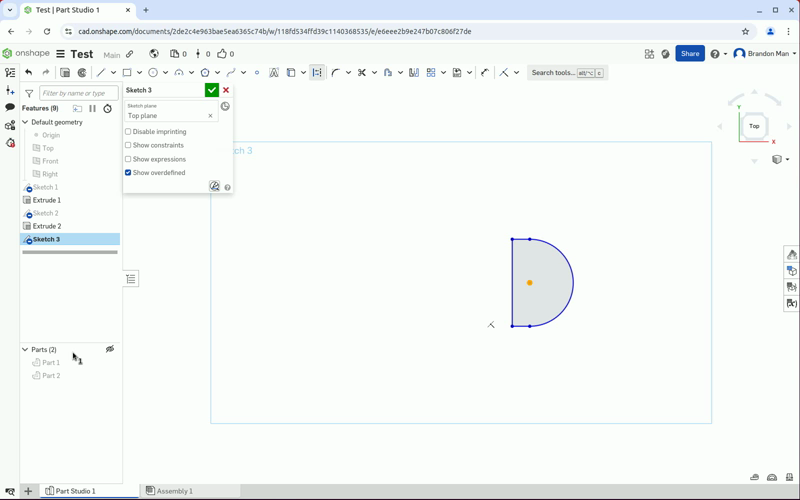
key(shift+y)
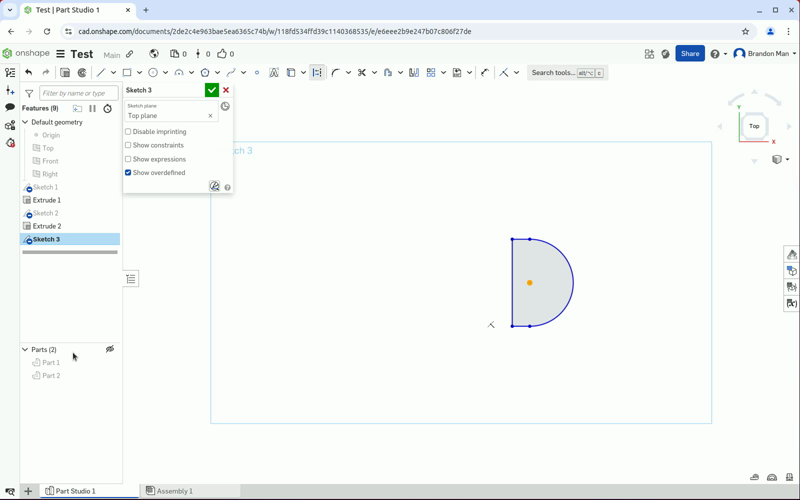
key(shift+e)
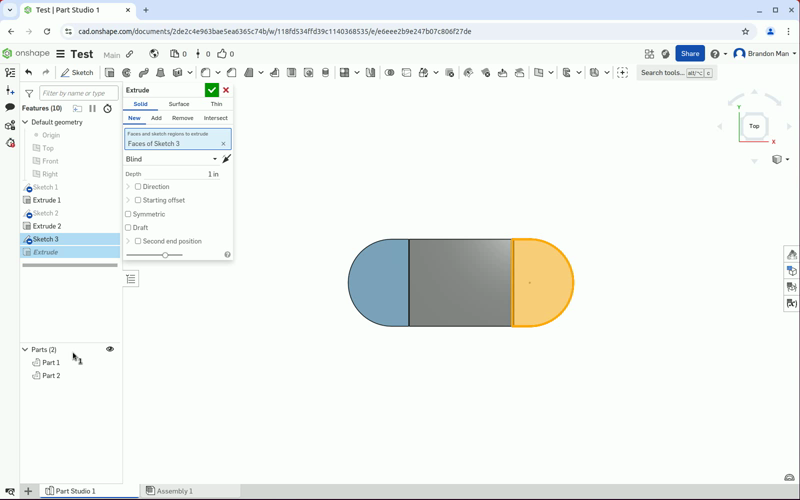
mouse_move(143, 106)
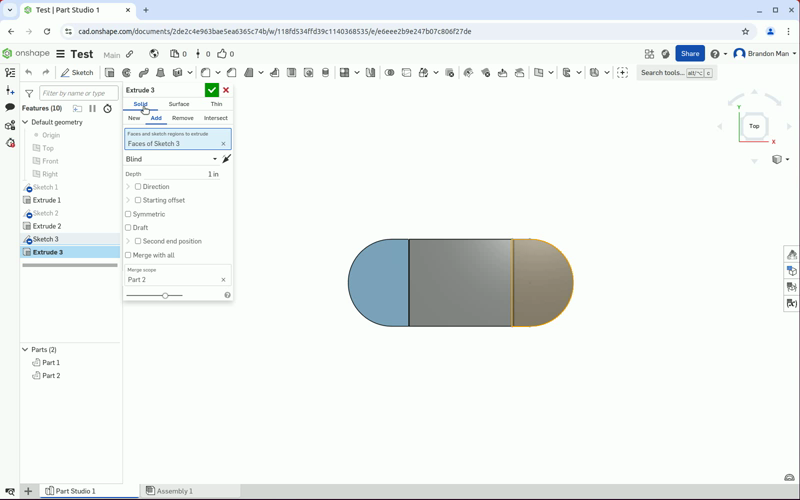
click(143, 106)
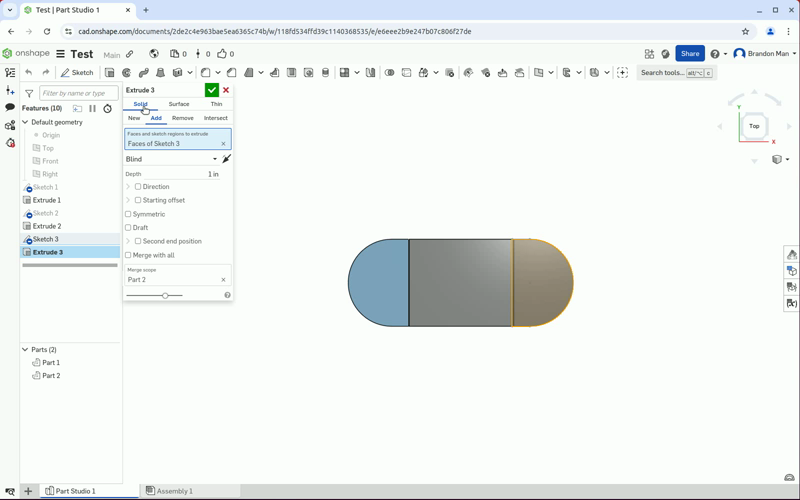
mouse_move(137, 120)
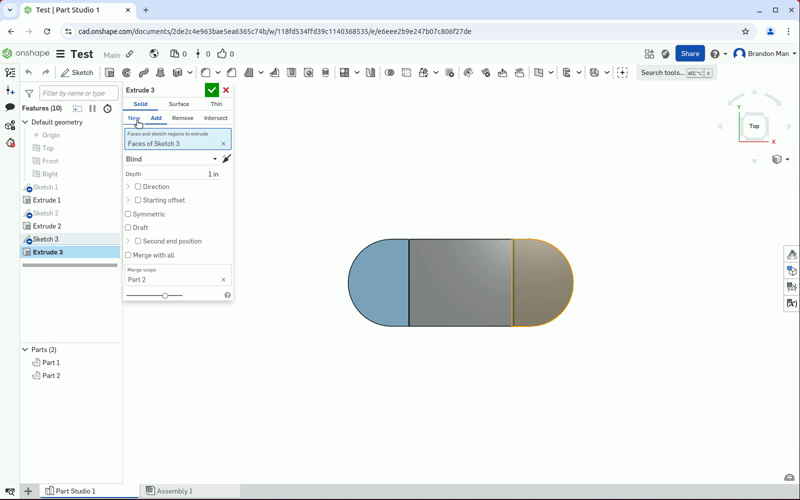
click(137, 120)
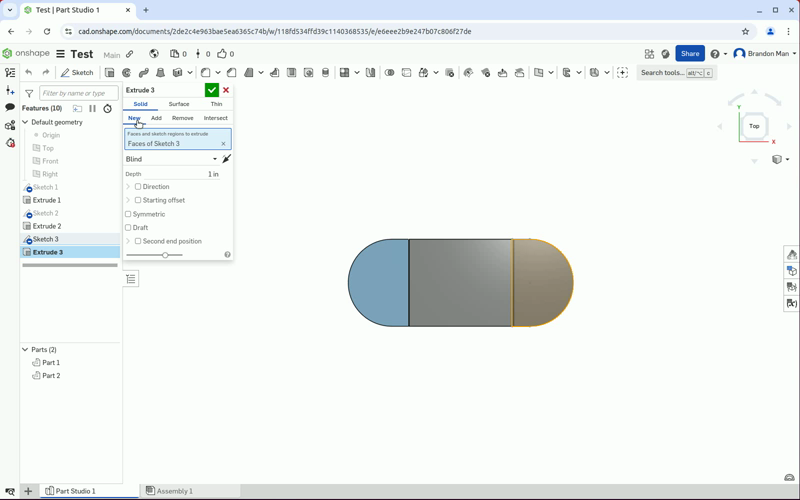
key(tab, 4)
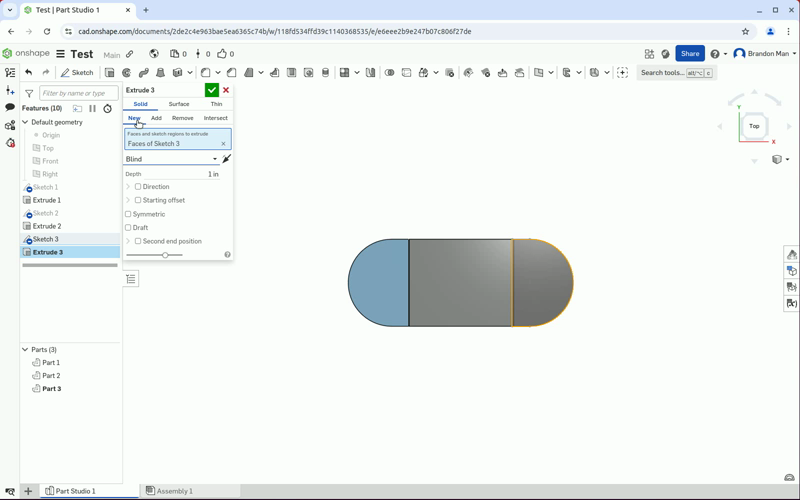
text(1.204)
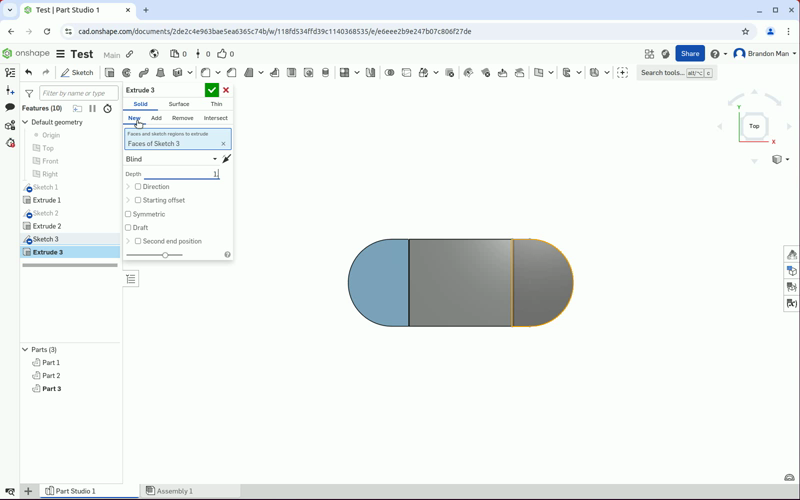
key(enter)
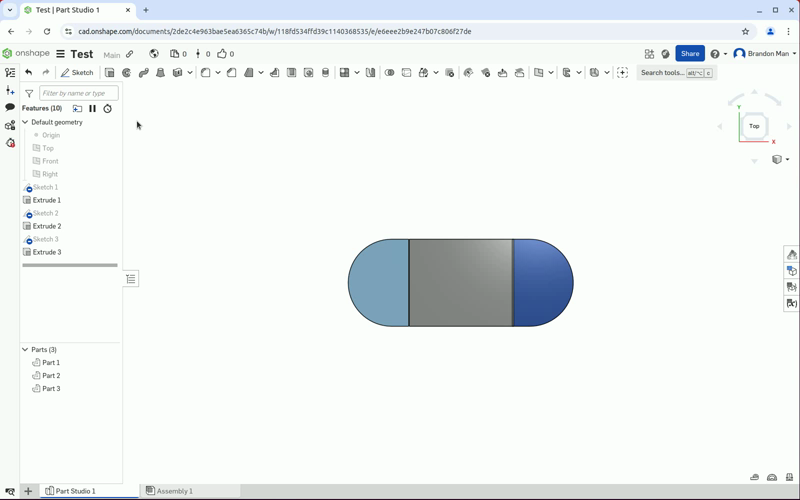
key(shift+h)
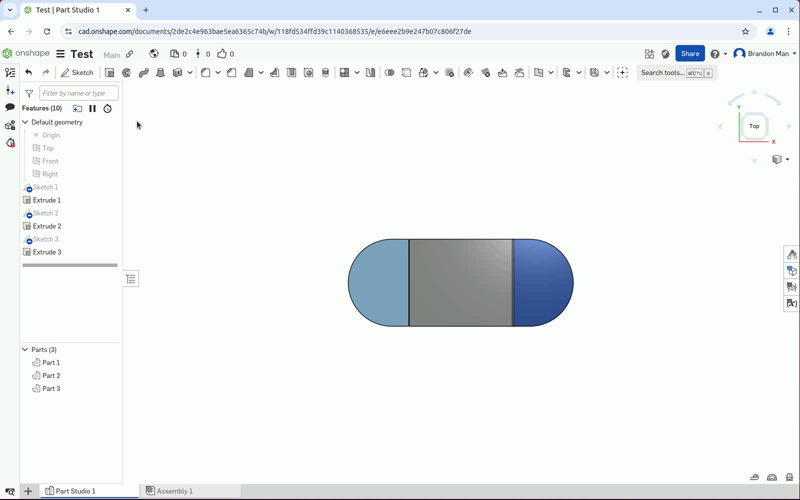
key(shift+h)
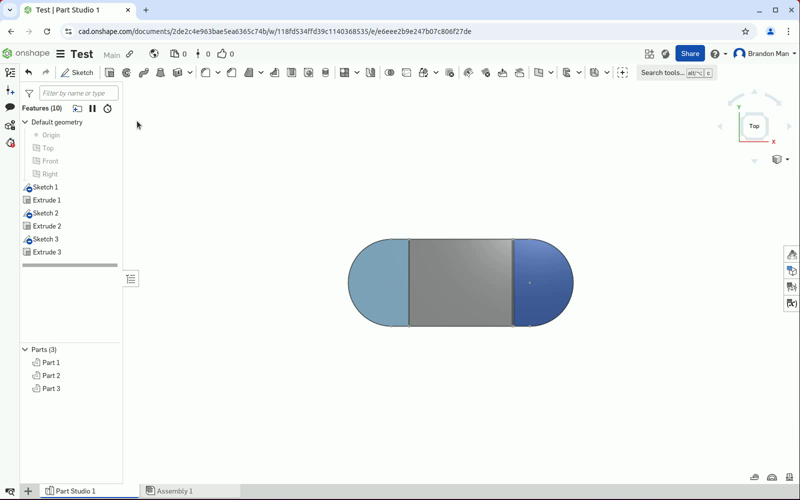
mouse_move(73, 189)
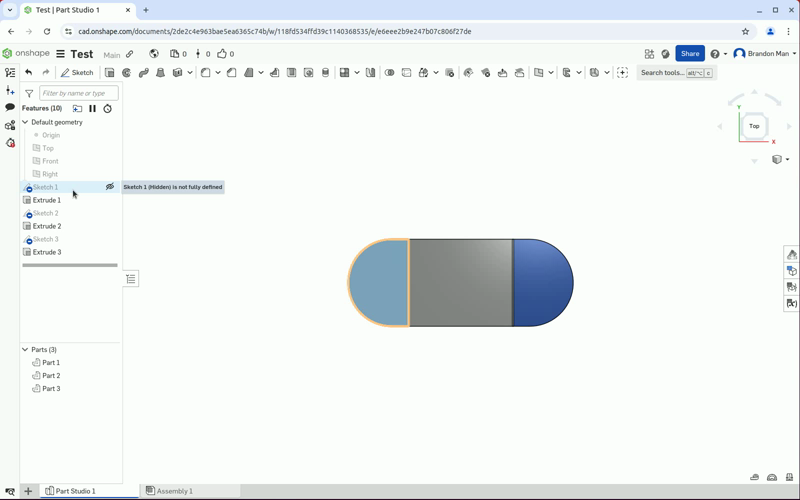
click(73, 189)
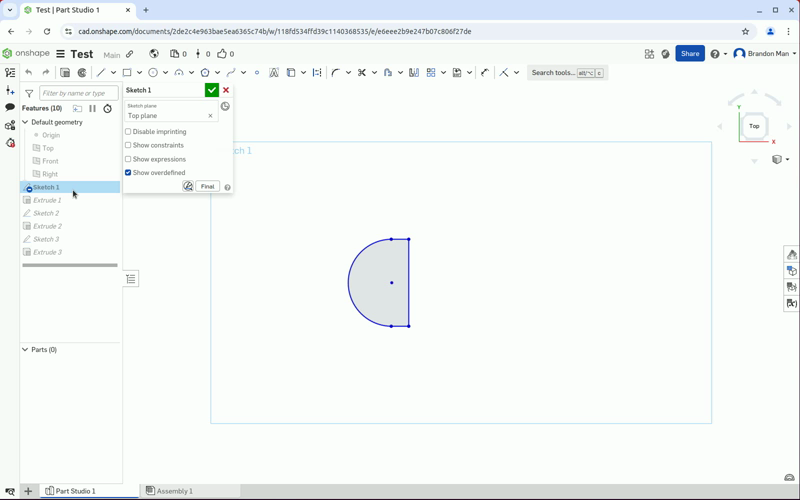
mouse_move(229, 92)
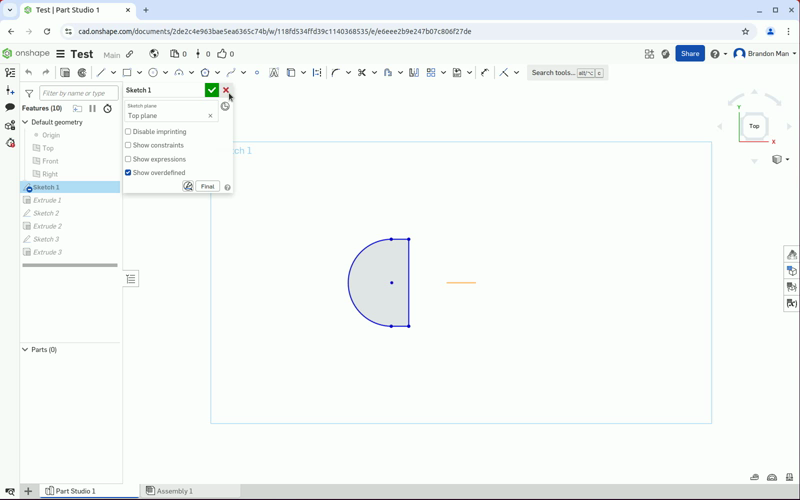
click(229, 92)
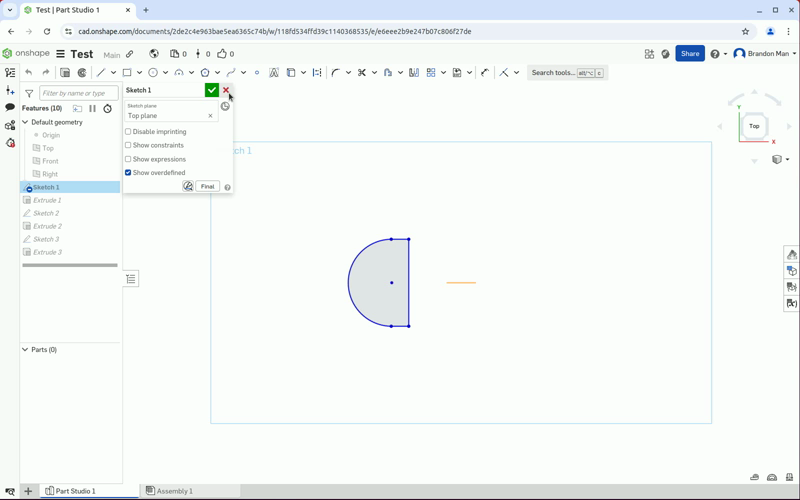
key(shift+s)
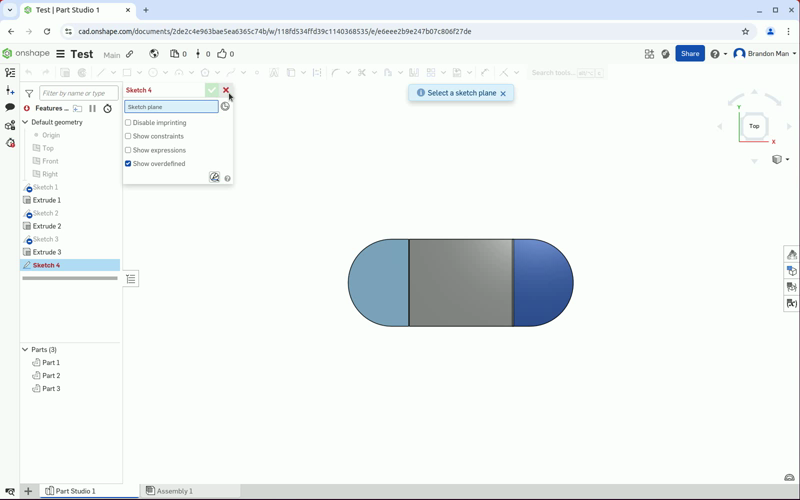
mouse_move(73, 150)
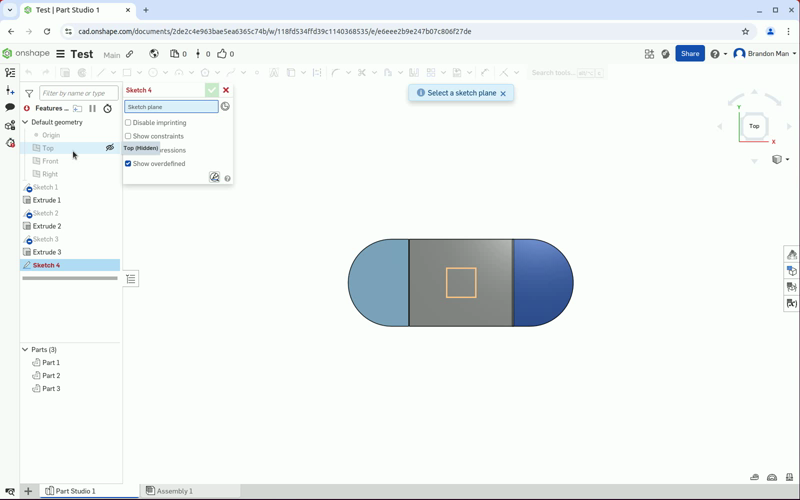
click(73, 150)
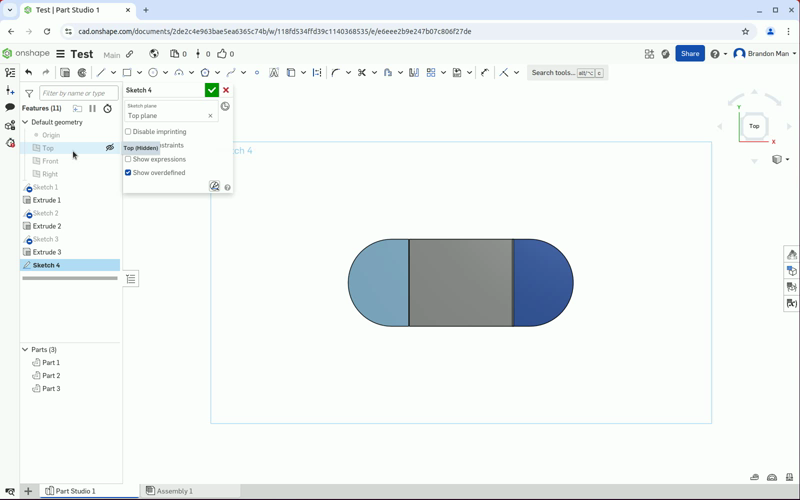
mouse_move(73, 352)
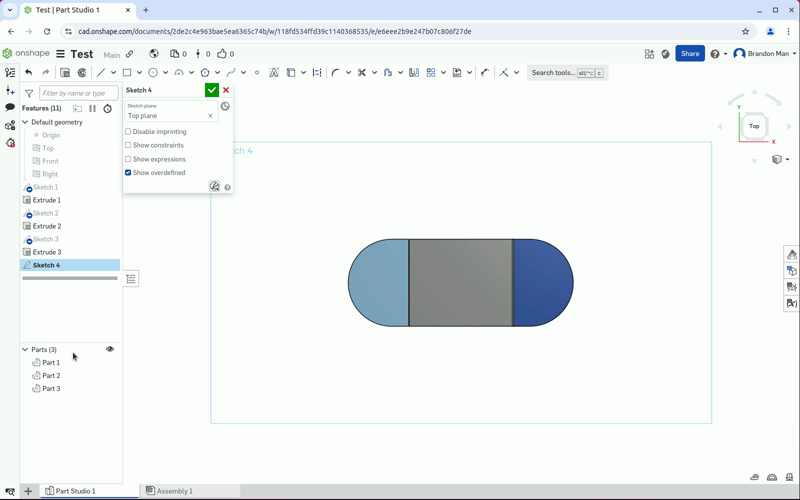
key(y)
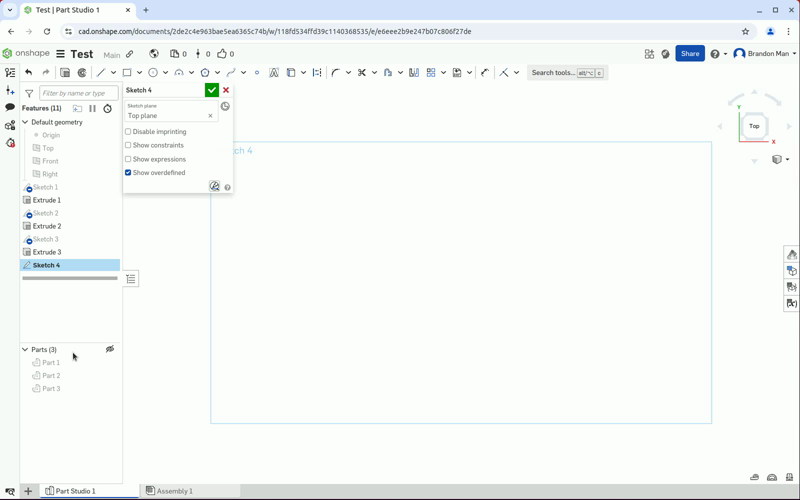
key(a)
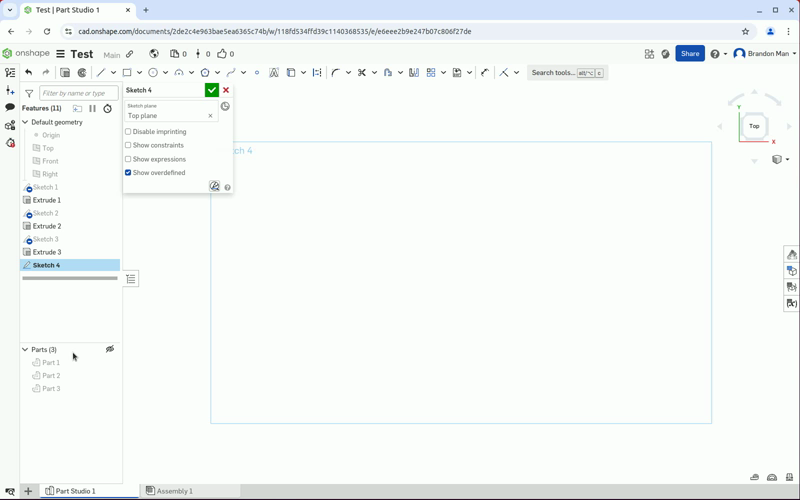
key_down(shift)
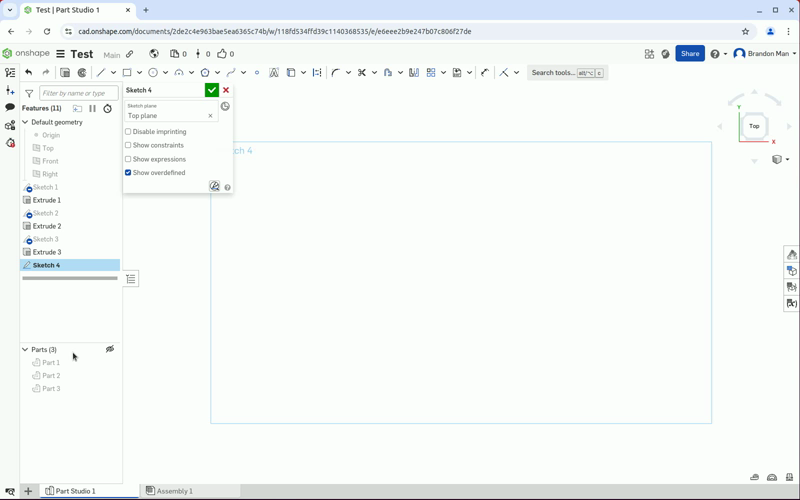
mouse_move(409, 286)
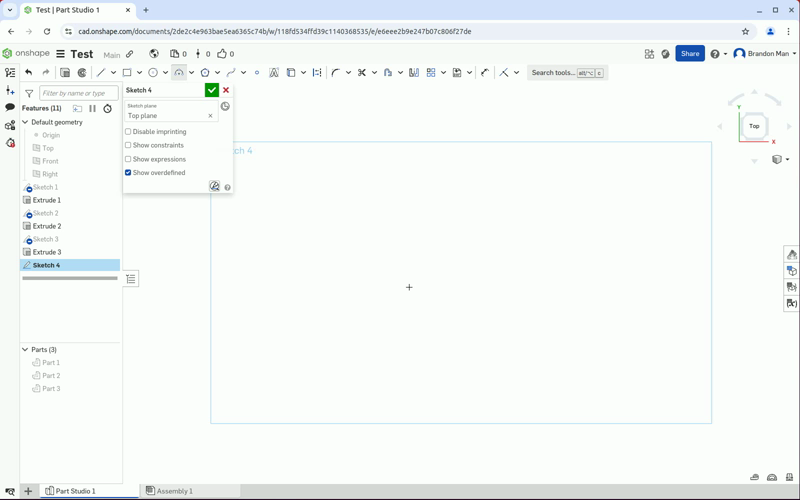
click(409, 286)
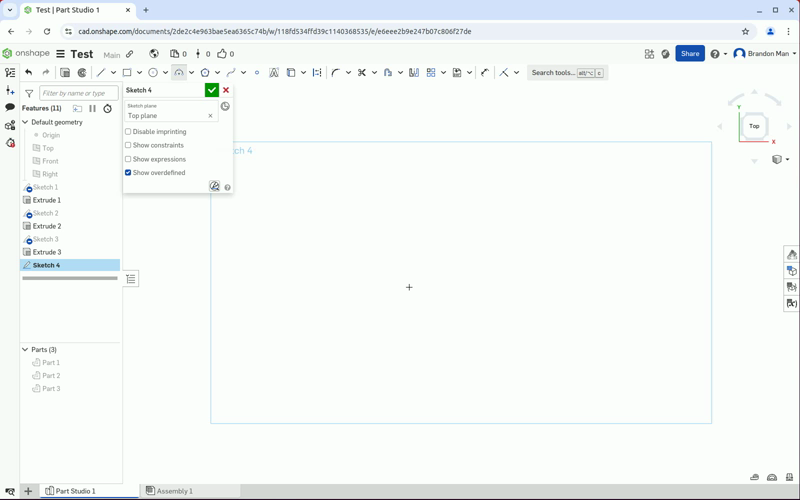
key_up(shift)
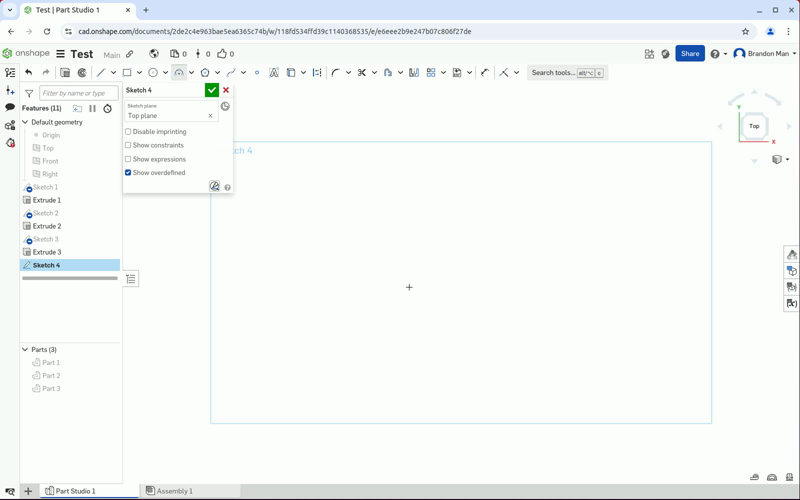
key_down(shift)
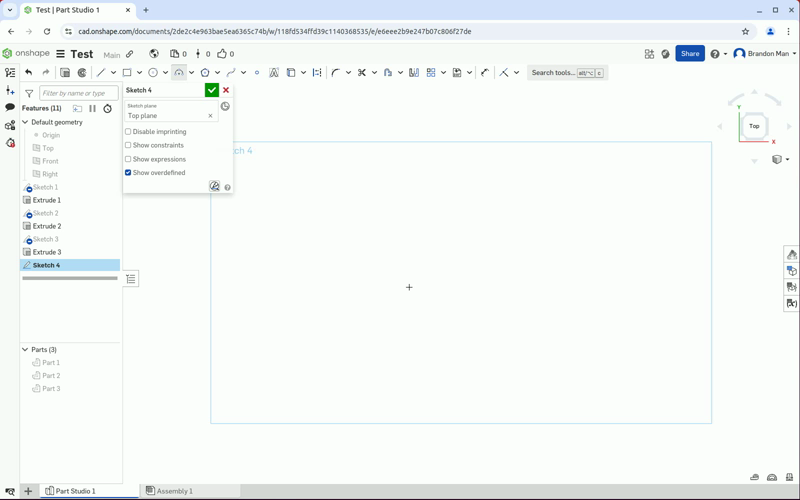
mouse_move(409, 278)
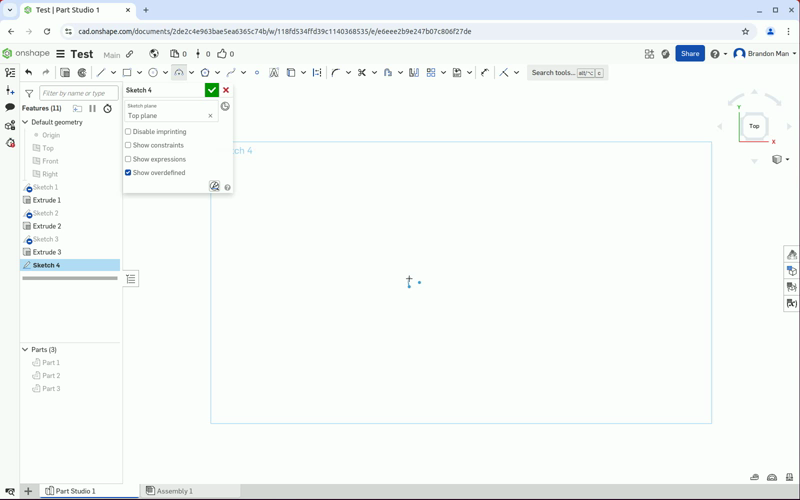
click(409, 278)
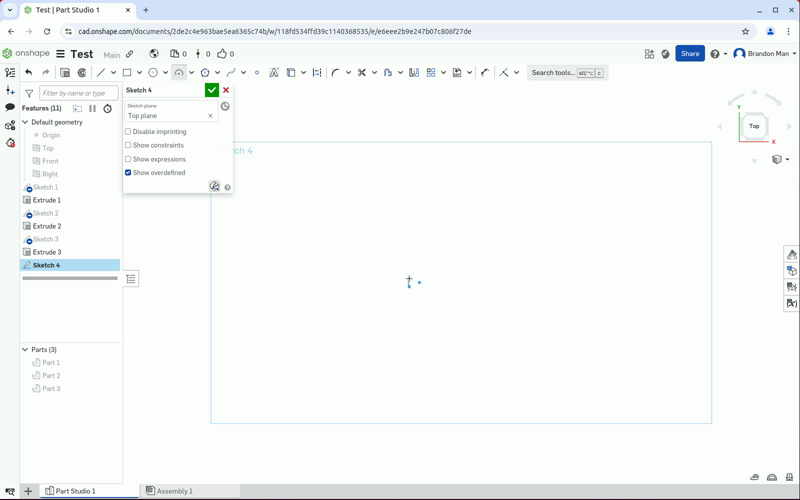
mouse_move(413, 282)
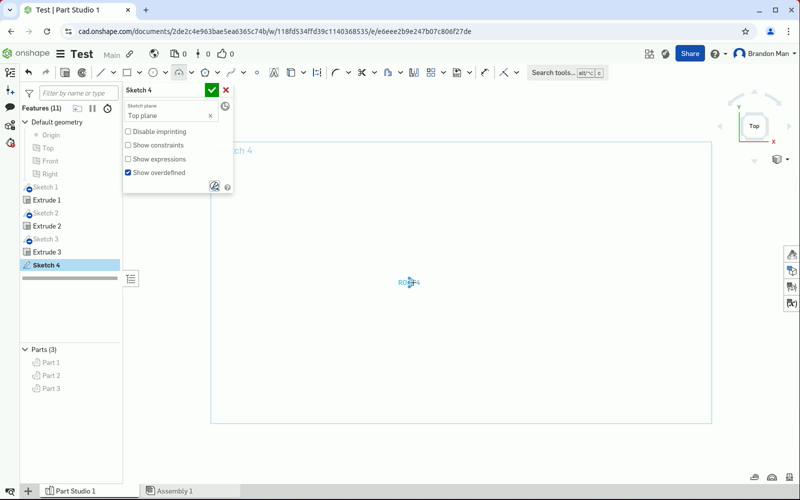
click(413, 282)
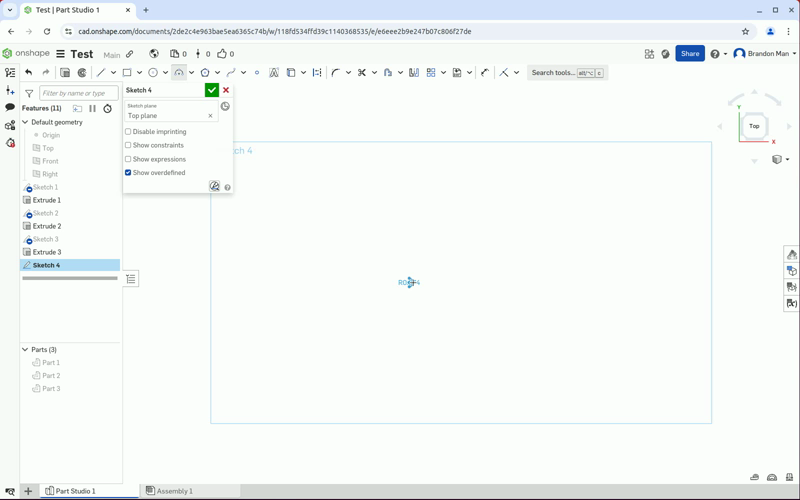
key_up(shift)
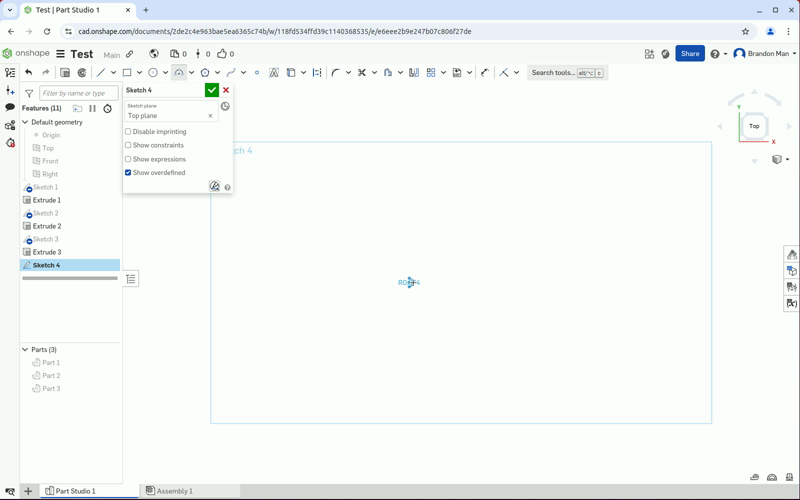
key(esc)
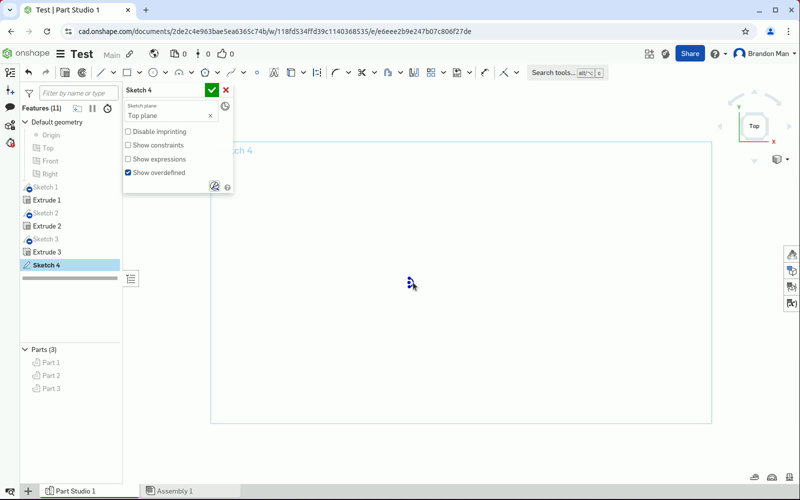
key(l)
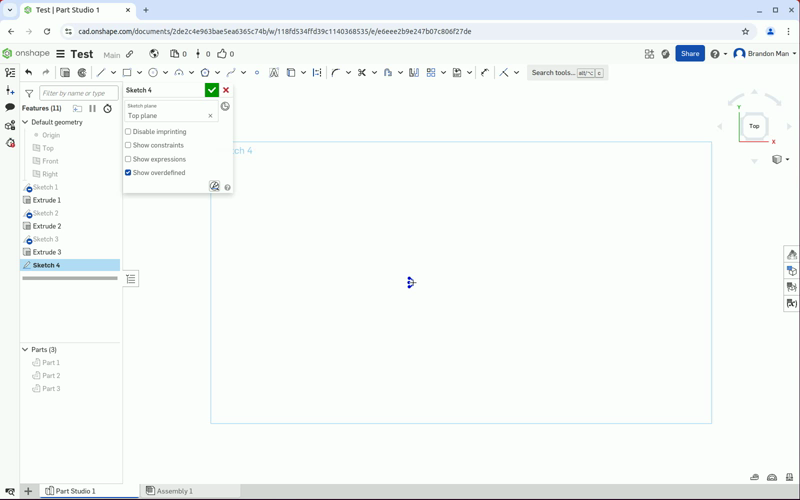
mouse_move(409, 278)
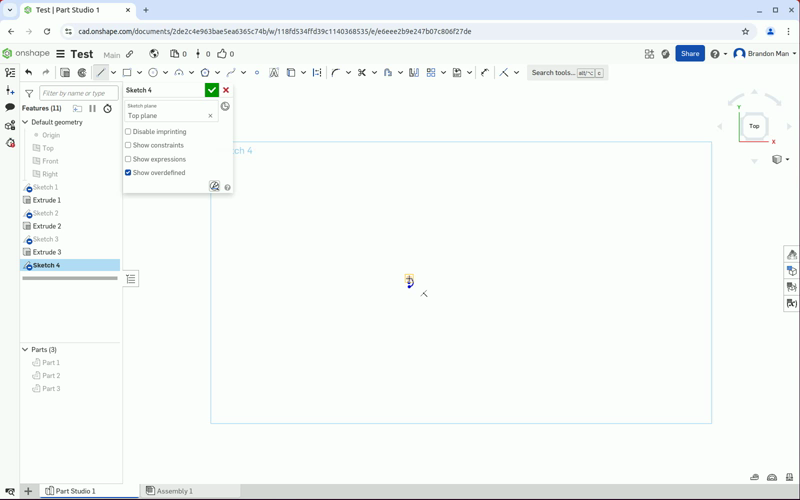
scroll(6)
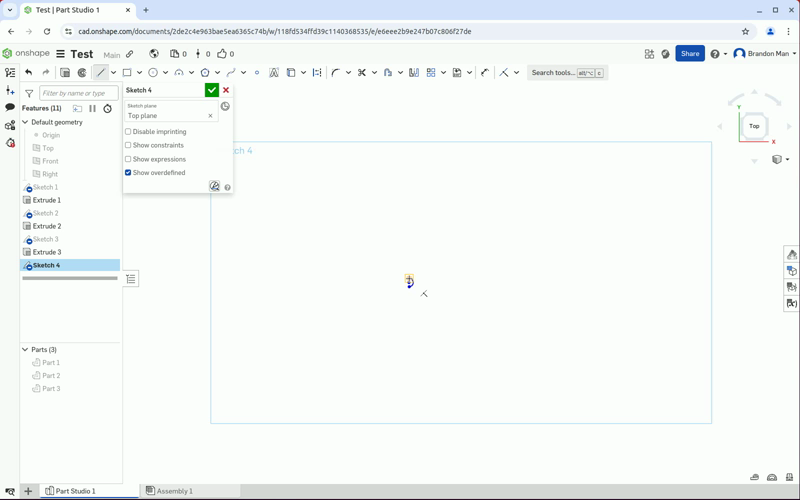
scroll(6)
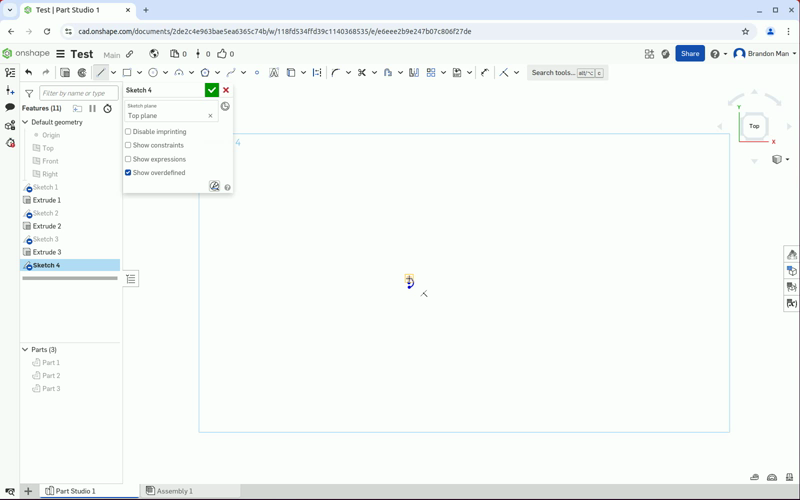
scroll(6)
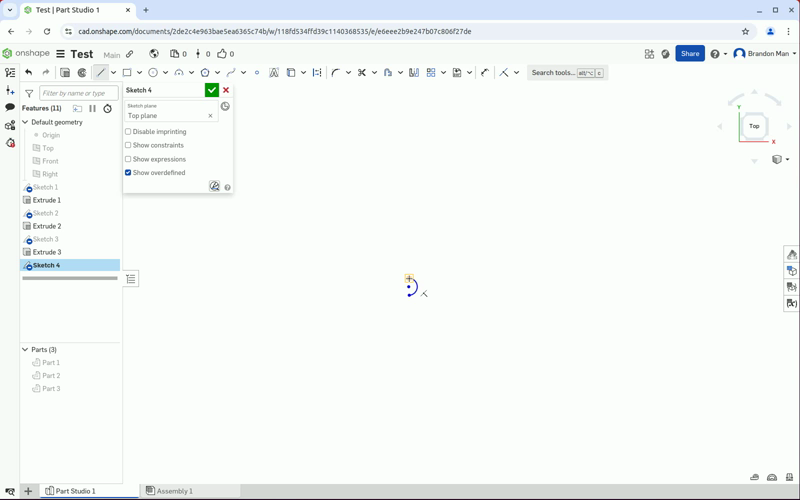
scroll(6)
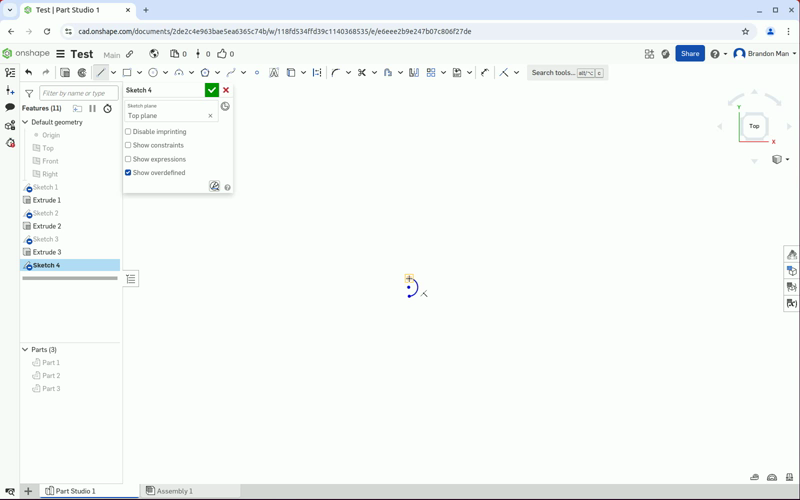
scroll(6)
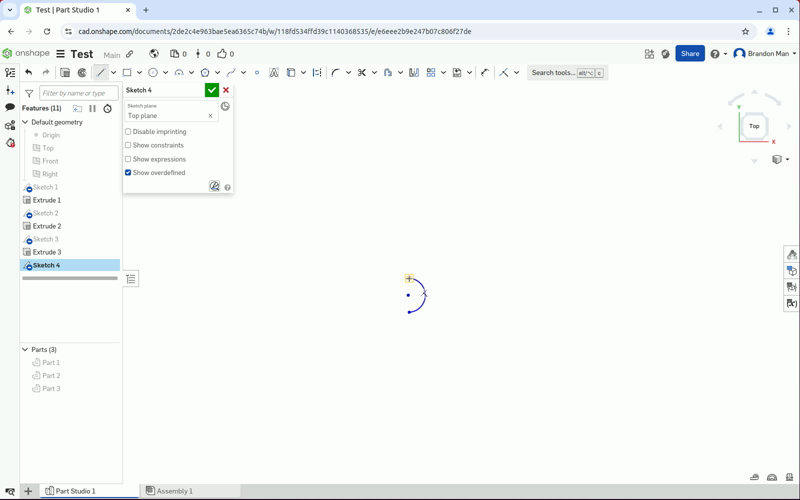
scroll(6)
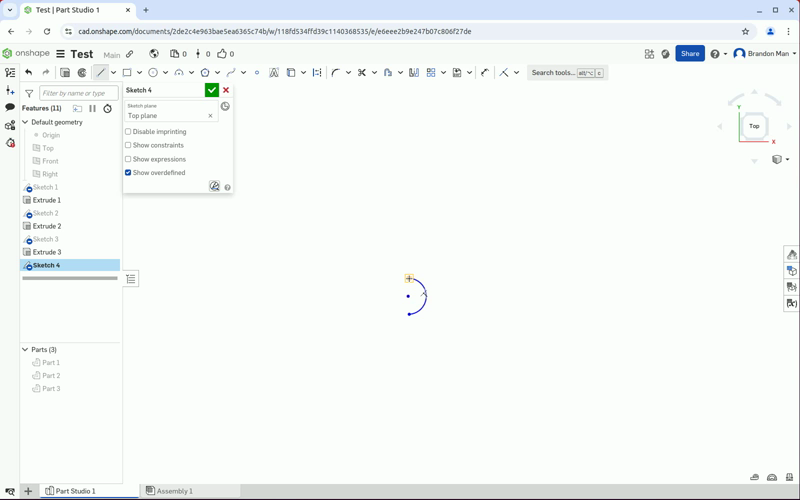
scroll(6)
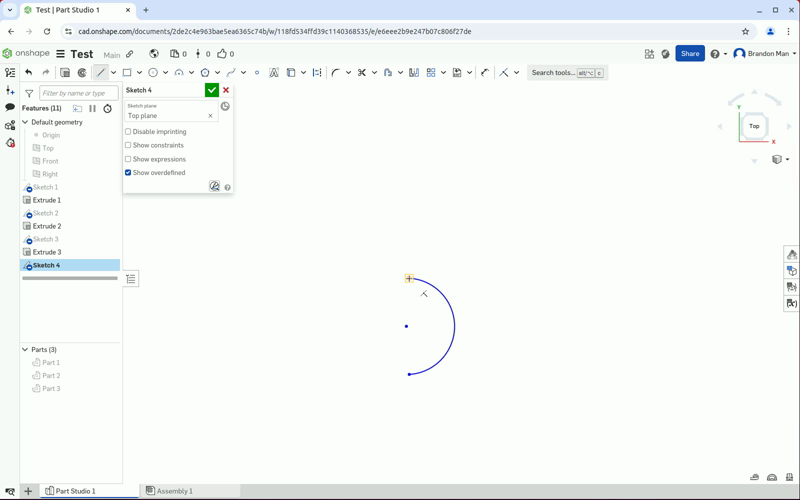
click(409, 278)
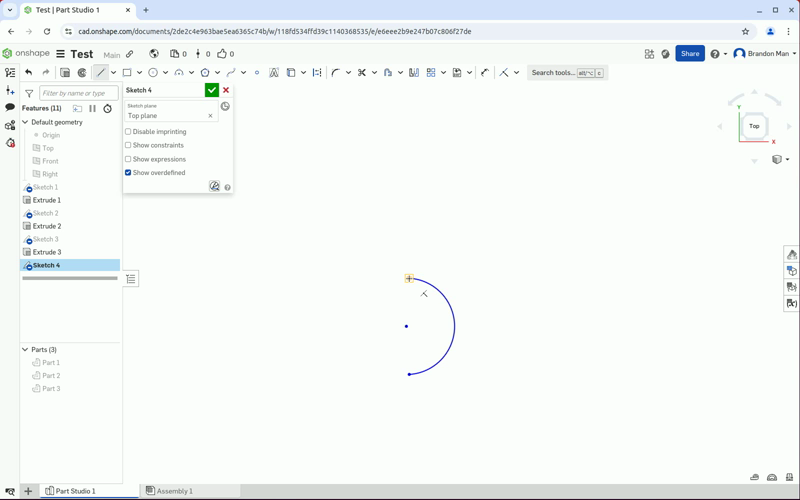
scroll(-6)
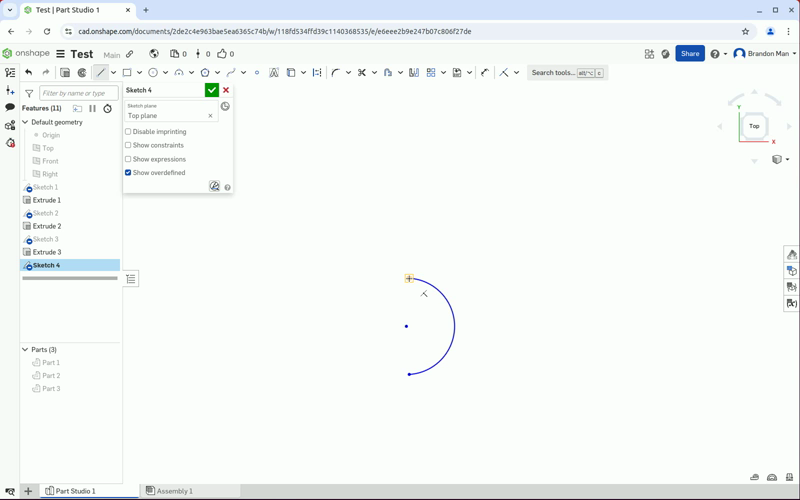
scroll(-6)
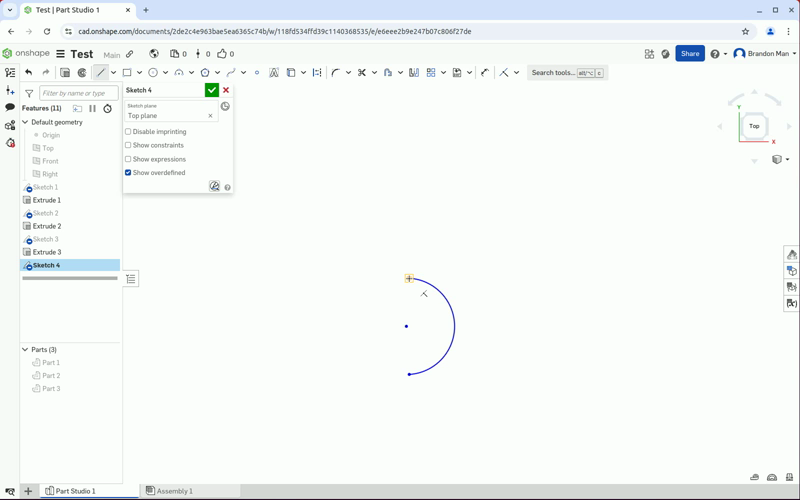
scroll(-6)
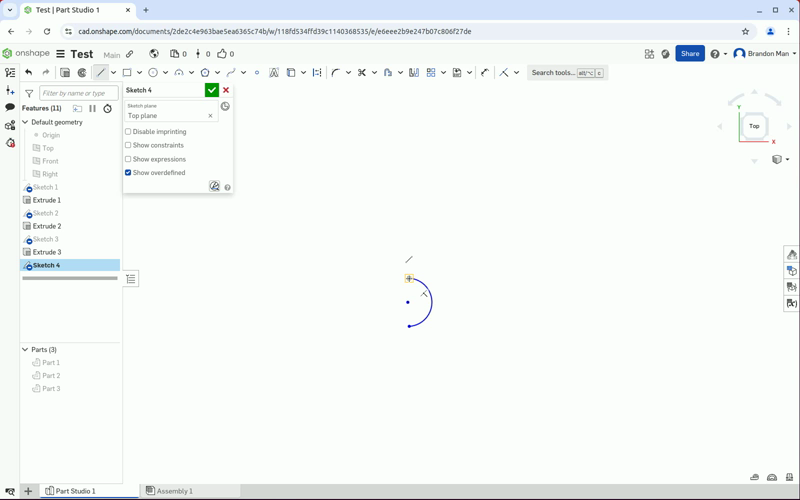
scroll(-6)
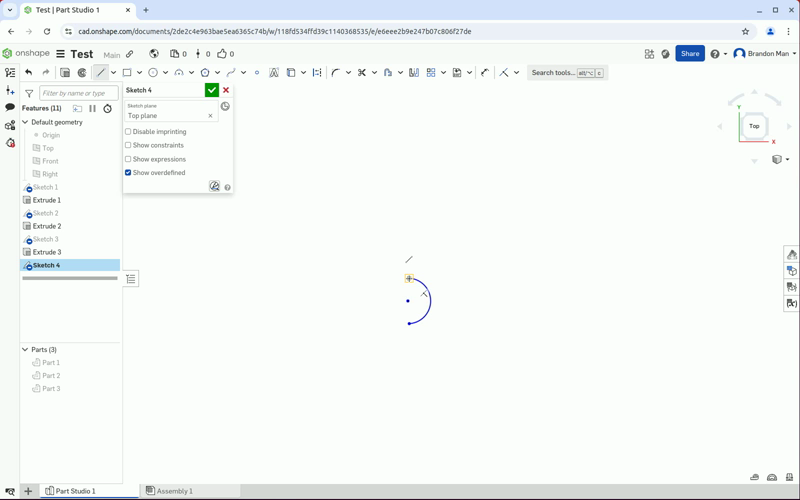
scroll(-6)
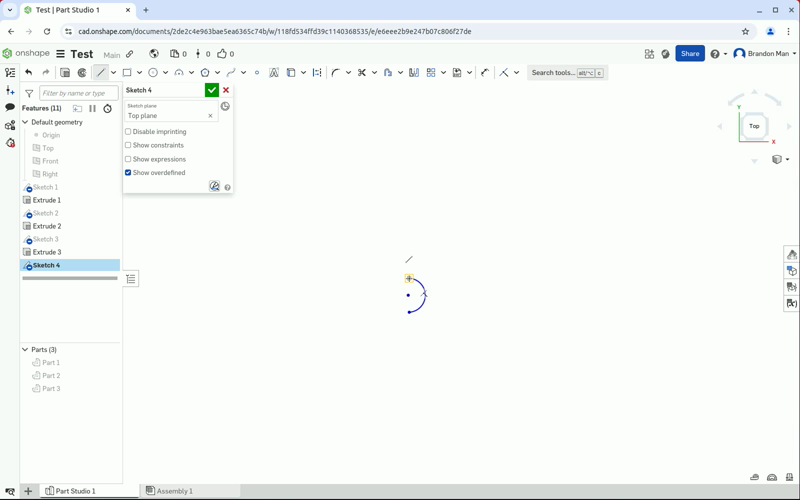
scroll(-6)
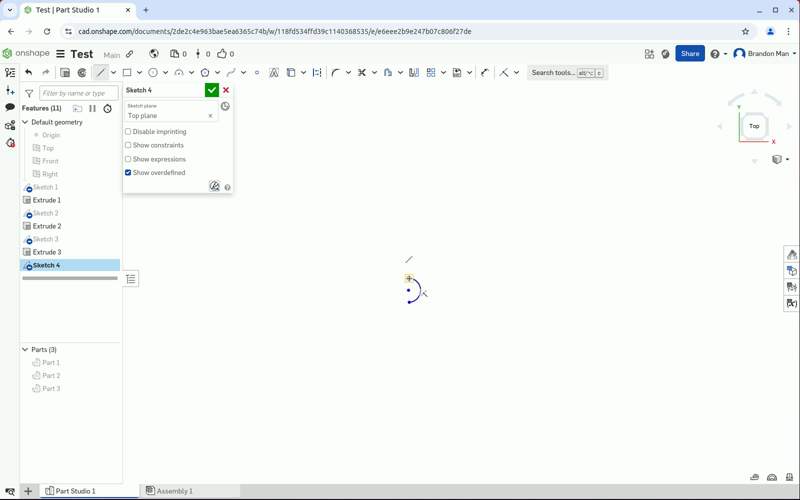
scroll(-6)
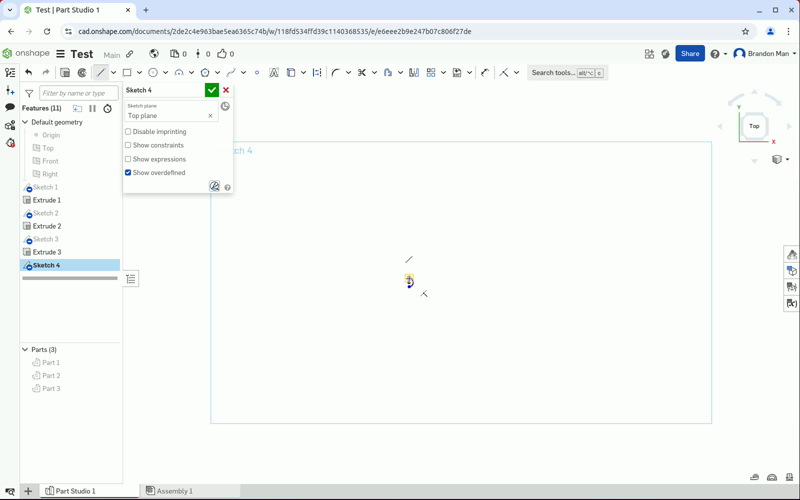
mouse_move(439, 278)
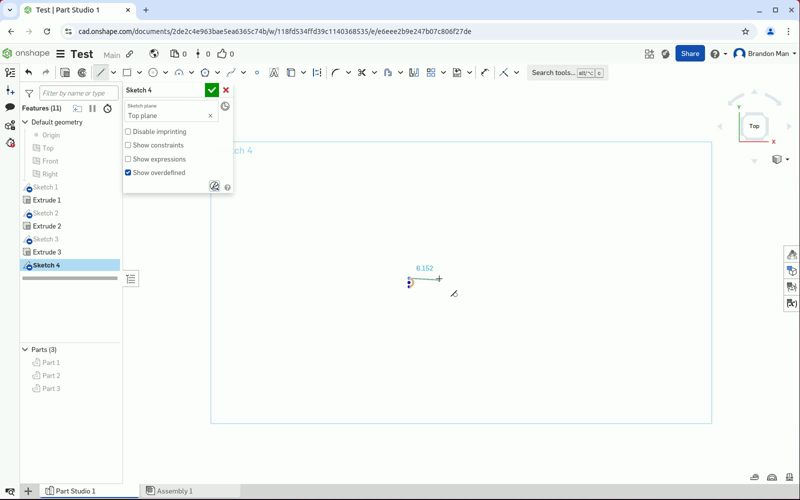
key_down(shift)
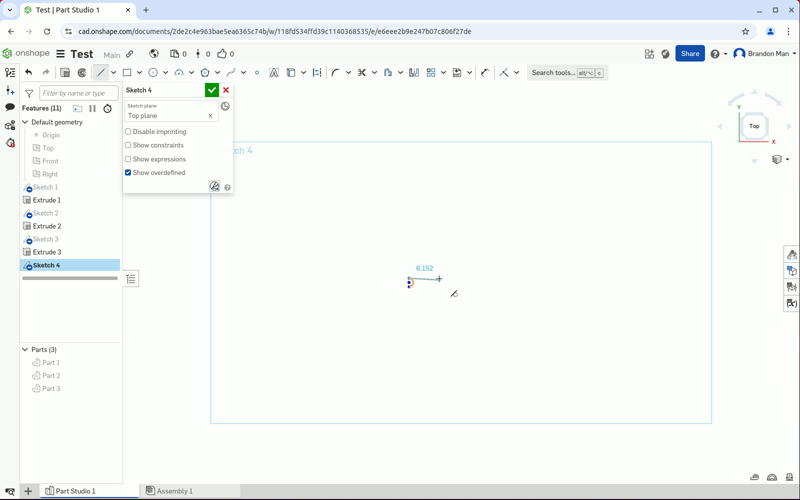
mouse_move(409, 286)
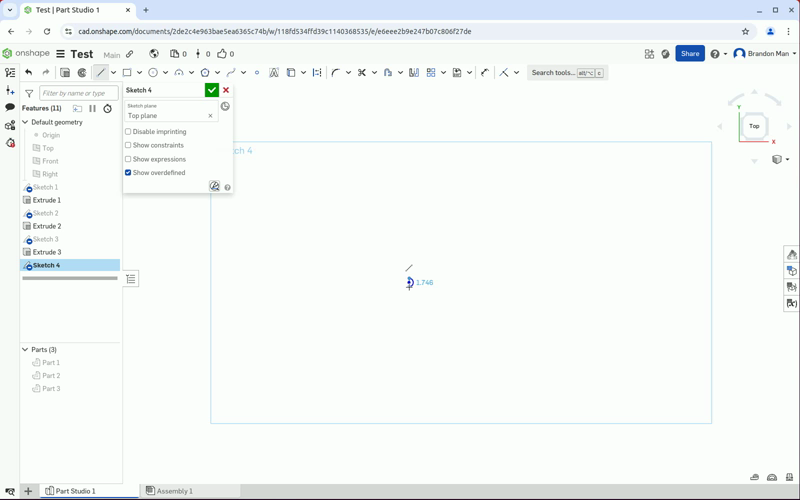
scroll(6)
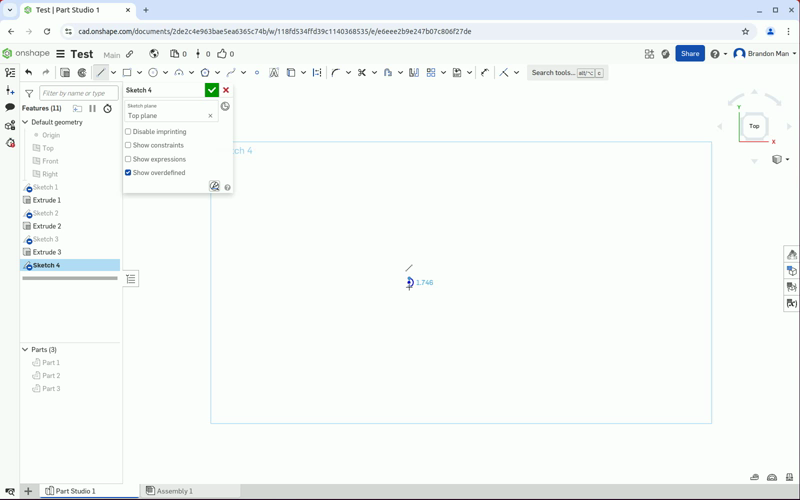
scroll(6)
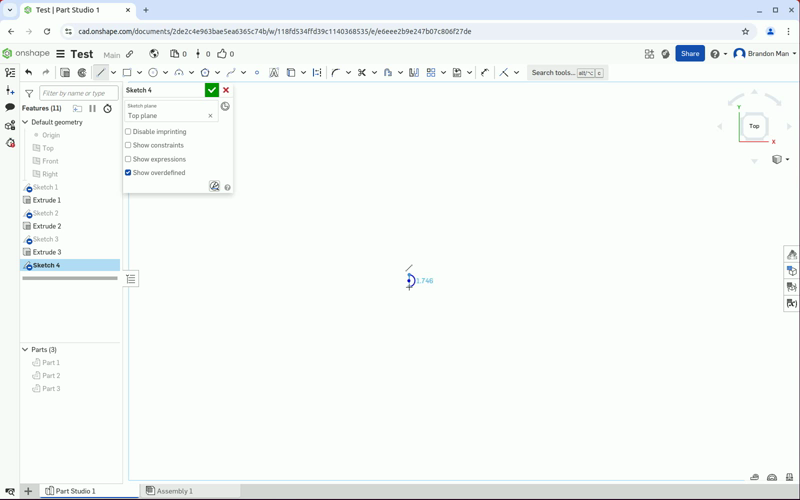
scroll(6)
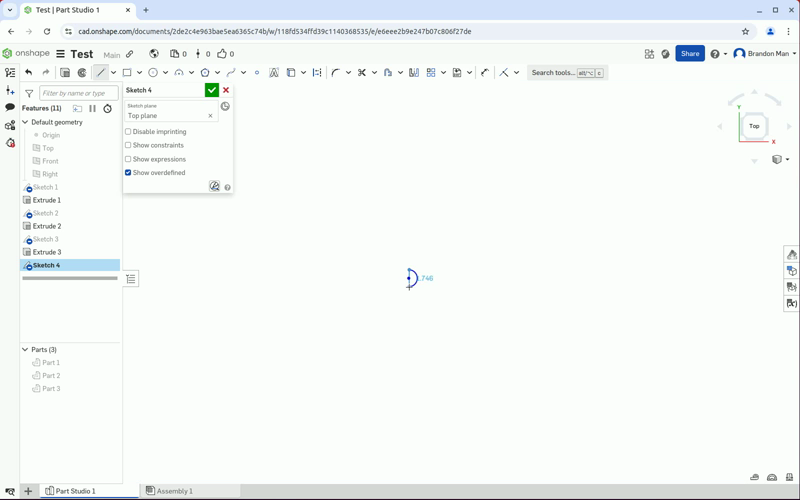
scroll(6)
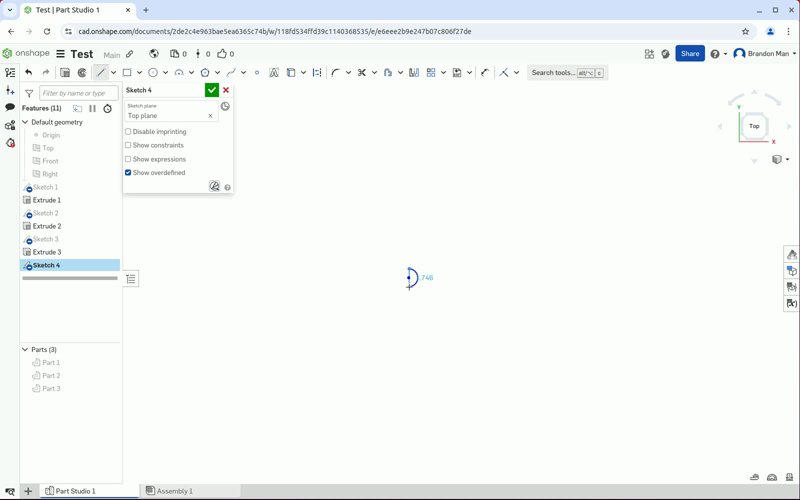
scroll(6)
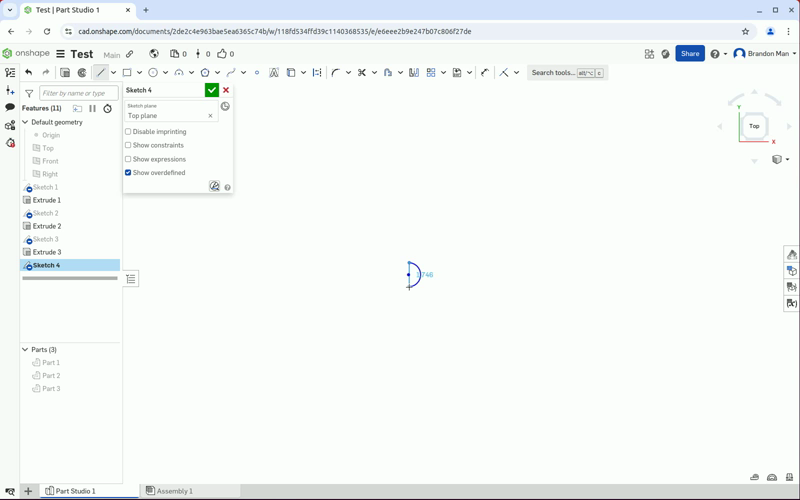
scroll(6)
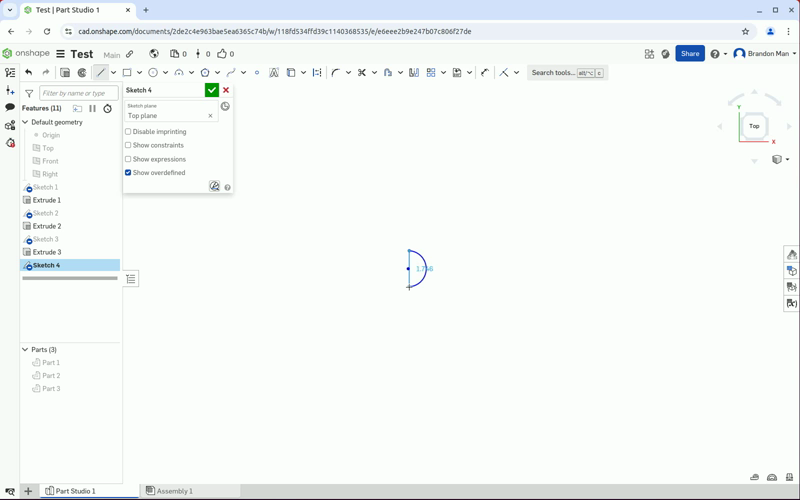
scroll(6)
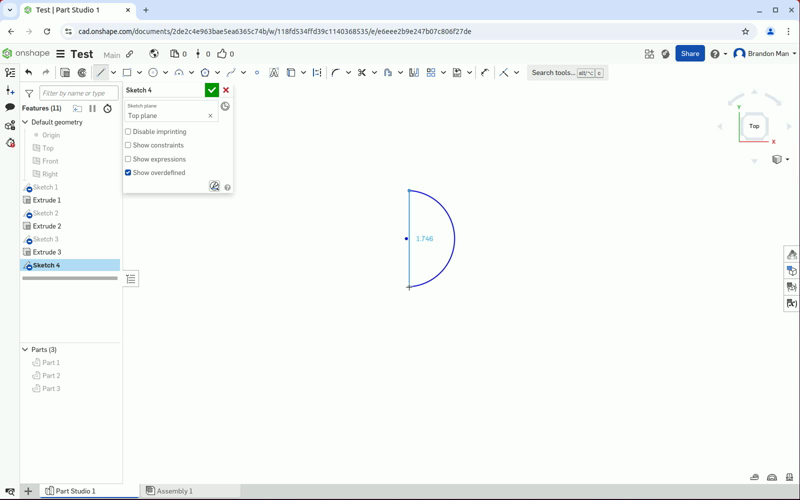
key_up(shift)
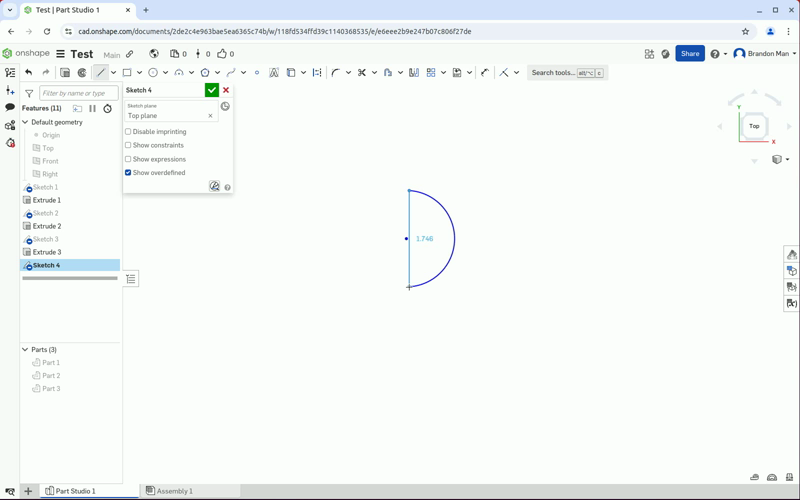
click(409, 286)
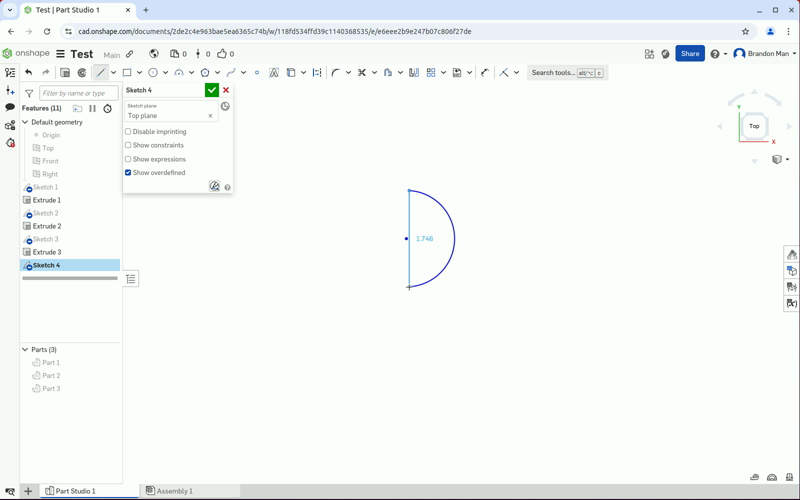
scroll(-6)
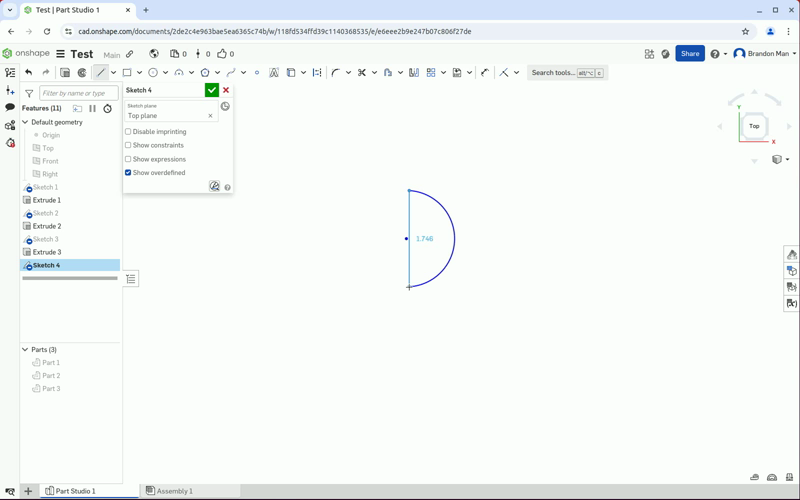
scroll(-6)
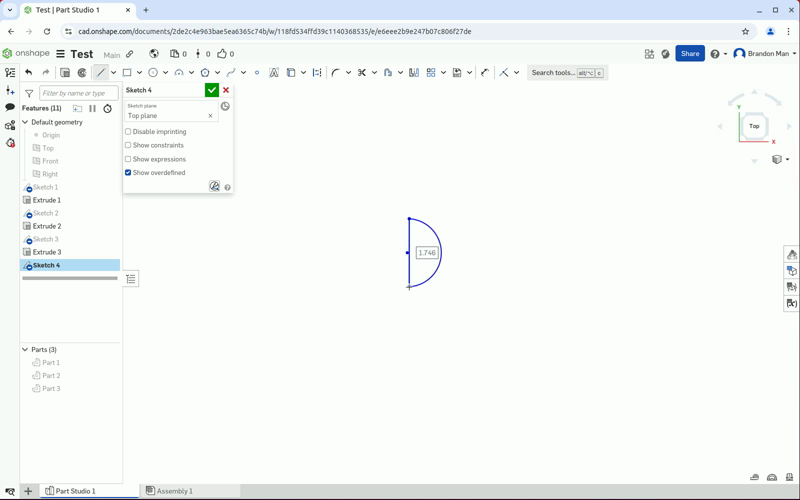
scroll(-6)
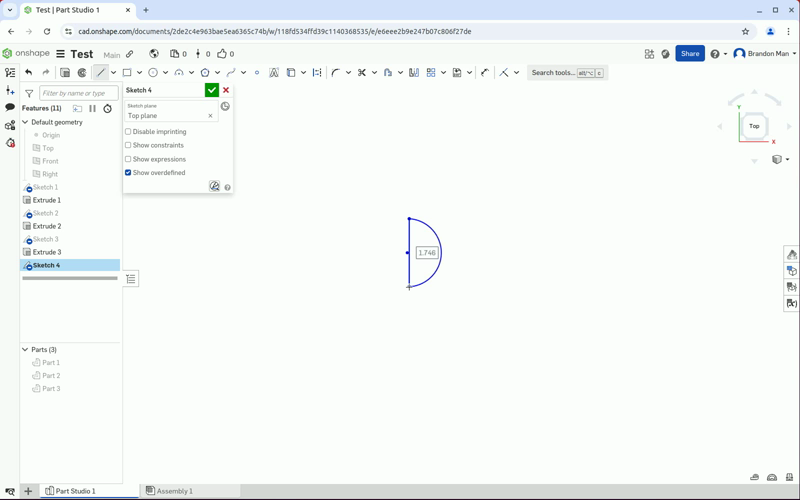
scroll(-6)
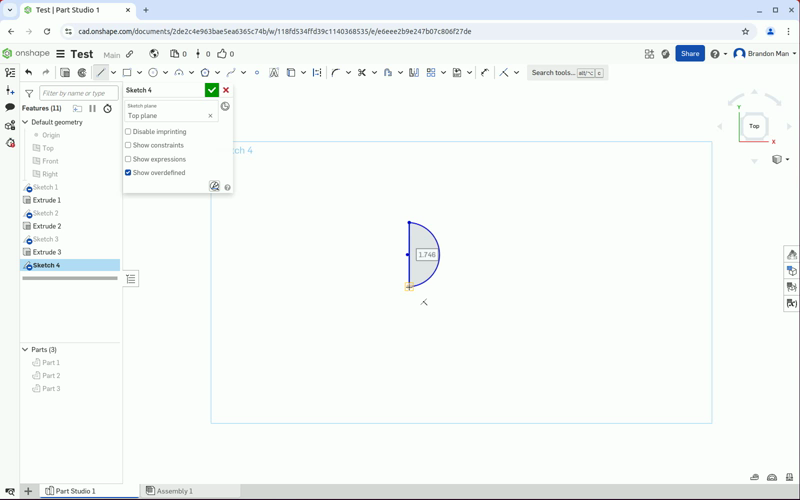
scroll(-6)
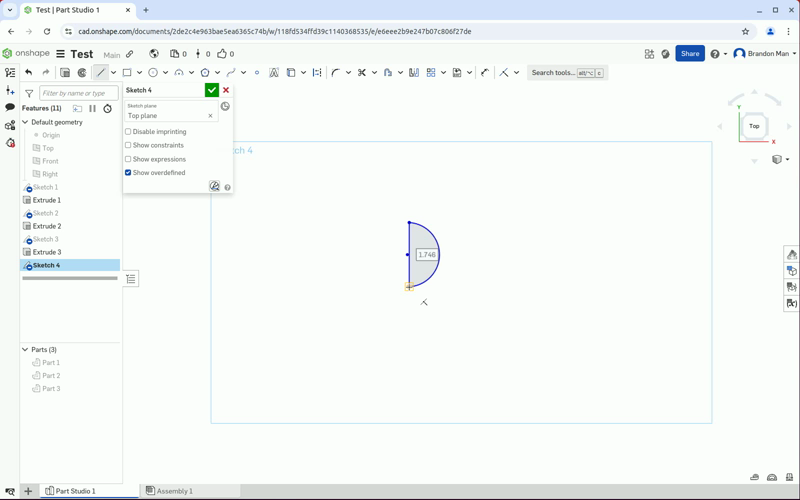
scroll(-6)
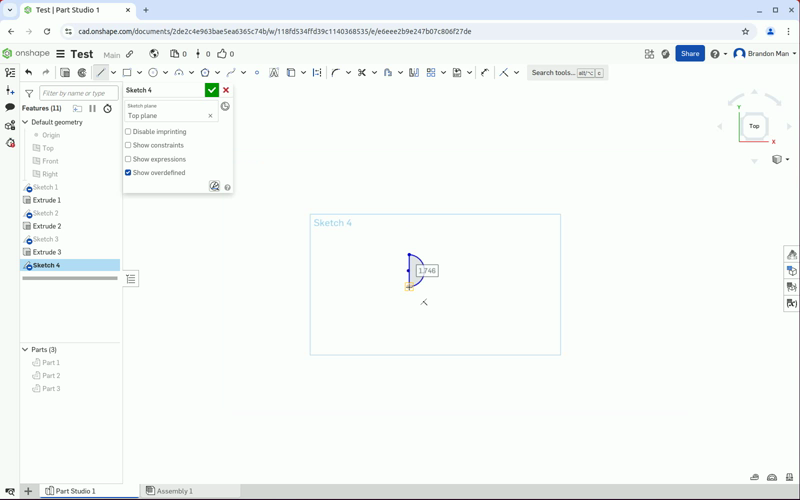
scroll(-6)
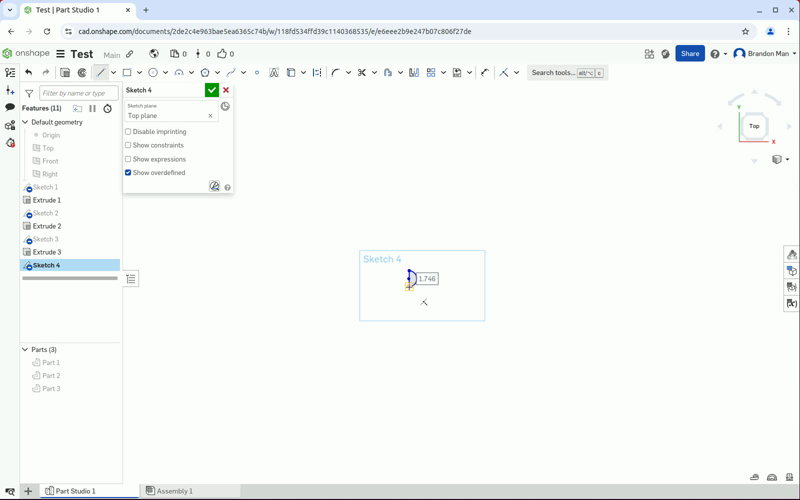
key(esc)
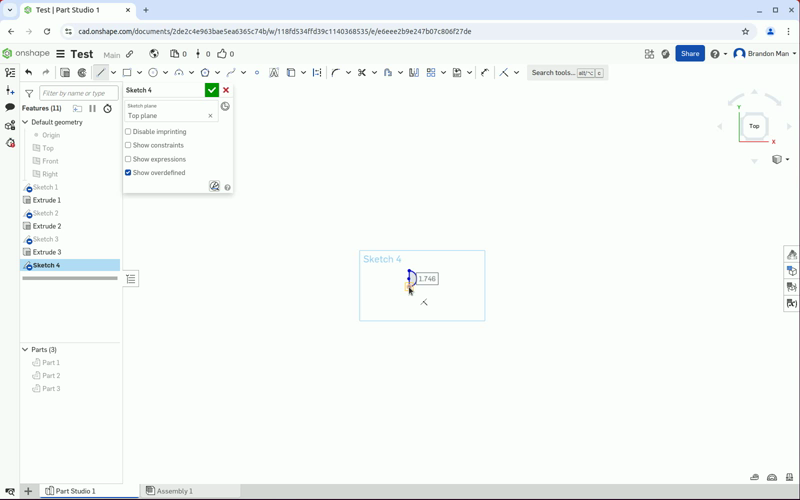
mouse_move(412, 282)
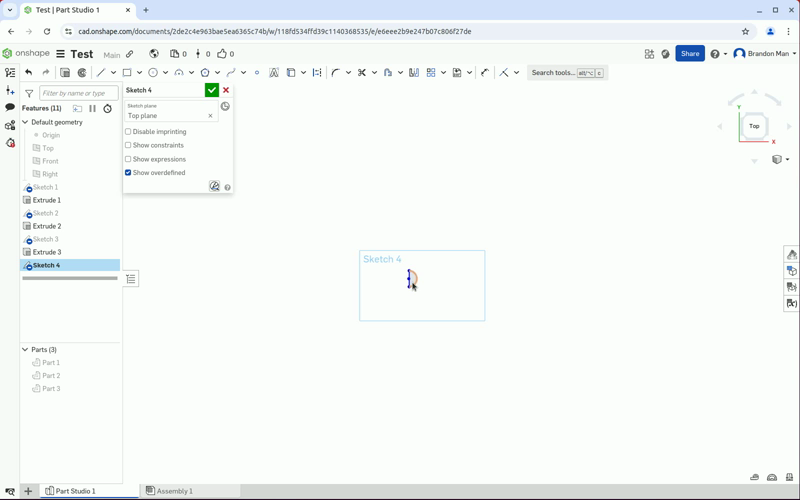
scroll(6)
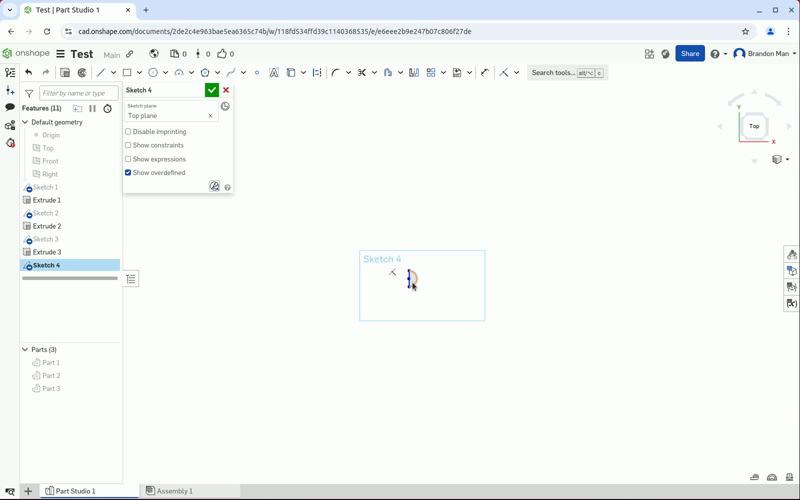
scroll(6)
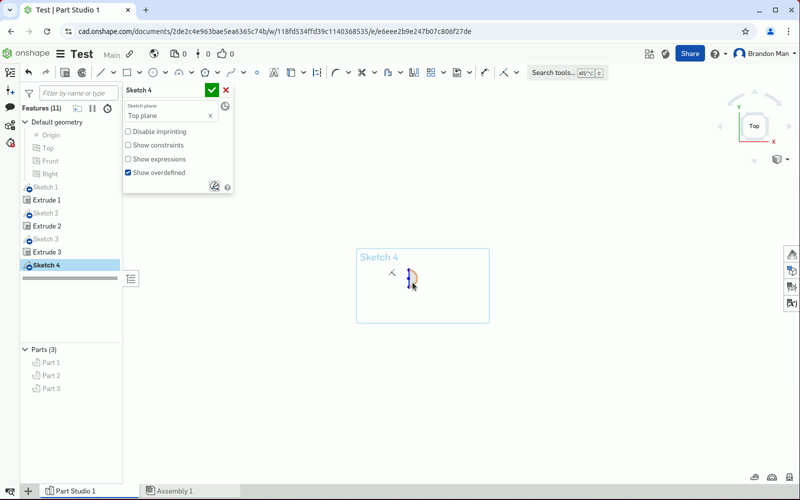
scroll(6)
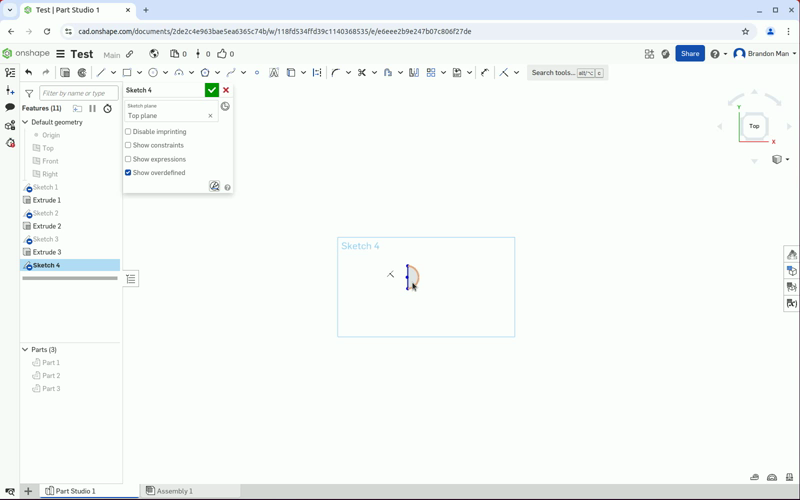
scroll(6)
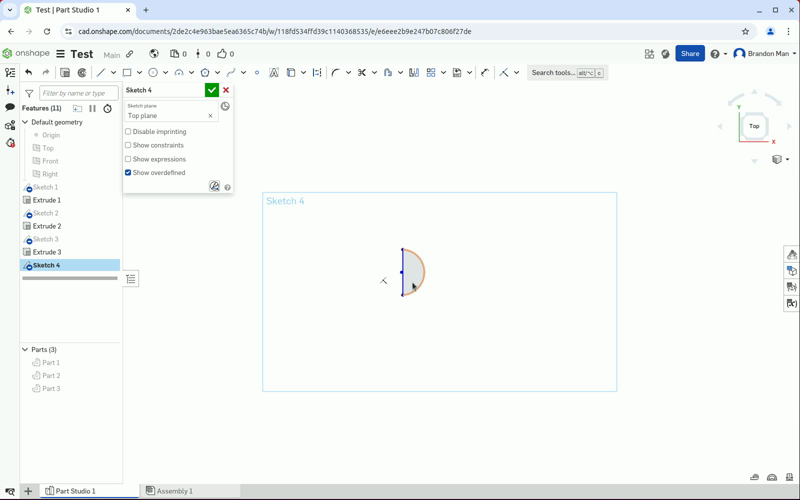
scroll(6)
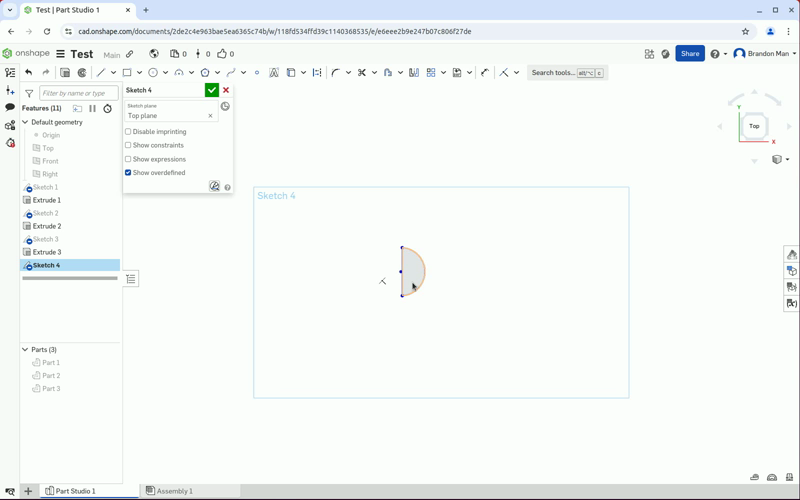
scroll(6)
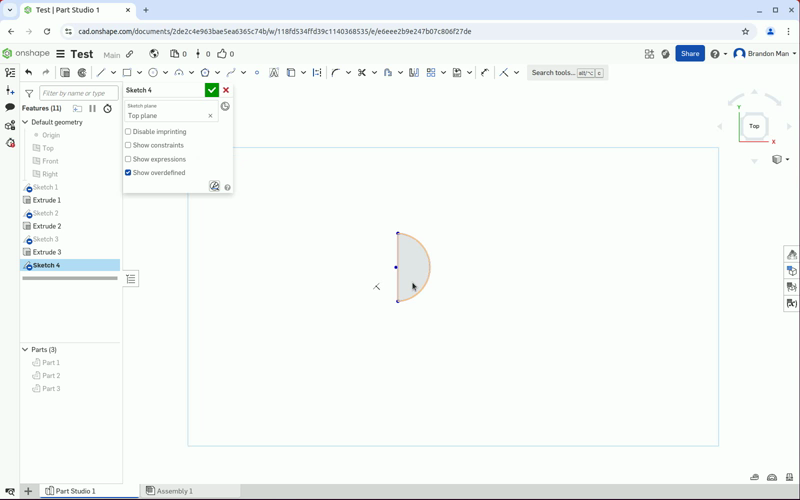
scroll(6)
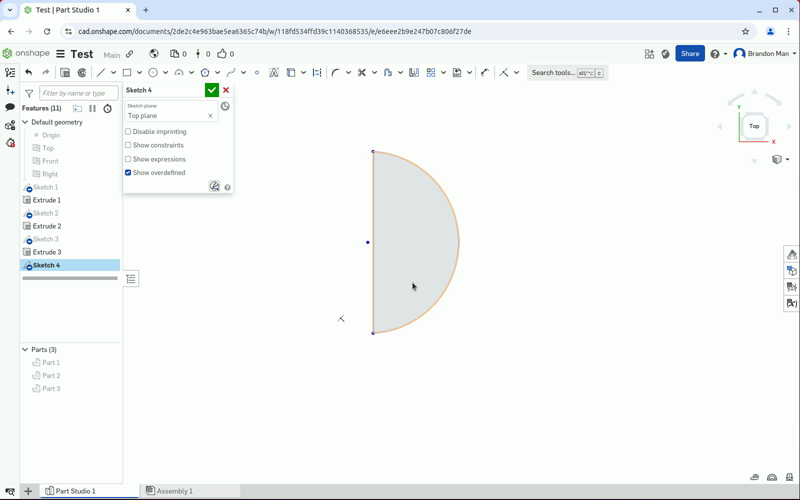
click(412, 282)
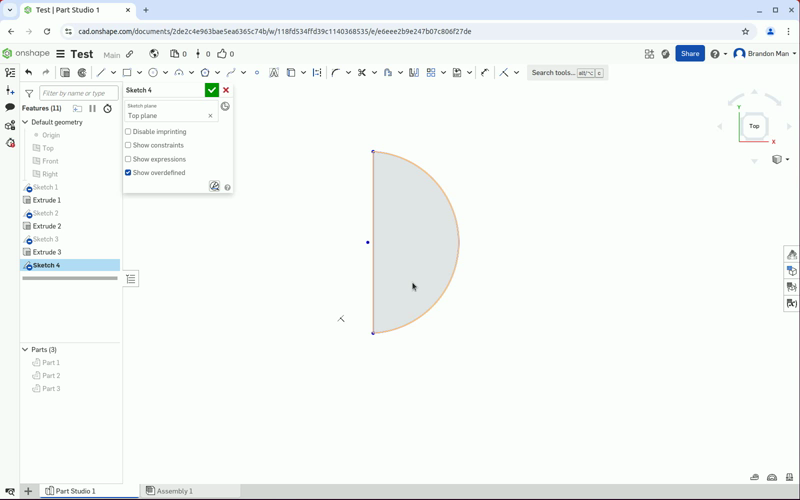
scroll(-6)
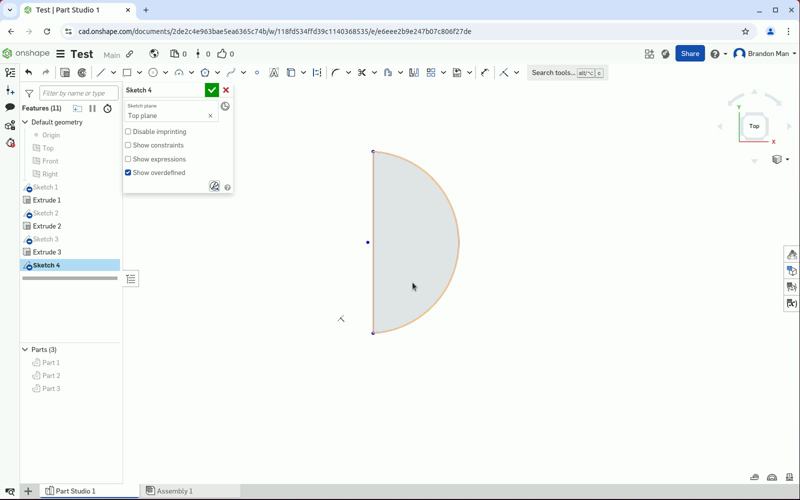
scroll(-6)
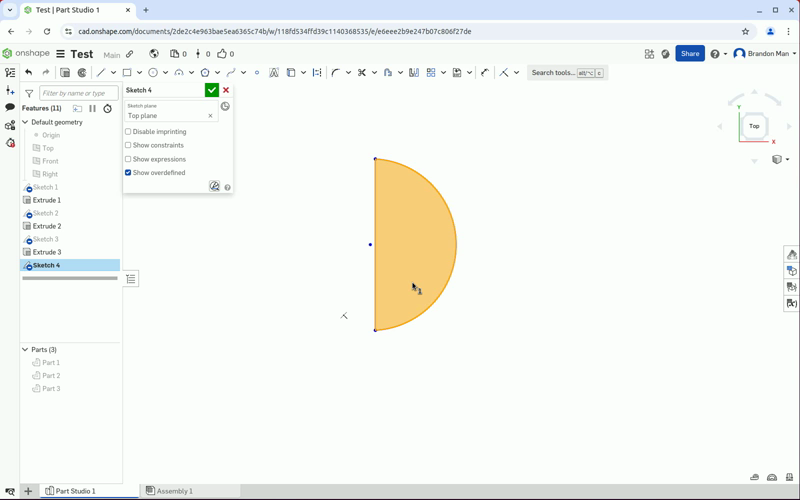
scroll(-6)
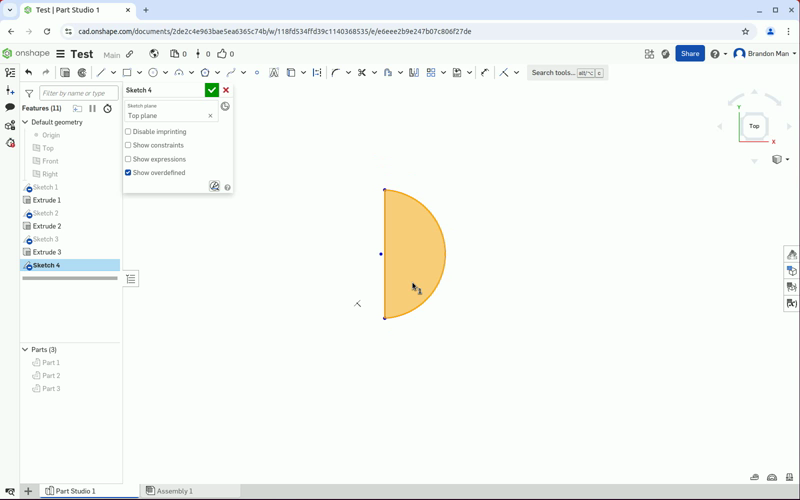
scroll(-6)
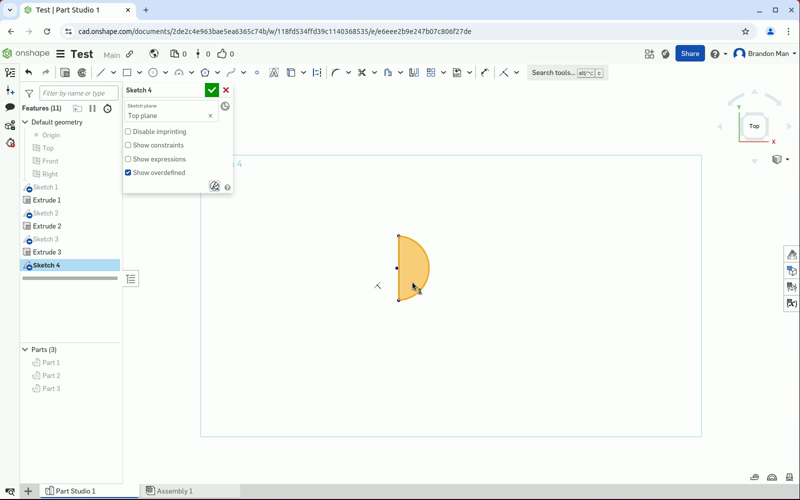
scroll(-6)
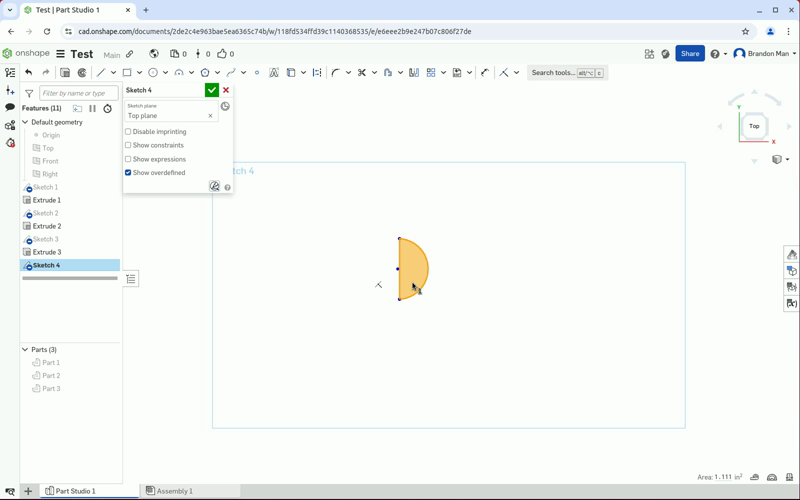
scroll(-6)
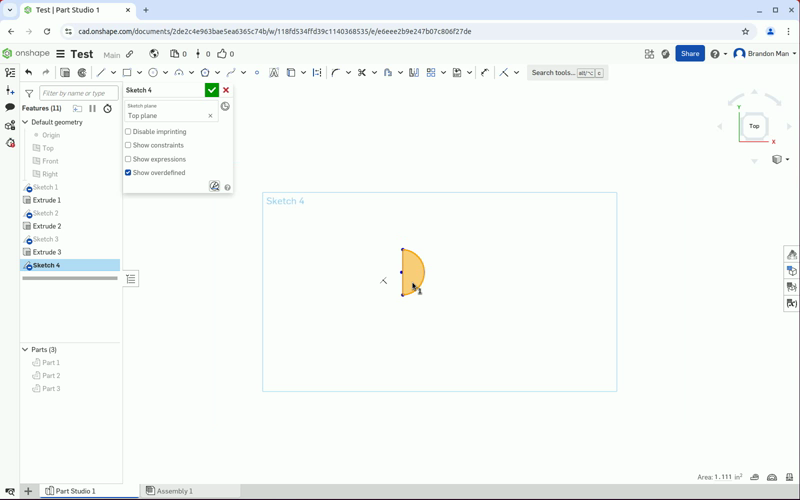
scroll(-6)
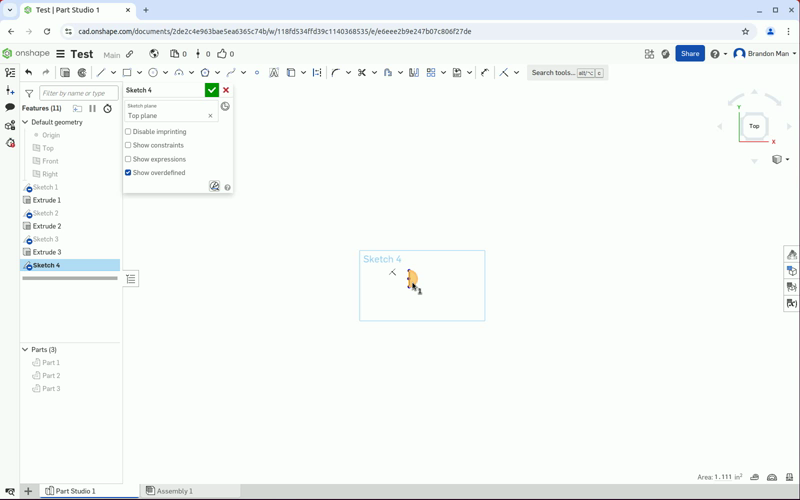
mouse_move(73, 352)
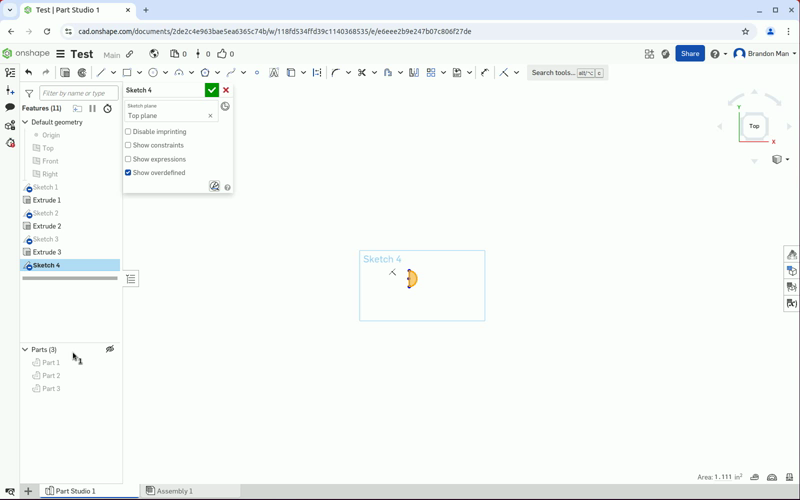
key(shift+y)
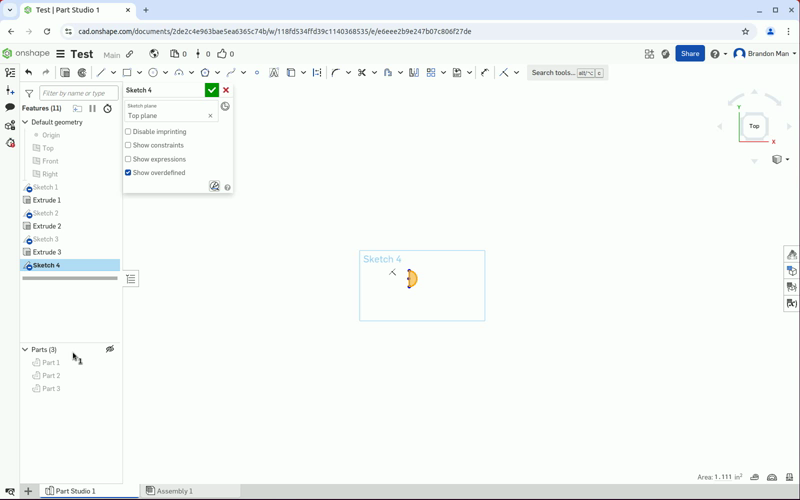
key(shift+e)
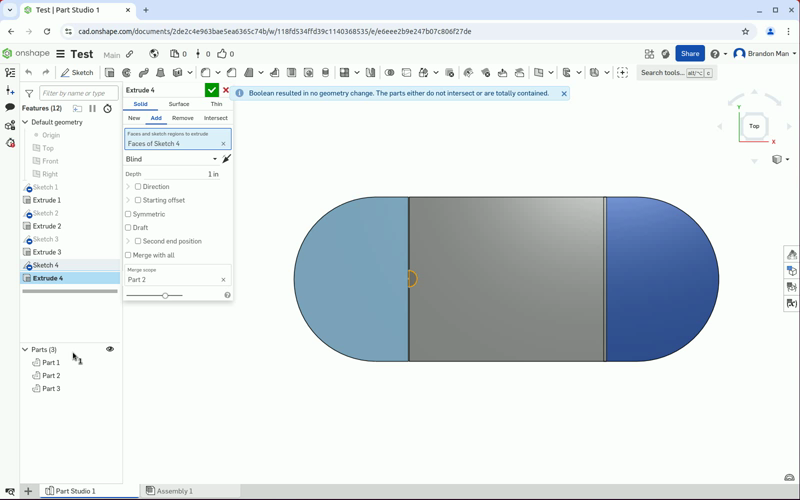
mouse_move(143, 106)
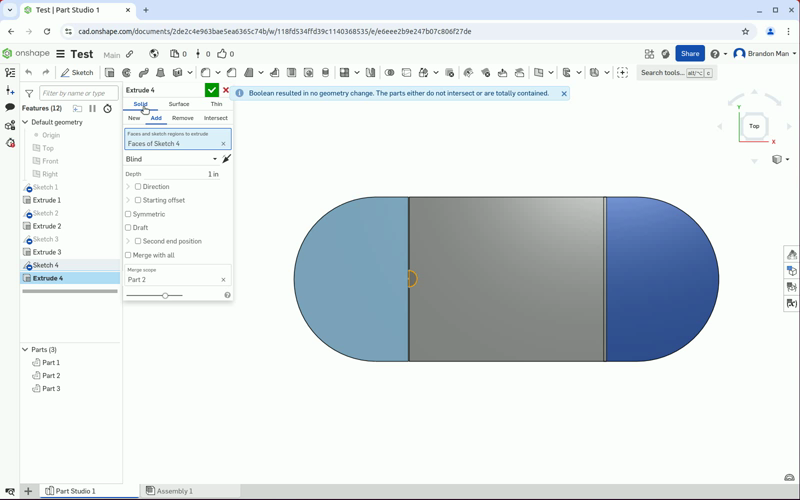
click(143, 106)
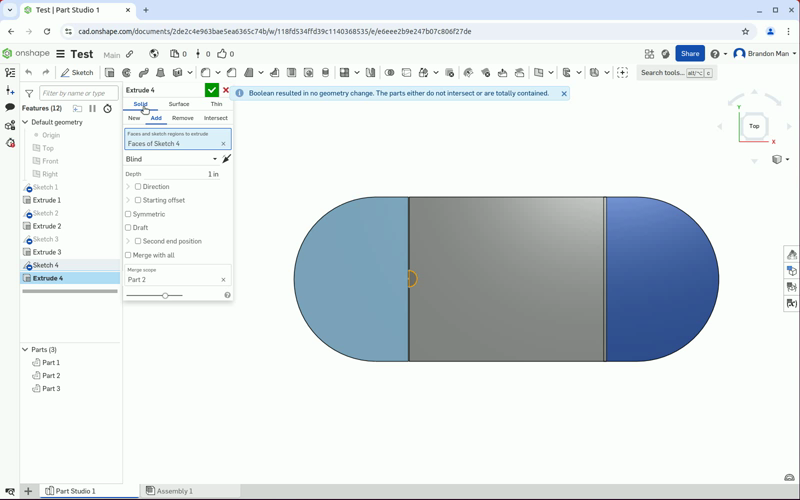
mouse_move(137, 120)
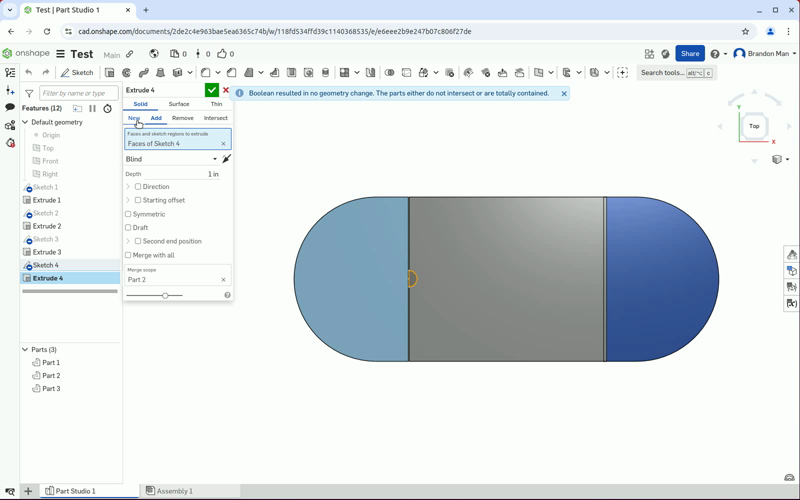
click(137, 120)
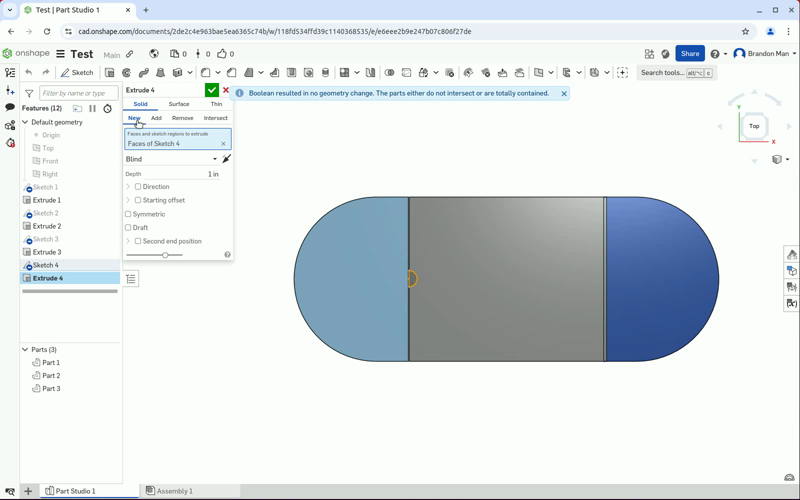
key(tab, 4)
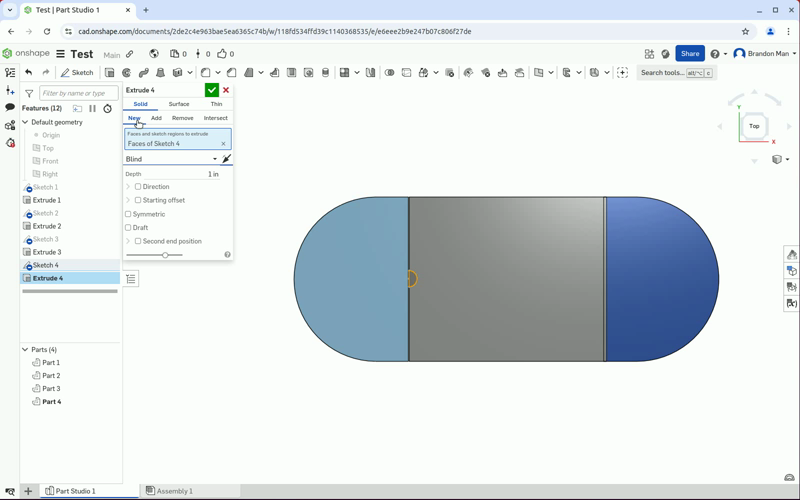
text(-17.813)
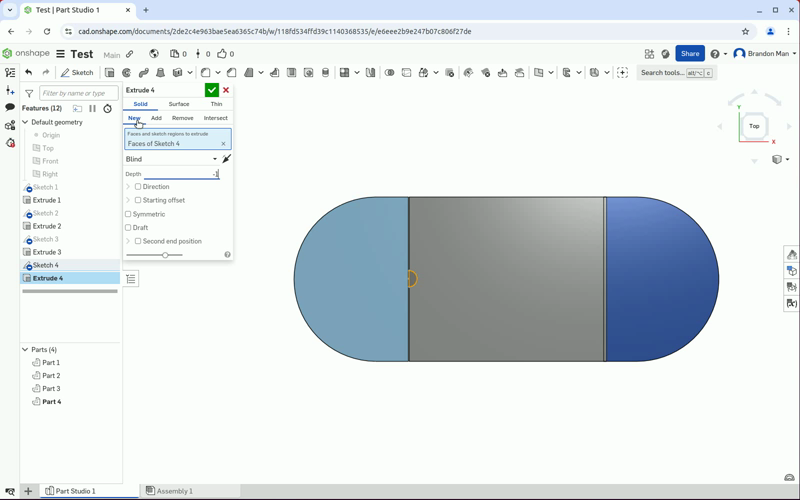
key(enter)
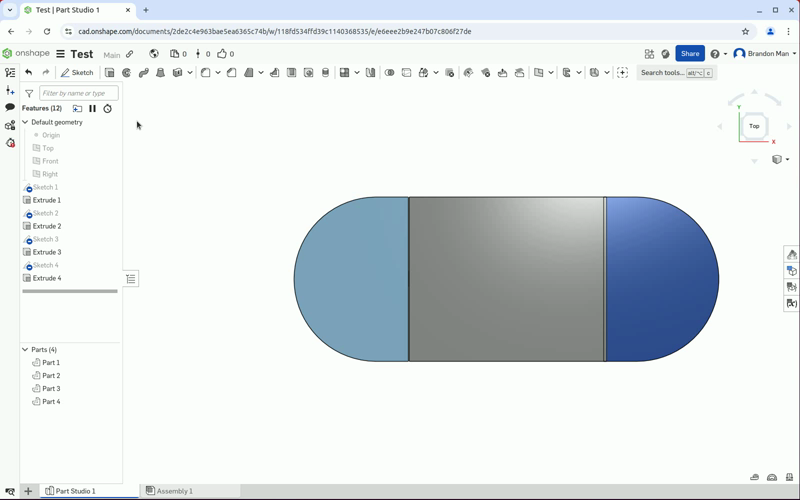
key(shift+h)
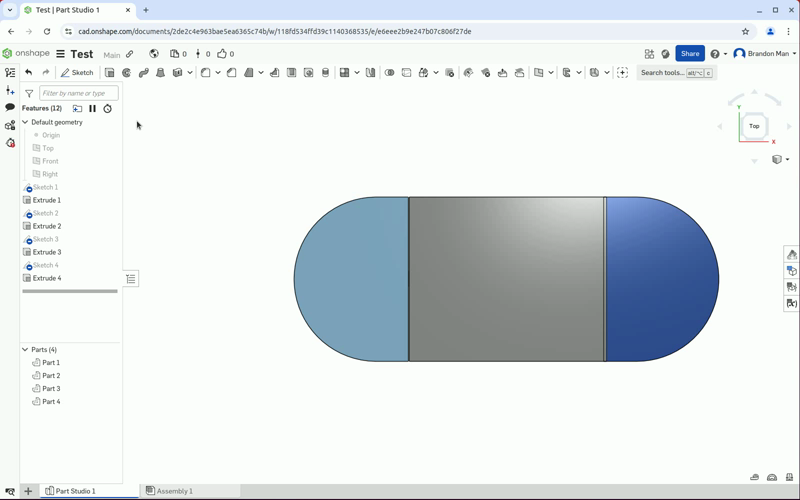
key(shift+h)
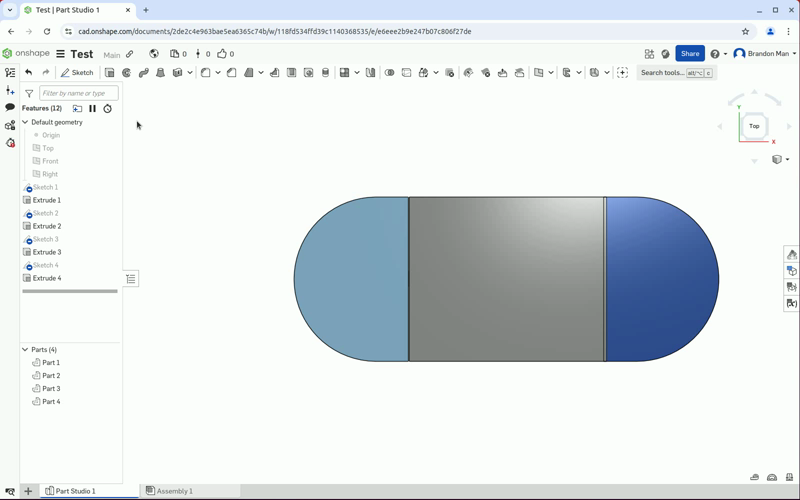
mouse_move(73, 189)
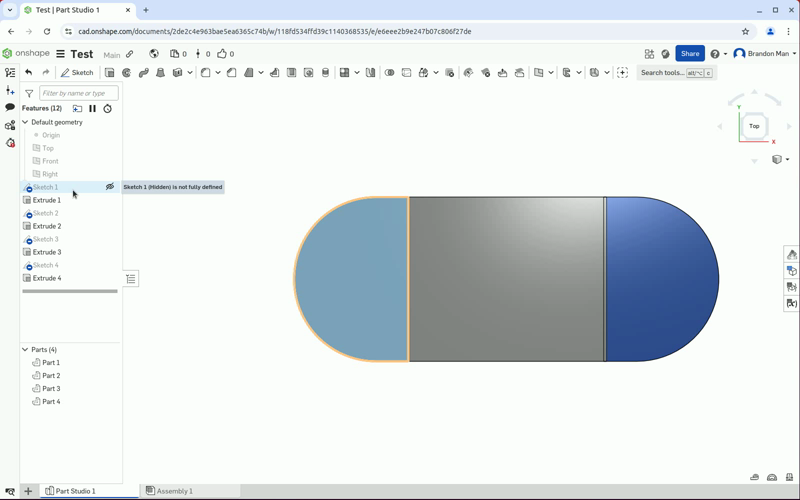
click(73, 189)
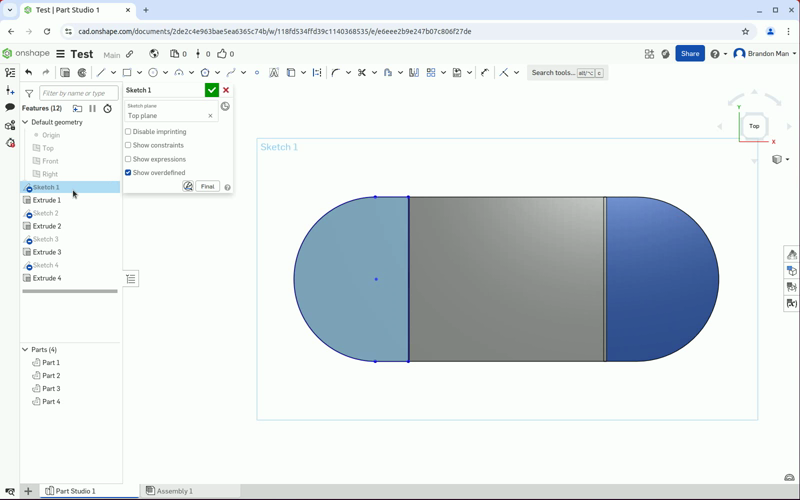
mouse_move(229, 92)
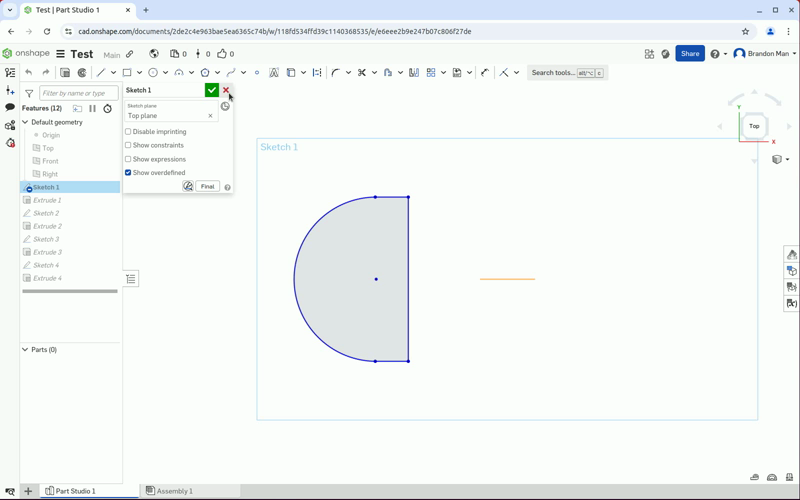
click(229, 92)
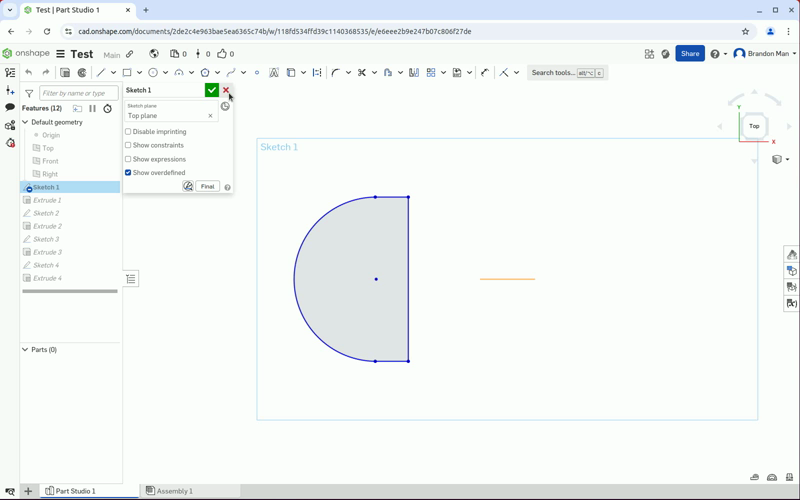
key(shift+s)
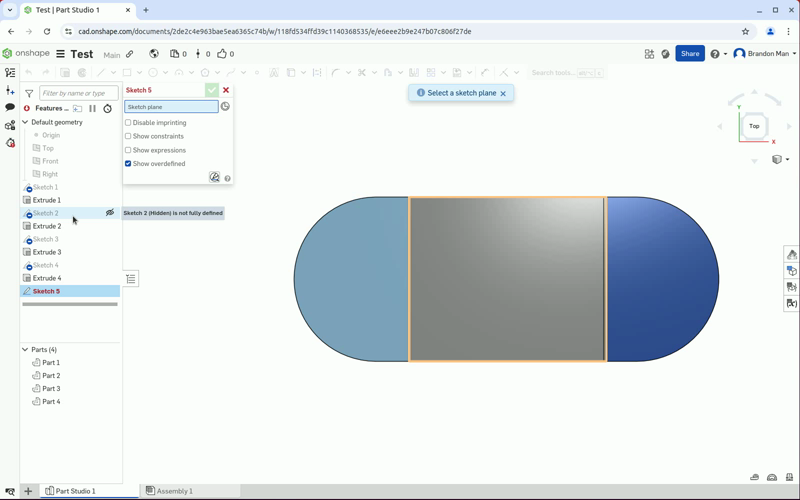
scroll(3)
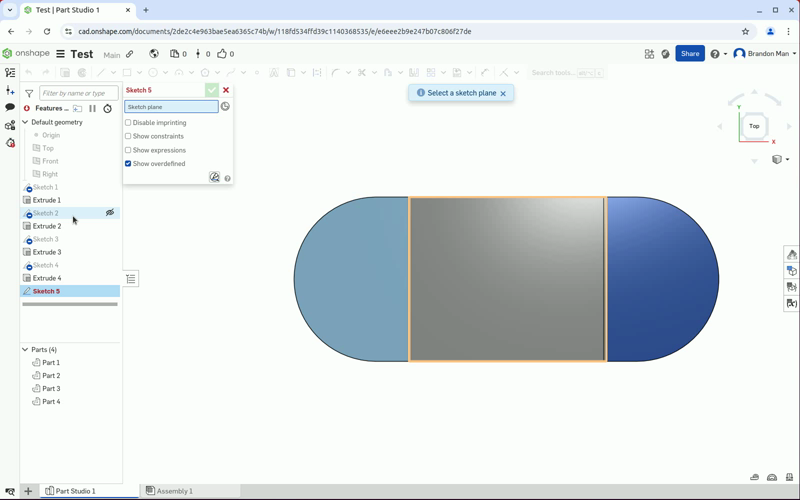
mouse_move(73, 150)
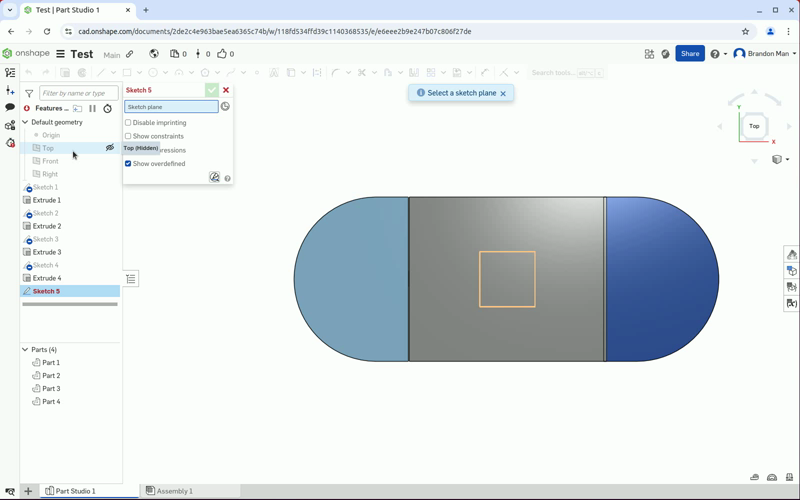
click(73, 150)
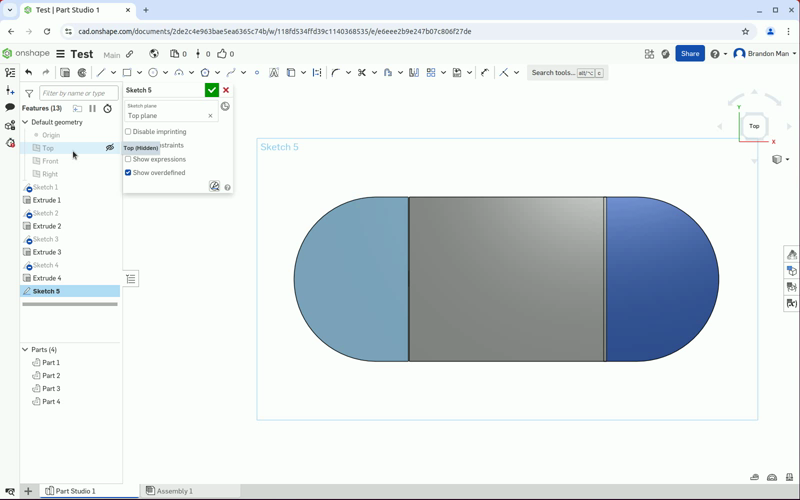
mouse_move(73, 352)
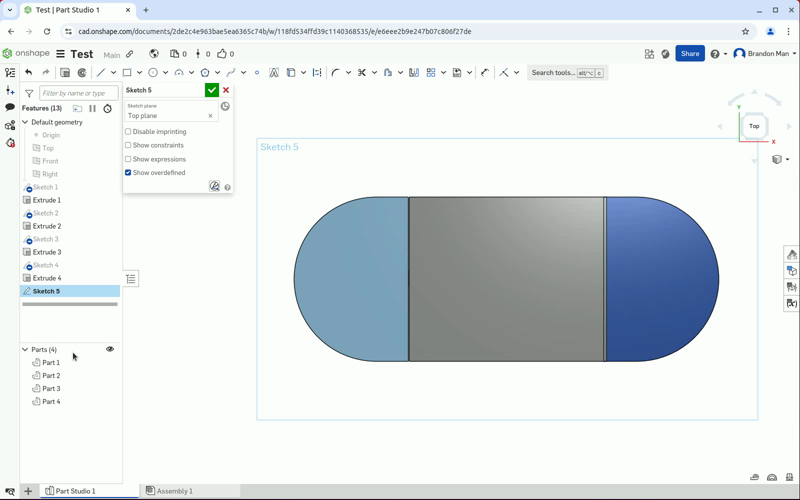
key(y)
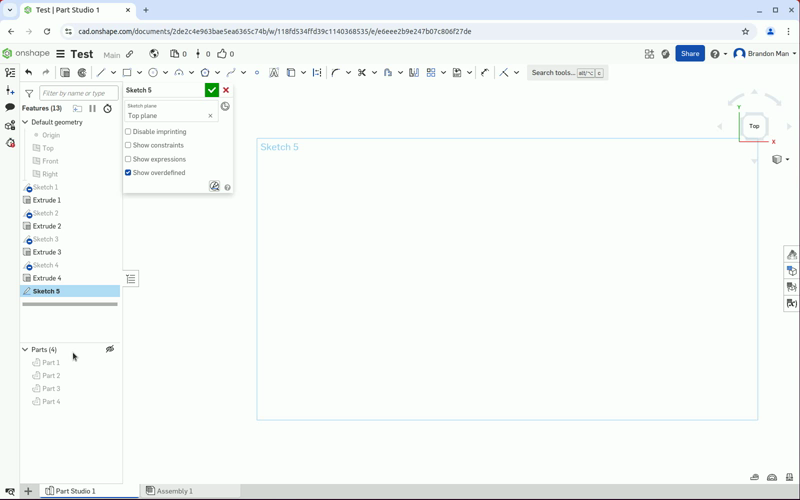
key(l)
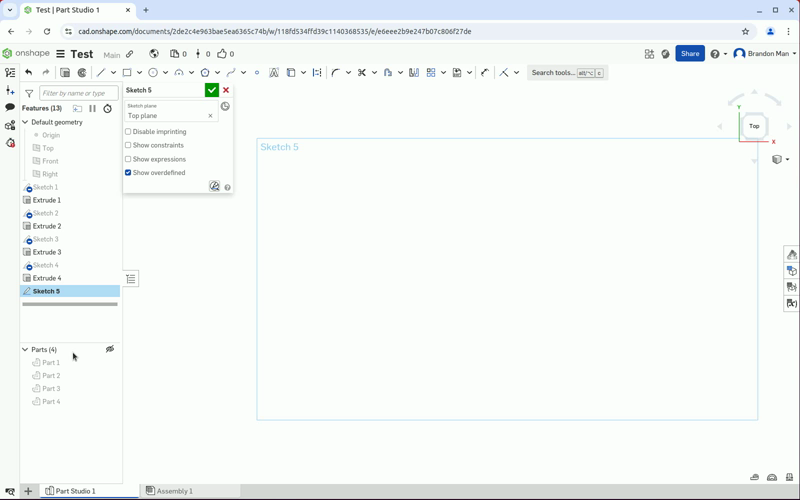
key_down(shift)
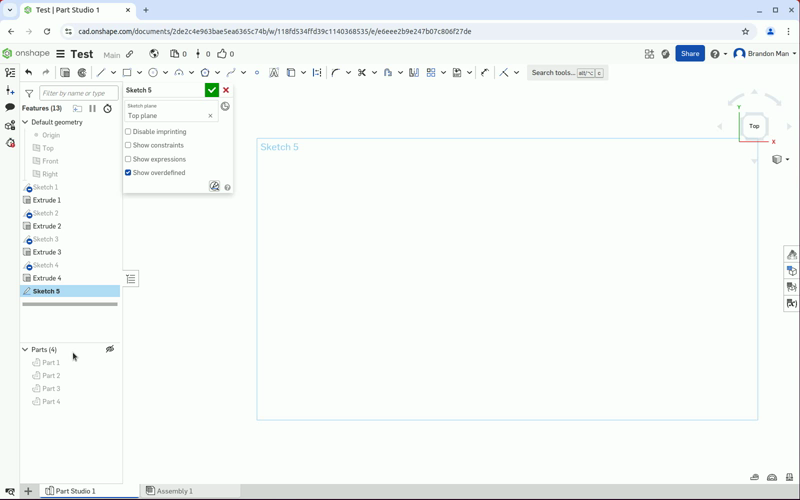
mouse_move(409, 286)
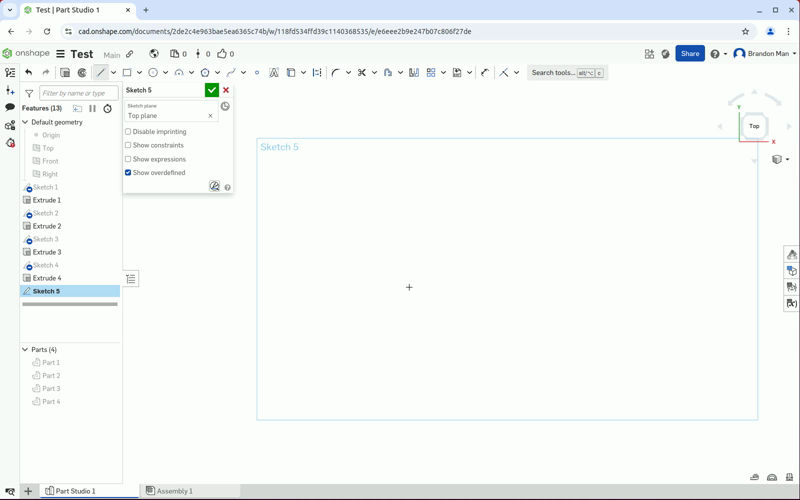
click(409, 286)
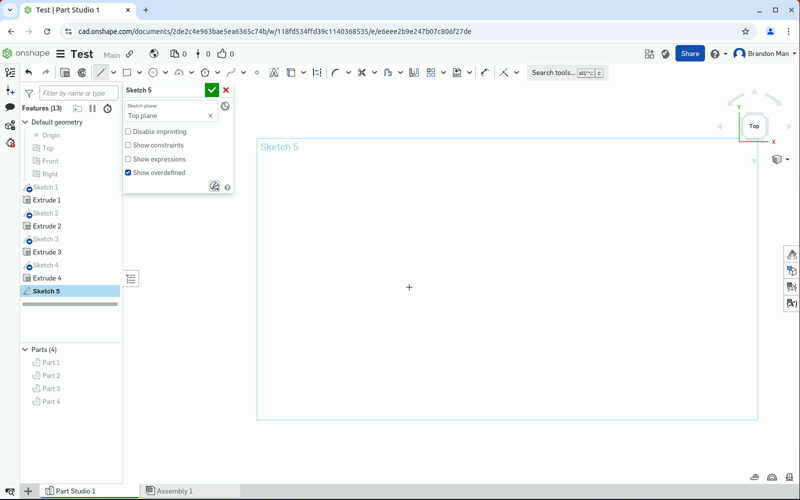
key_up(shift)
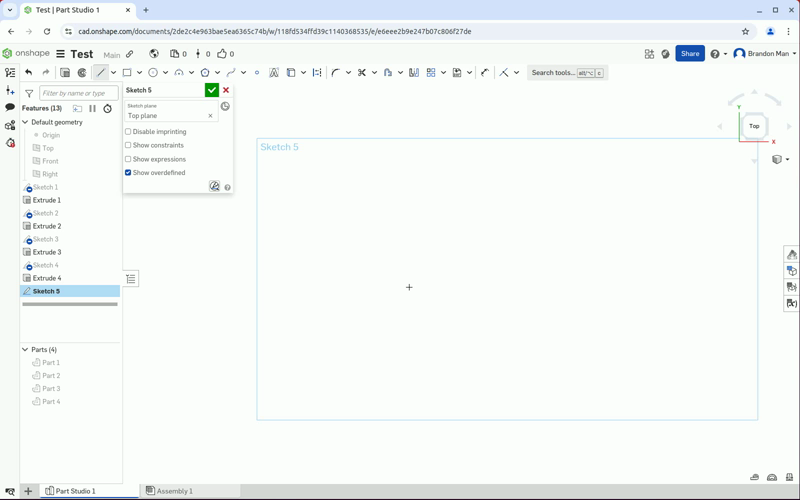
key_down(shift)
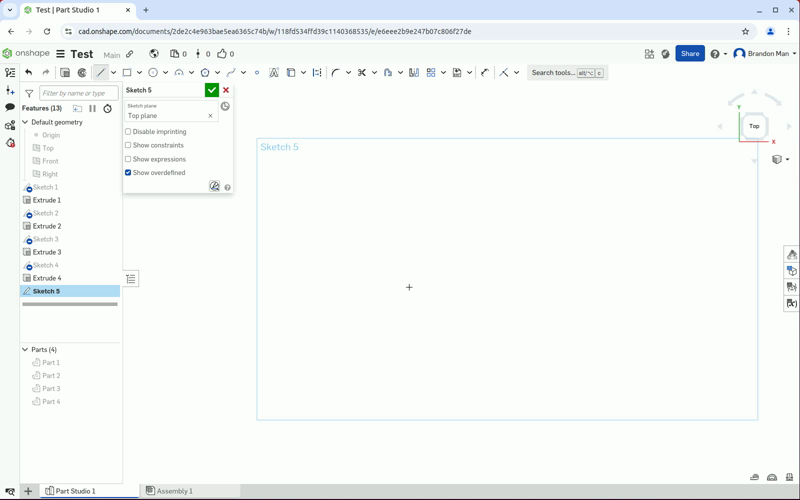
mouse_move(439, 286)
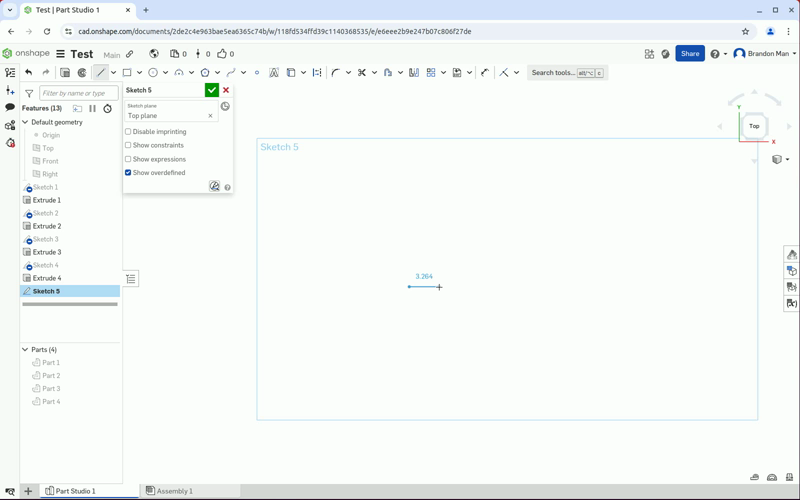
mouse_move(409, 278)
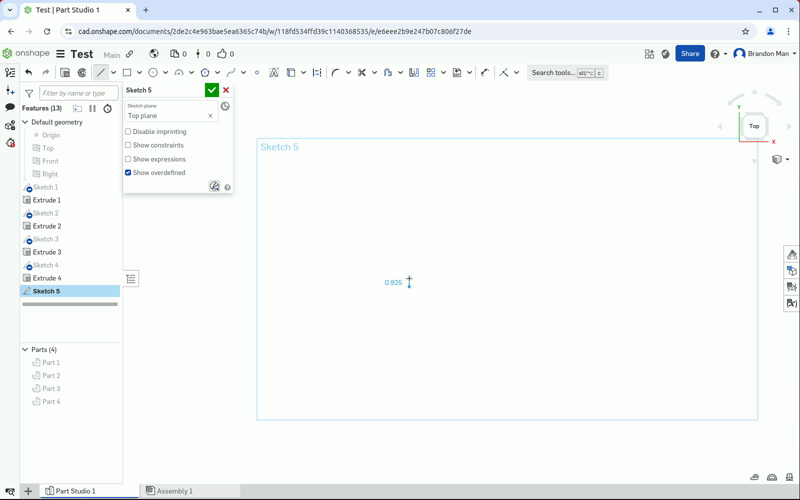
click(409, 278)
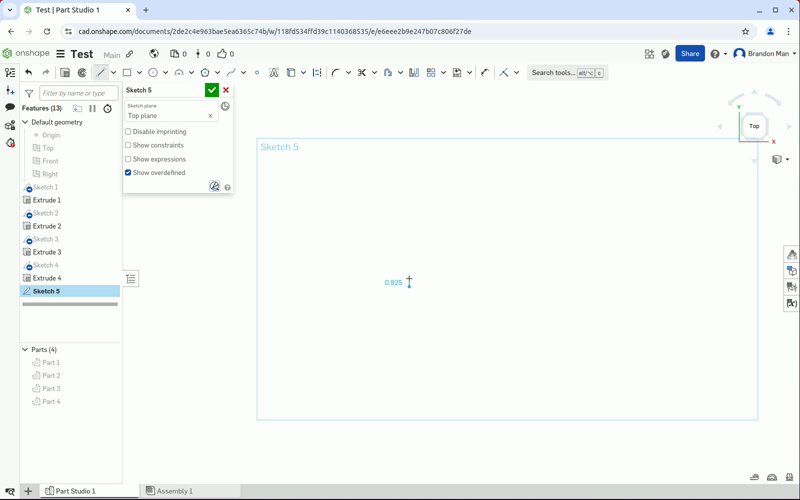
key_up(shift)
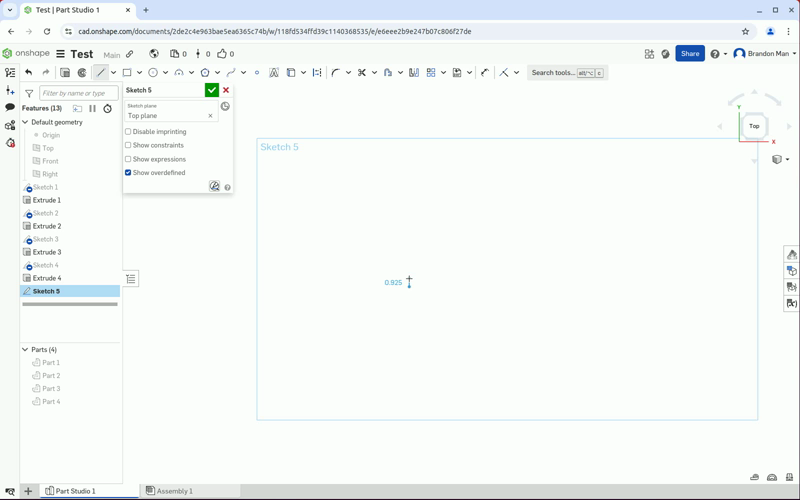
key(esc)
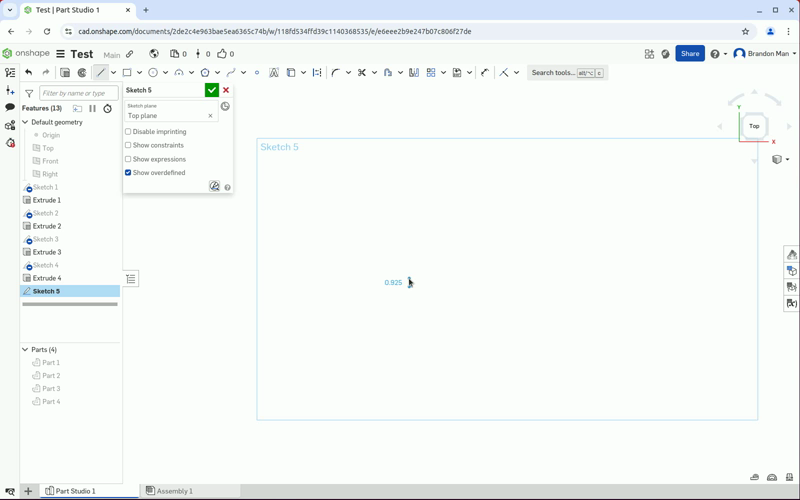
key(a)
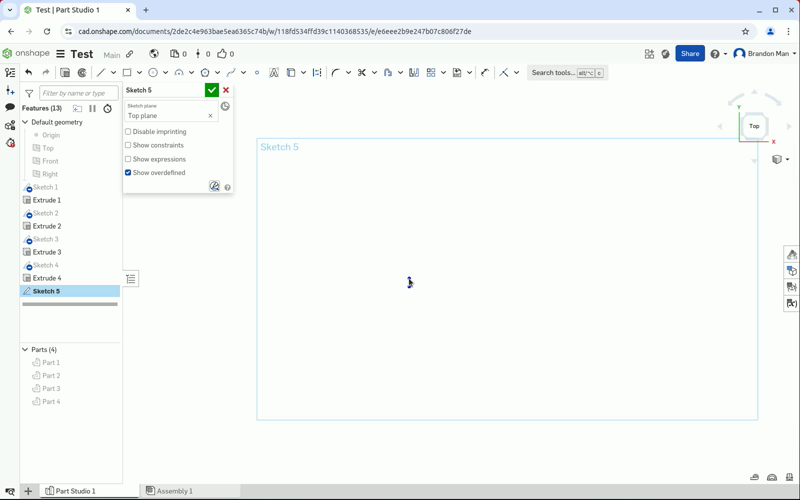
mouse_move(409, 278)
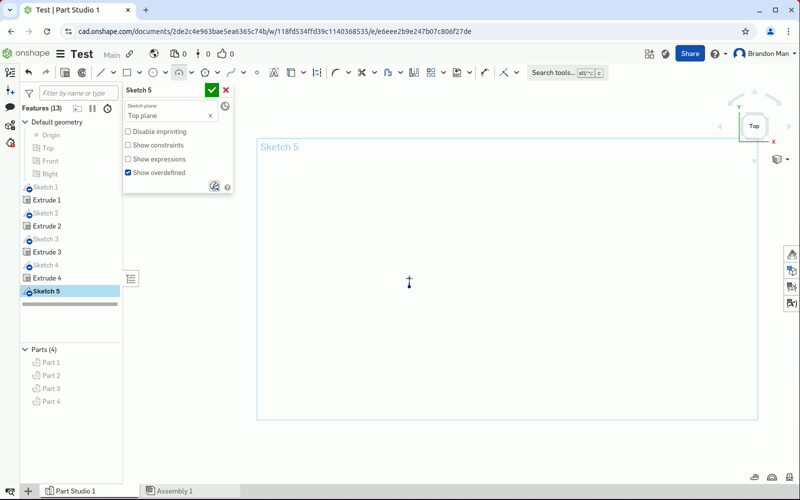
click(409, 278)
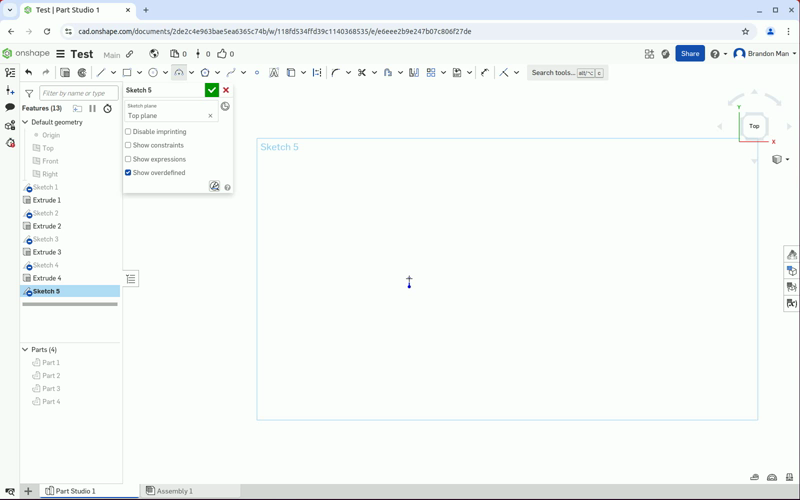
mouse_move(409, 286)
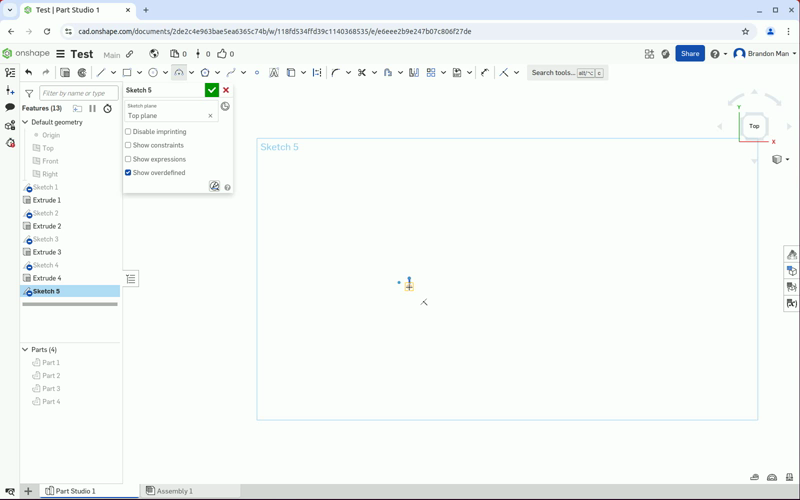
click(409, 286)
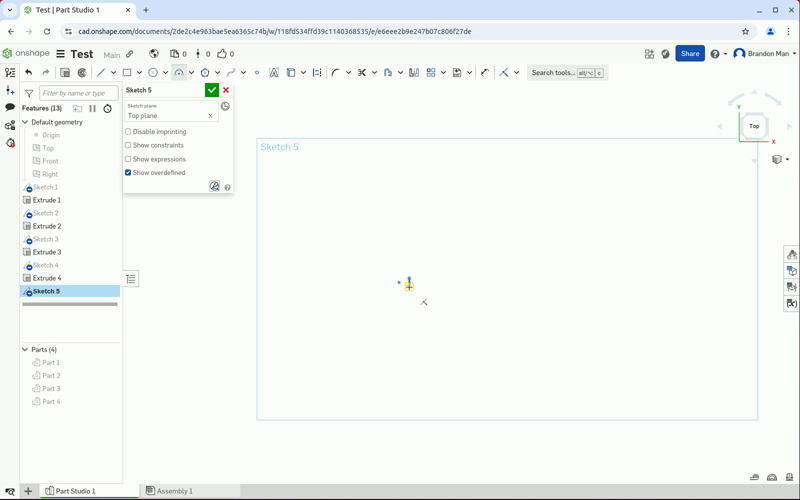
key_down(shift)
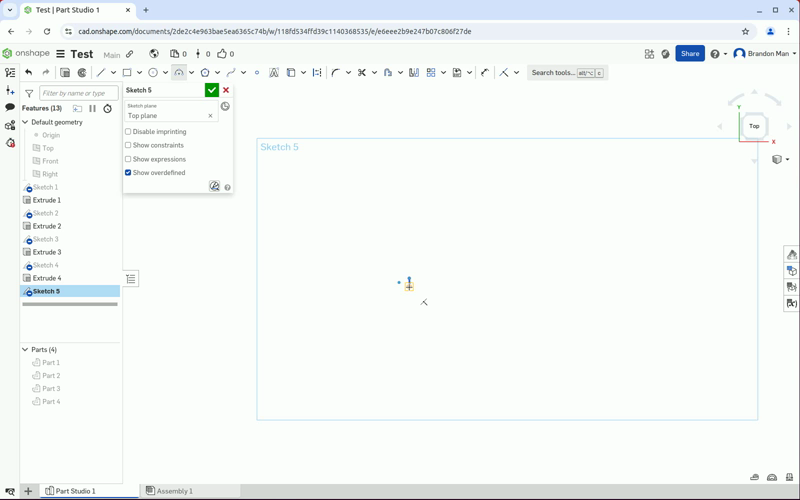
mouse_move(404, 282)
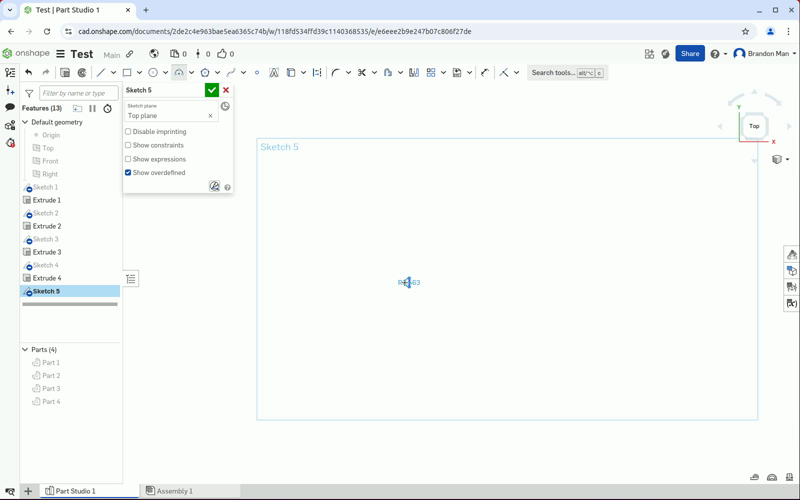
click(404, 282)
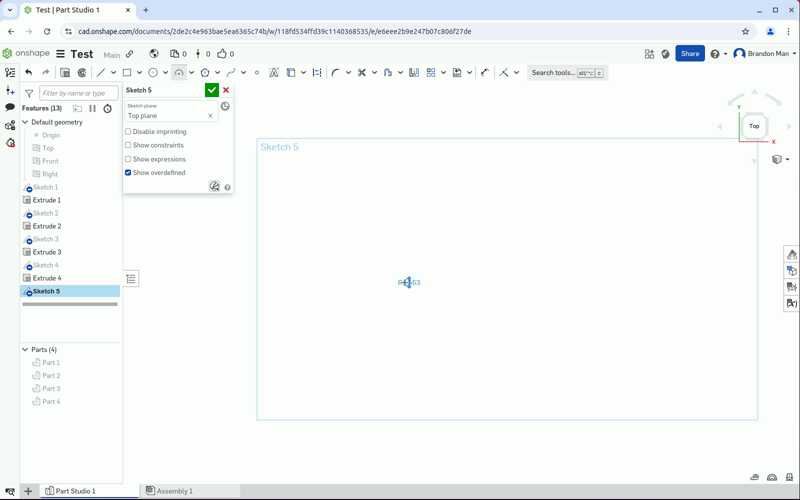
key_up(shift)
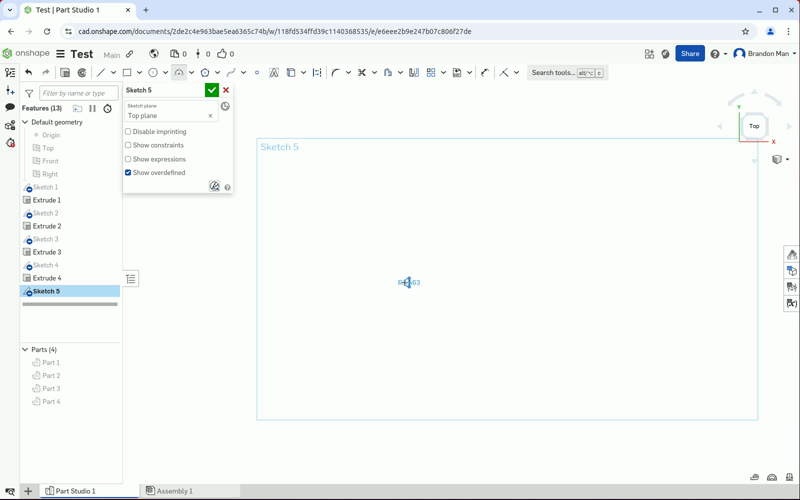
key(esc)
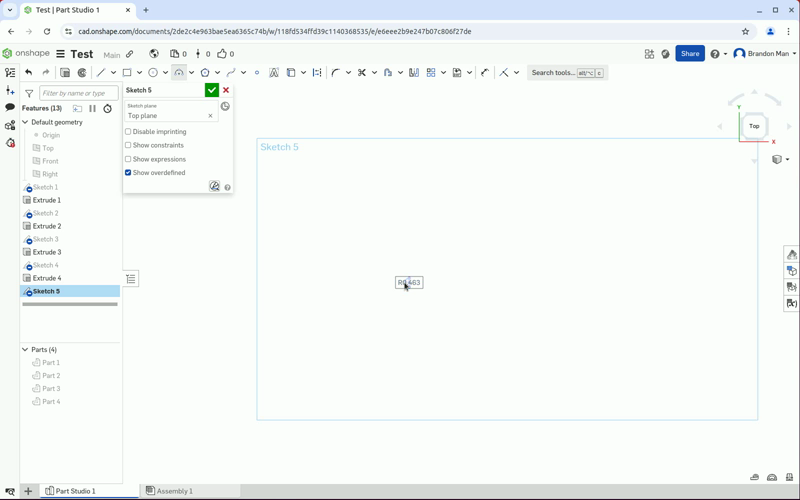
mouse_move(408, 280)
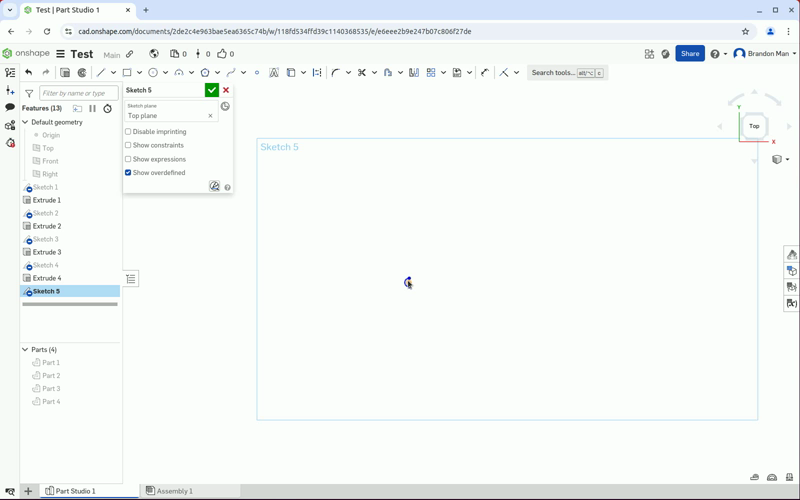
scroll(6)
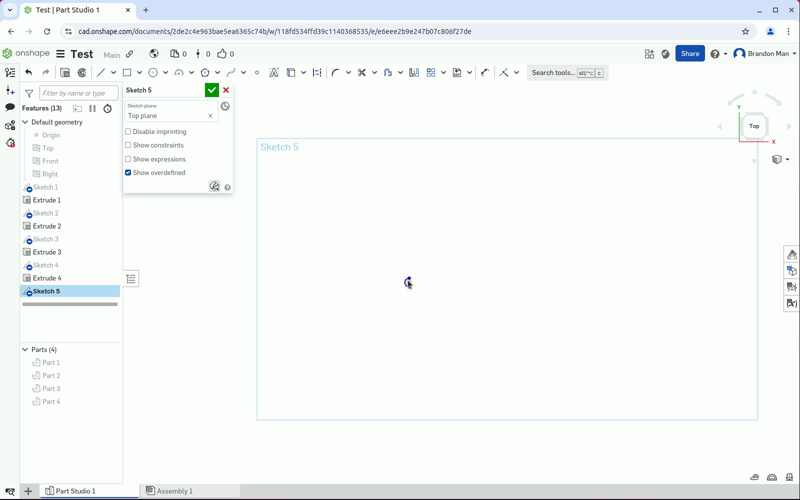
scroll(6)
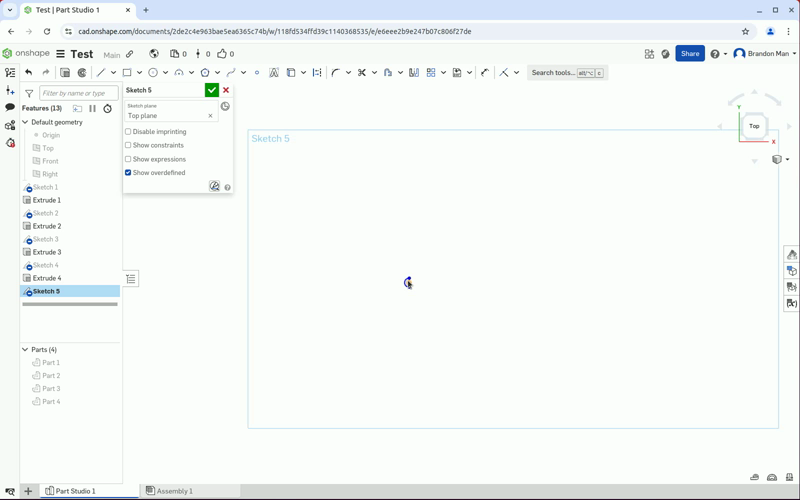
scroll(6)
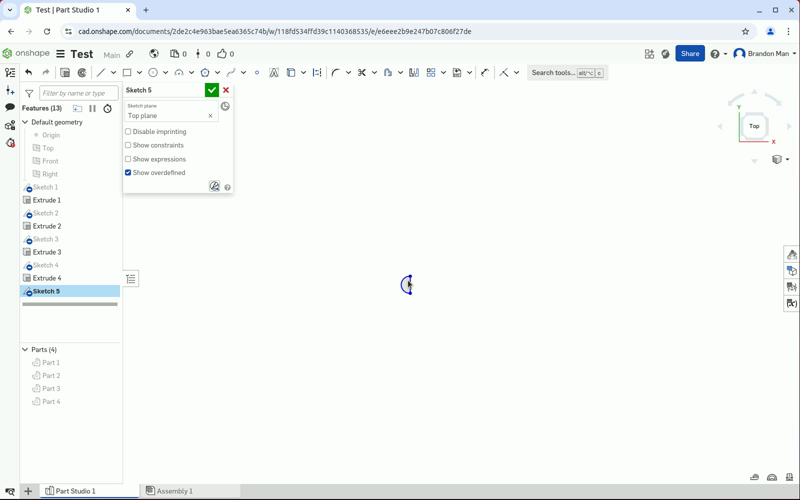
scroll(6)
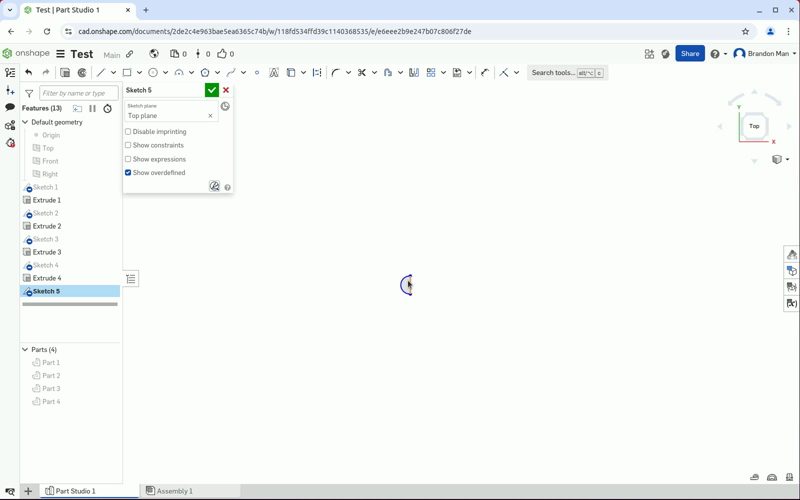
scroll(6)
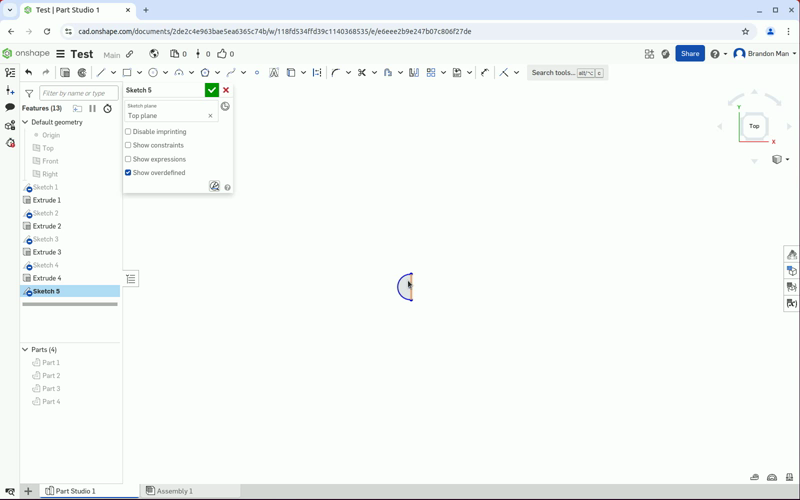
scroll(6)
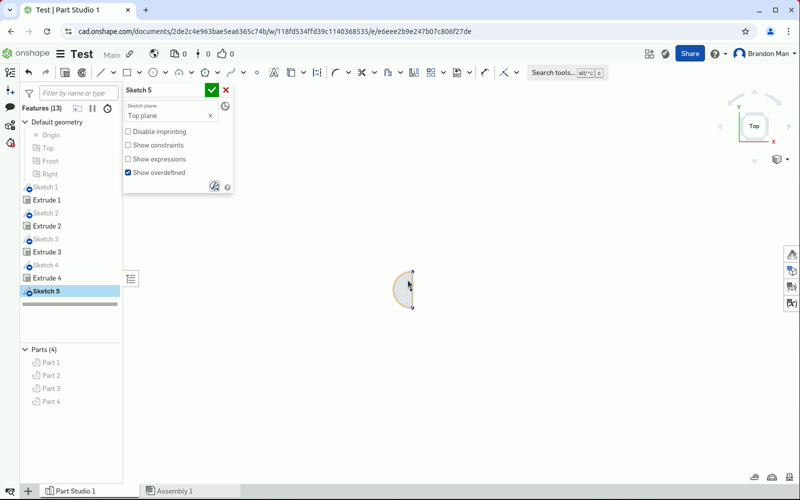
scroll(6)
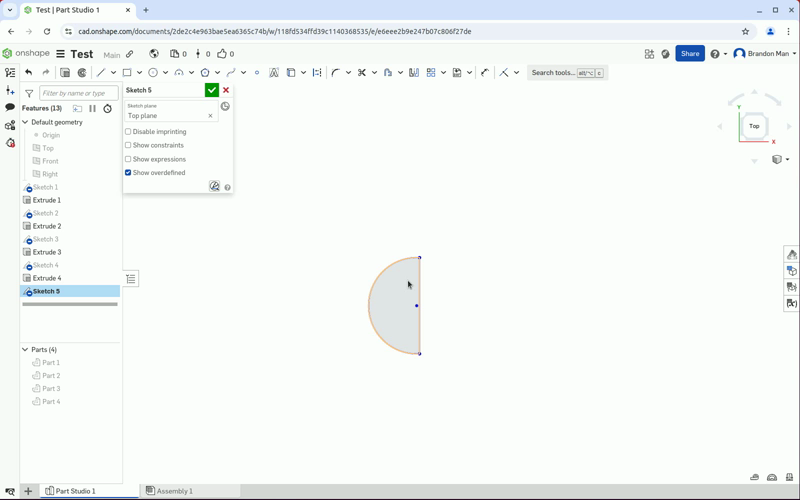
click(408, 280)
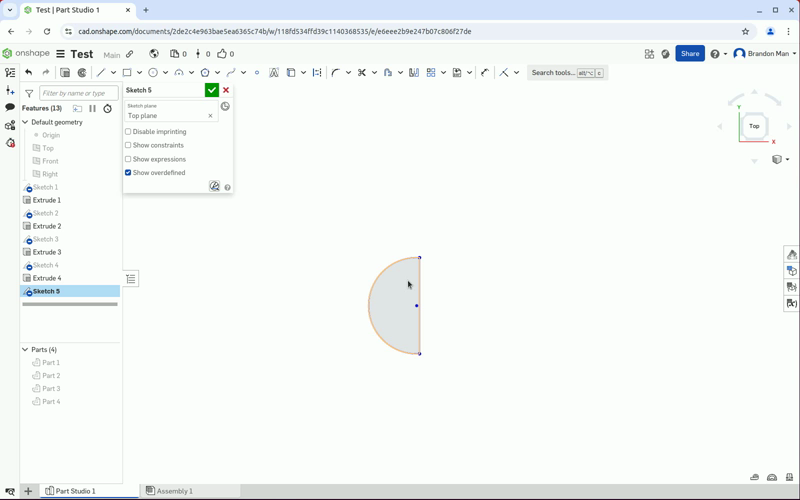
scroll(-6)
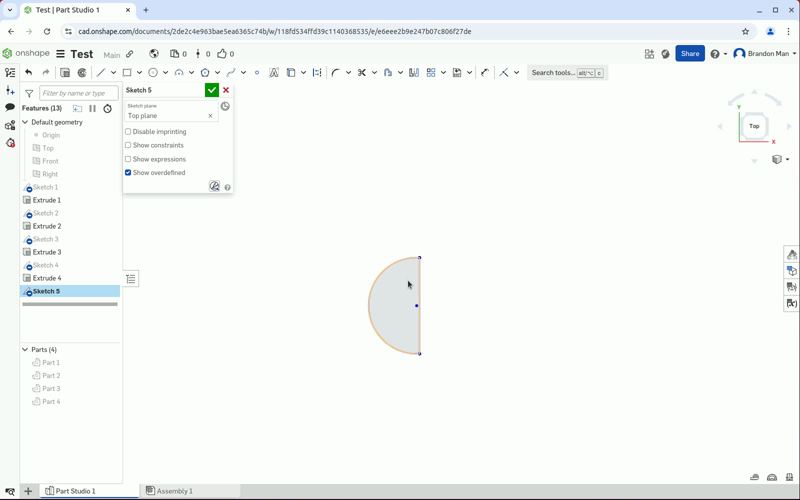
scroll(-6)
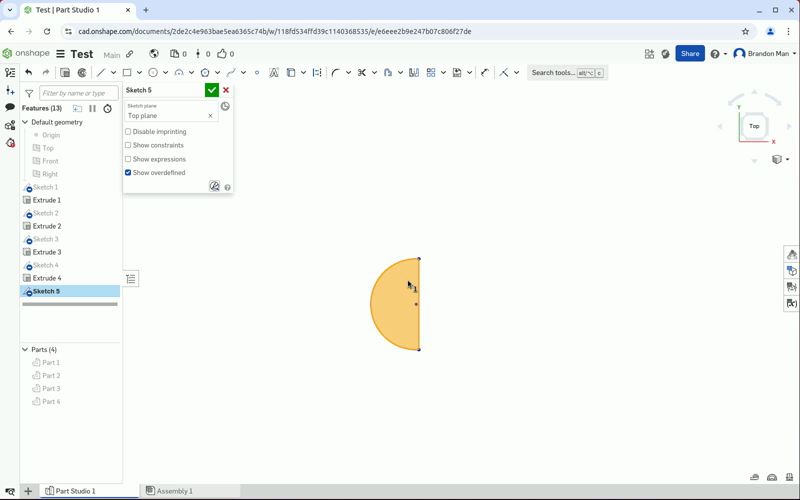
scroll(-6)
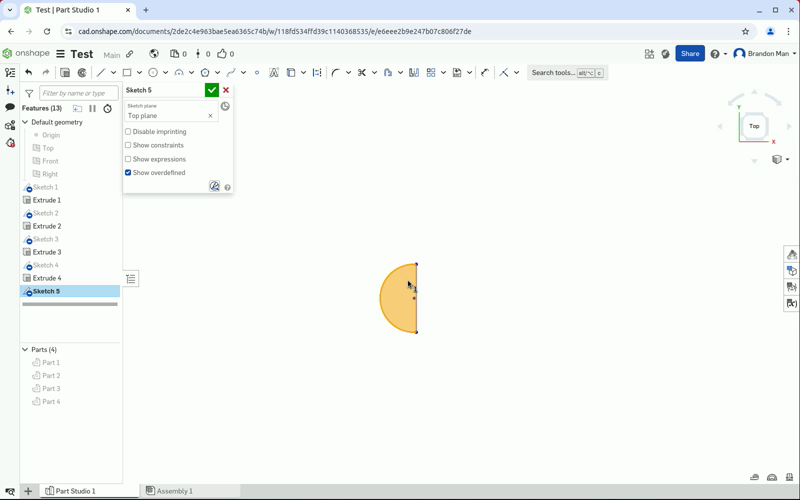
scroll(-6)
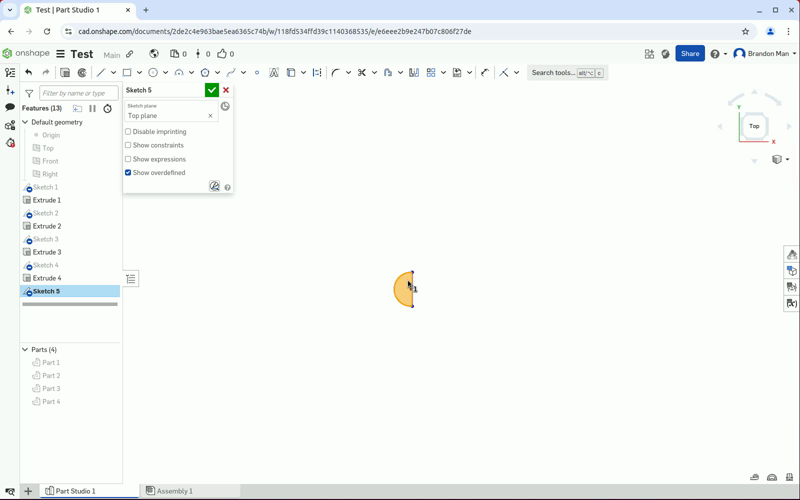
scroll(-6)
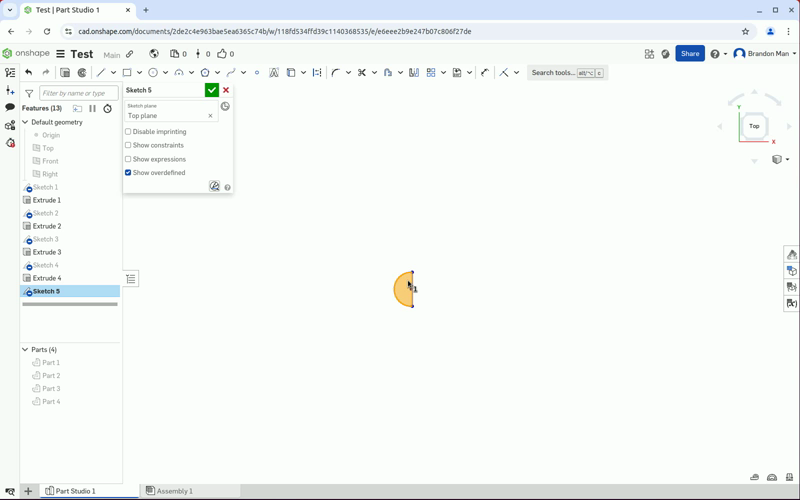
scroll(-6)
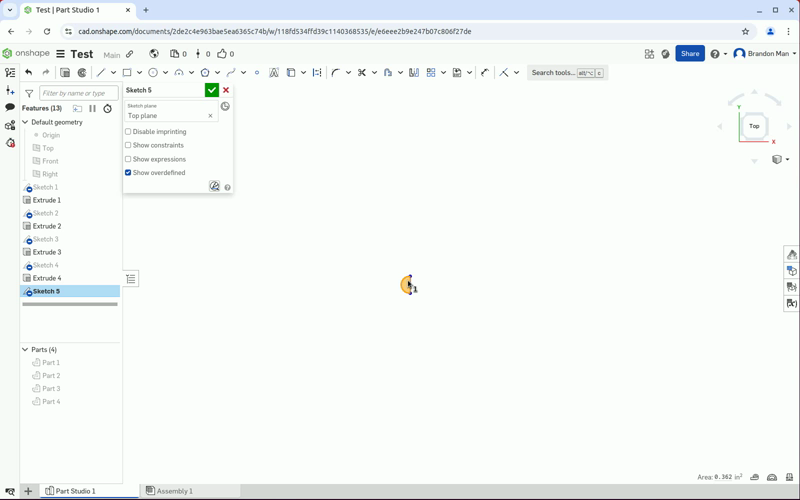
scroll(-6)
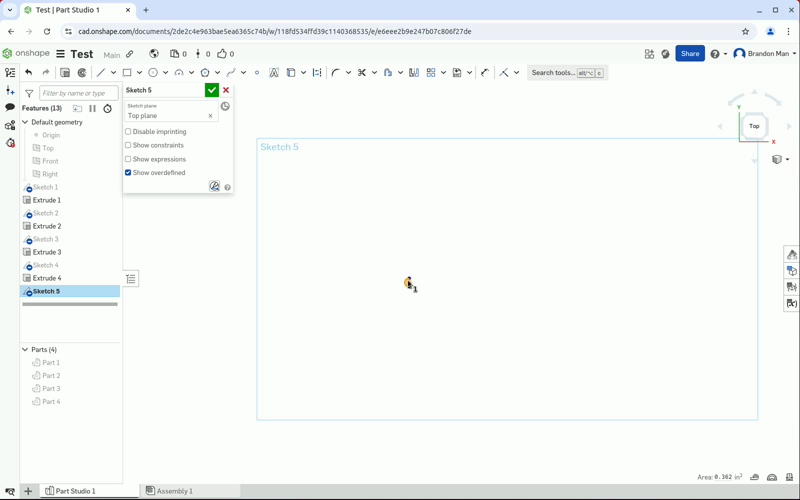
mouse_move(73, 352)
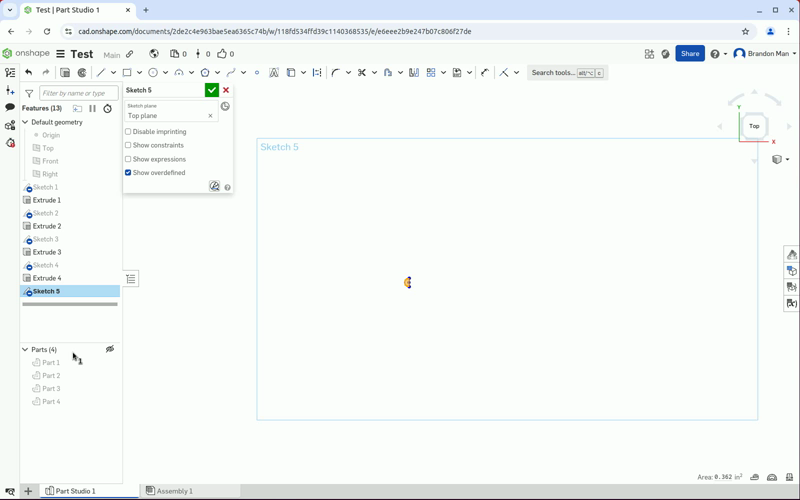
key(shift+y)
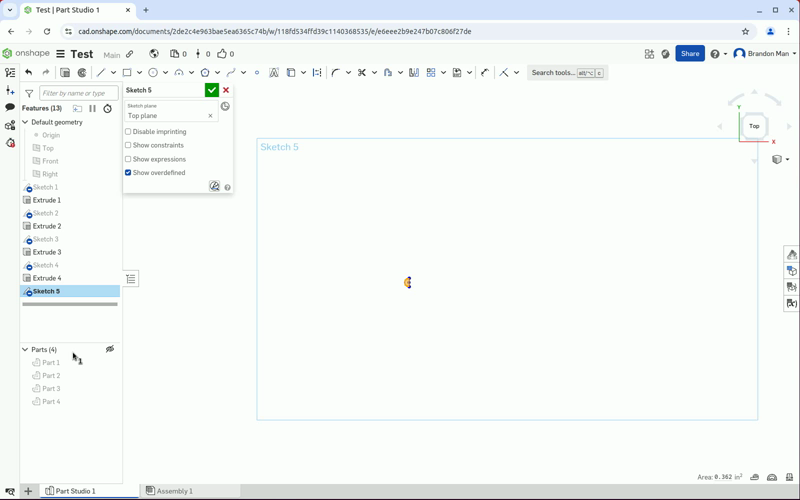
key(shift+e)
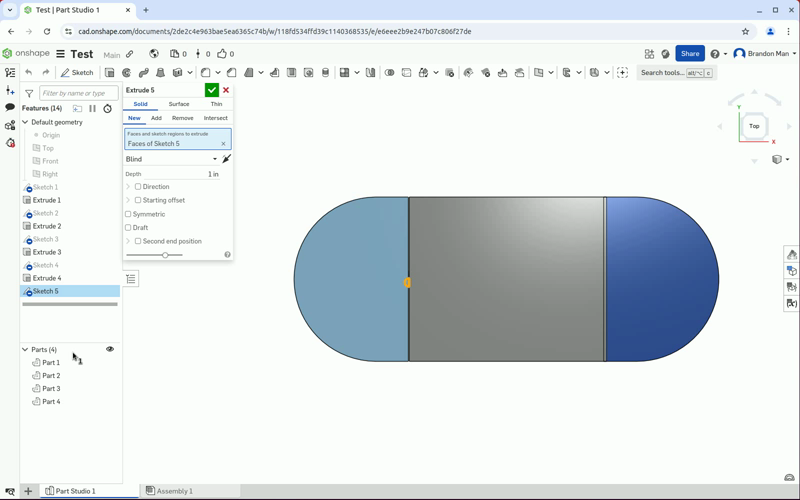
mouse_move(143, 106)
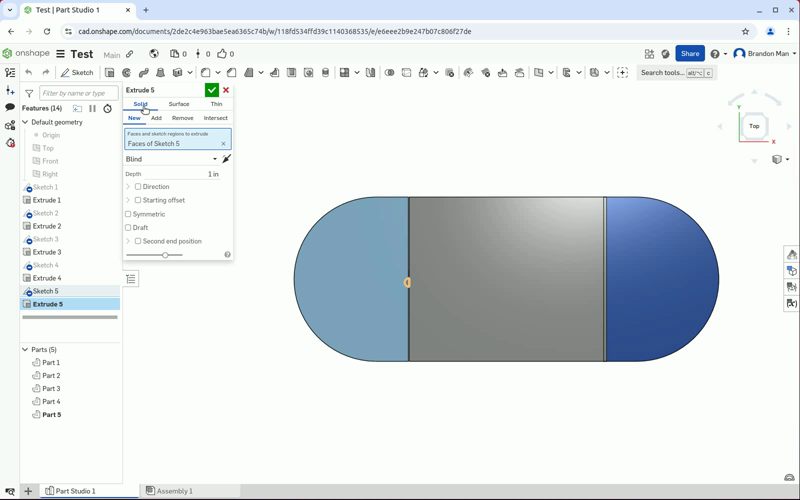
click(143, 106)
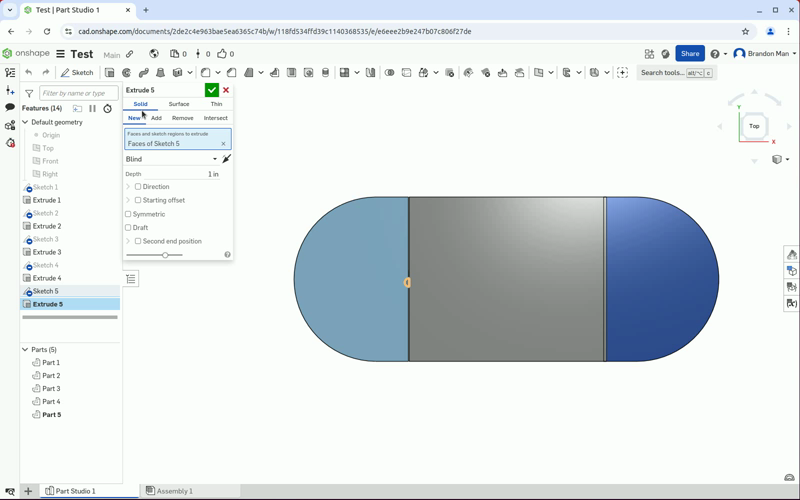
mouse_move(137, 120)
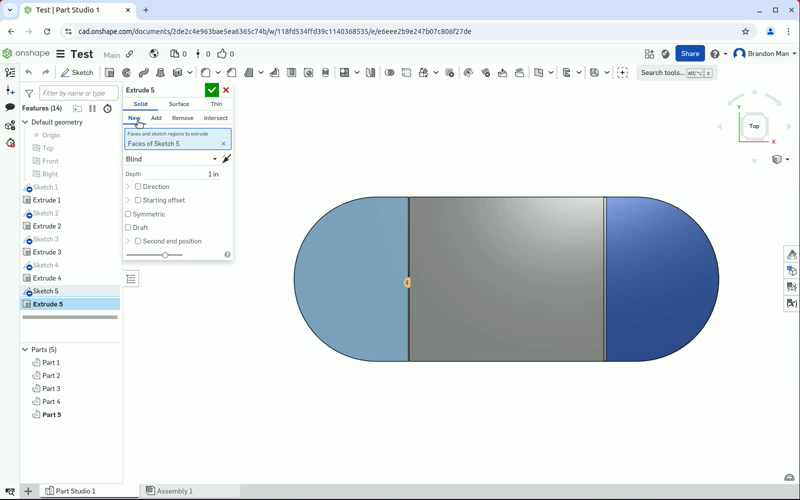
click(137, 120)
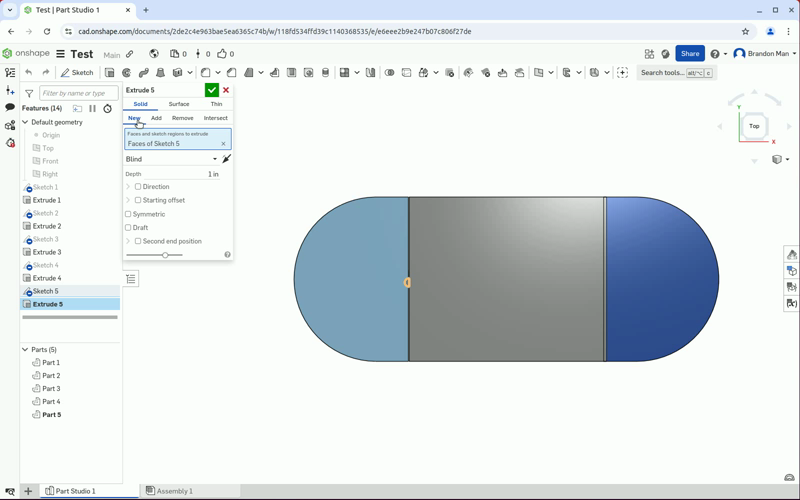
key(tab, 4)
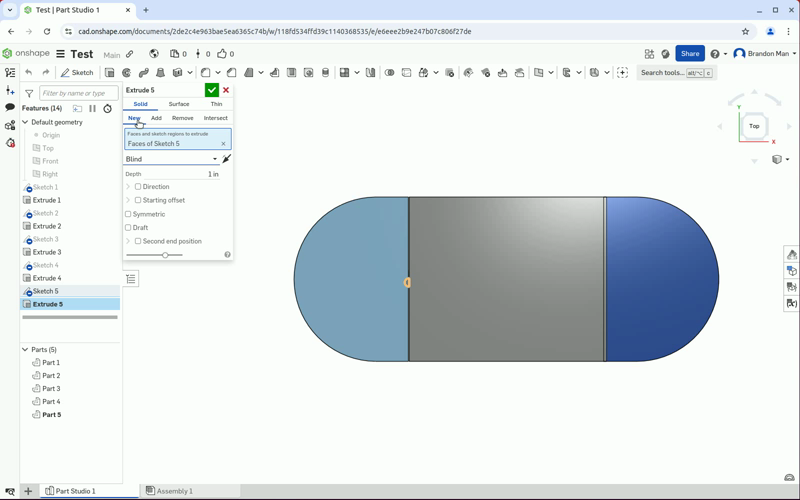
text(-17.813)
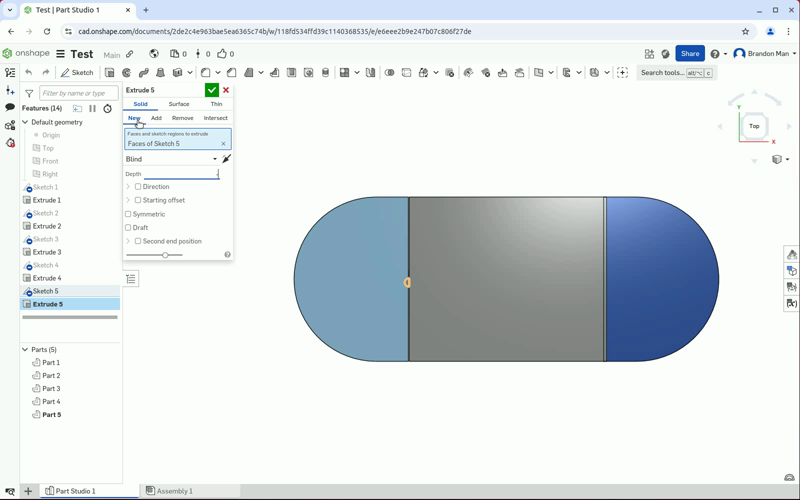
key(enter)
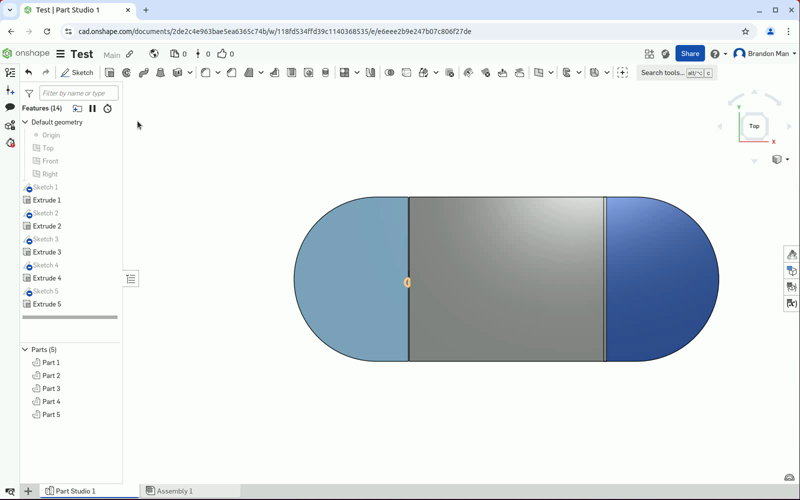
key(shift+h)
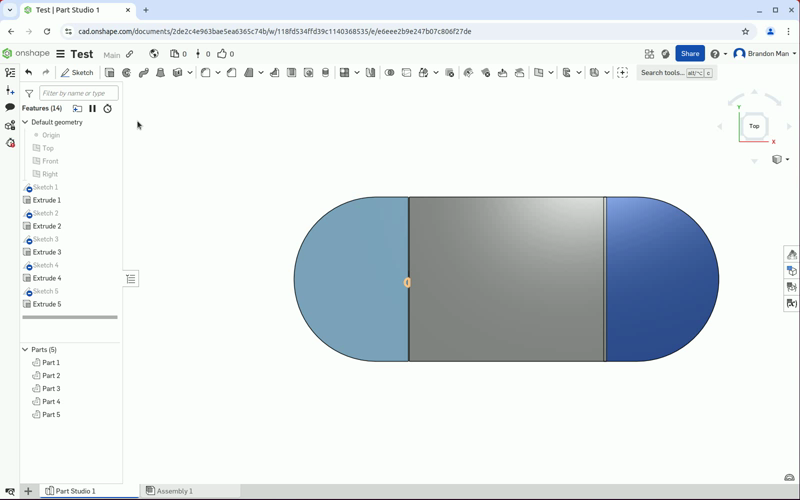
key(shift+h)
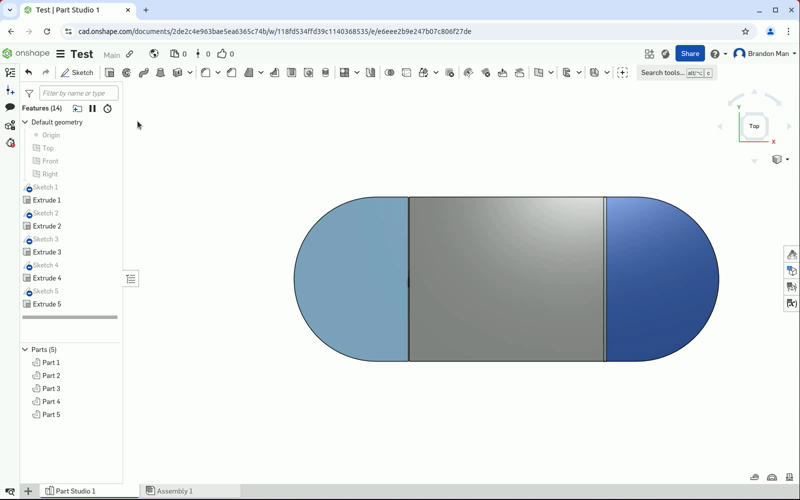
mouse_move(73, 189)
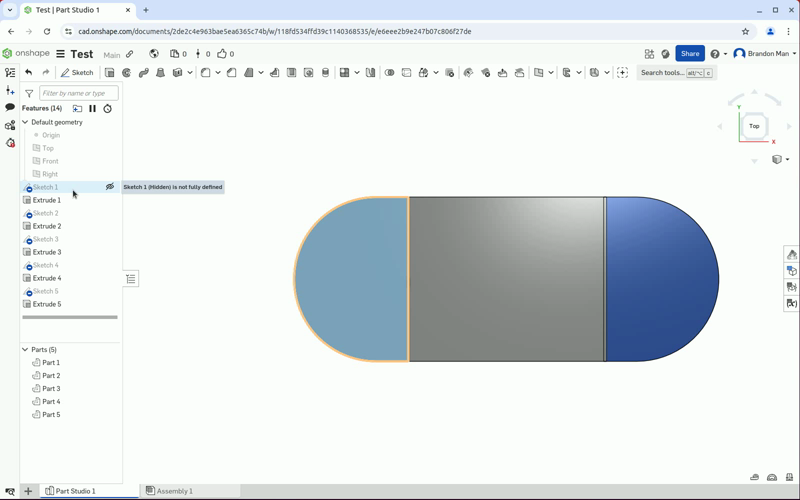
click(73, 189)
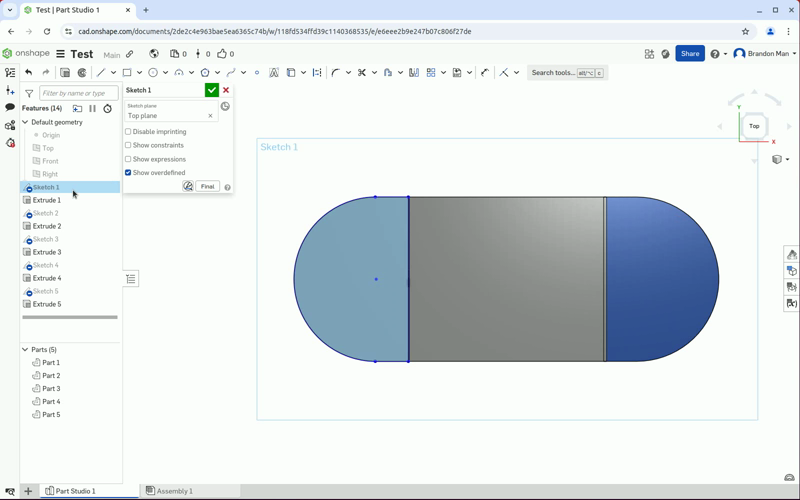
mouse_move(229, 92)
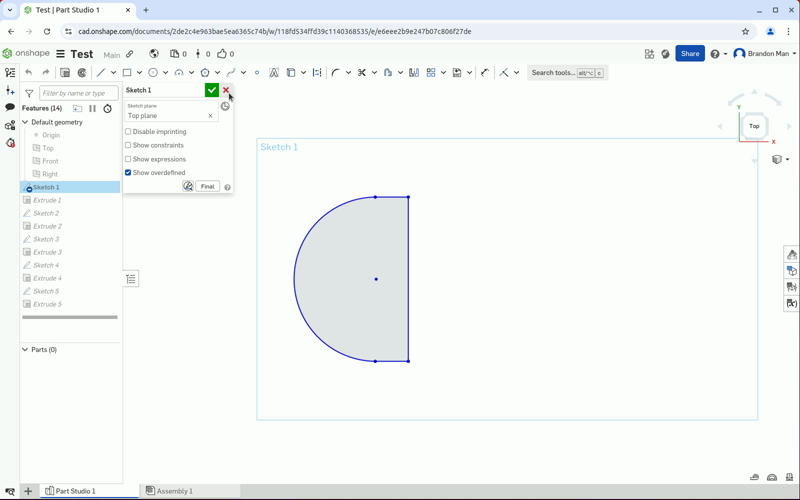
click(229, 92)
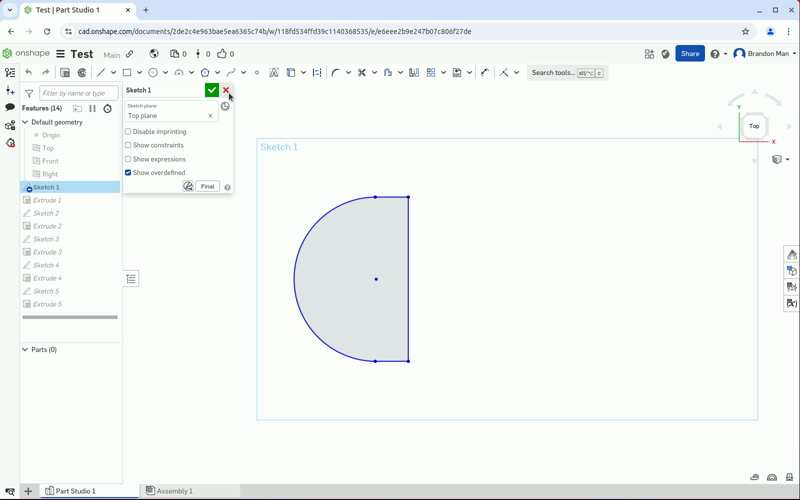
key(shift+s)
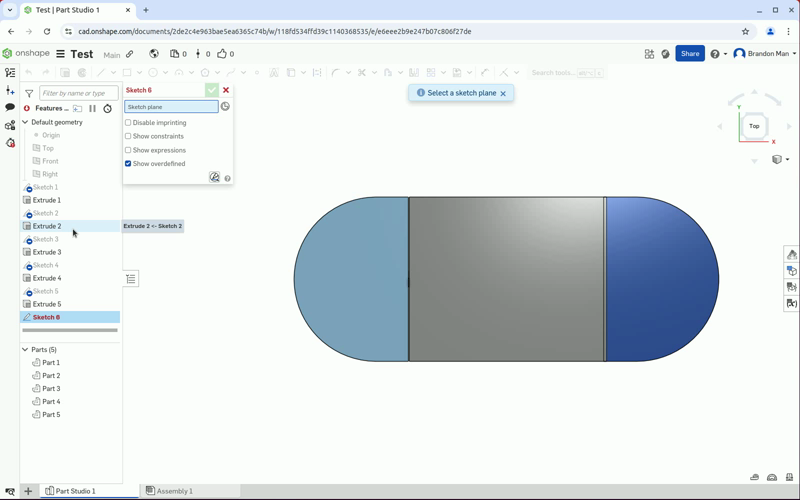
scroll(3)
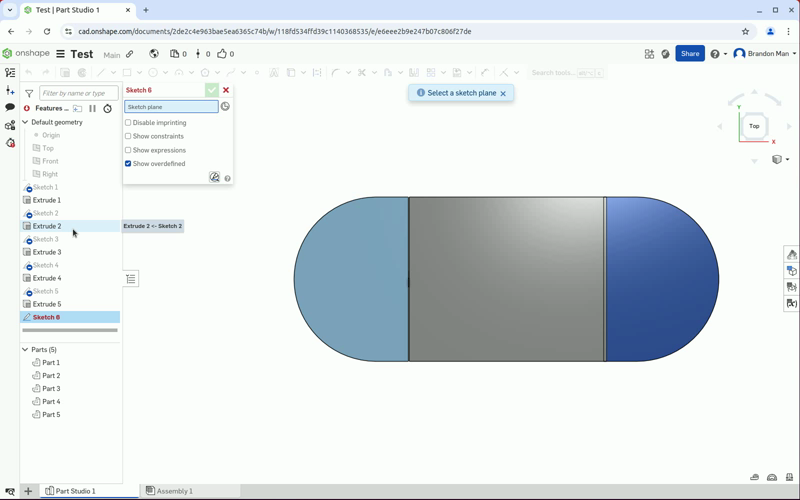
mouse_move(73, 150)
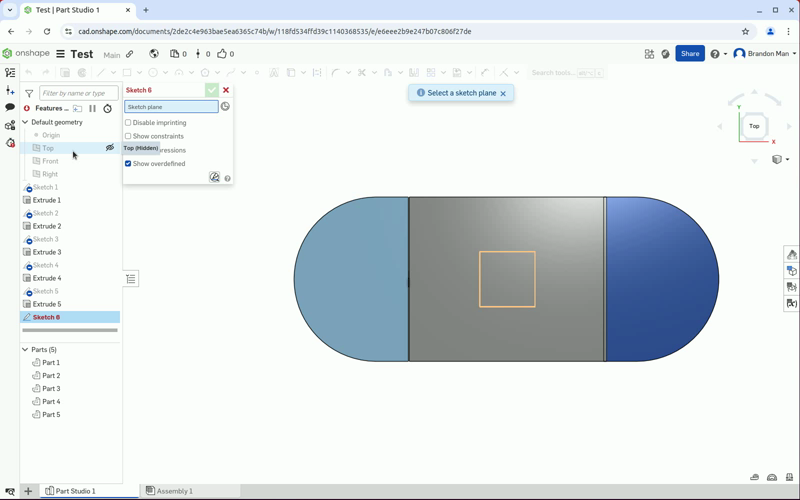
click(73, 150)
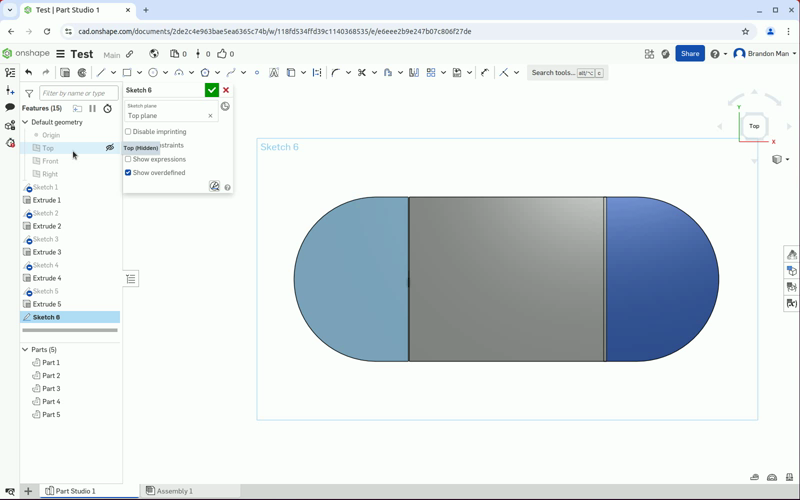
mouse_move(73, 352)
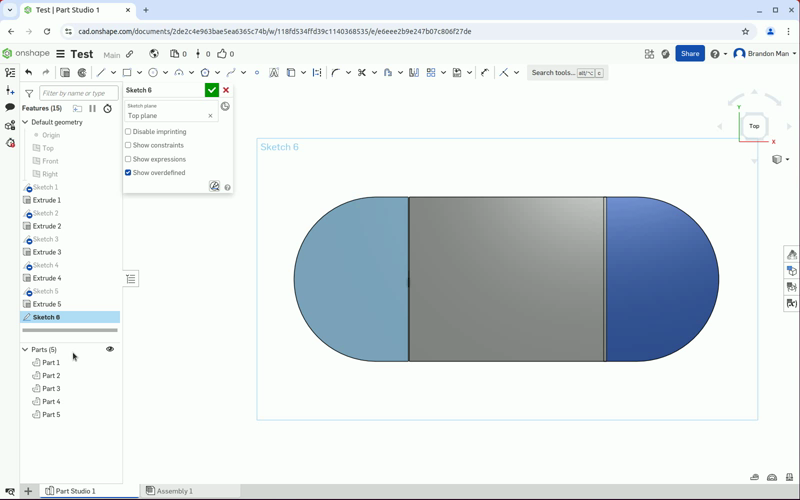
key(y)
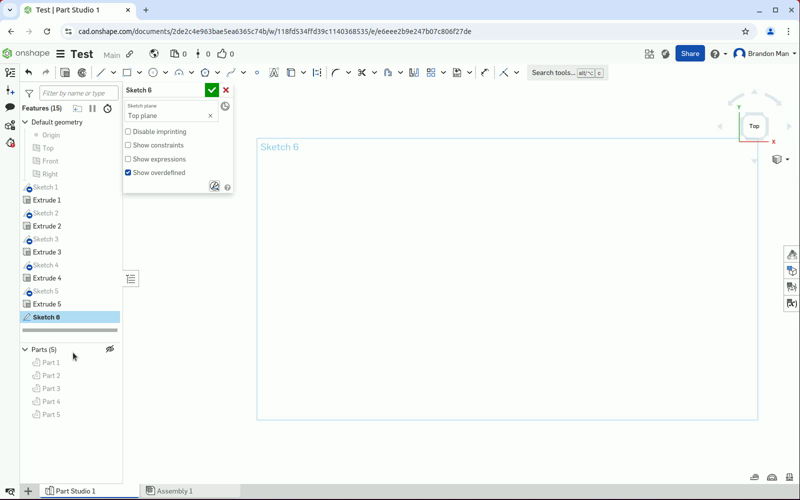
key(a)
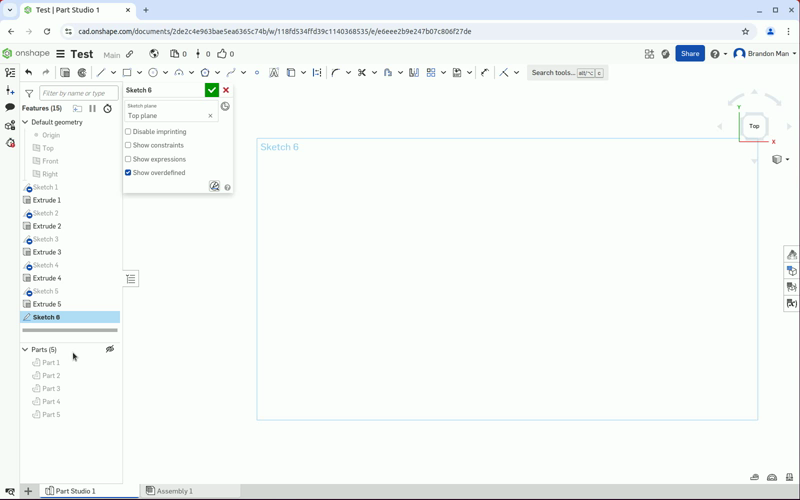
key_down(shift)
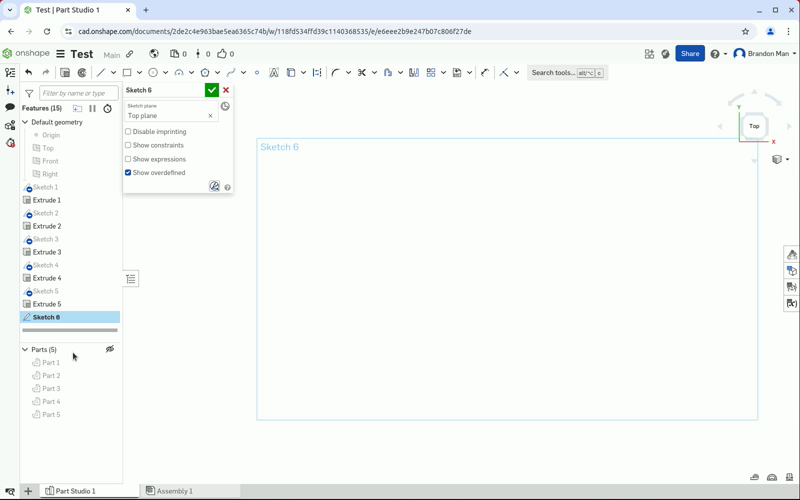
mouse_move(512, 286)
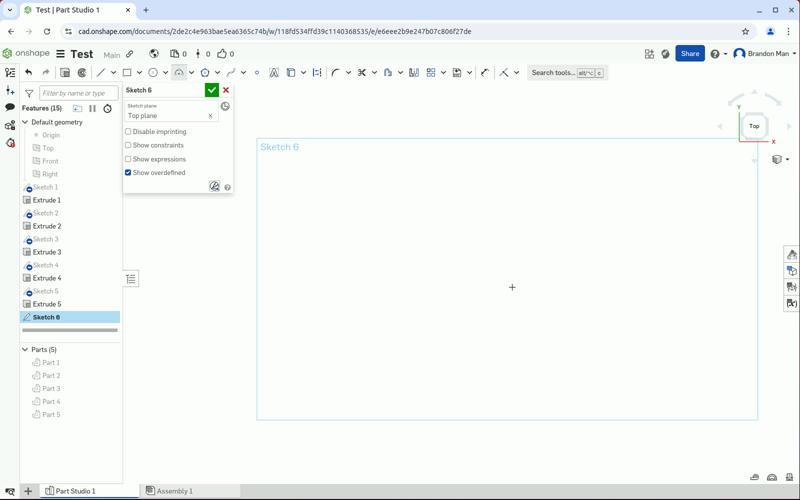
click(512, 286)
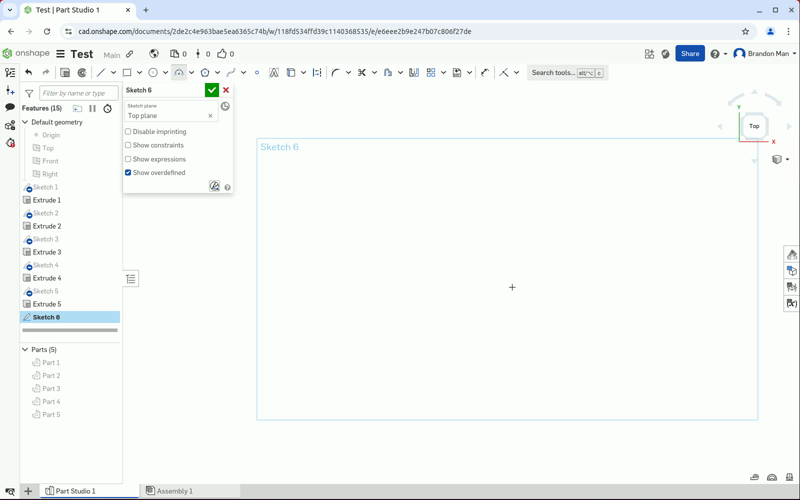
key_up(shift)
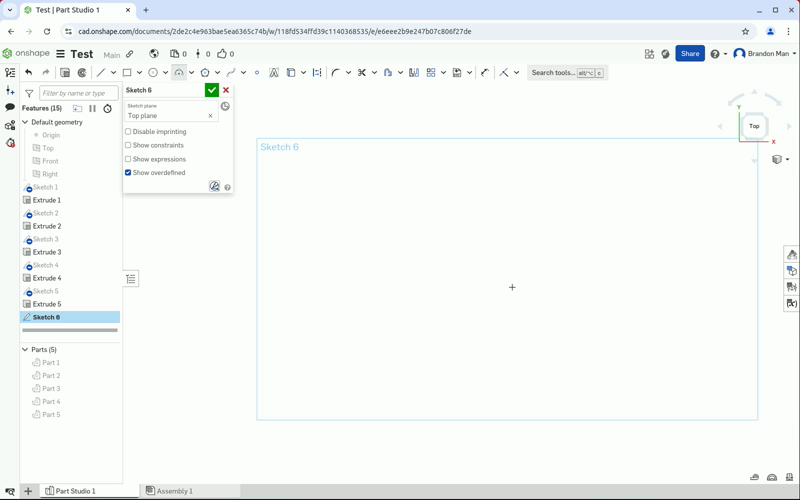
key_down(shift)
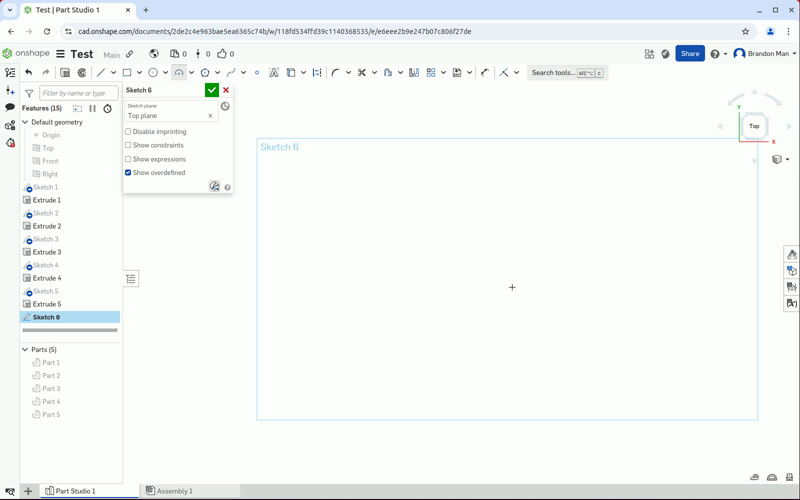
mouse_move(512, 278)
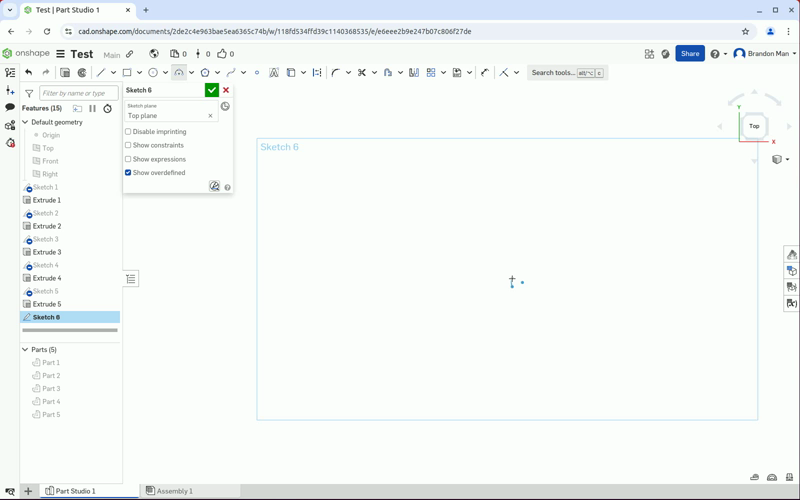
click(512, 278)
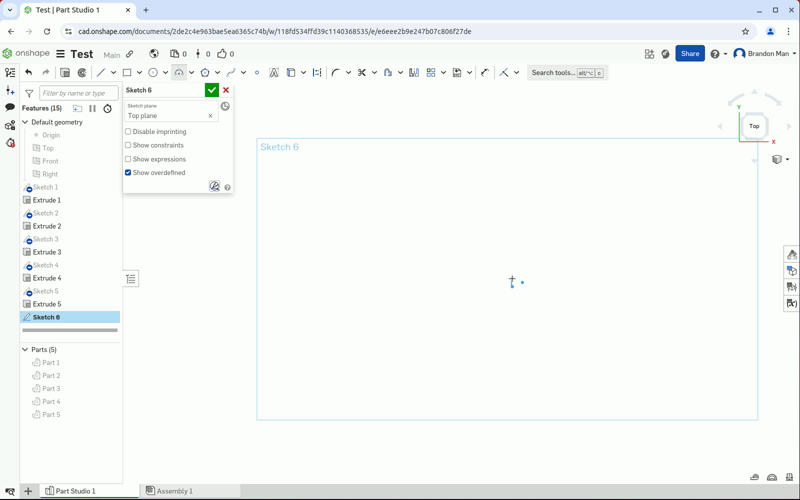
mouse_move(516, 282)
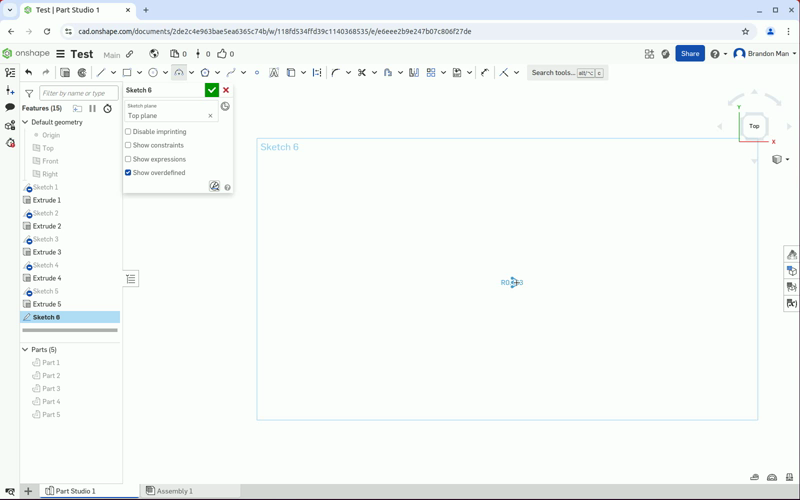
click(516, 282)
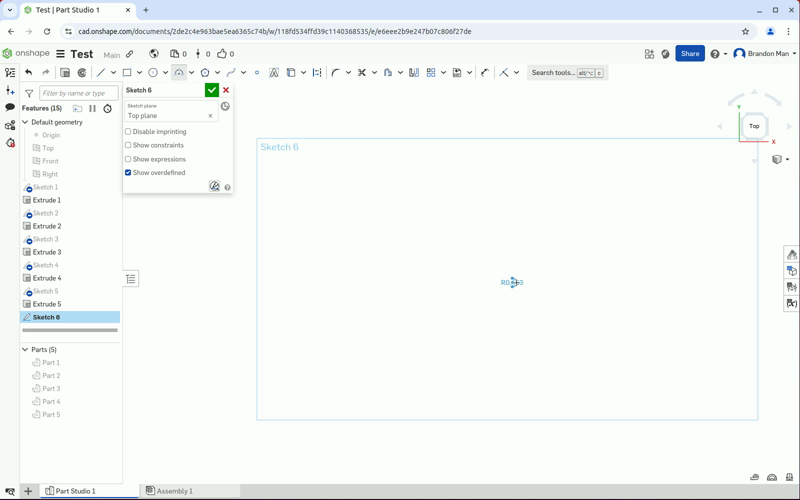
key_up(shift)
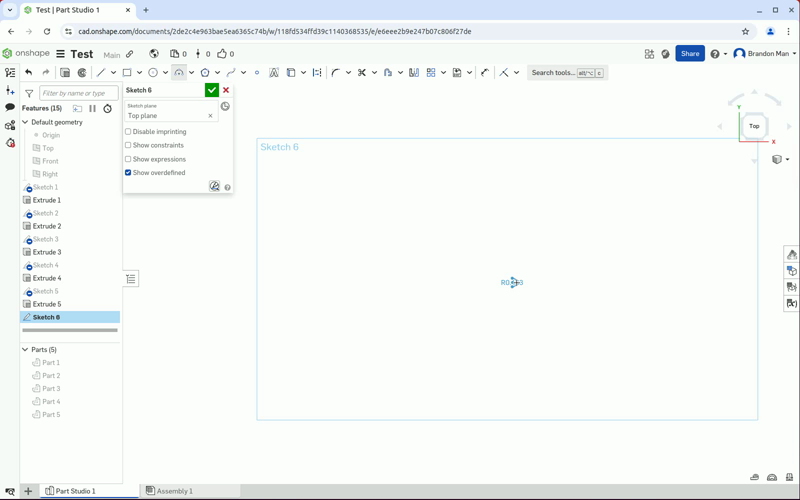
key(esc)
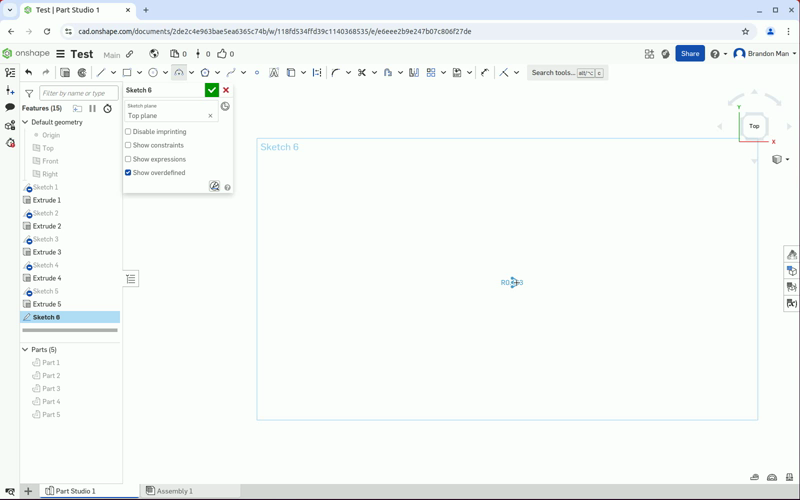
key(l)
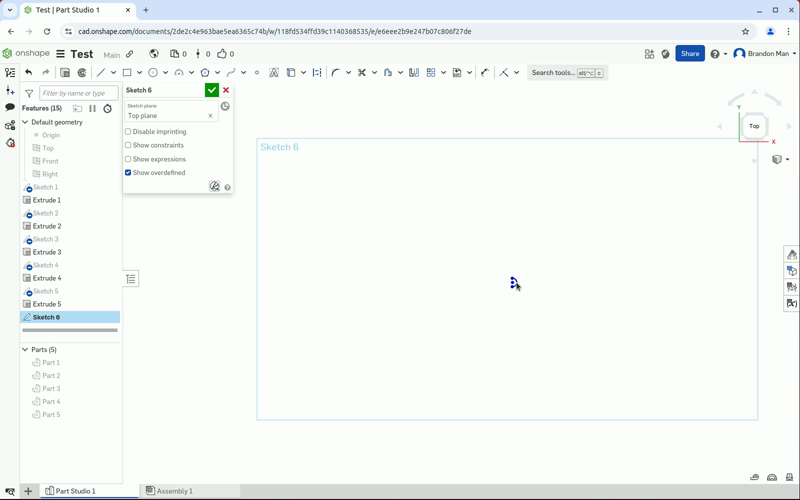
mouse_move(512, 278)
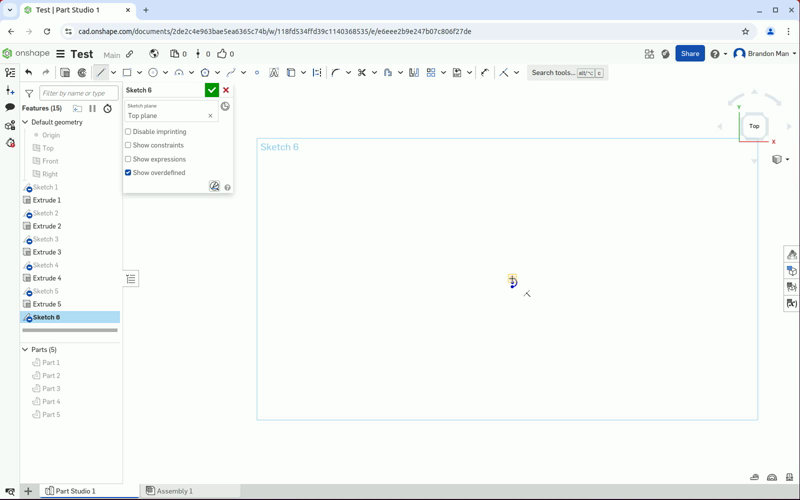
scroll(6)
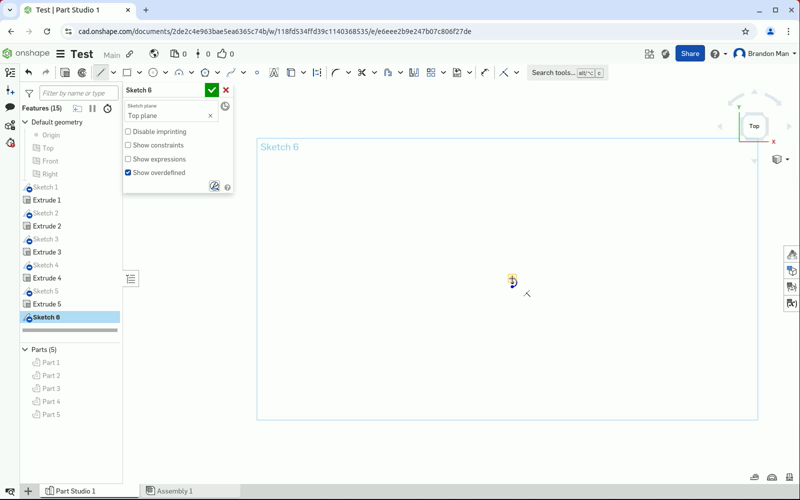
scroll(6)
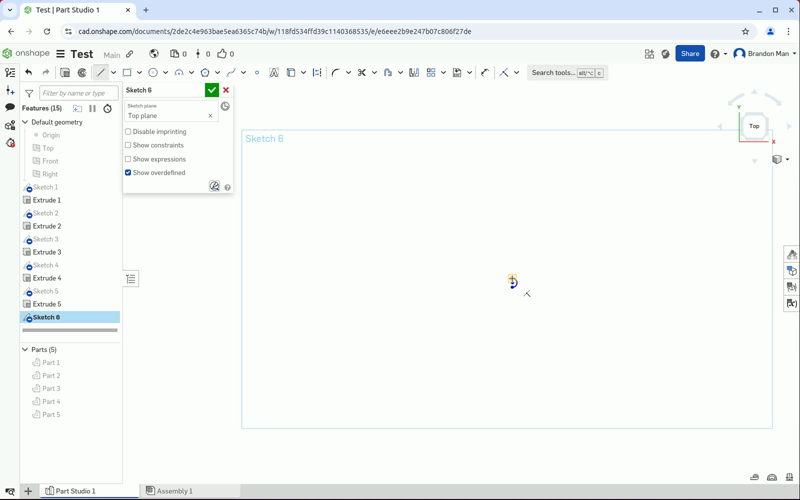
scroll(6)
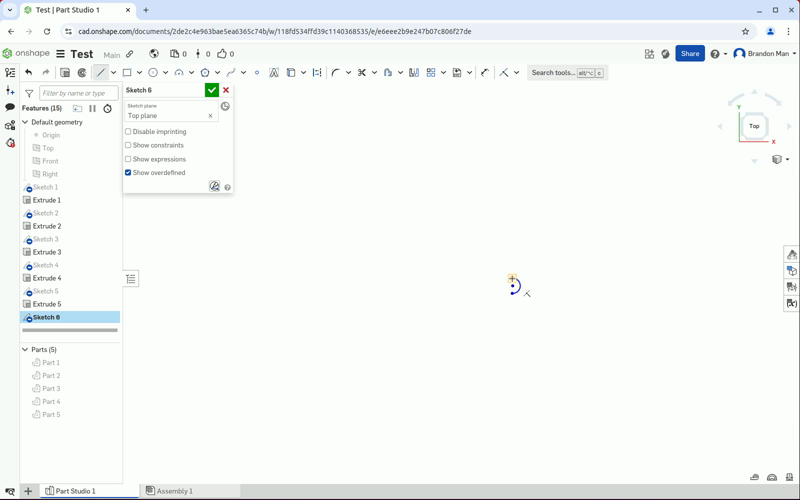
scroll(6)
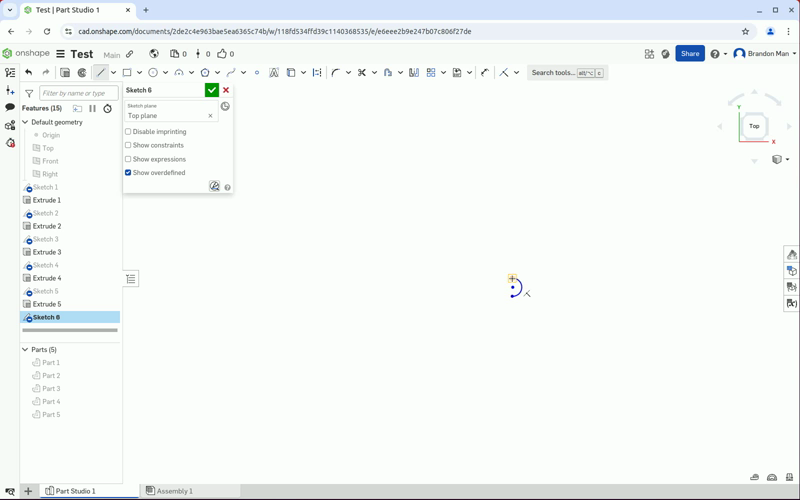
scroll(6)
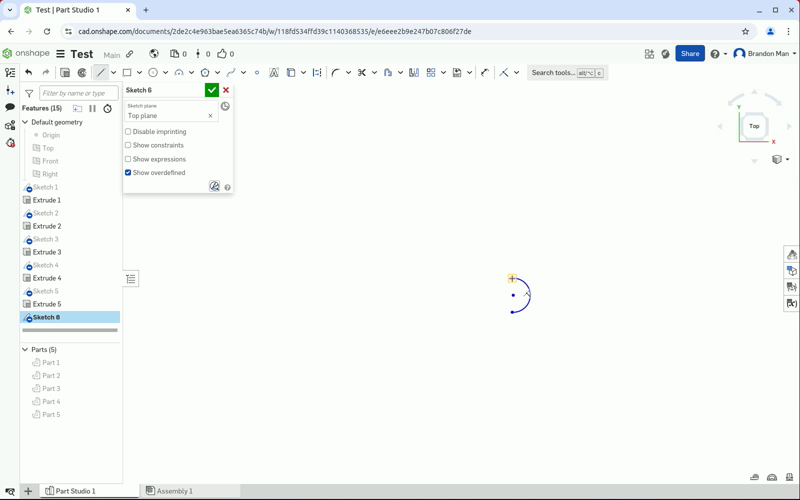
scroll(6)
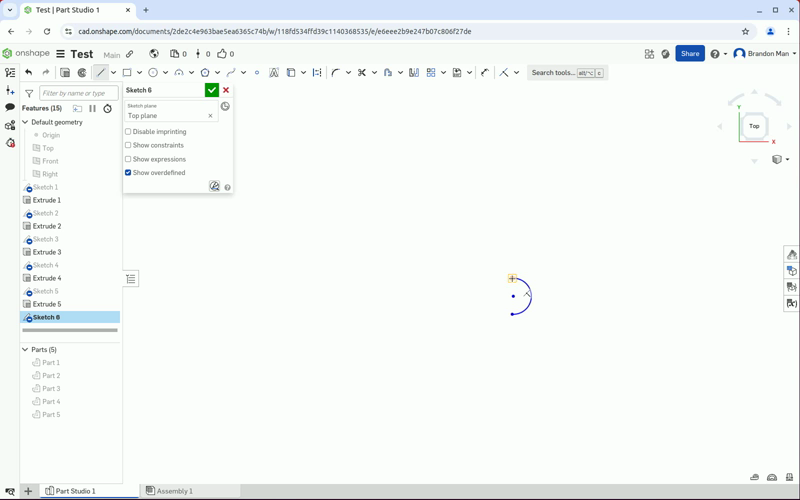
scroll(6)
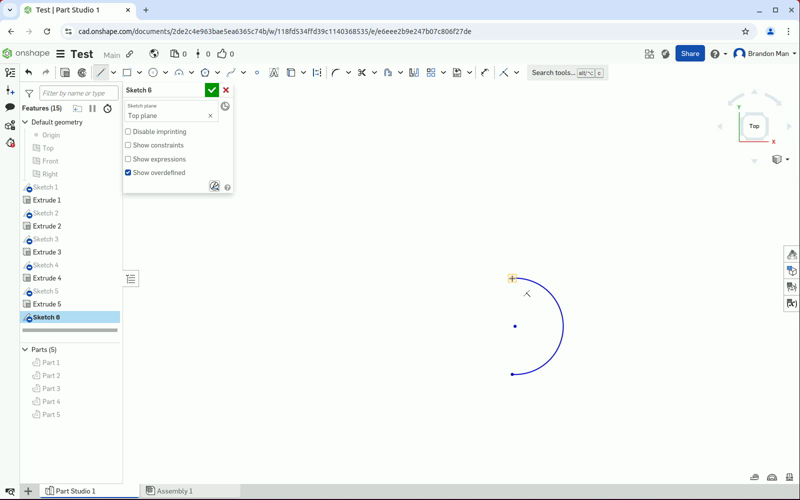
click(512, 278)
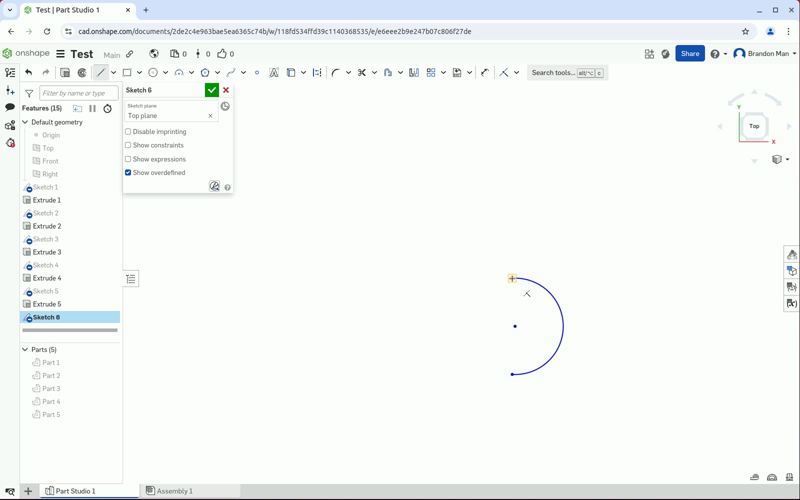
scroll(-6)
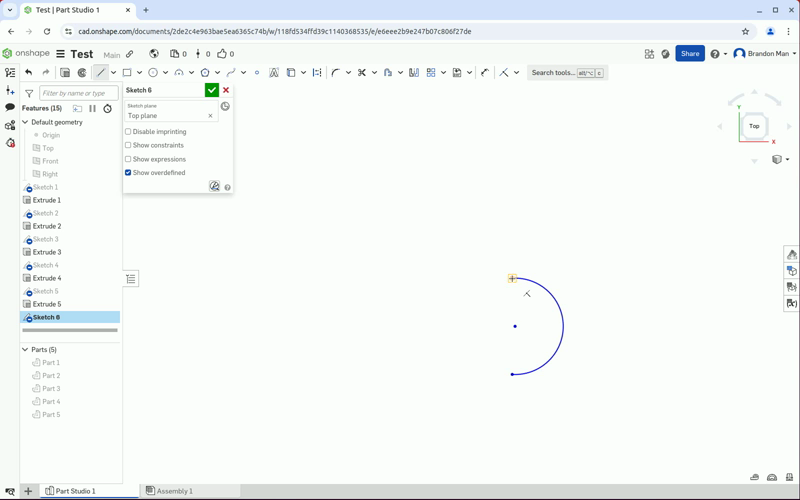
scroll(-6)
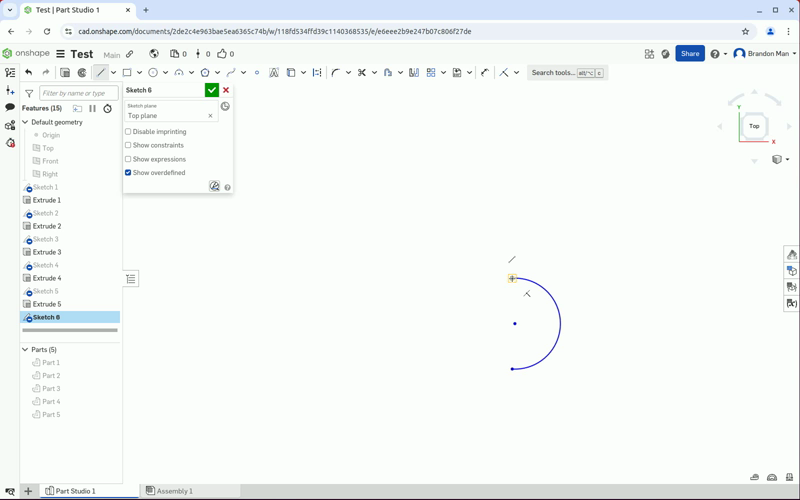
scroll(-6)
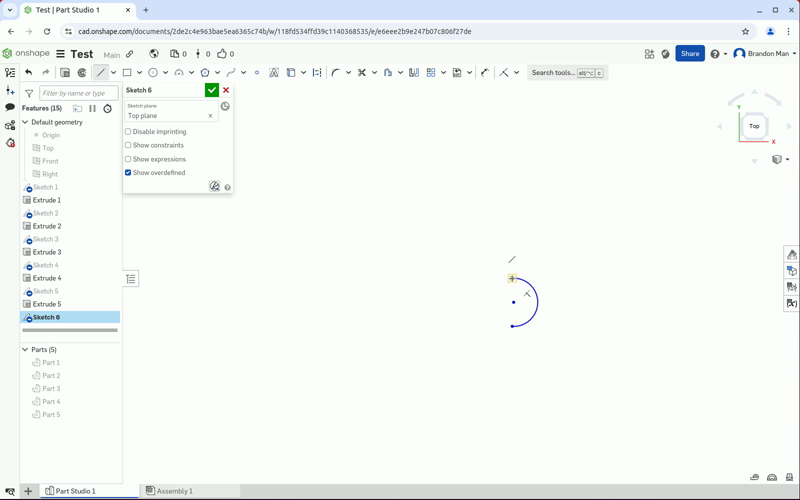
scroll(-6)
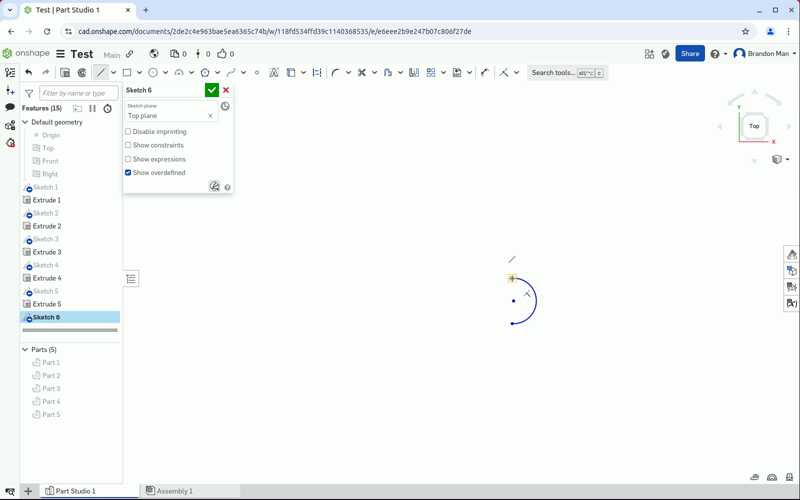
scroll(-6)
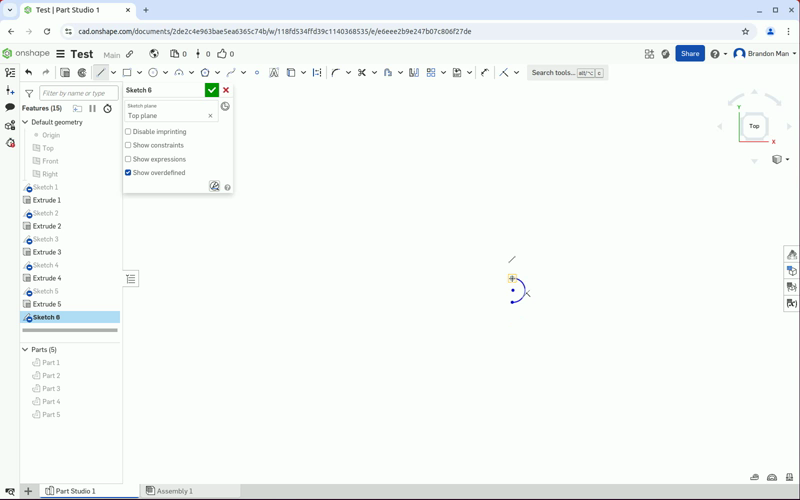
scroll(-6)
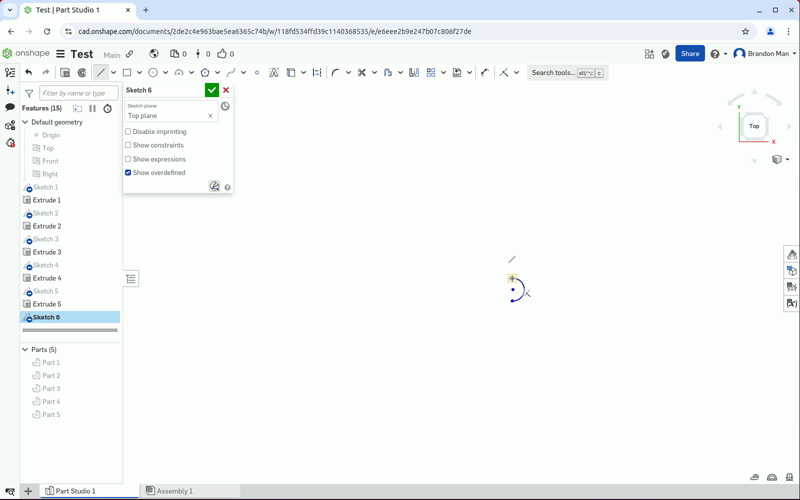
scroll(-6)
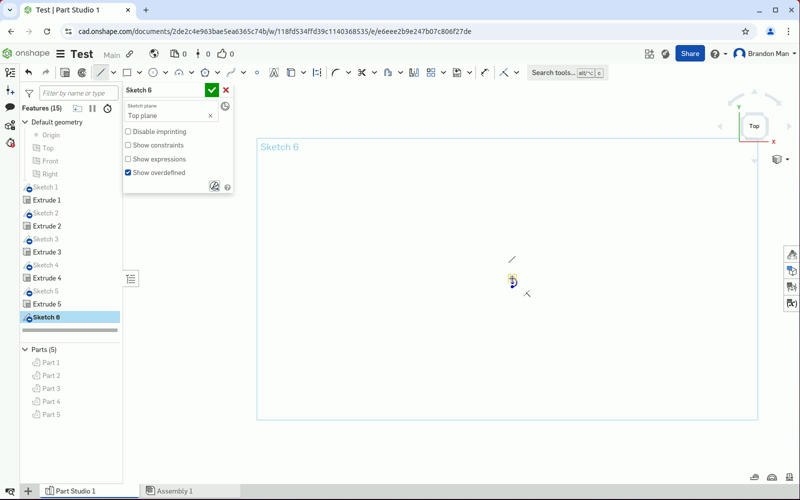
mouse_move(542, 278)
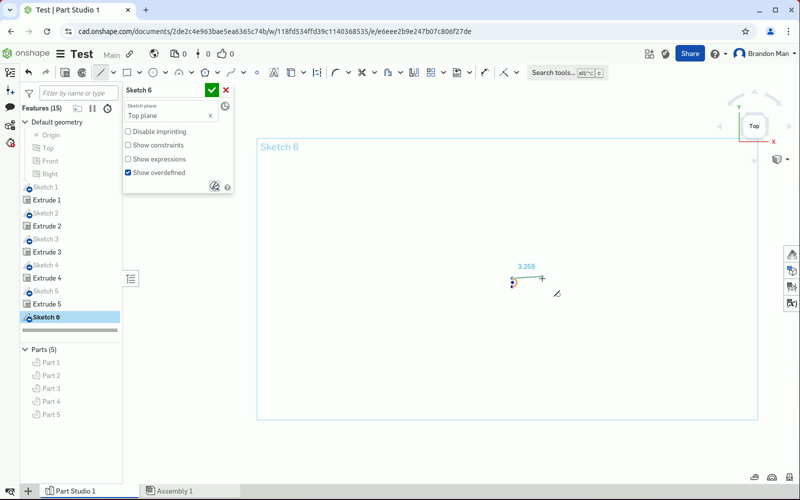
key_down(shift)
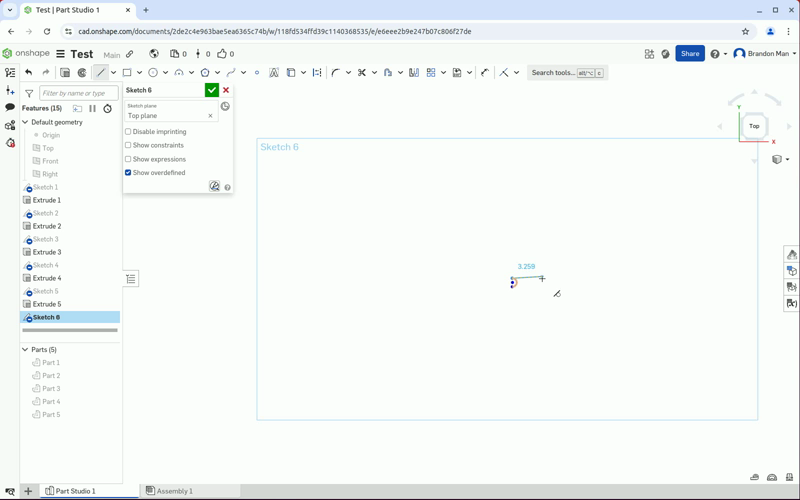
mouse_move(512, 286)
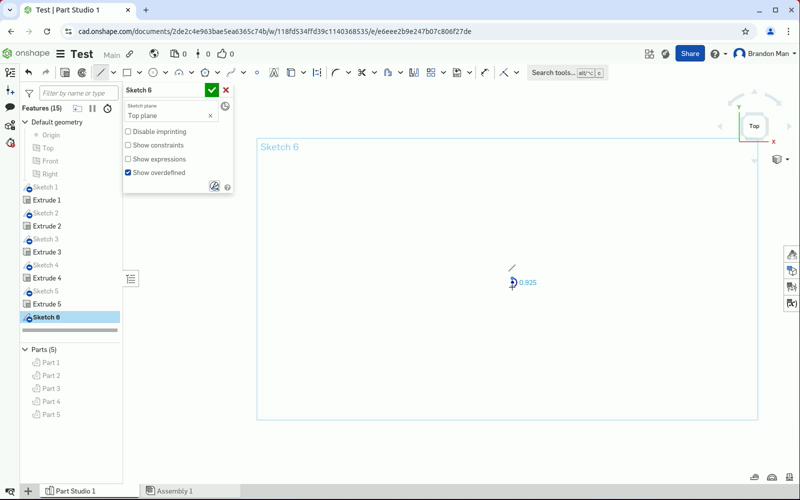
scroll(6)
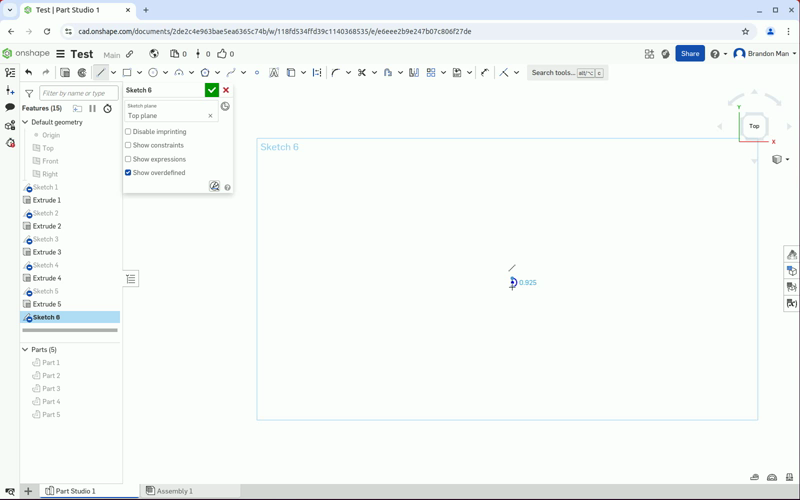
scroll(6)
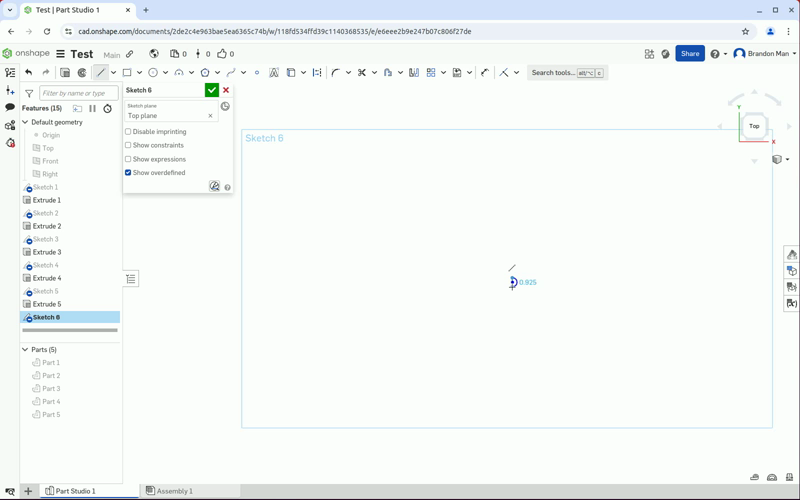
scroll(6)
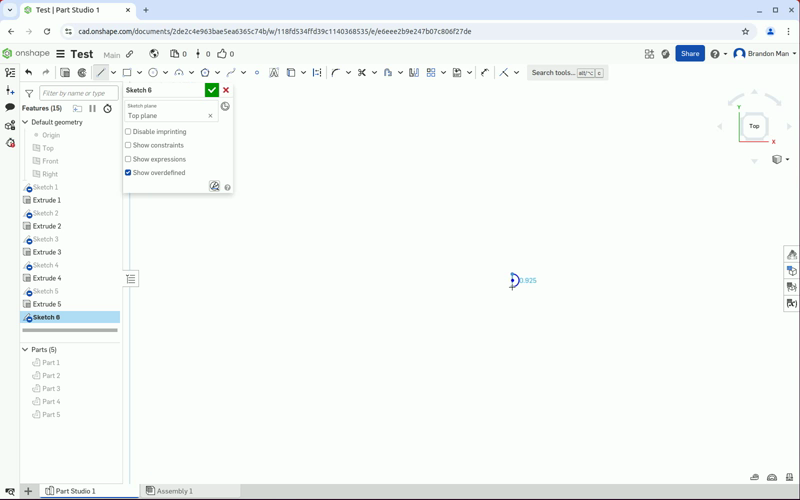
scroll(6)
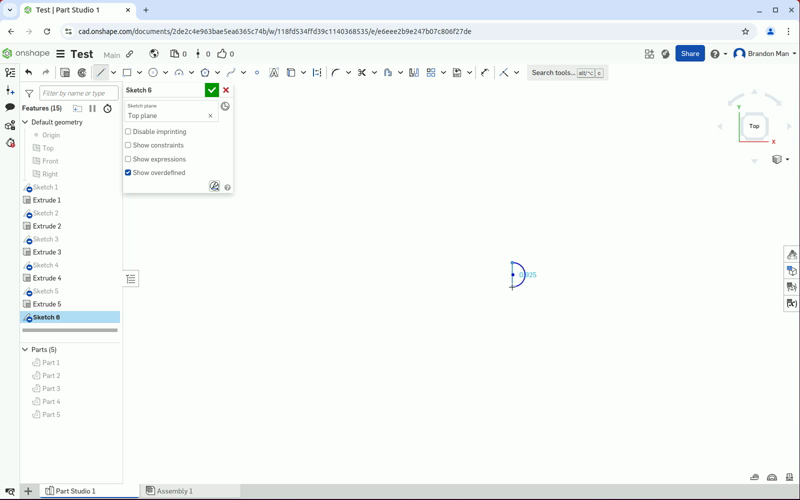
scroll(6)
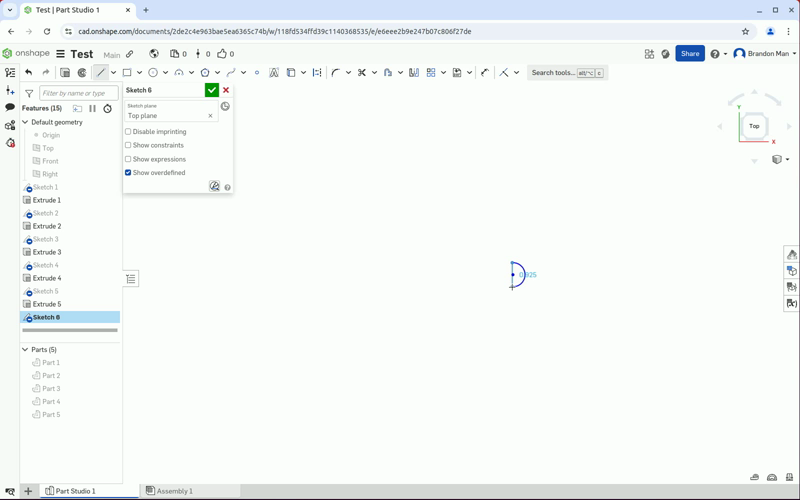
scroll(6)
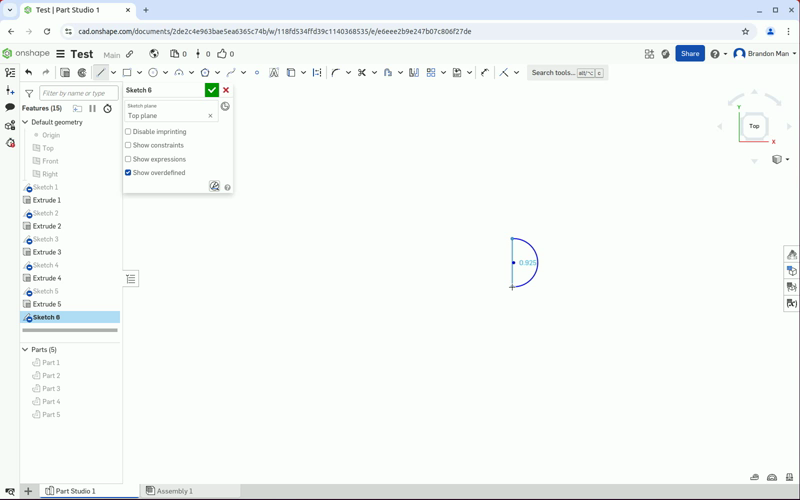
scroll(6)
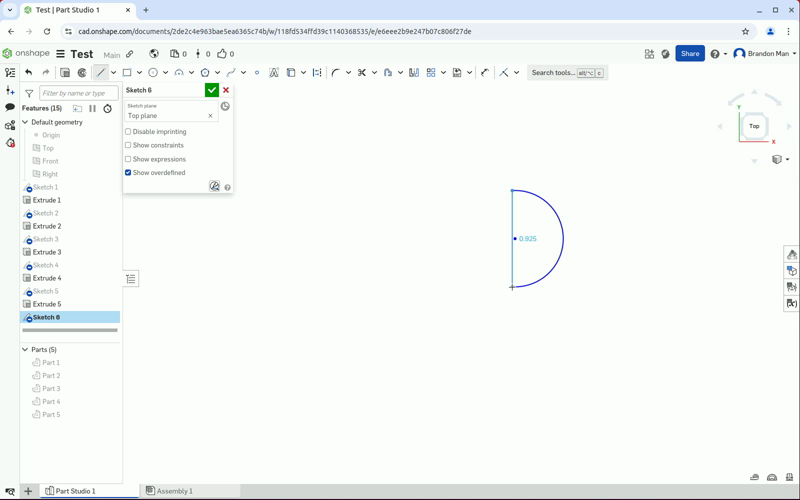
key_up(shift)
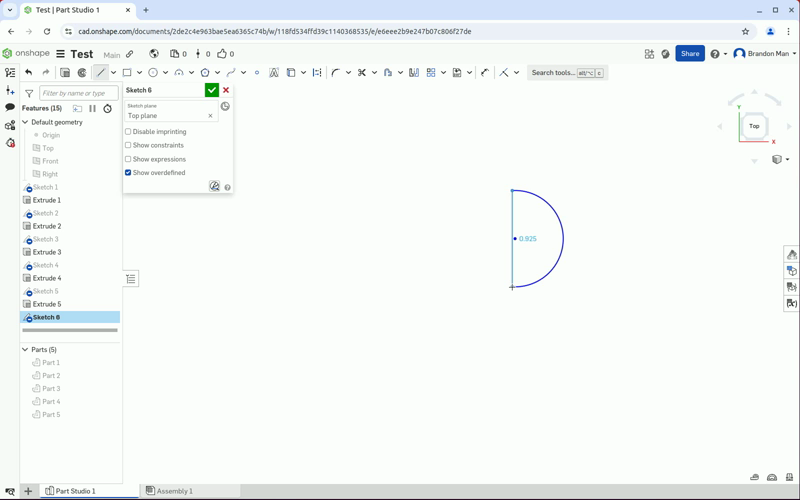
click(512, 286)
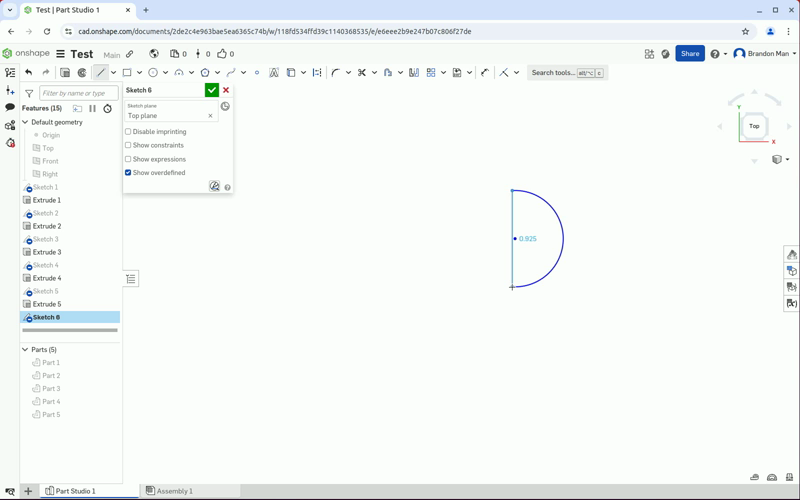
scroll(-6)
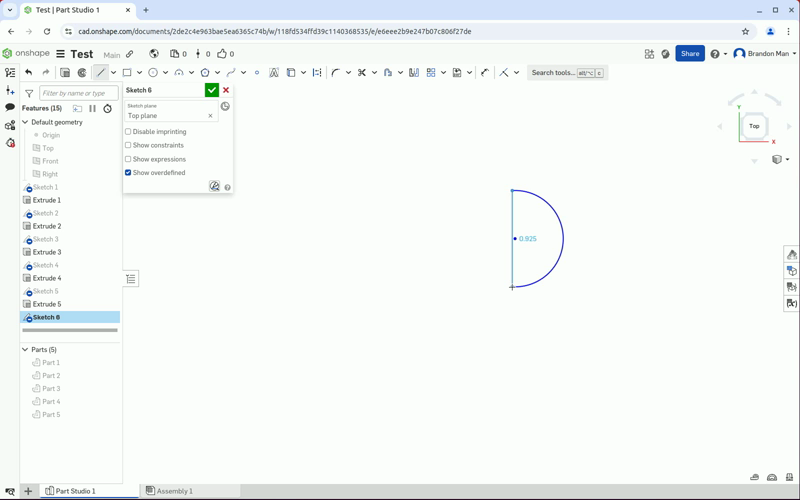
scroll(-6)
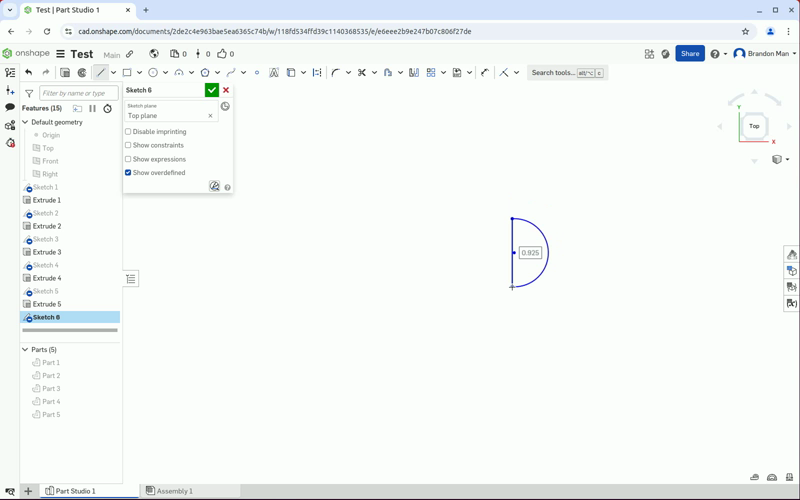
scroll(-6)
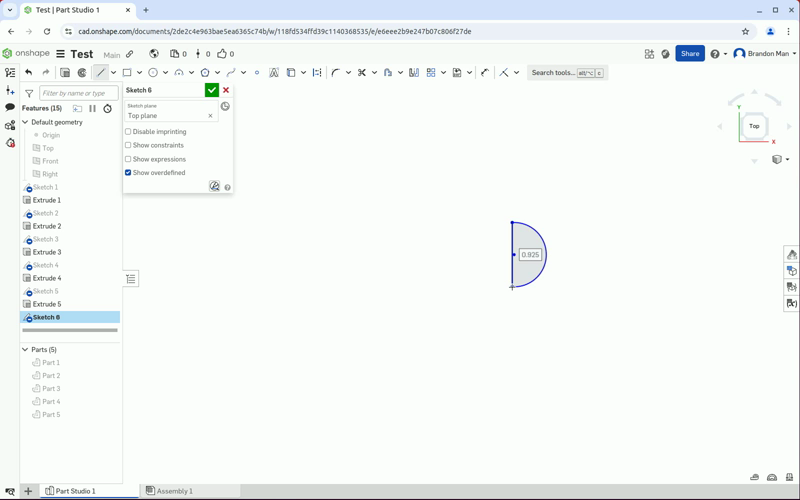
scroll(-6)
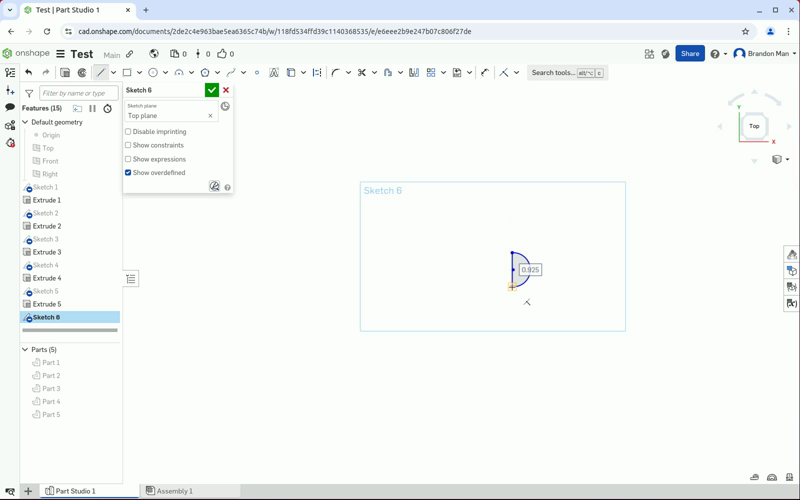
scroll(-6)
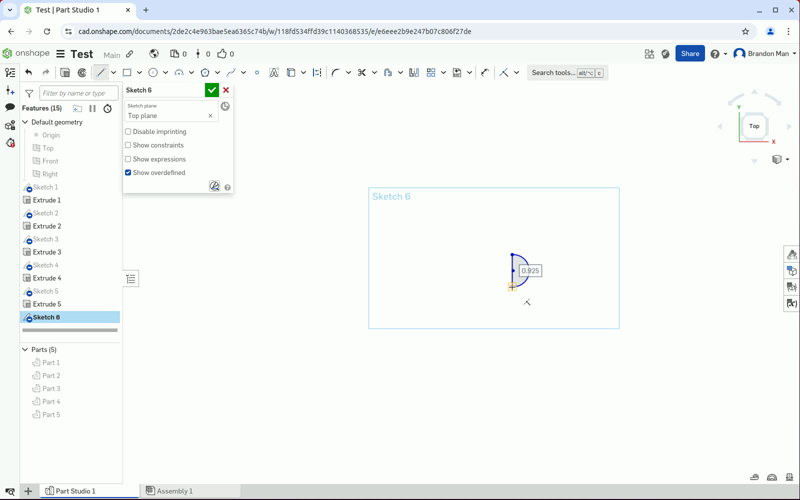
scroll(-6)
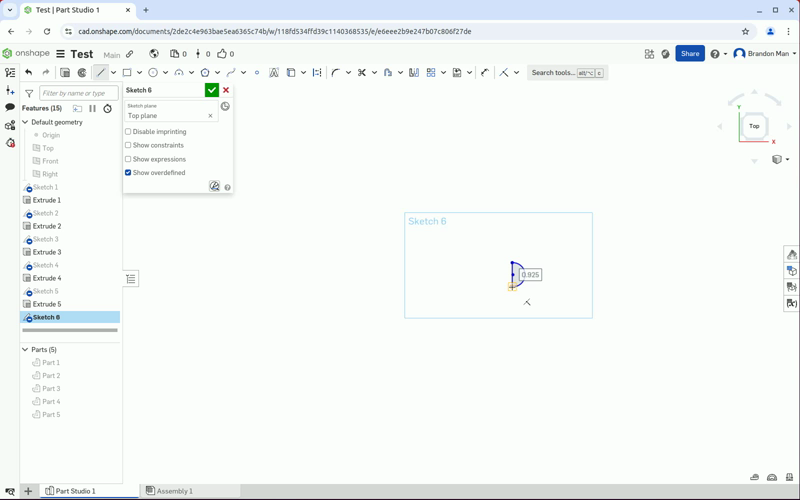
scroll(-6)
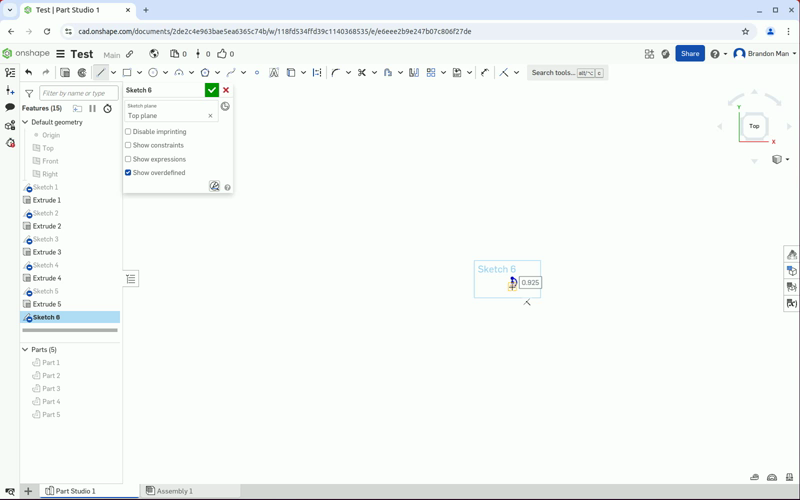
key(esc)
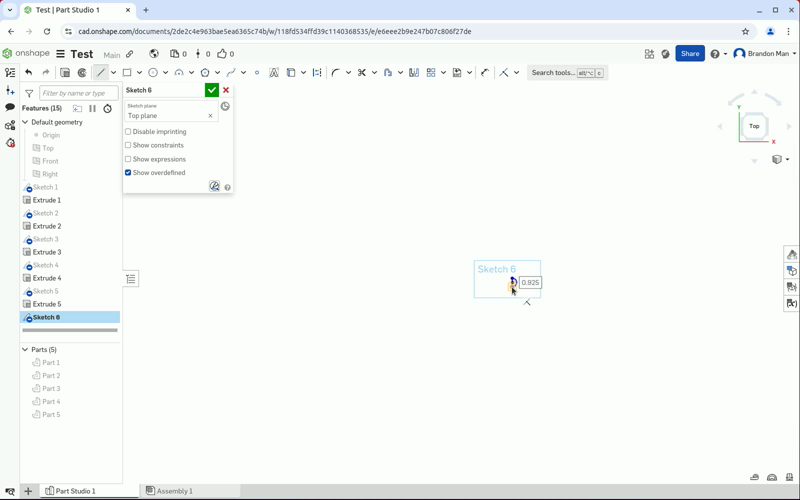
mouse_move(515, 283)
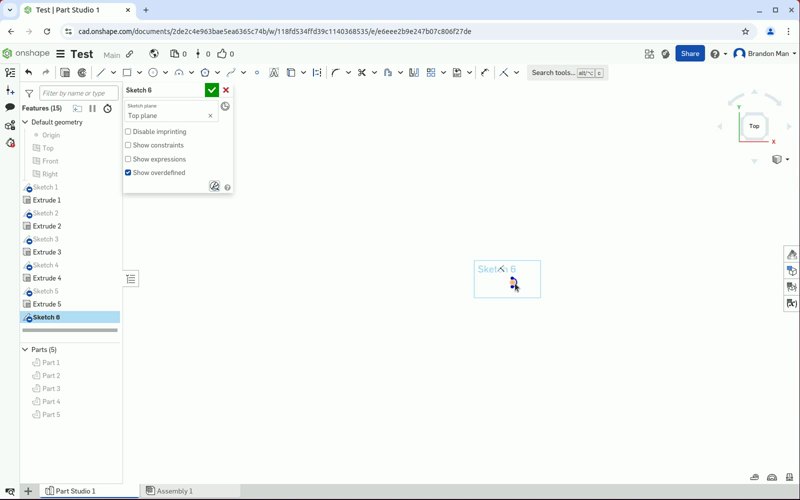
scroll(6)
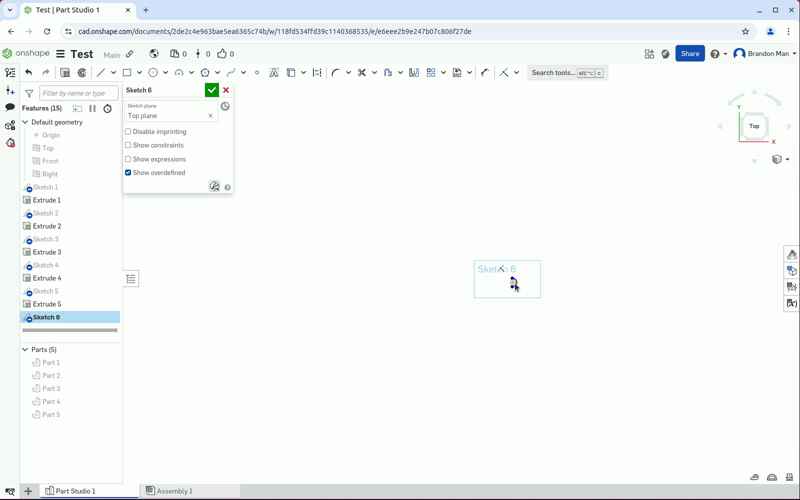
scroll(6)
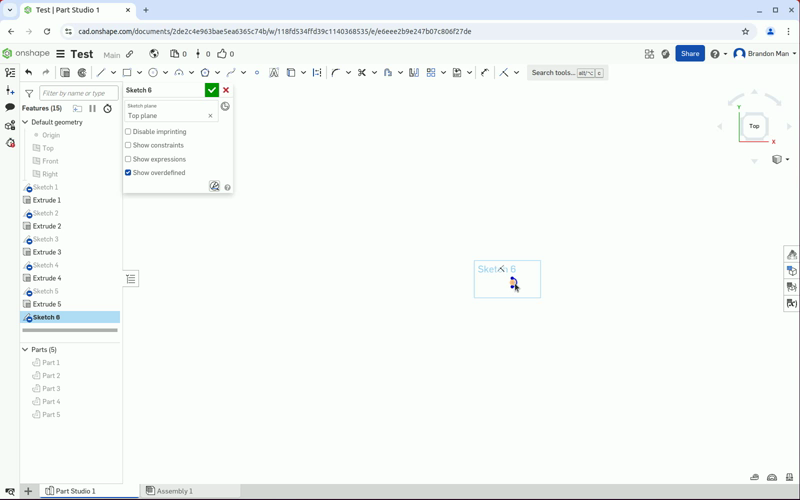
scroll(6)
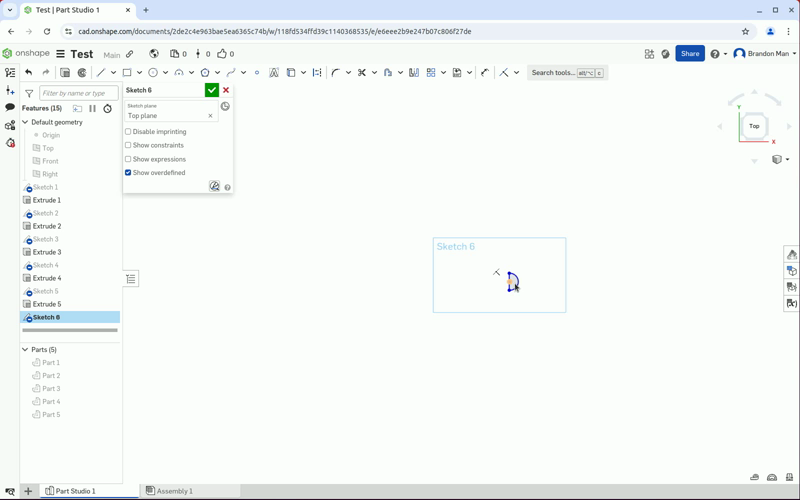
scroll(6)
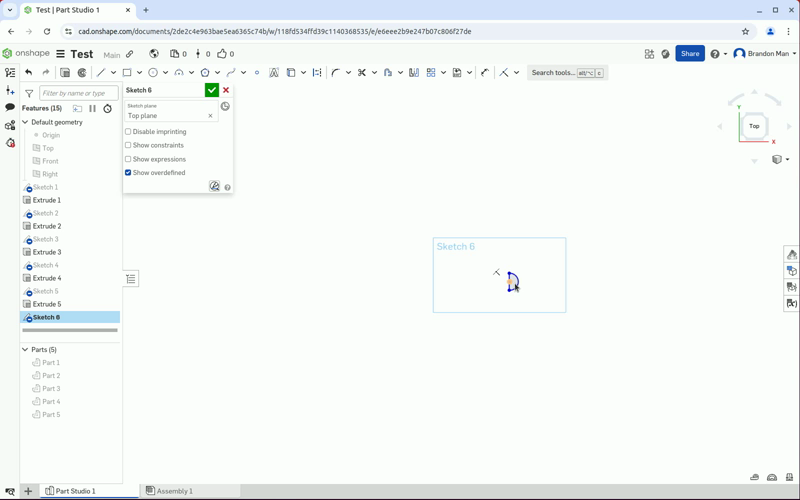
scroll(6)
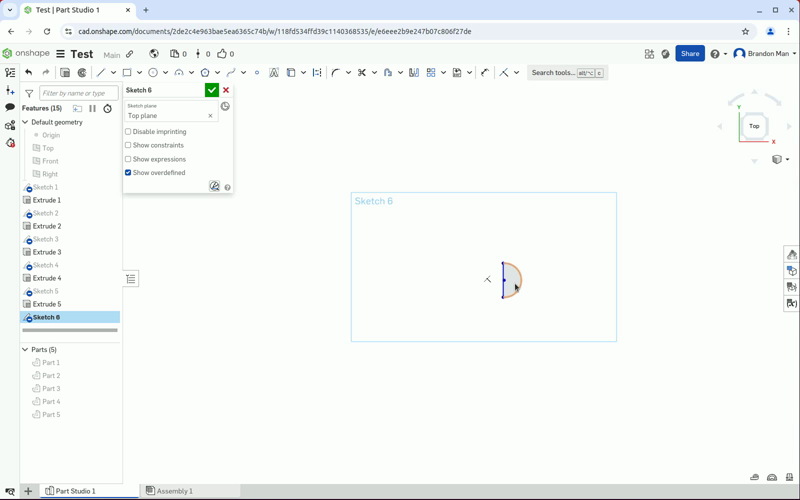
scroll(6)
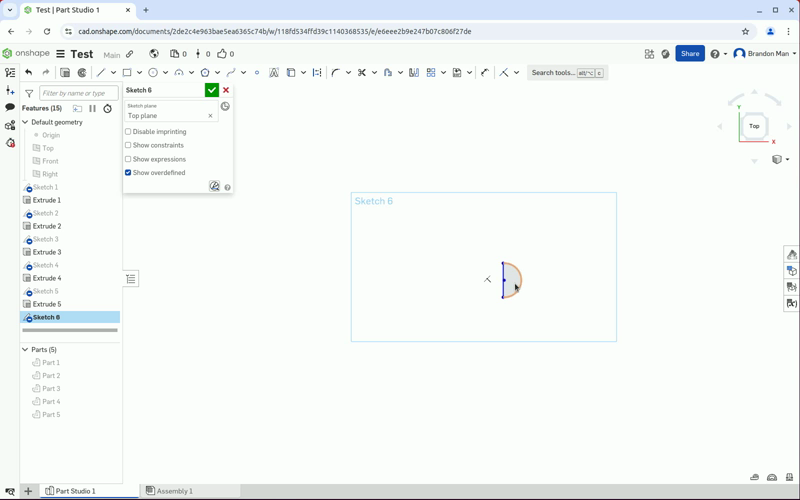
scroll(6)
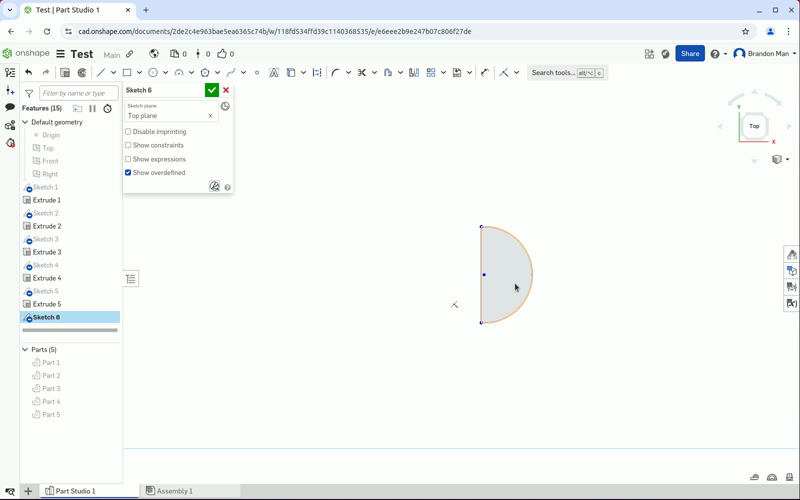
click(515, 283)
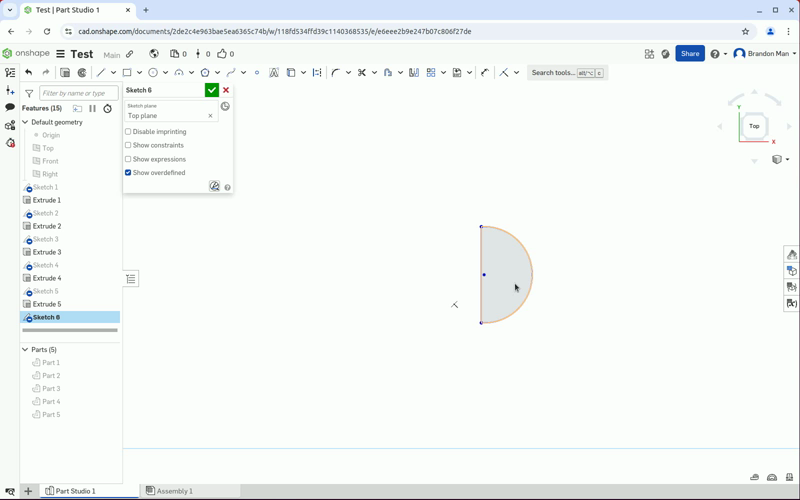
scroll(-6)
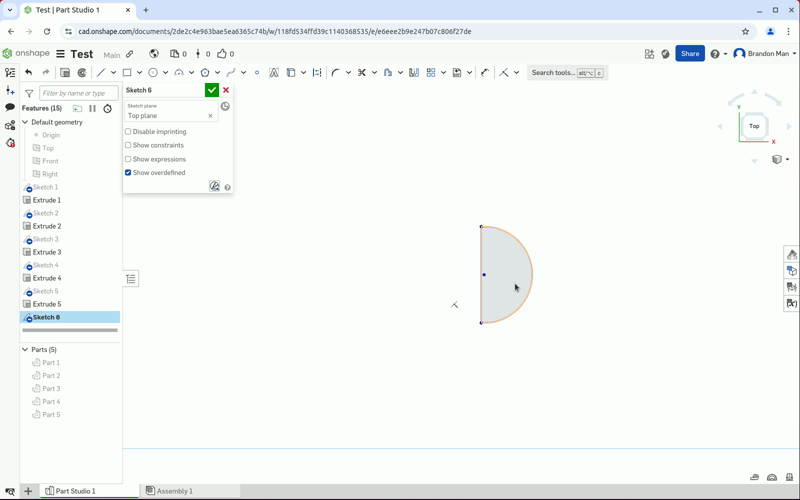
scroll(-6)
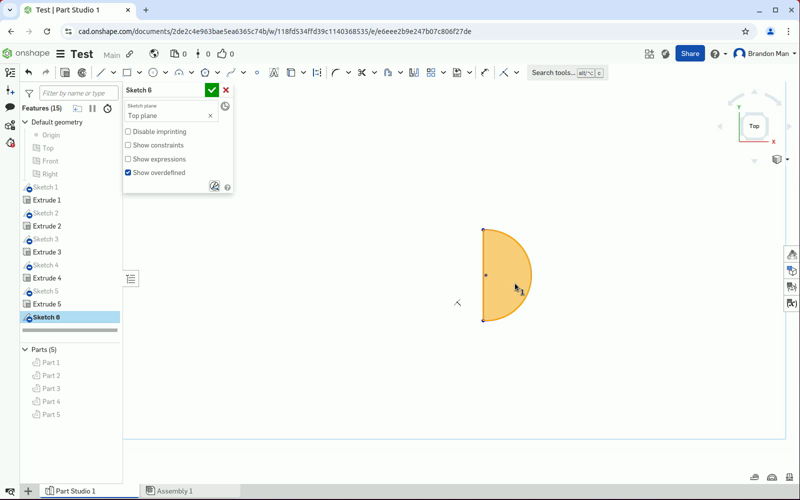
scroll(-6)
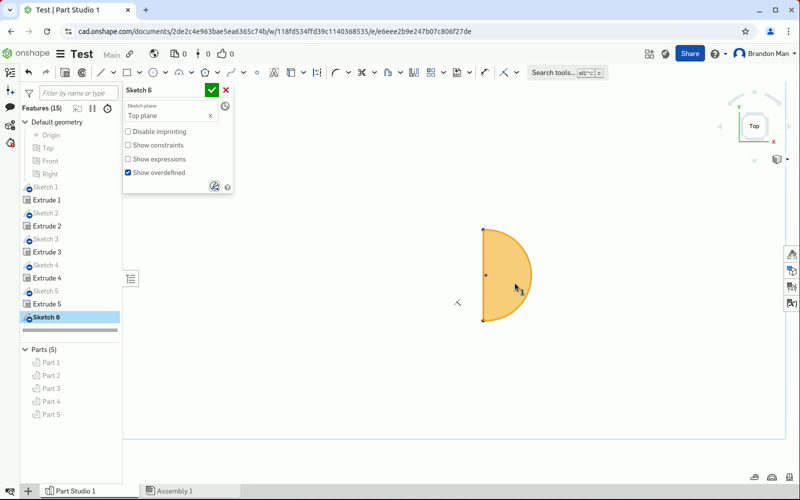
scroll(-6)
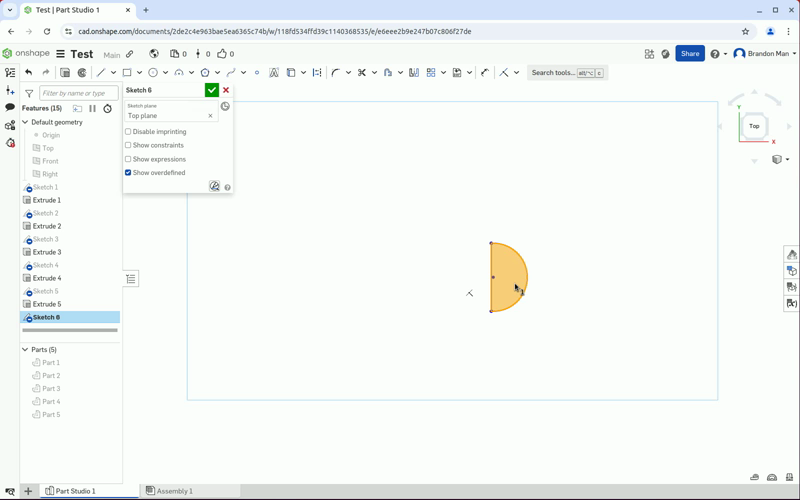
scroll(-6)
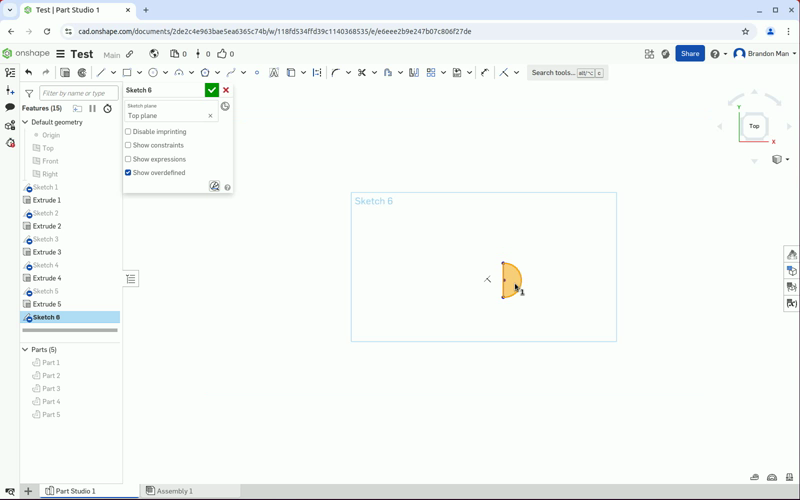
scroll(-6)
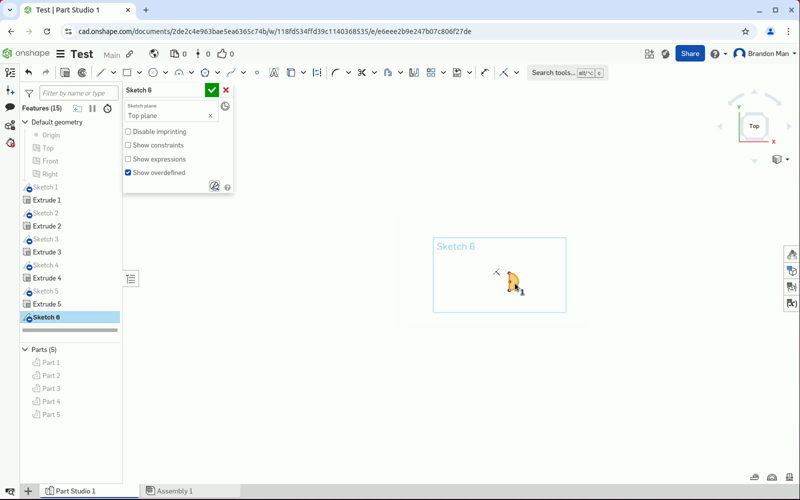
scroll(-6)
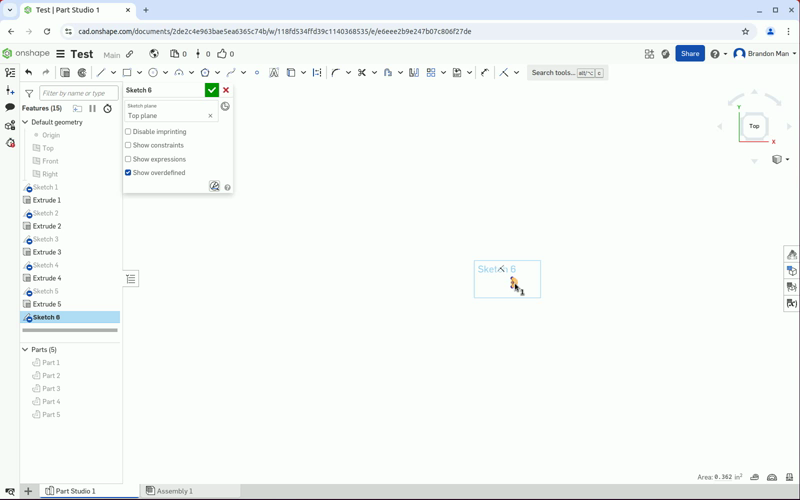
mouse_move(73, 352)
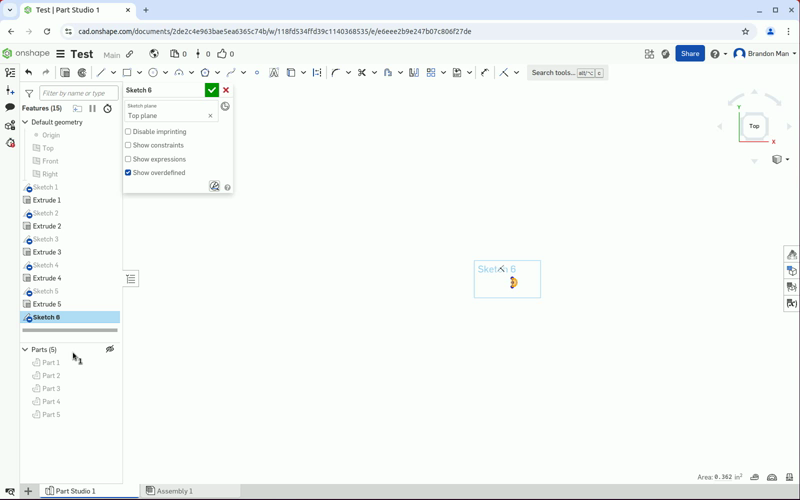
key(shift+y)
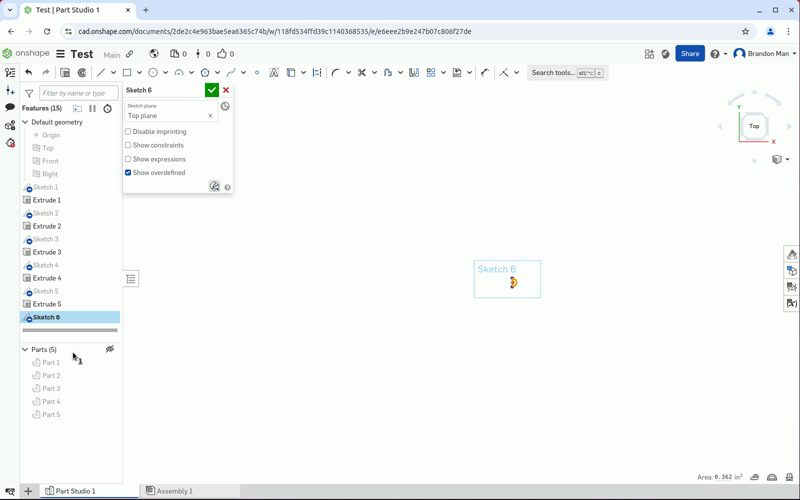
key(shift+e)
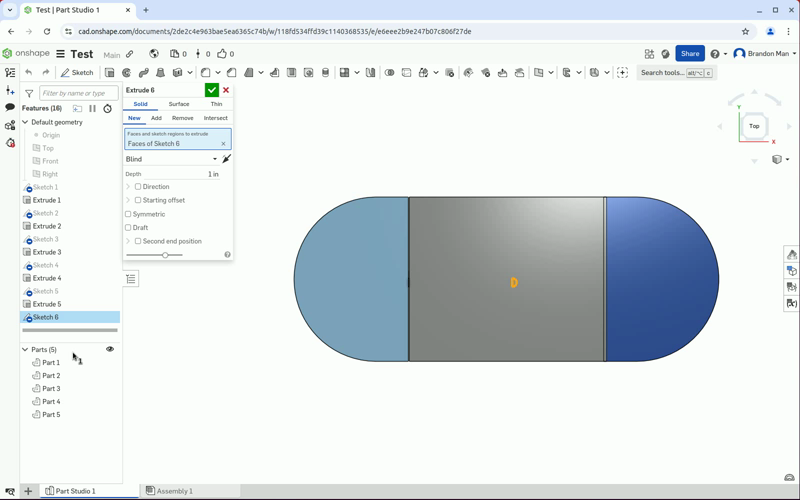
mouse_move(143, 106)
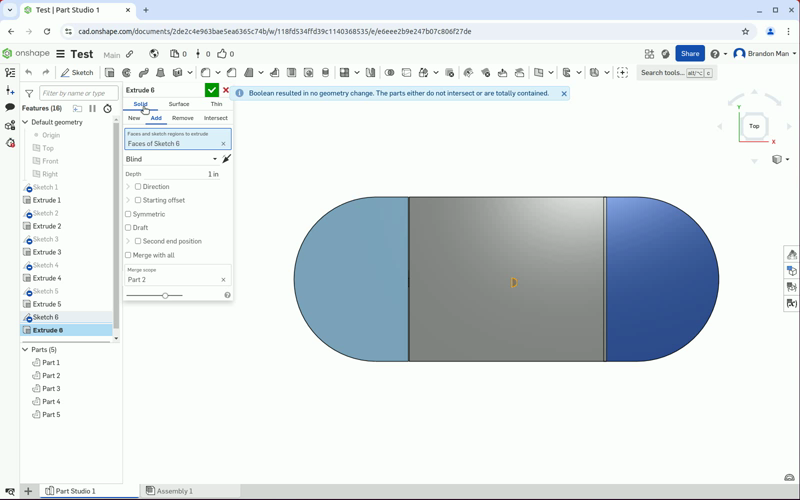
click(143, 106)
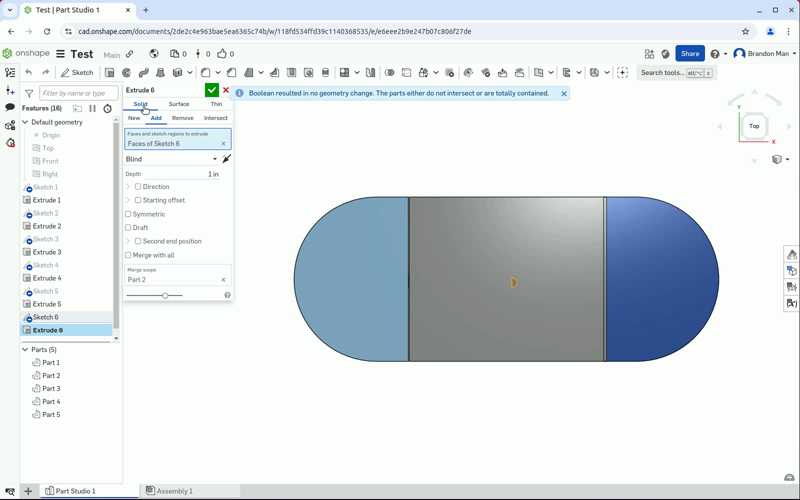
mouse_move(137, 120)
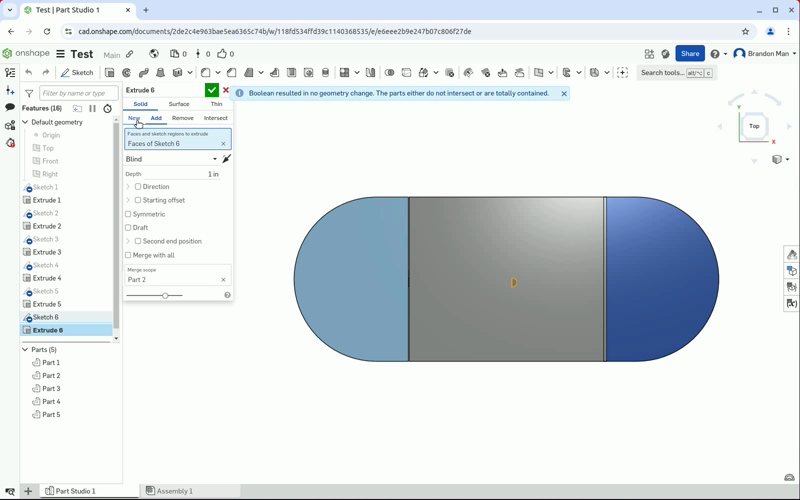
click(137, 120)
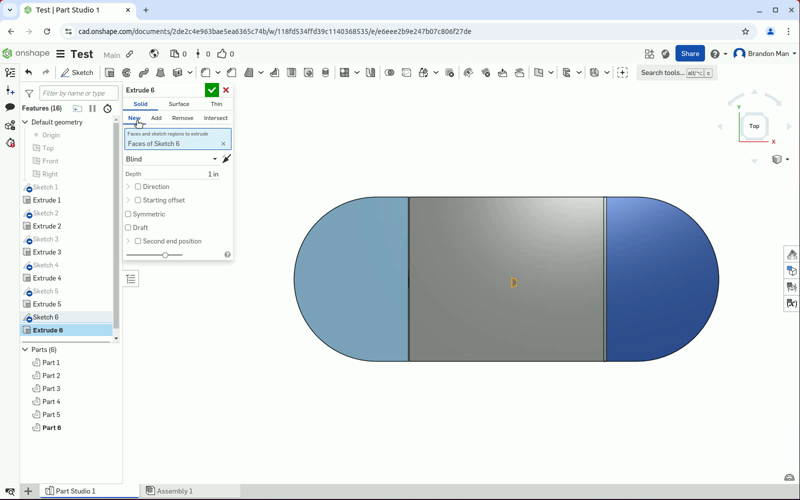
key(tab, 4)
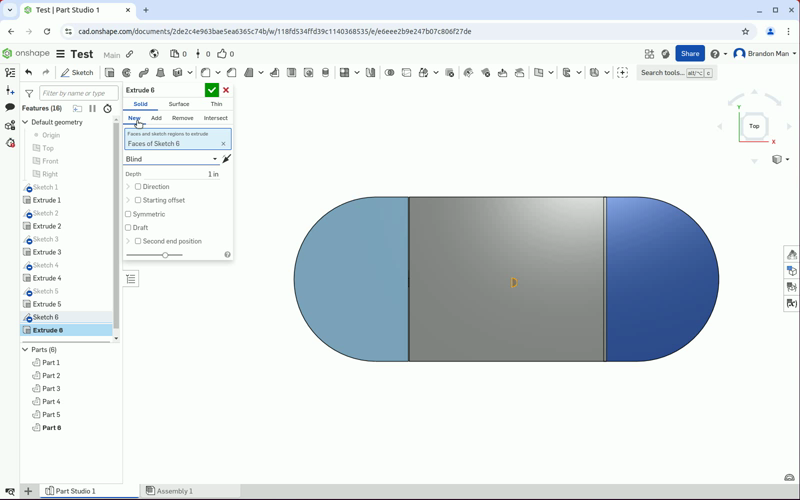
text(-17.813)
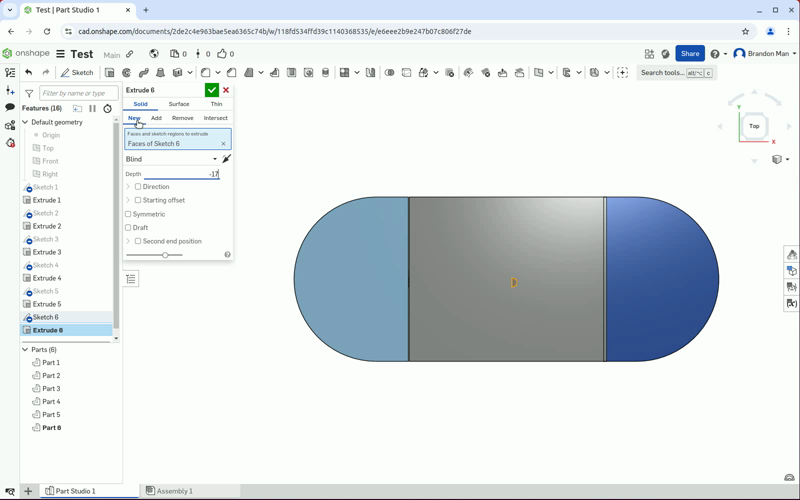
key(enter)
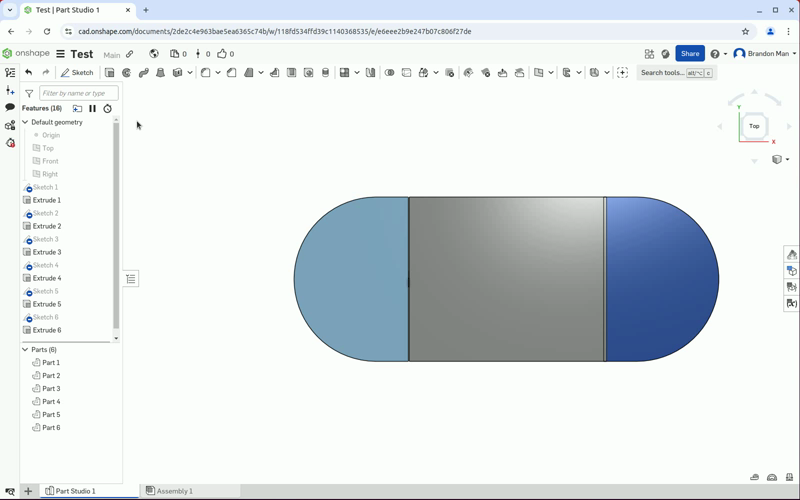
key(shift+h)
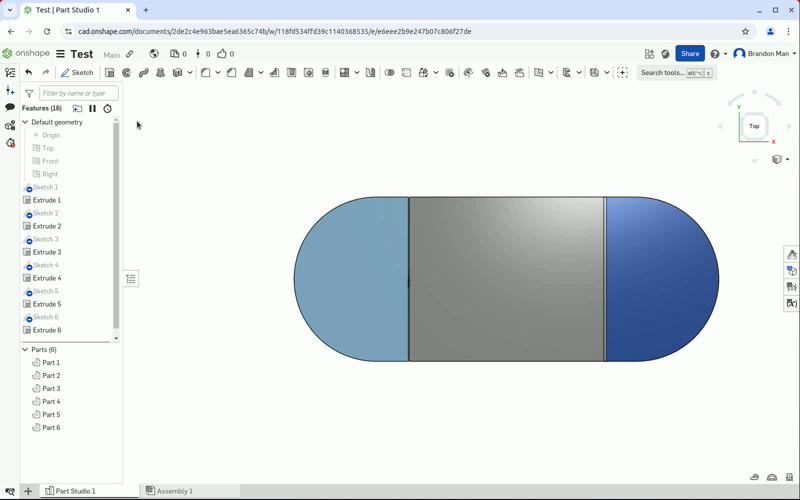
key(shift+h)
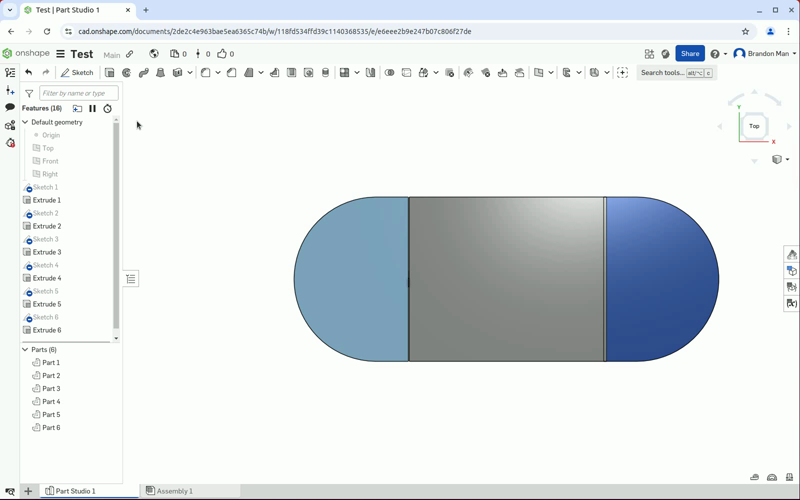
mouse_move(69, 189)
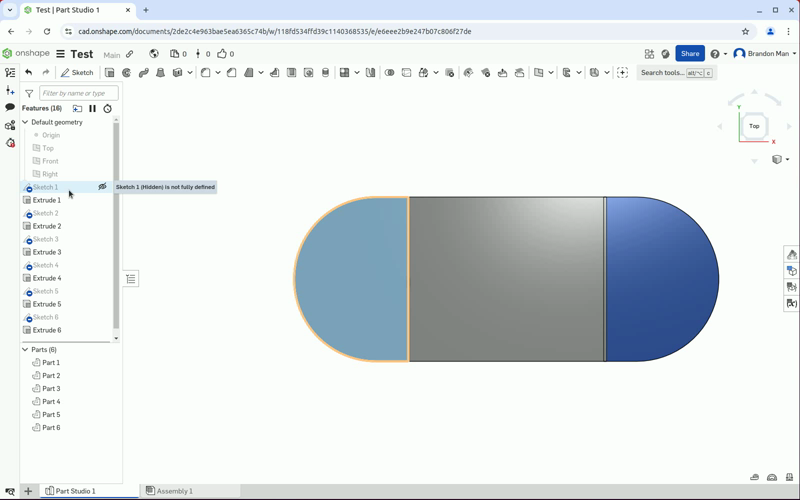
click(69, 189)
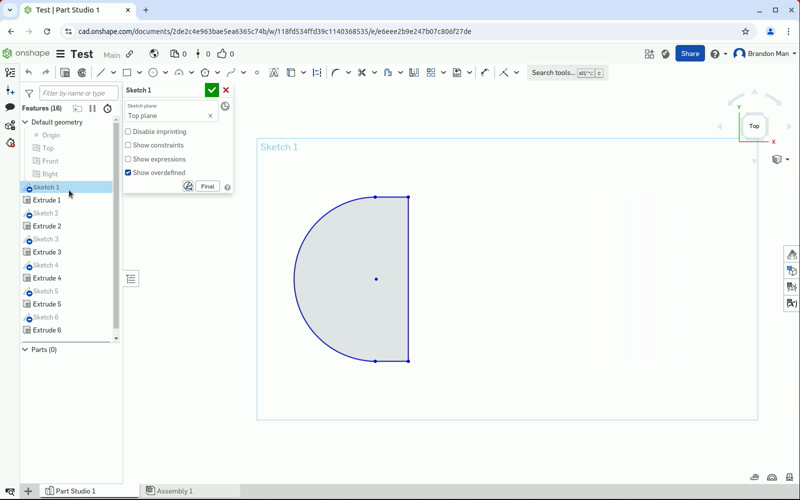
mouse_move(229, 92)
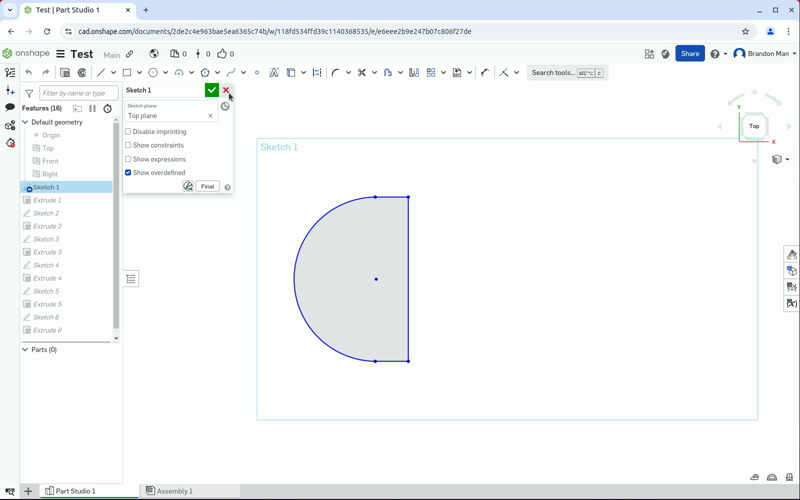
click(229, 92)
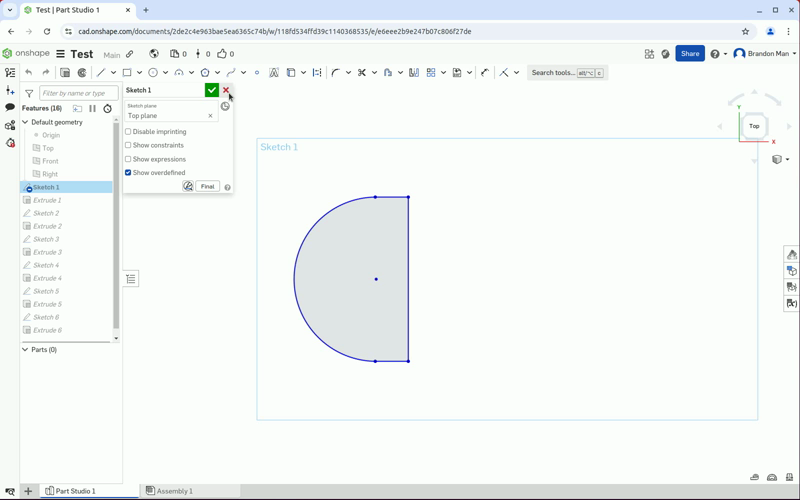
key(shift+s)
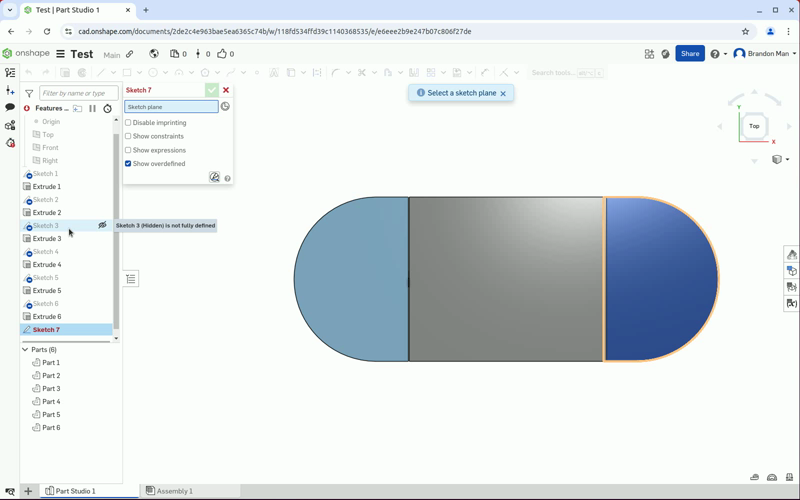
scroll(3)
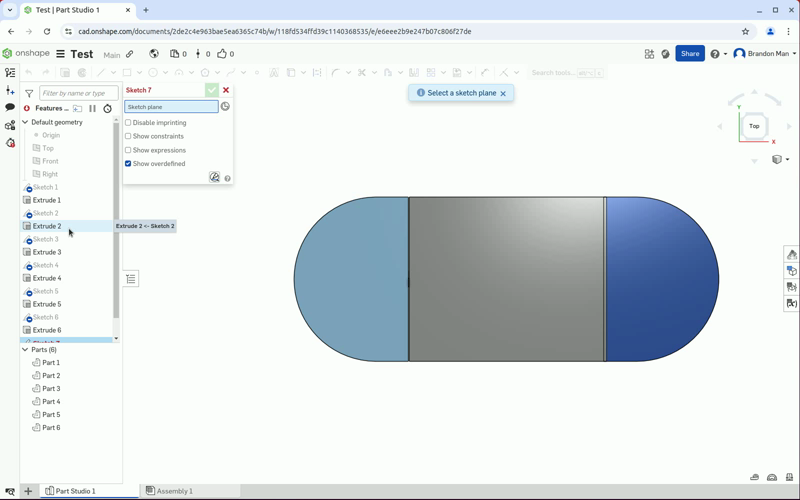
mouse_move(69, 150)
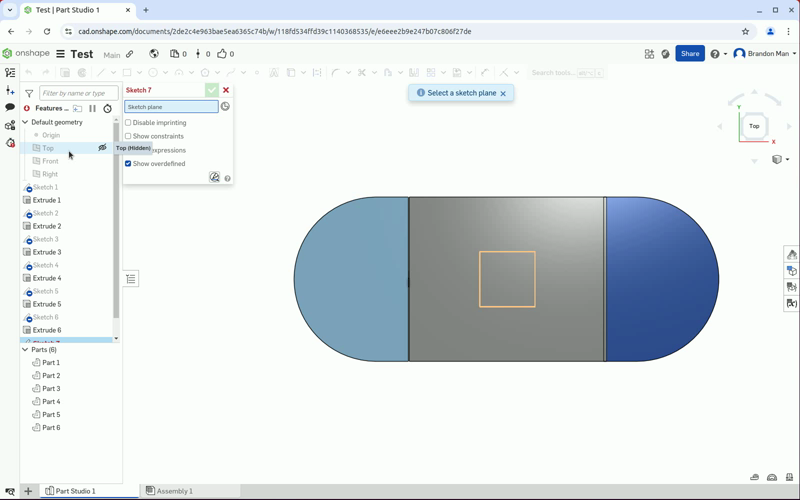
click(69, 150)
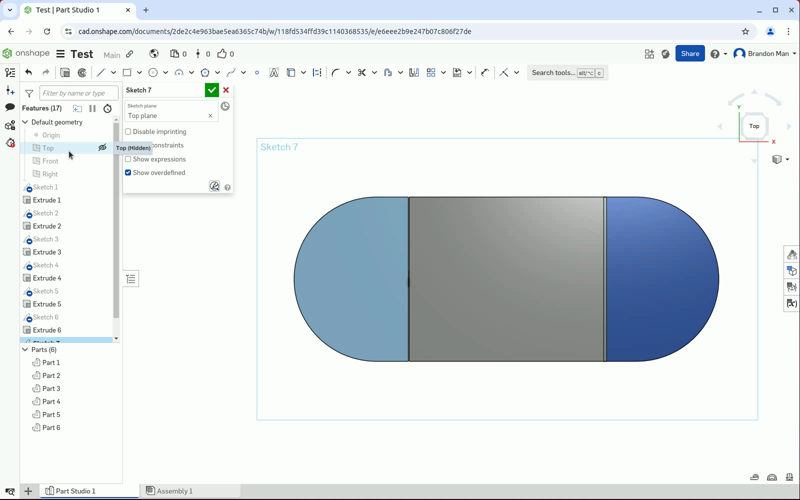
mouse_move(73, 352)
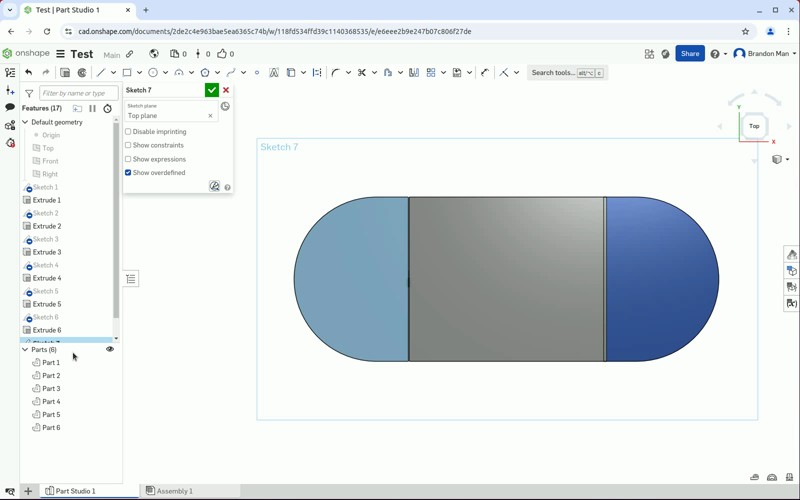
key(y)
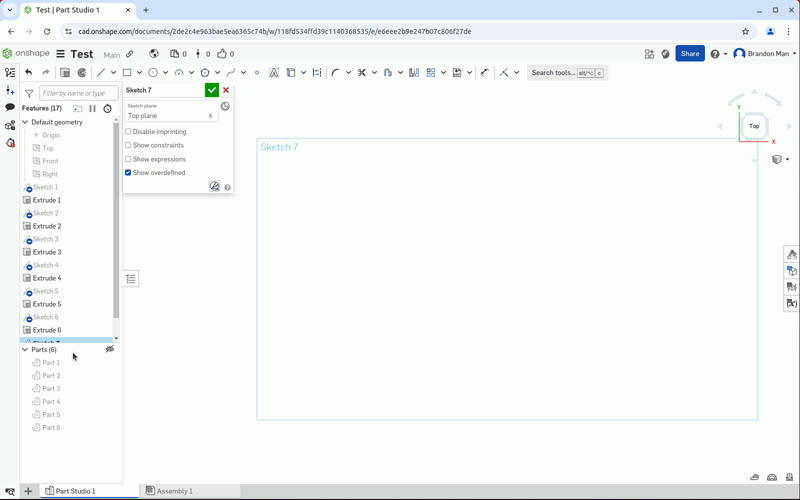
key(l)
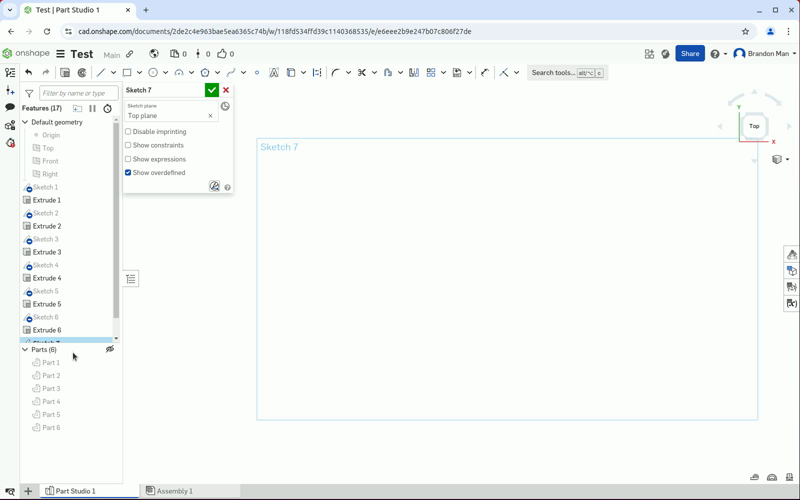
key_down(shift)
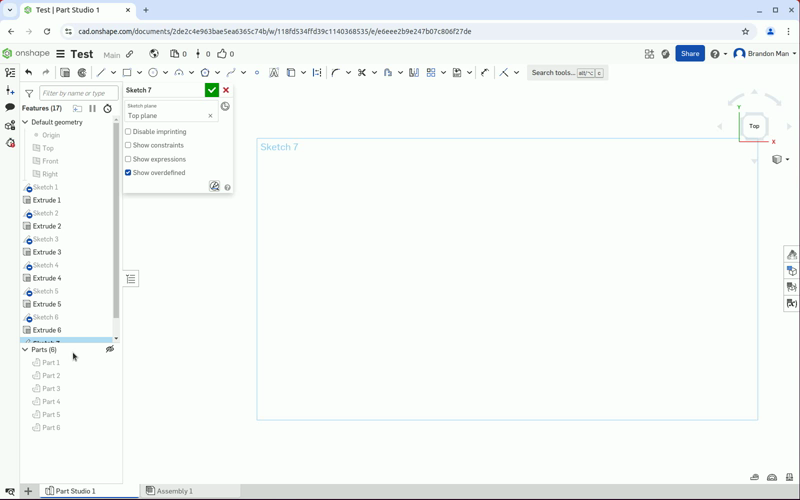
mouse_move(512, 286)
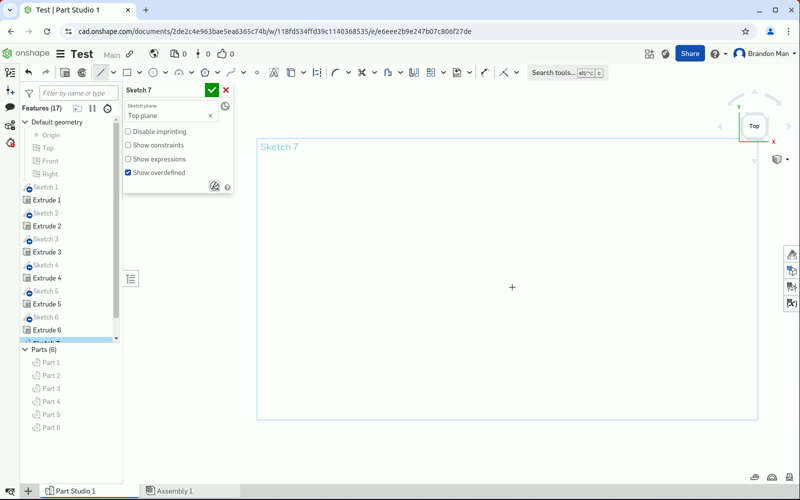
click(512, 286)
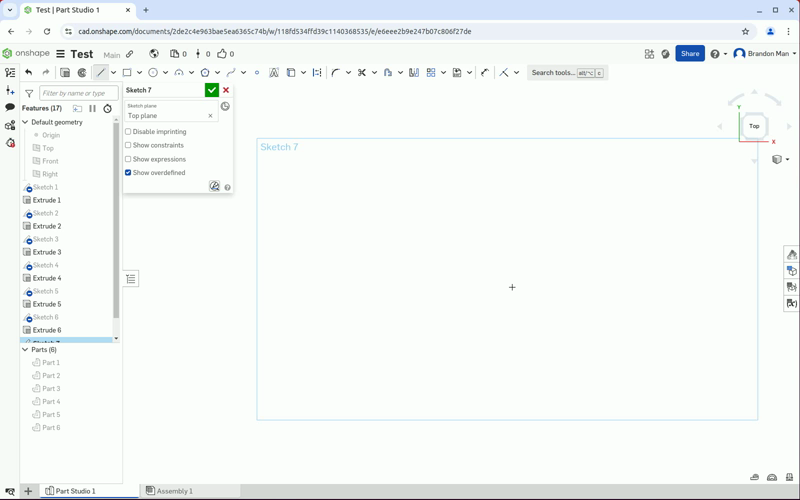
key_up(shift)
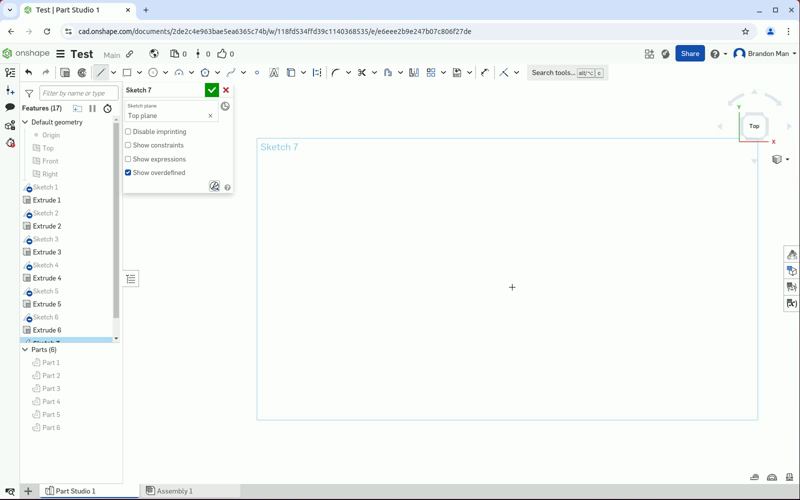
key_down(shift)
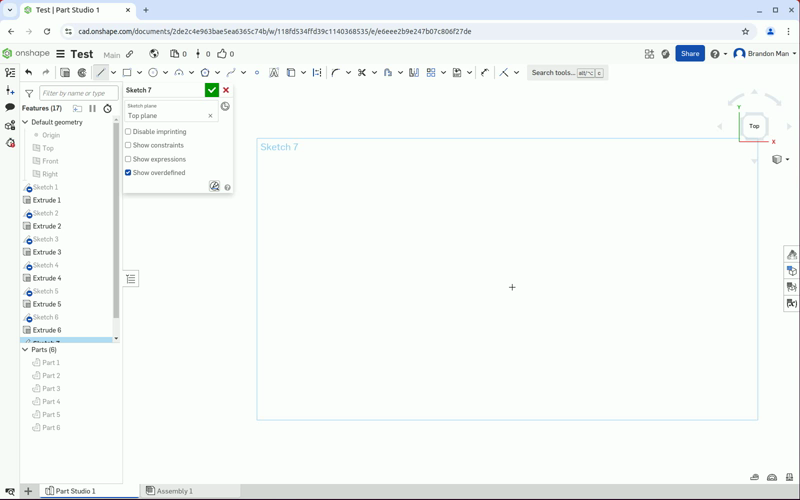
mouse_move(542, 286)
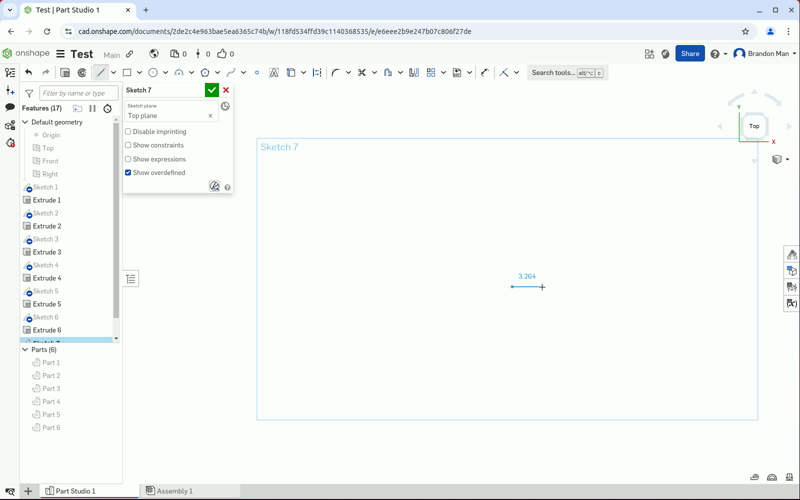
mouse_move(512, 278)
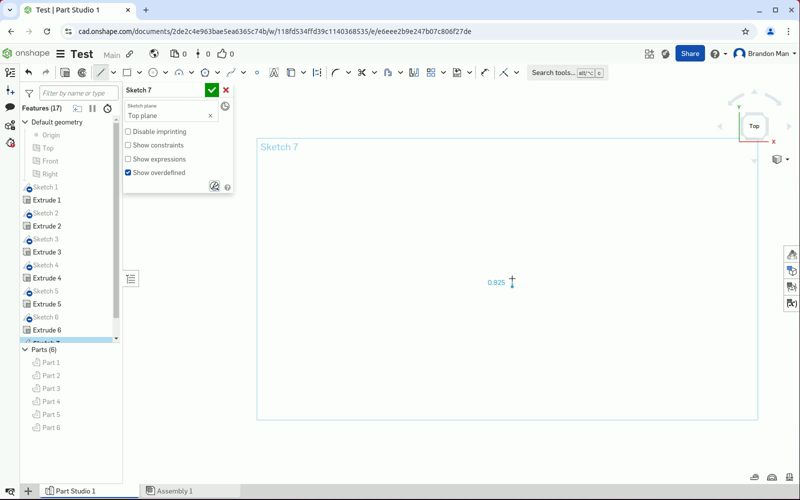
click(512, 278)
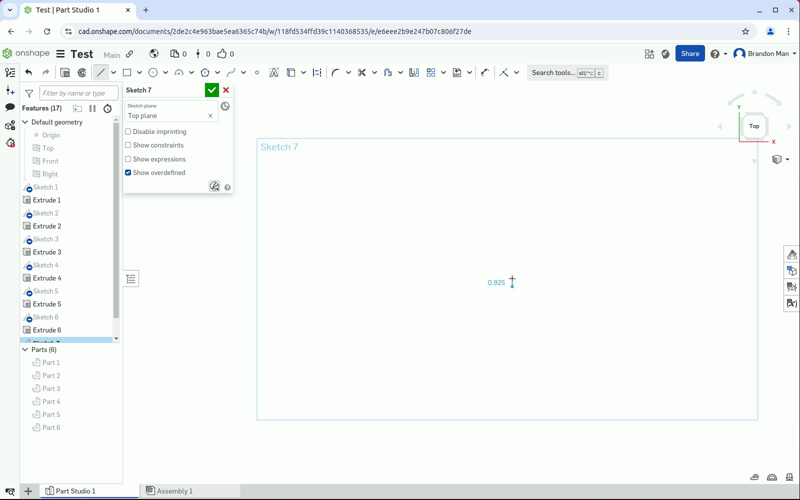
key_up(shift)
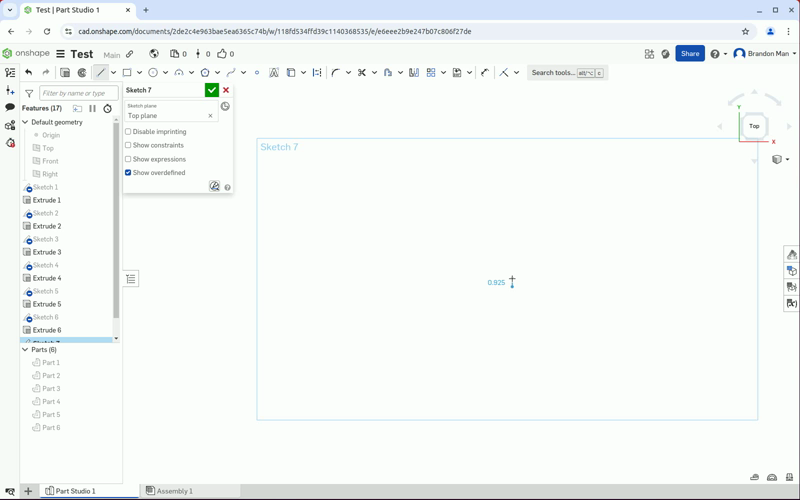
key(esc)
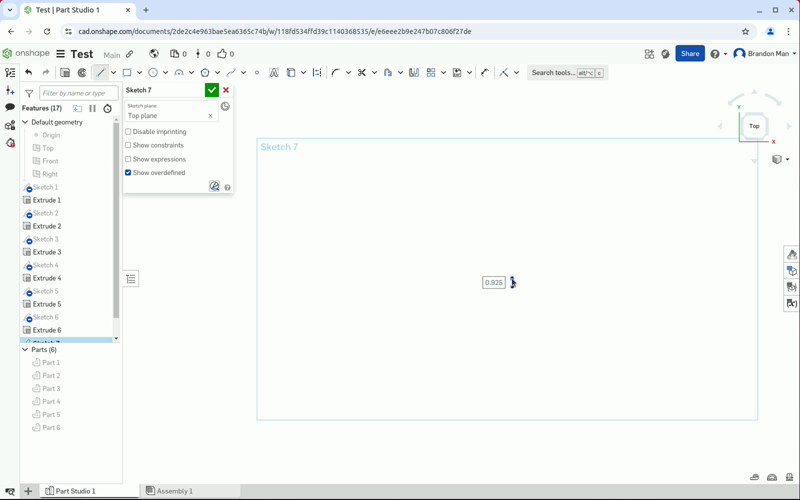
key(a)
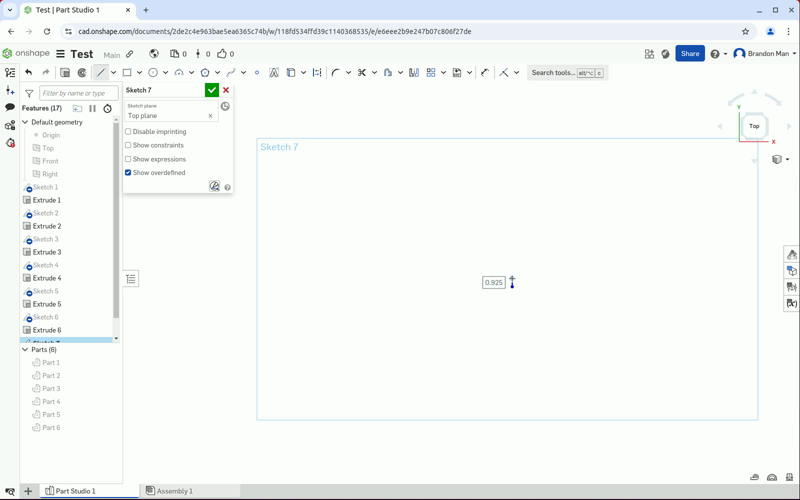
mouse_move(512, 278)
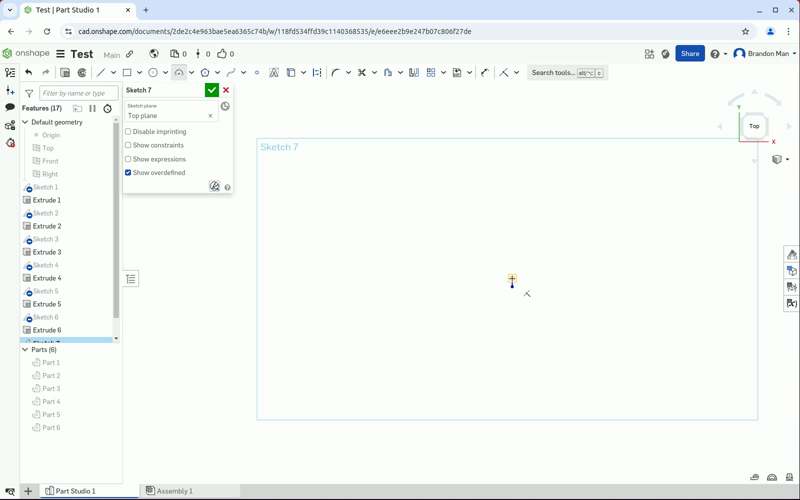
click(512, 278)
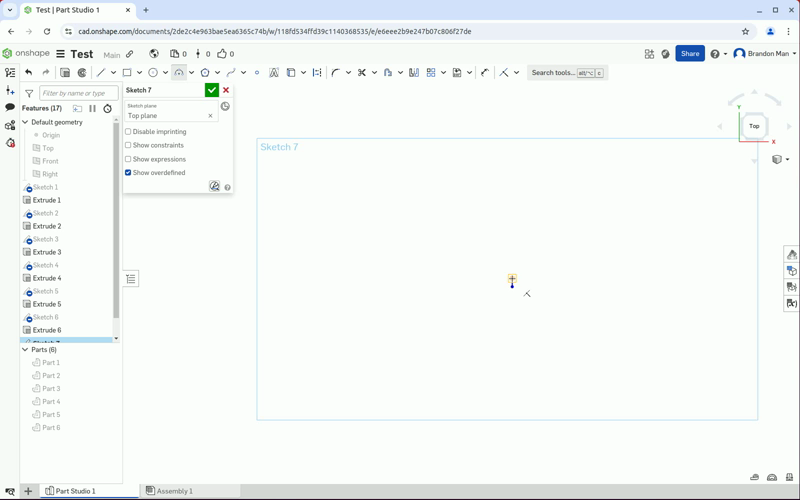
mouse_move(512, 286)
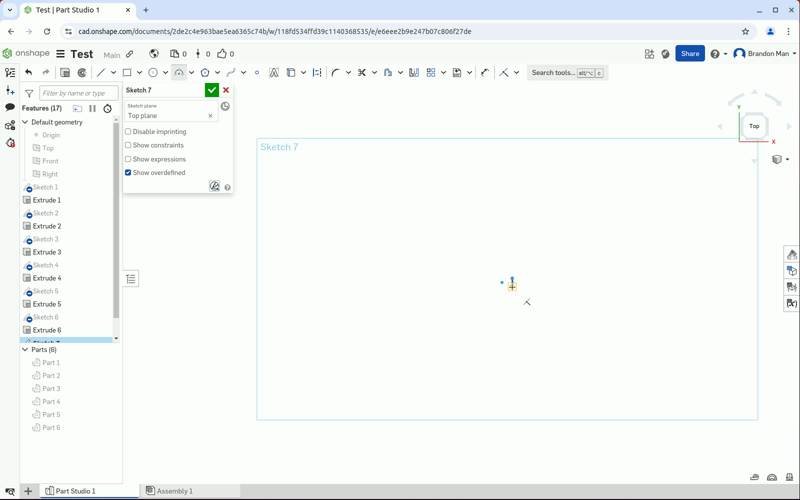
click(512, 286)
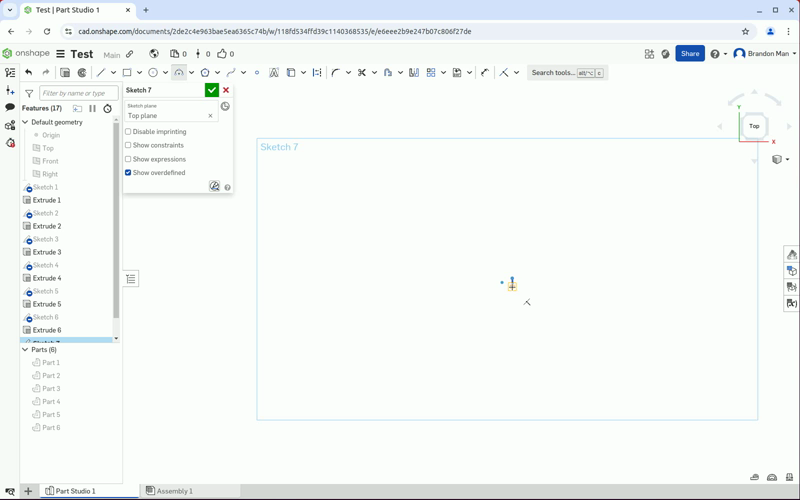
key_down(shift)
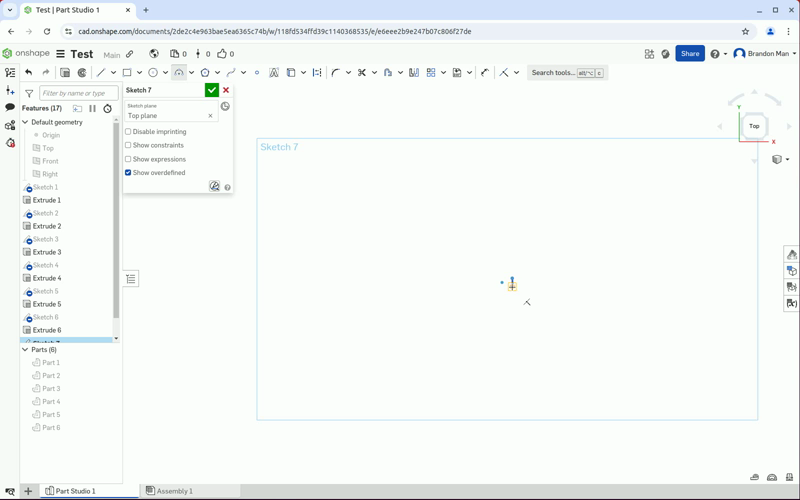
mouse_move(508, 282)
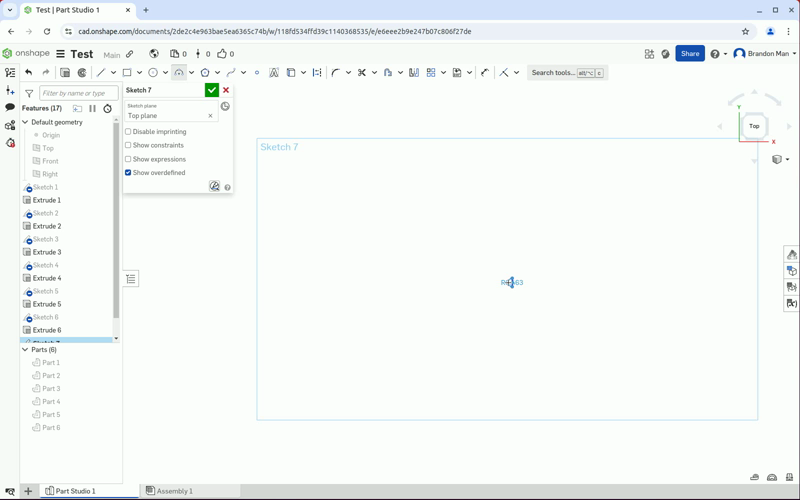
click(508, 282)
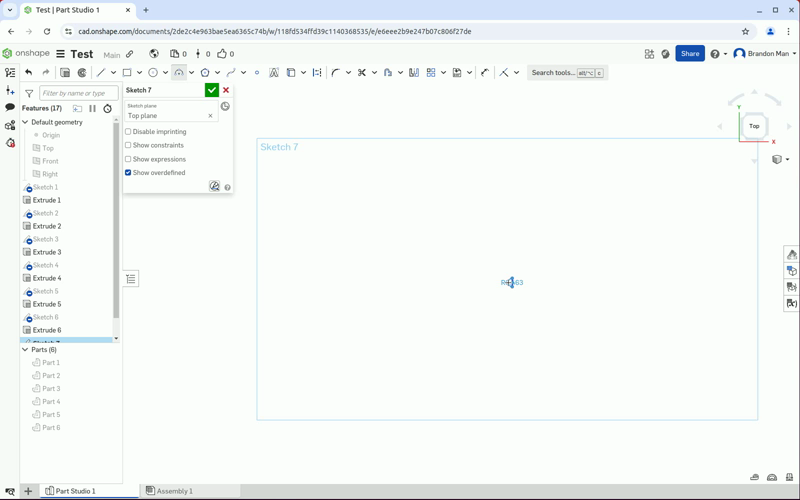
key_up(shift)
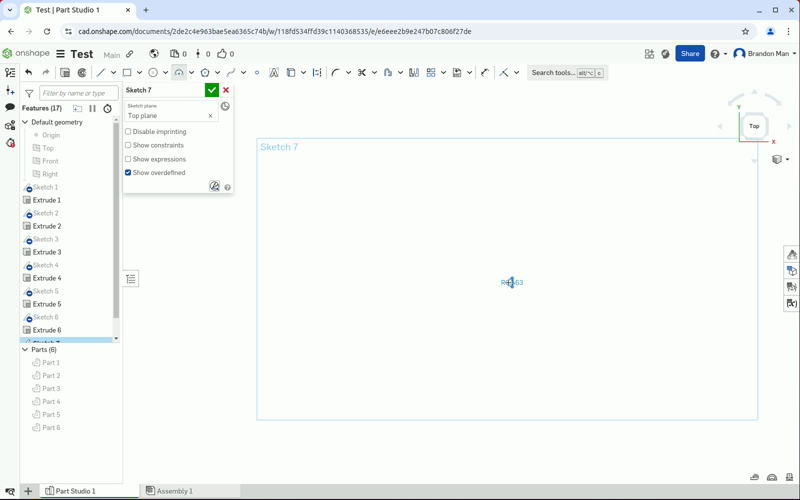
key(esc)
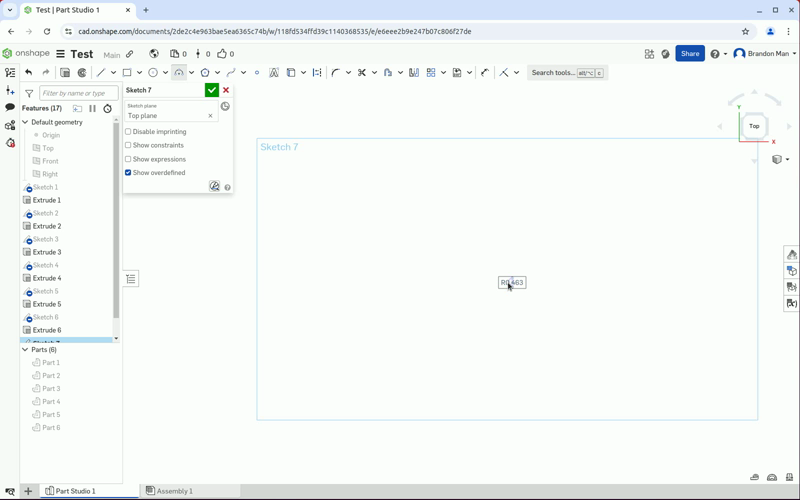
mouse_move(510, 284)
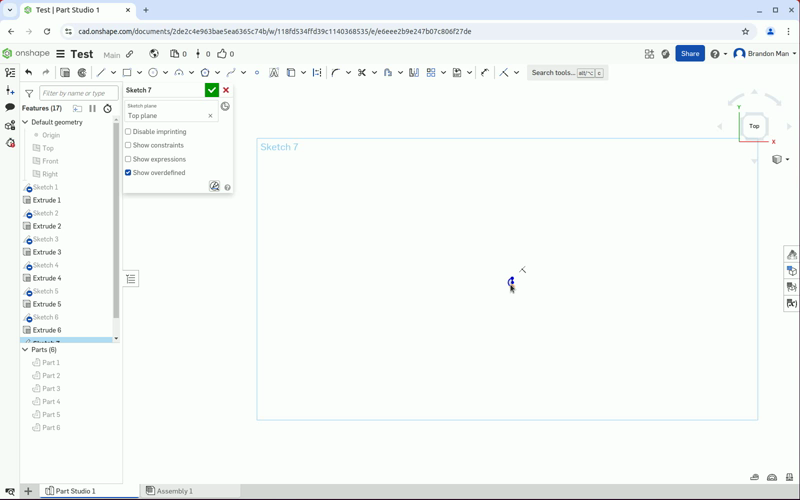
scroll(6)
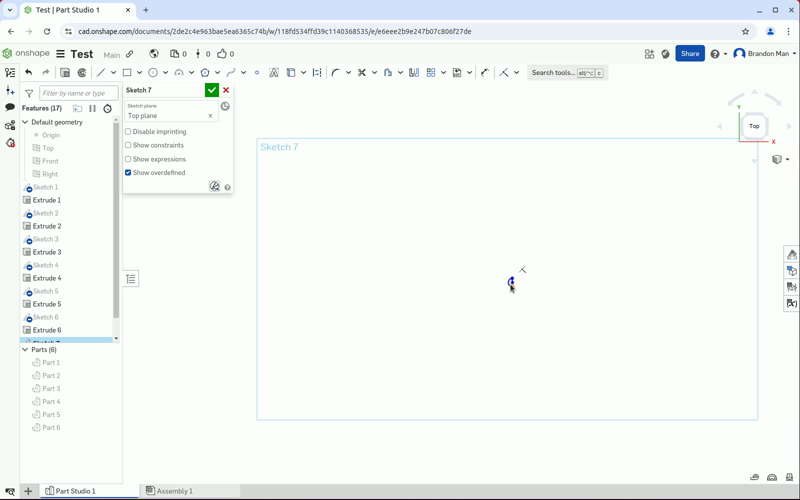
scroll(6)
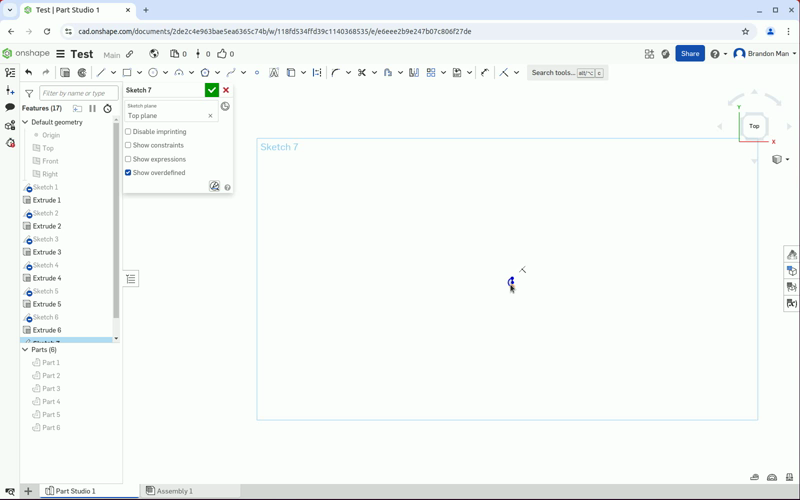
scroll(6)
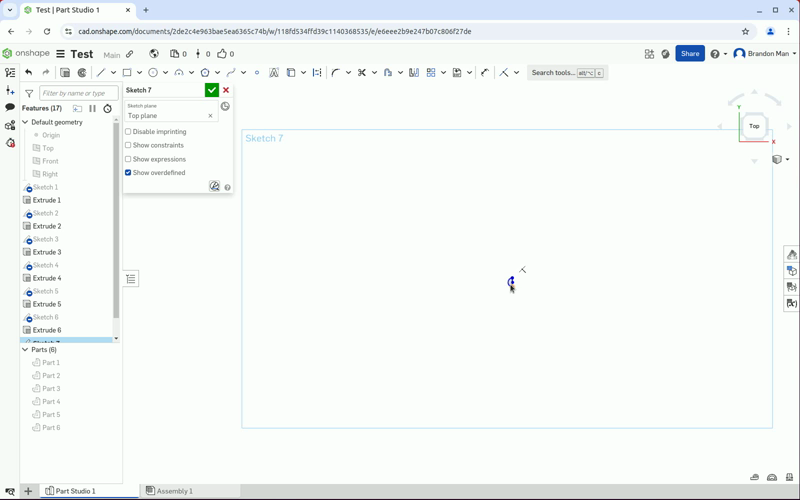
scroll(6)
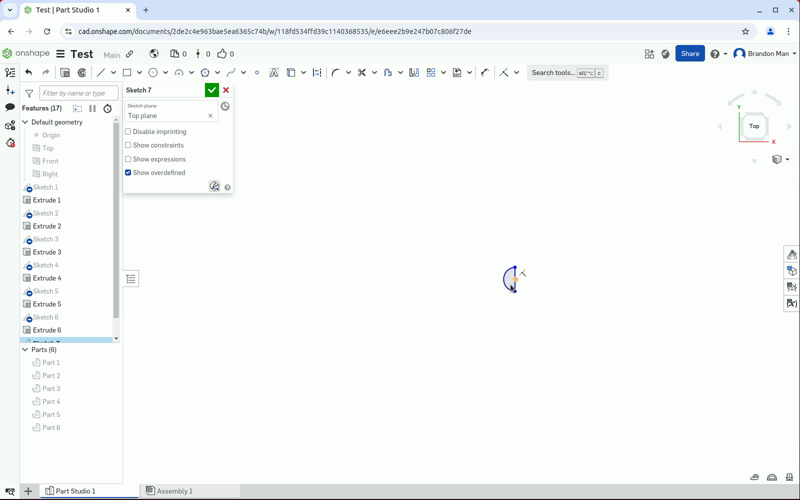
scroll(6)
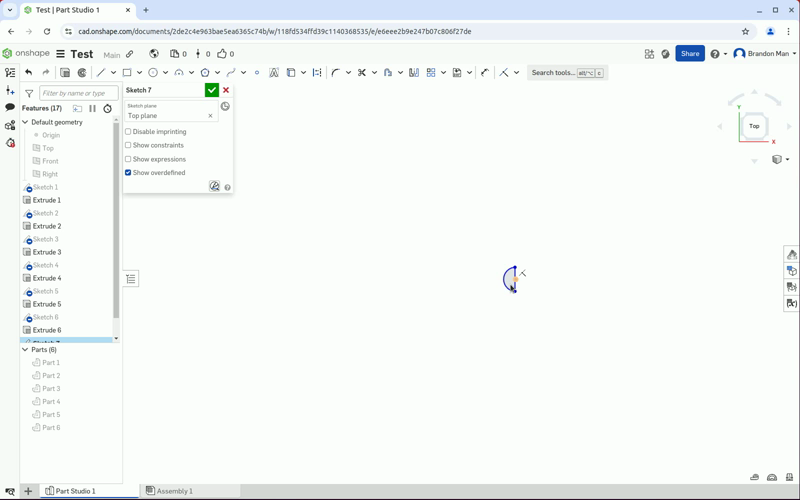
scroll(6)
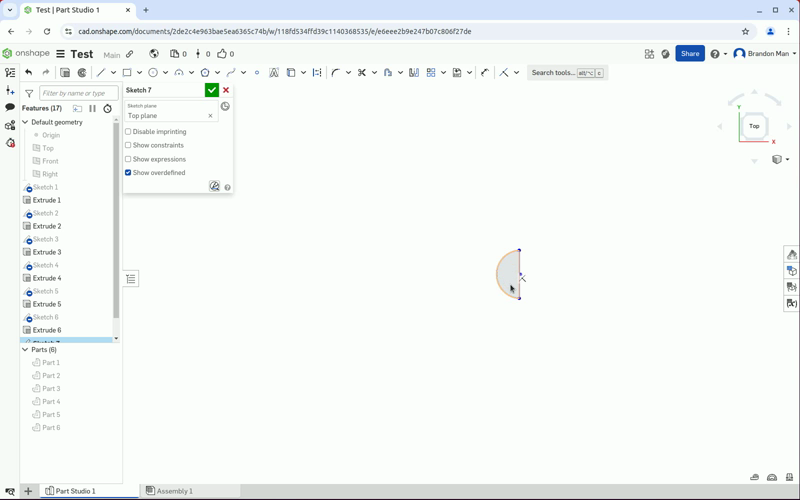
scroll(6)
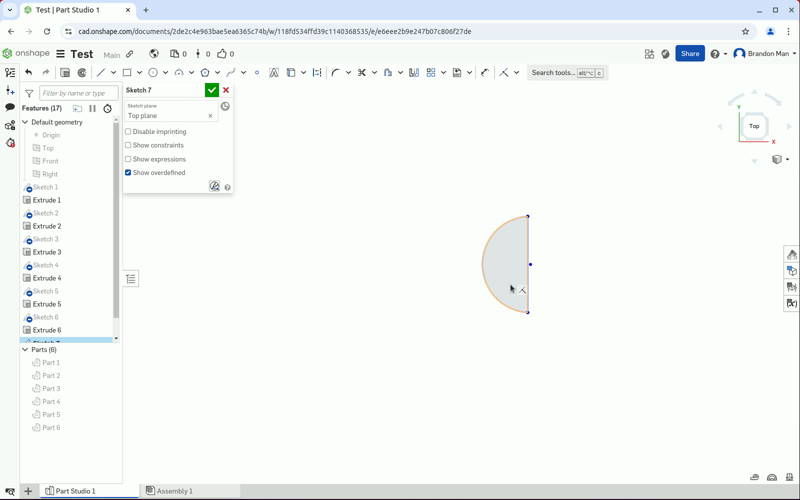
click(510, 284)
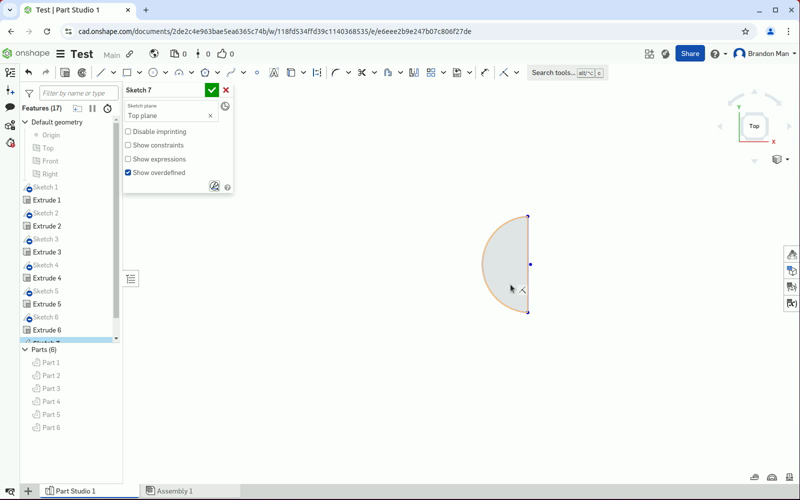
scroll(-6)
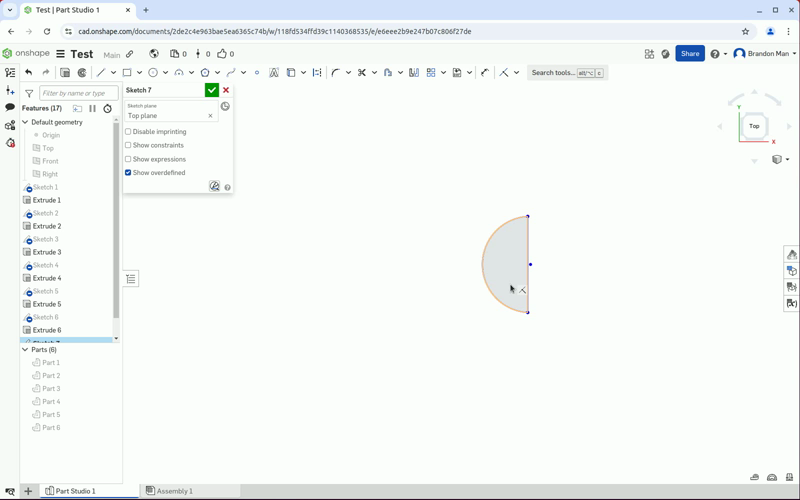
scroll(-6)
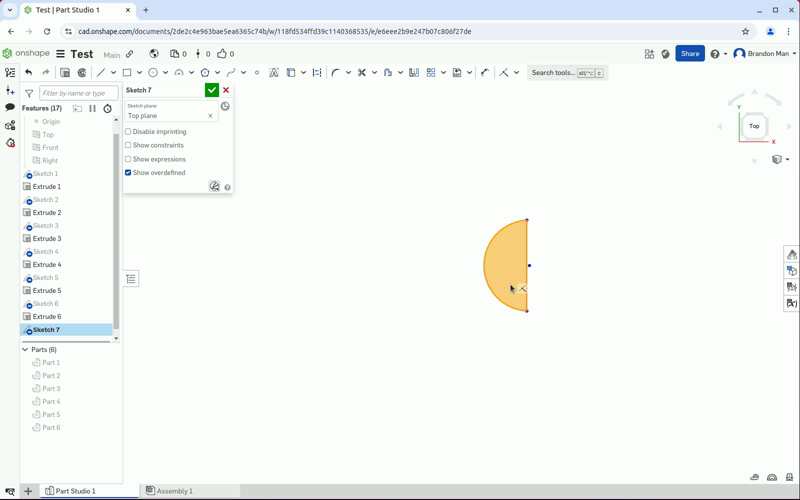
scroll(-6)
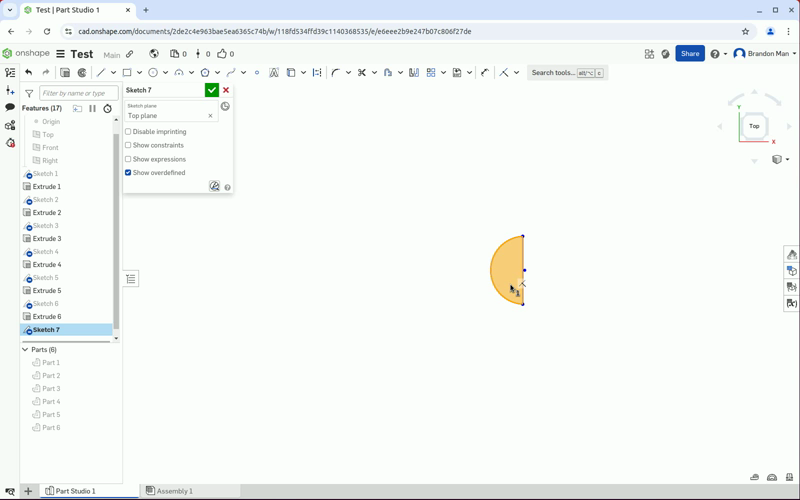
scroll(-6)
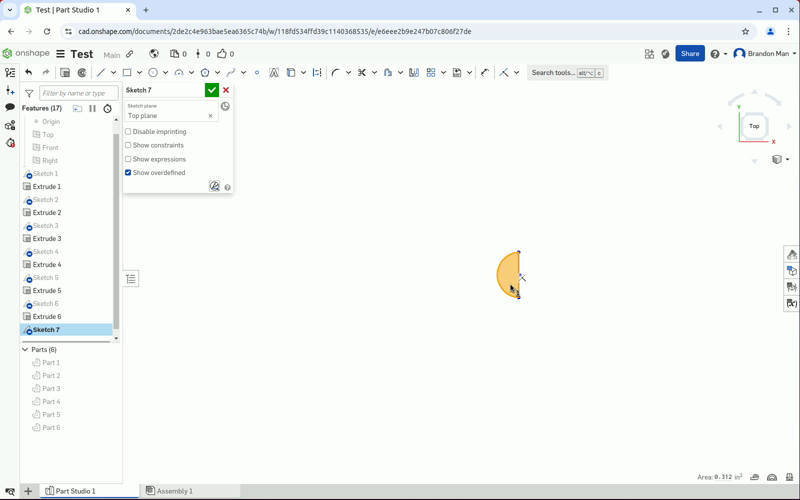
scroll(-6)
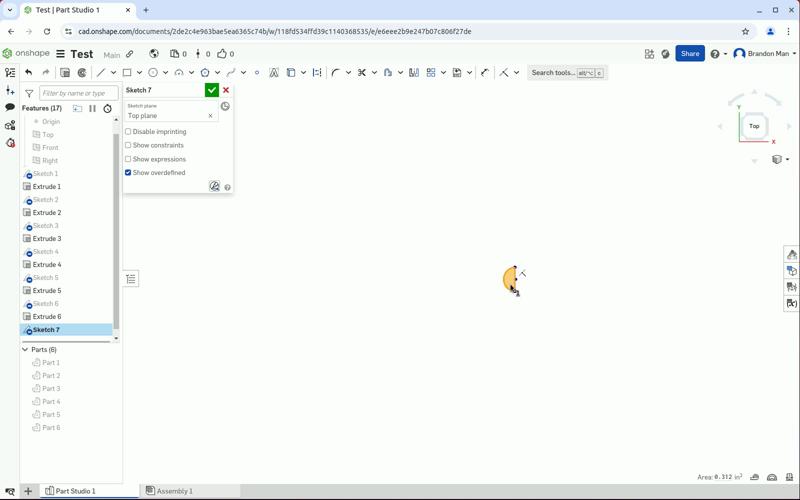
scroll(-6)
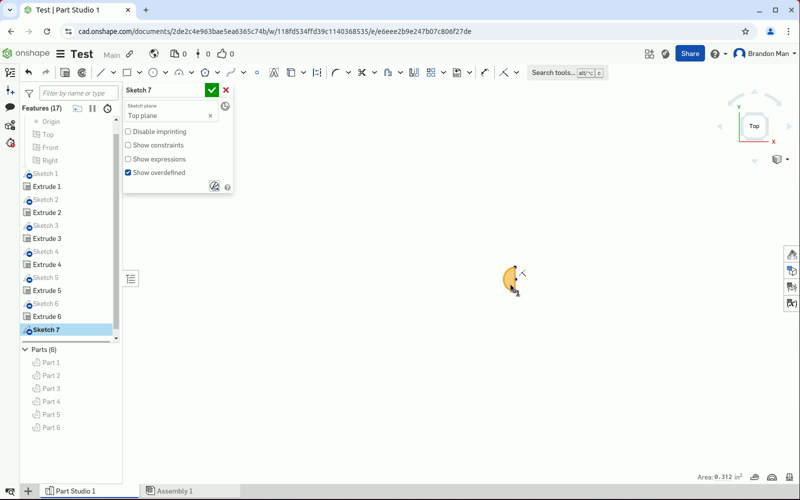
scroll(-6)
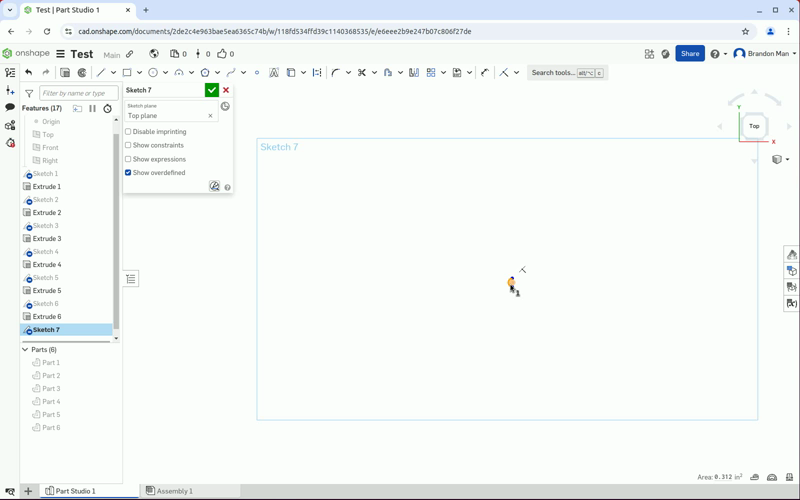
mouse_move(73, 352)
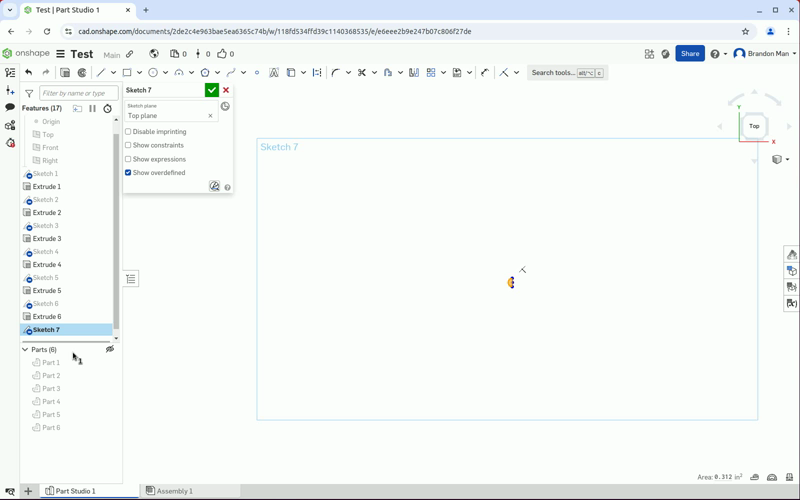
key(shift+y)
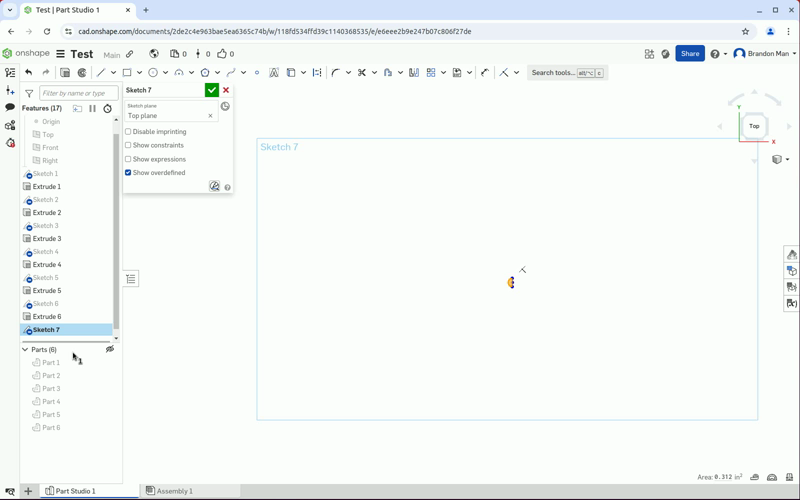
key(shift+e)
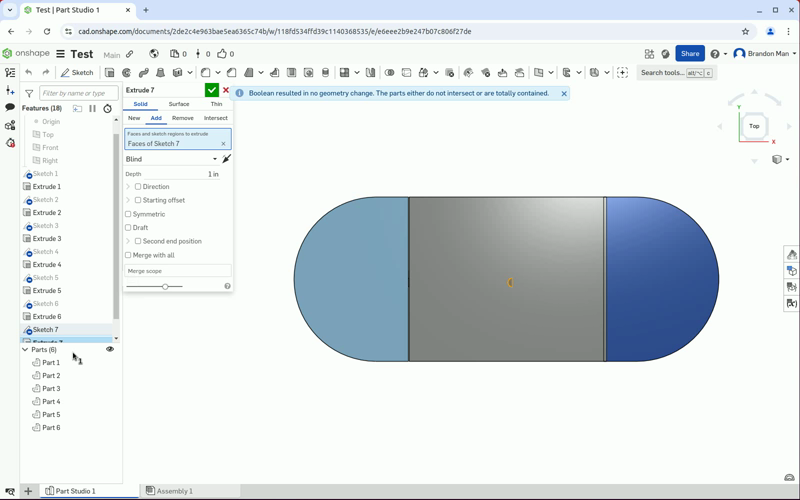
mouse_move(143, 106)
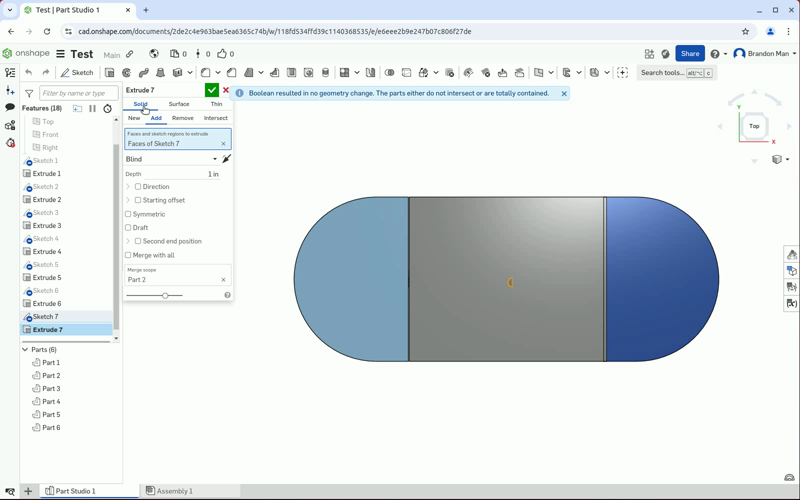
click(143, 106)
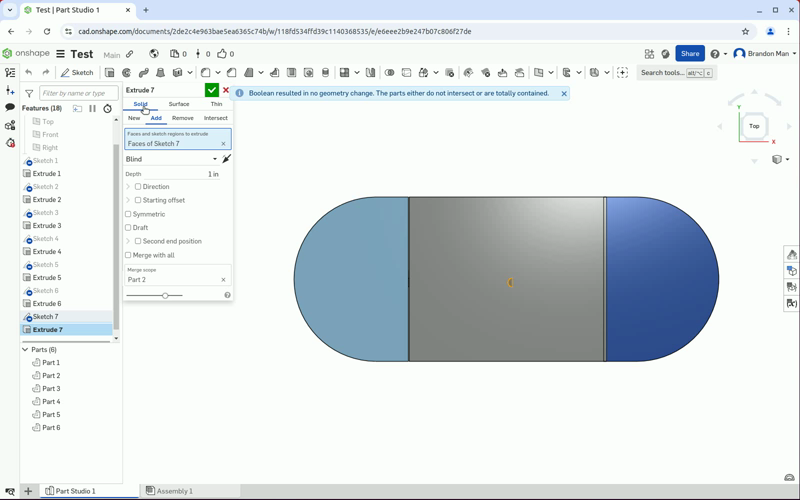
mouse_move(137, 120)
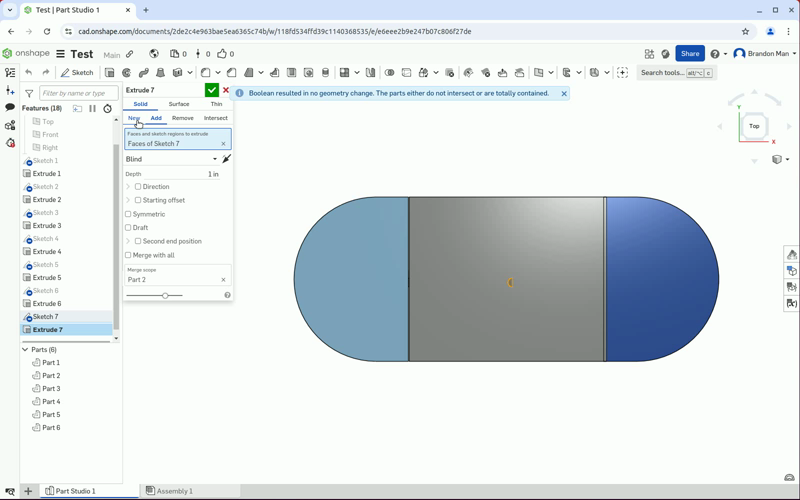
click(137, 120)
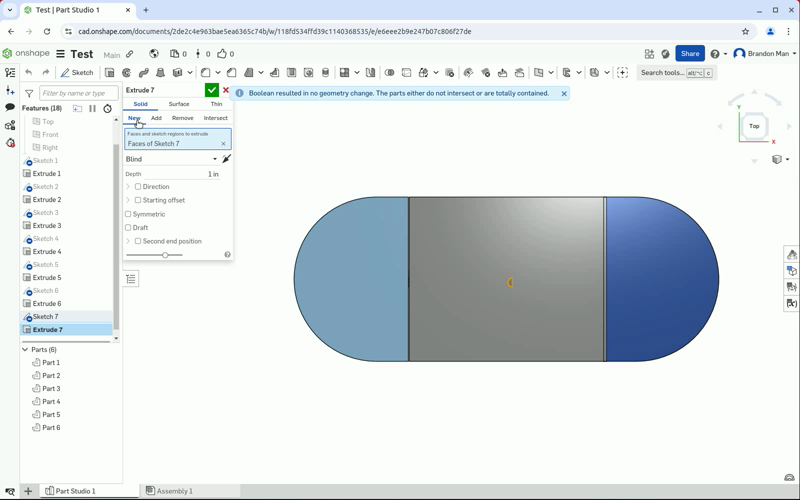
key(tab, 4)
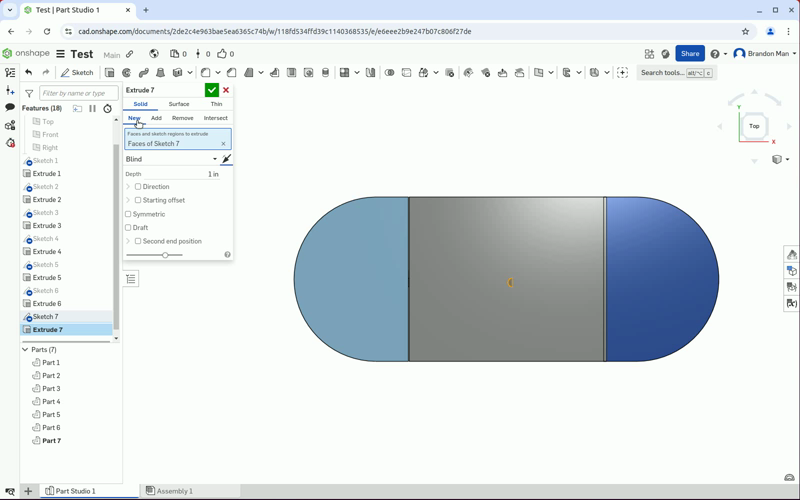
text(-17.813)
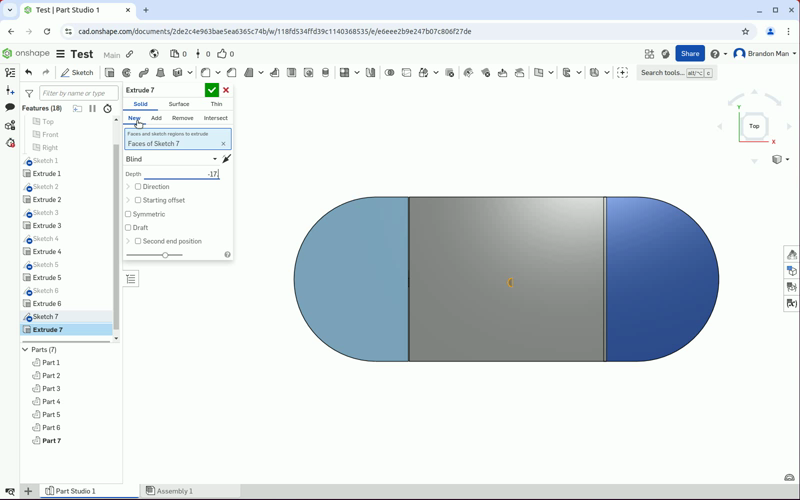
key(enter)
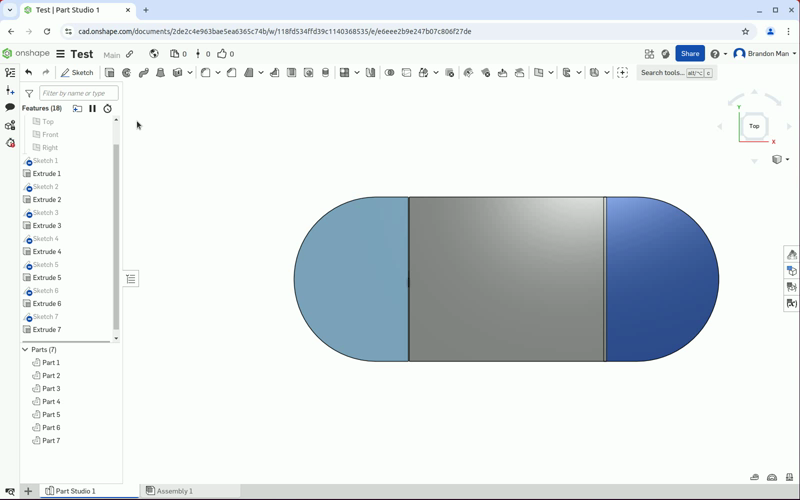
key(shift+h)
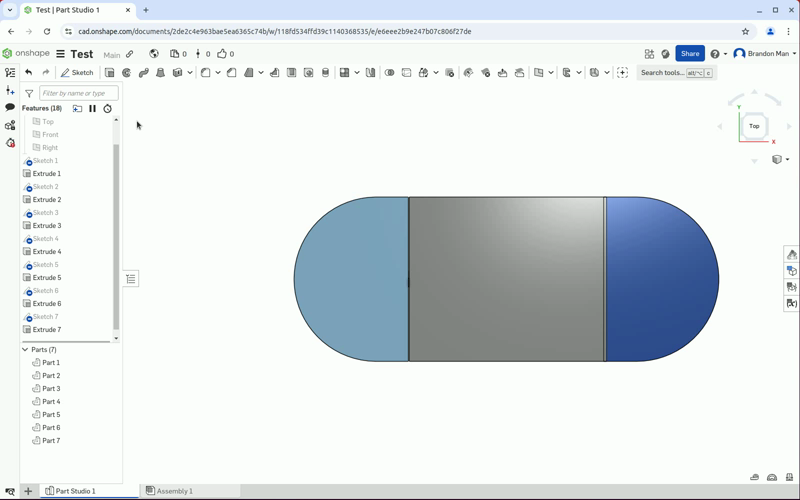
key(shift+h)
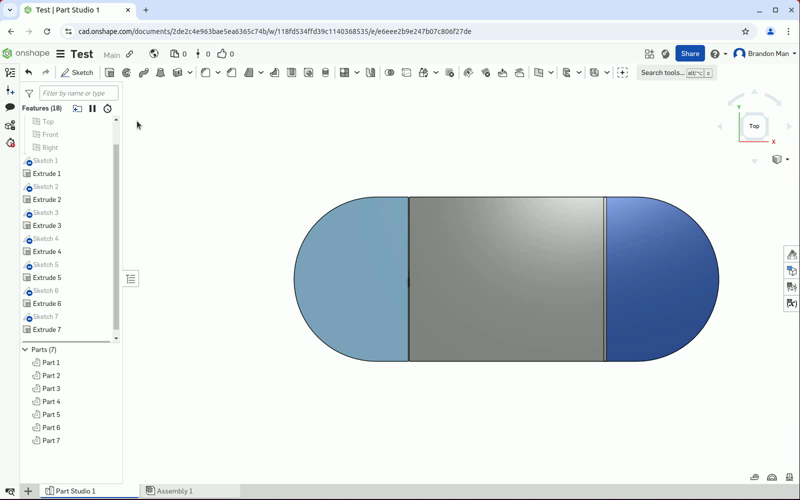
key(shift+7)
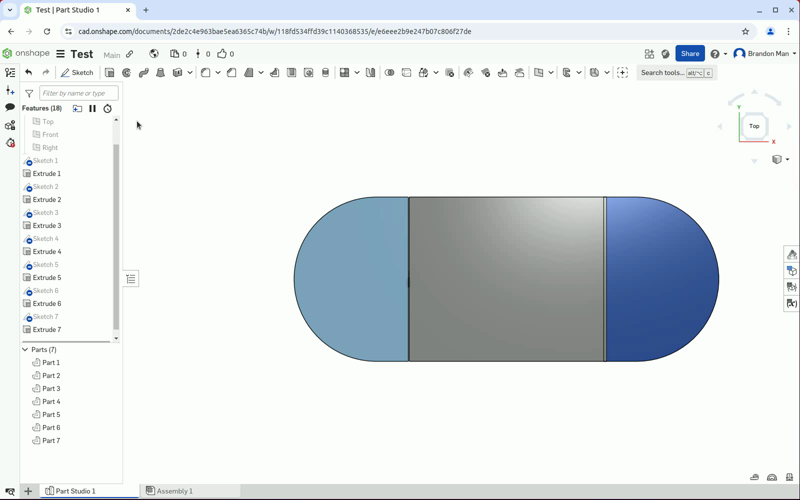
key(up, 3)
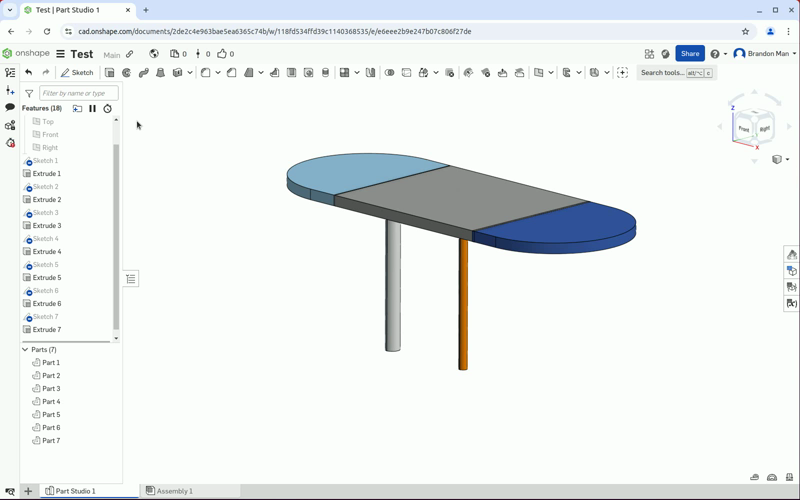
key(left, 3)
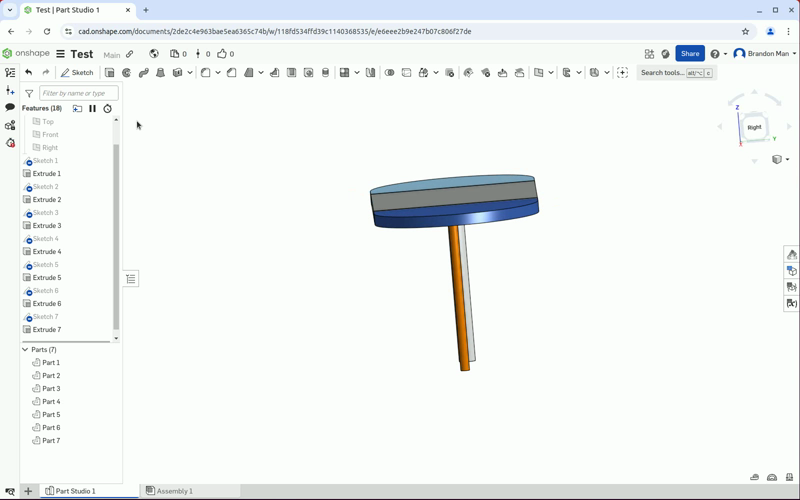
key(right, 3)
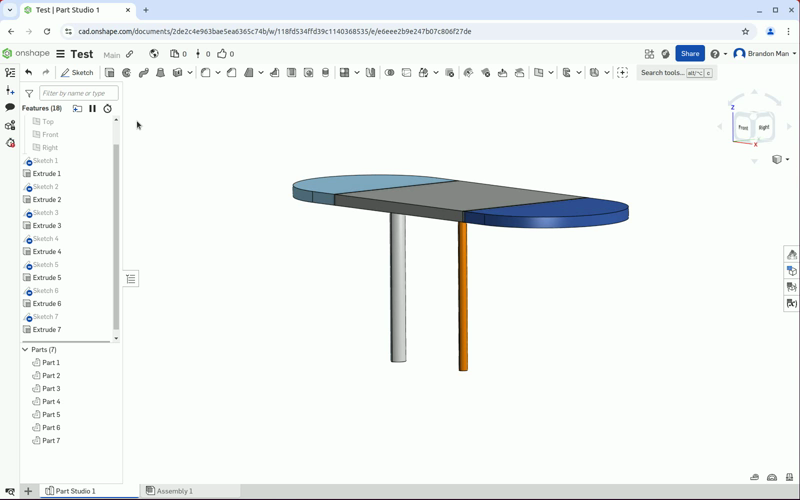
key(down, 3)
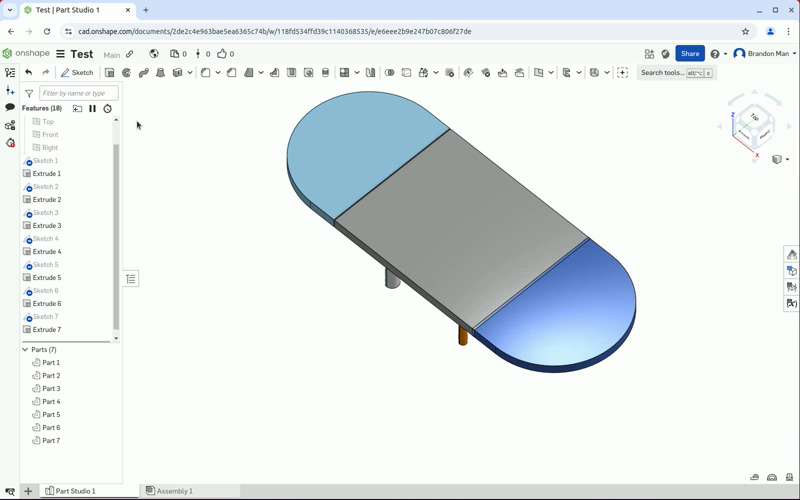
mouse_move(69, 163)
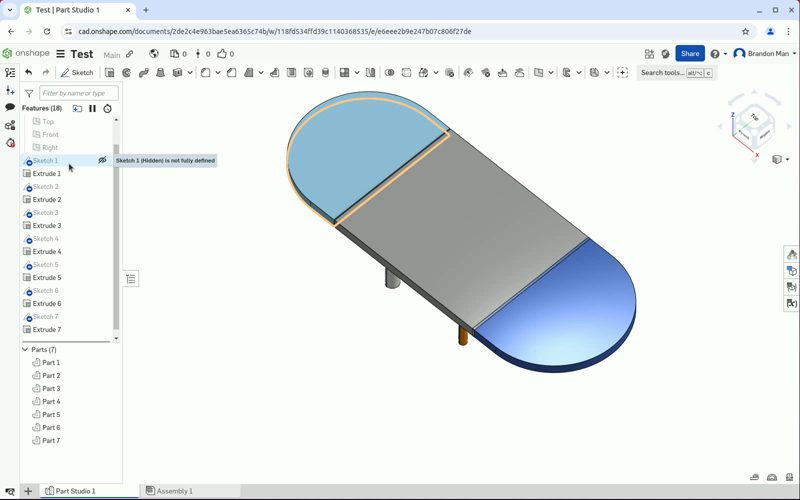
click(69, 163)